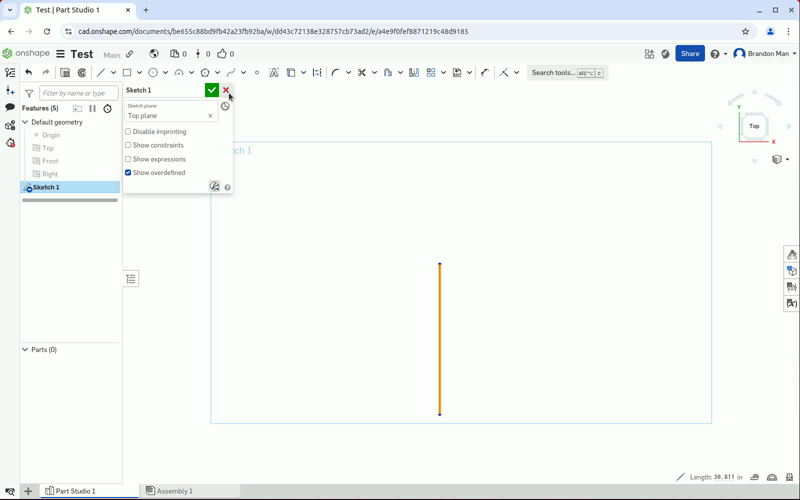
key(shift+h)
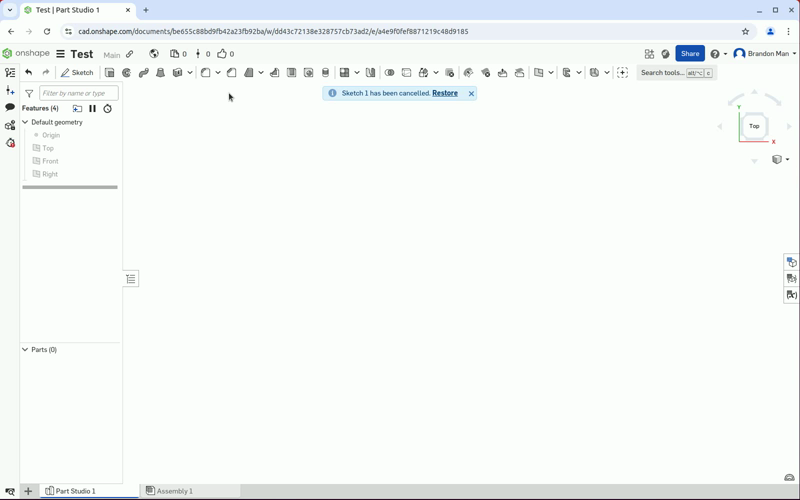
mouse_move(73, 352)
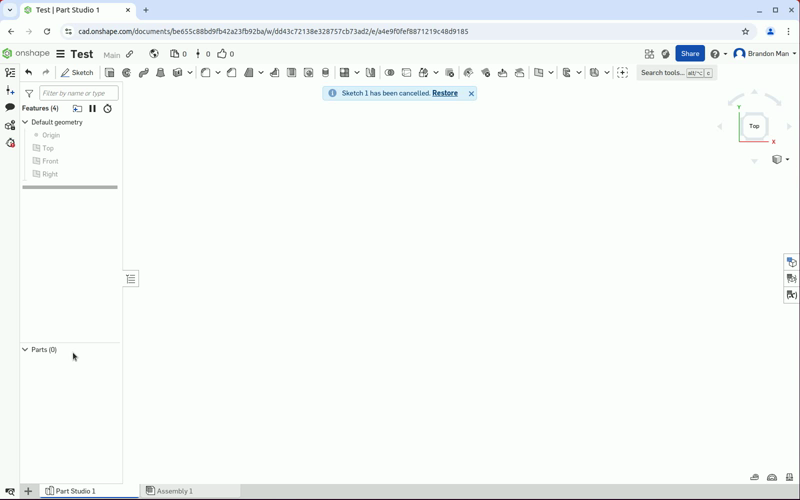
key(y)
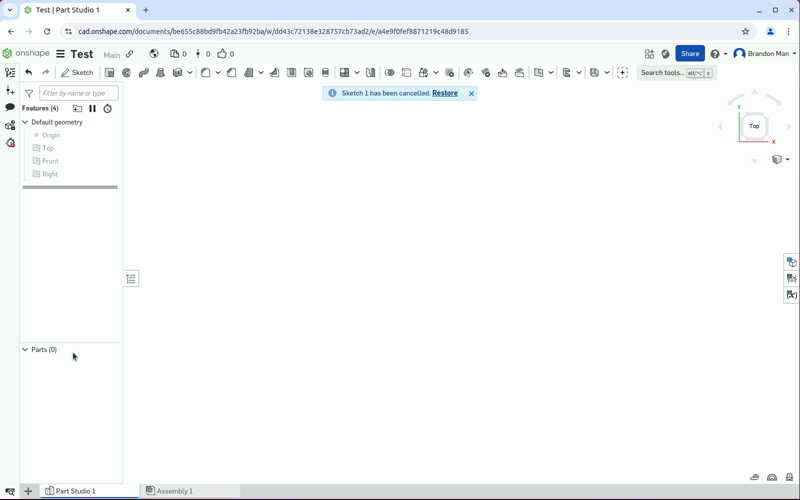
key(shift+p)
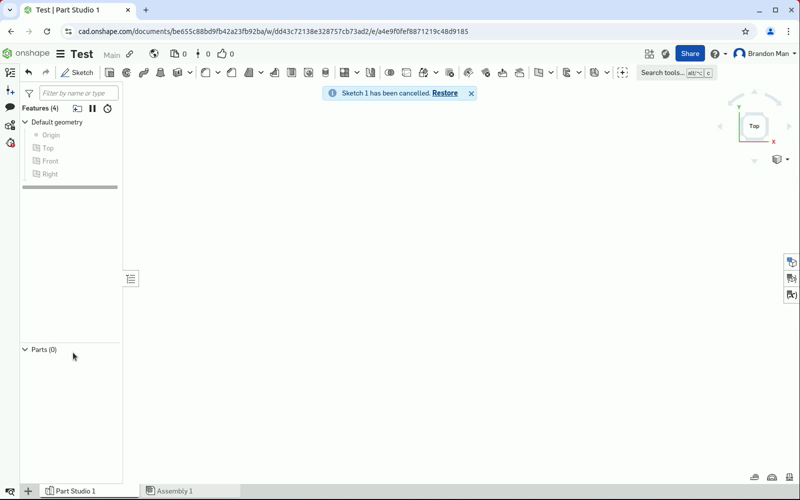
key(space)
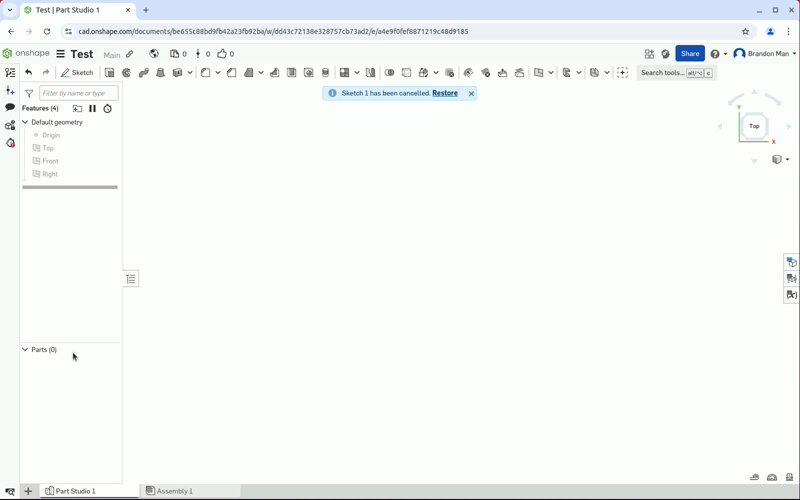
key_down(shift)
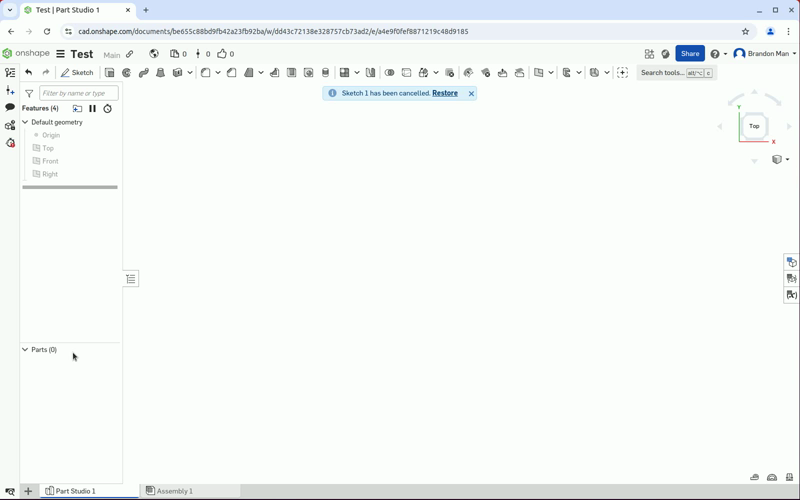
key(up)
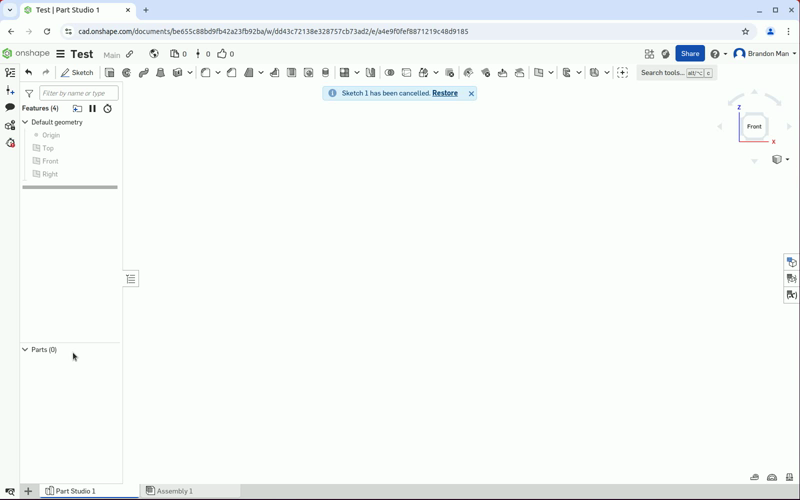
key_up(shift)
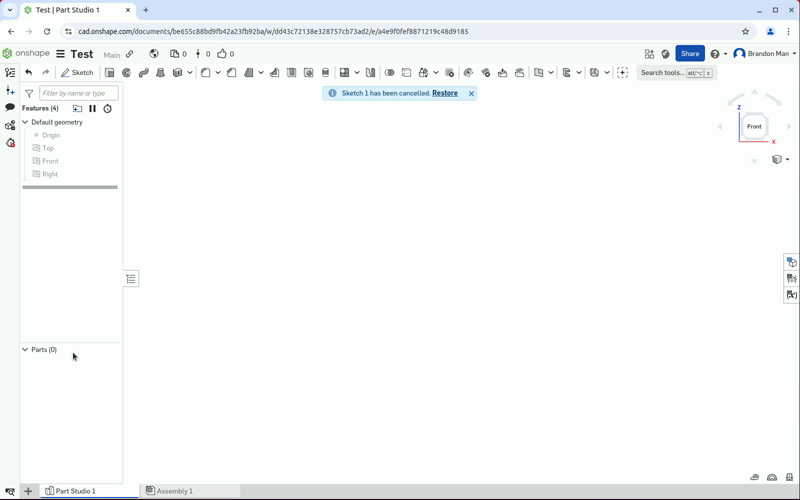
mouse_move(73, 352)
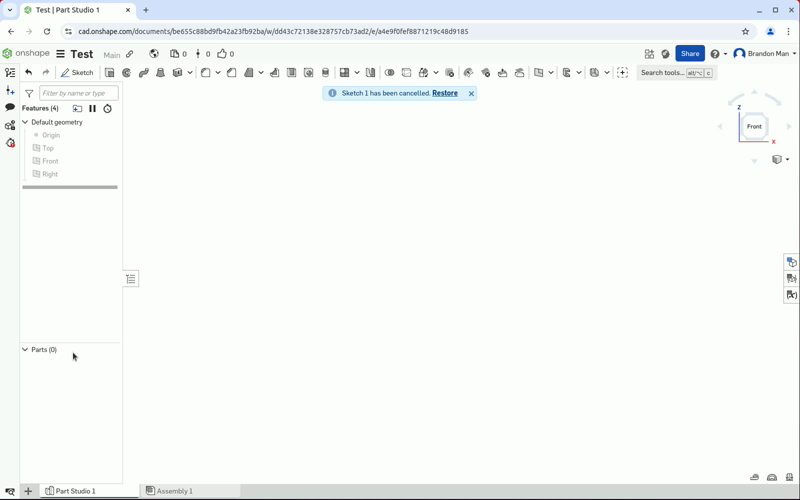
key(shift+y)
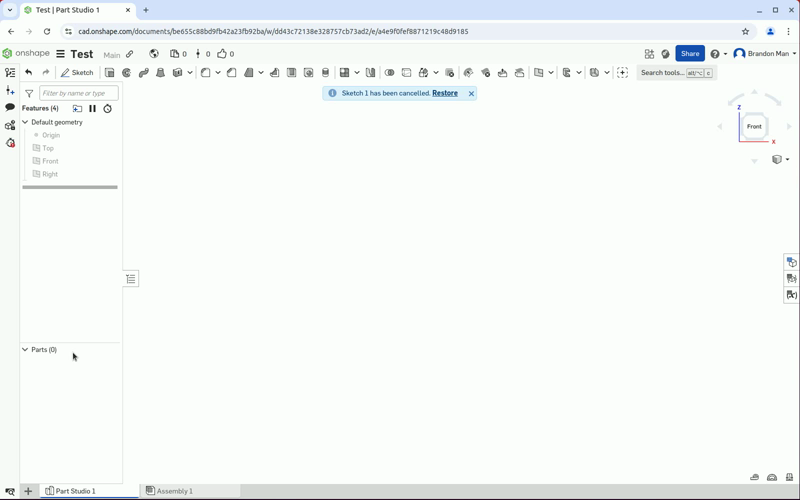
key(shift+s)
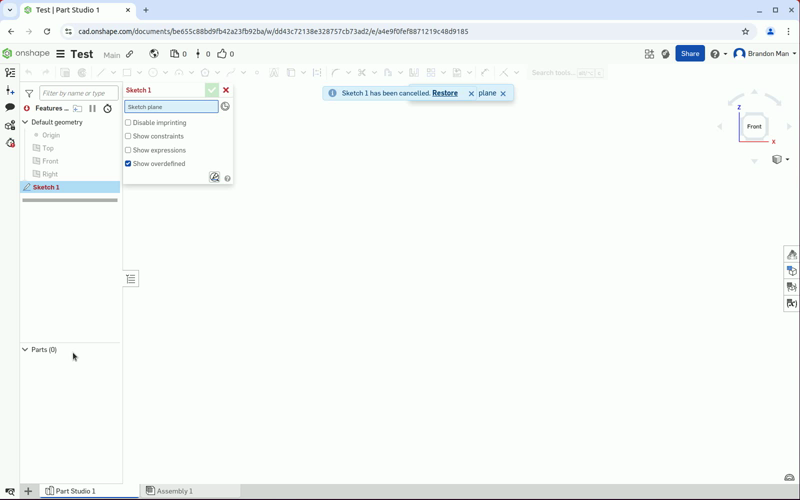
mouse_move(73, 163)
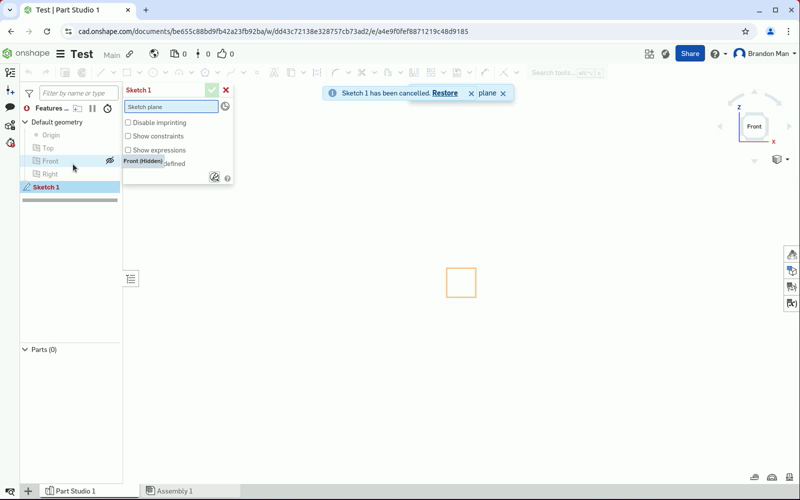
click(73, 163)
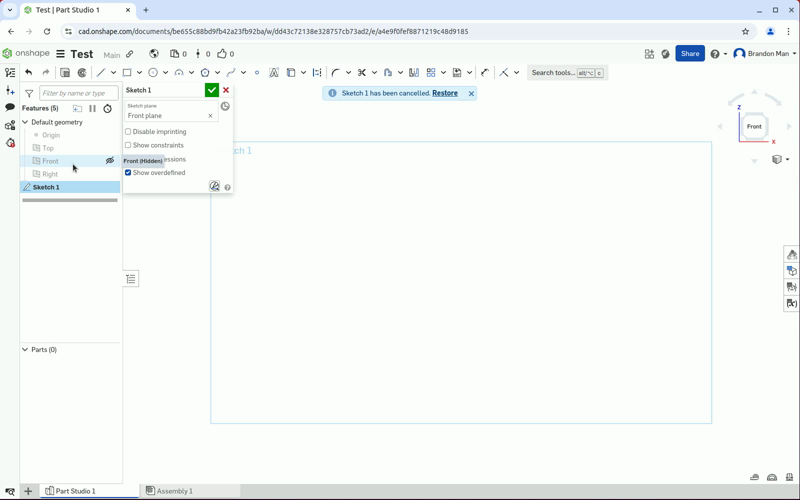
mouse_move(73, 352)
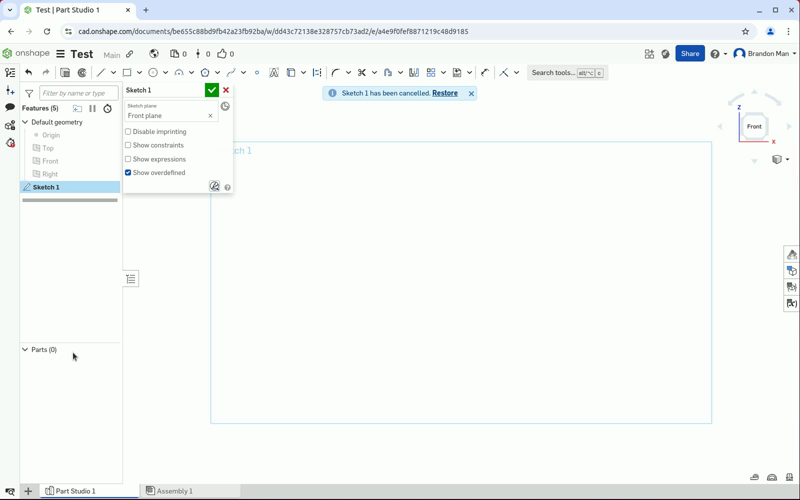
key(y)
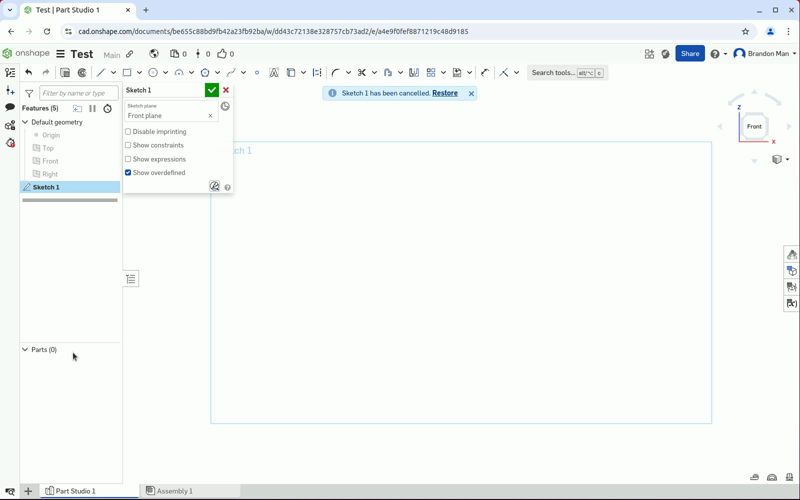
key(a)
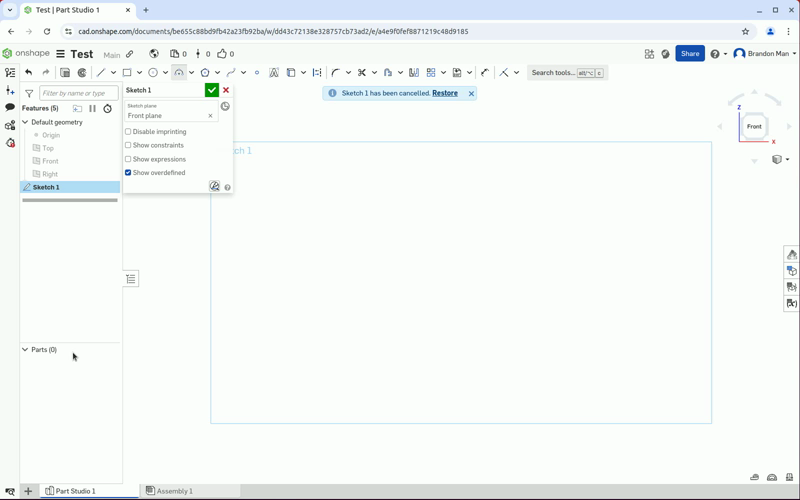
key_down(shift)
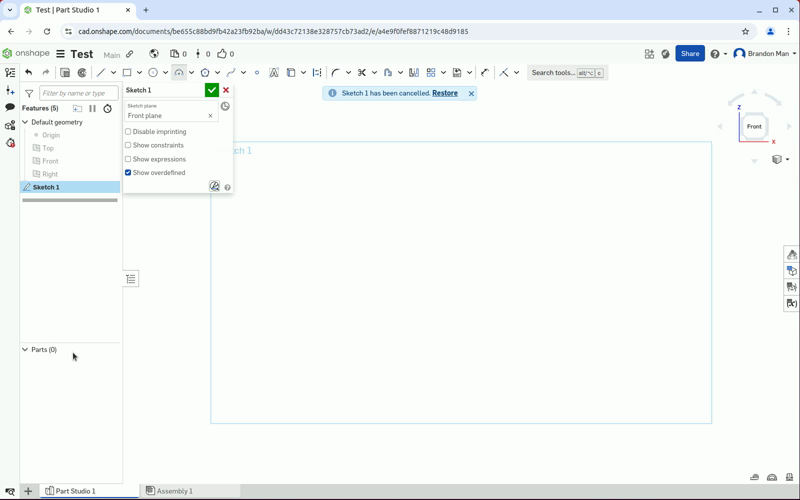
mouse_move(467, 203)
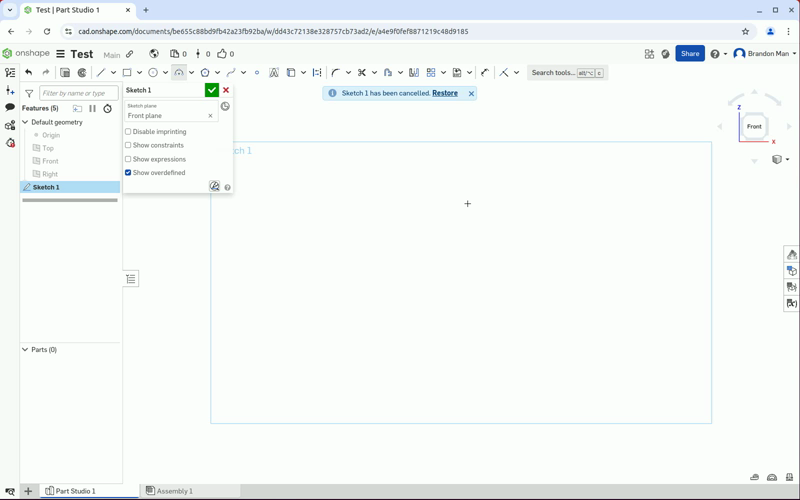
click(467, 203)
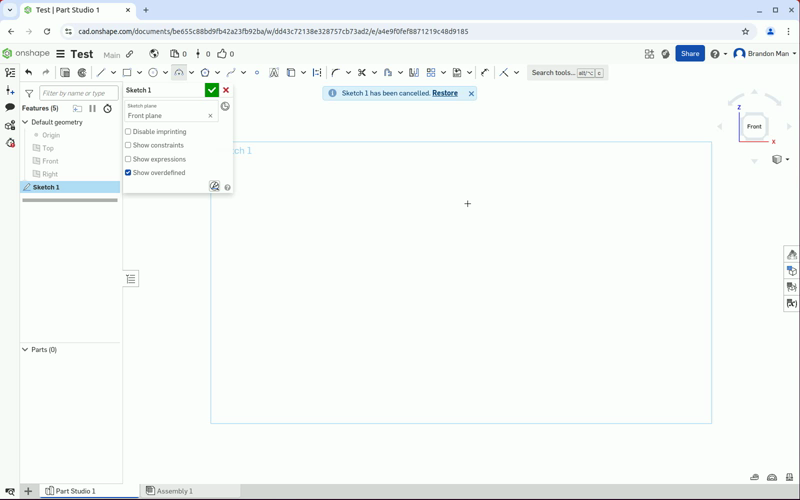
key_up(shift)
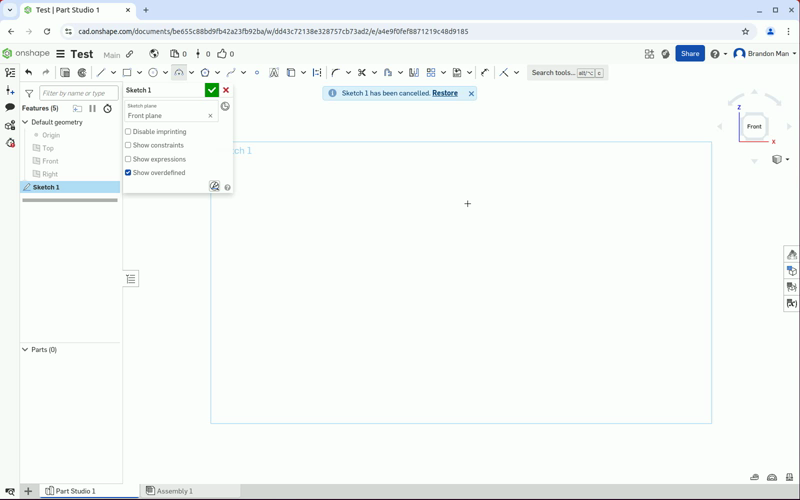
key_down(shift)
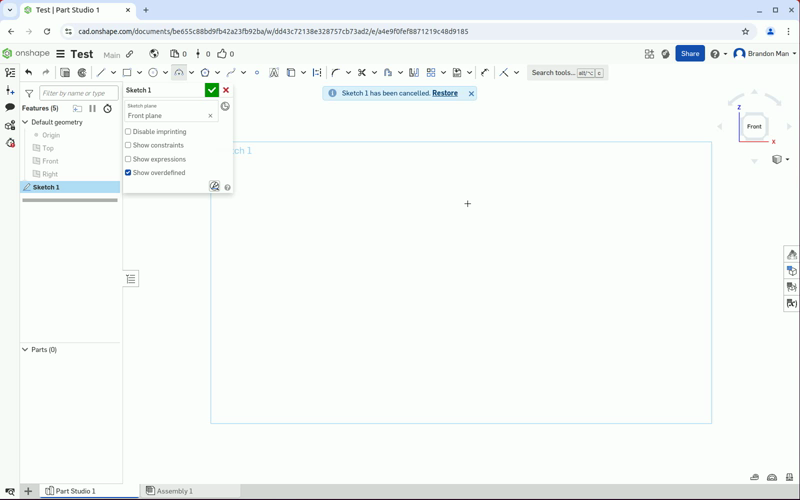
mouse_move(490, 208)
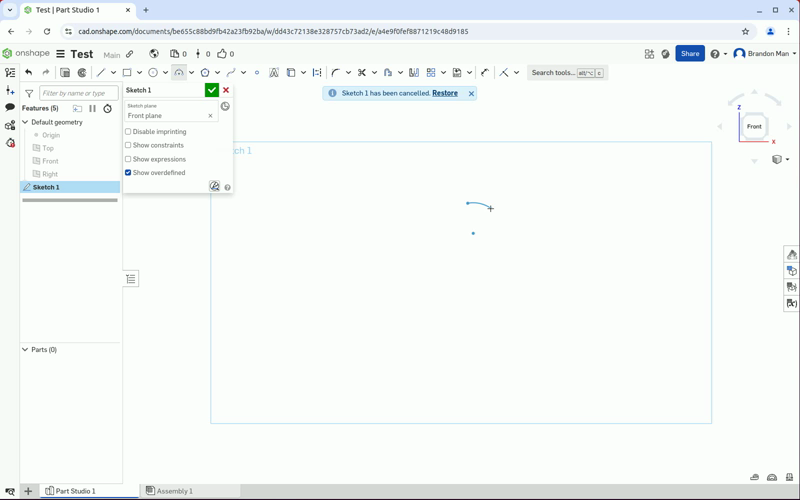
click(490, 208)
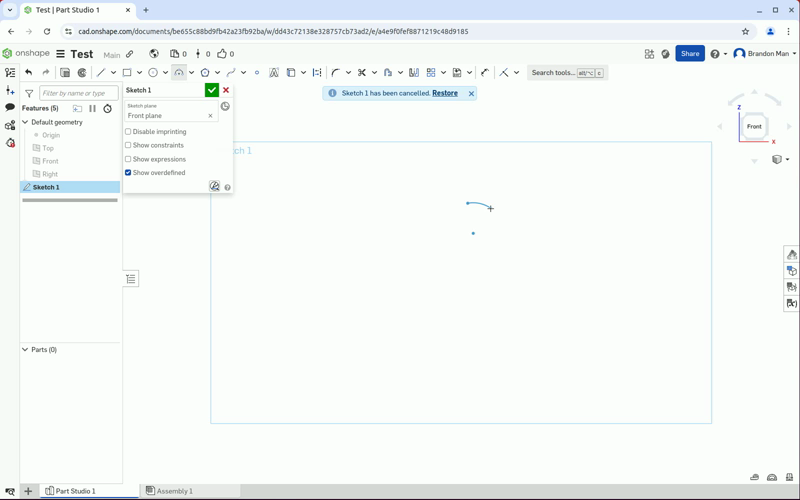
mouse_move(480, 202)
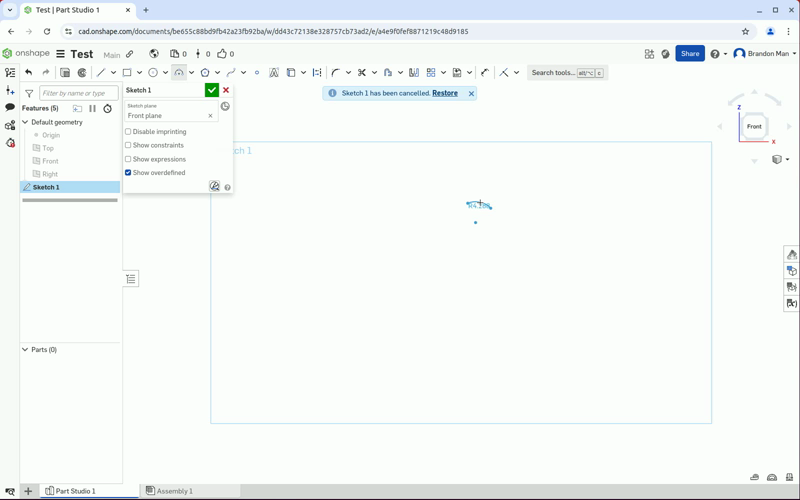
click(480, 202)
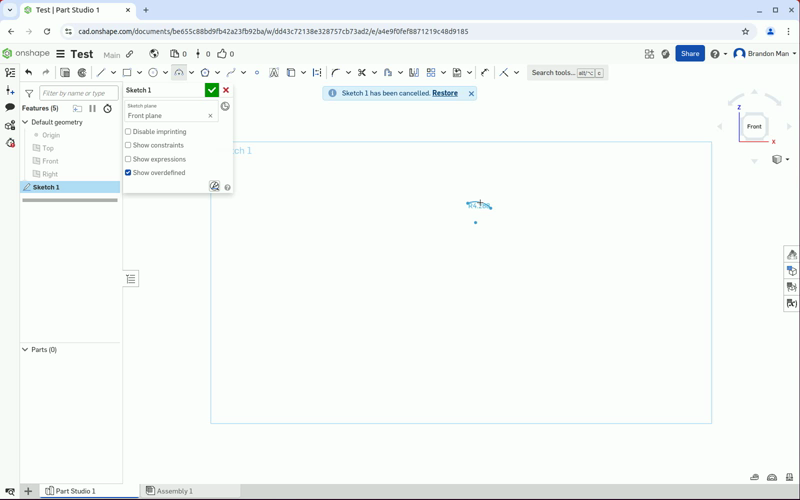
key_up(shift)
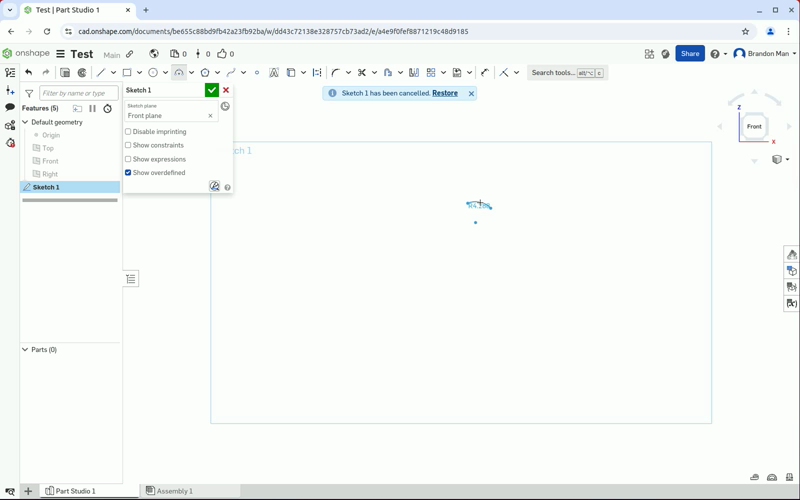
key(esc)
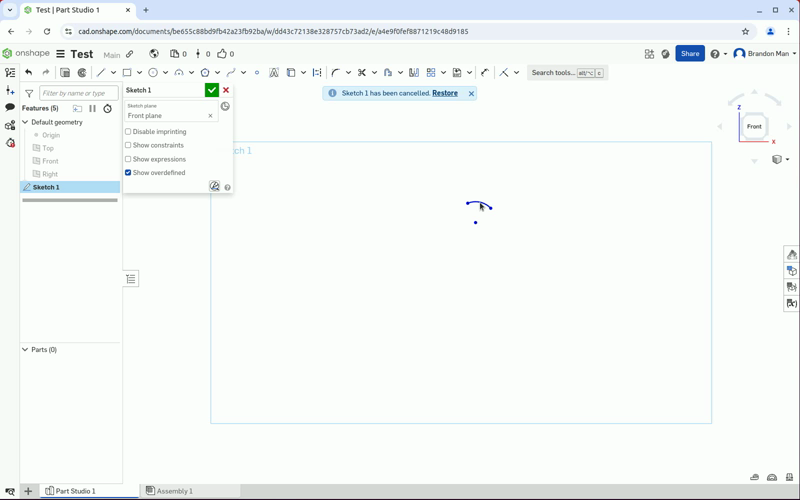
key(l)
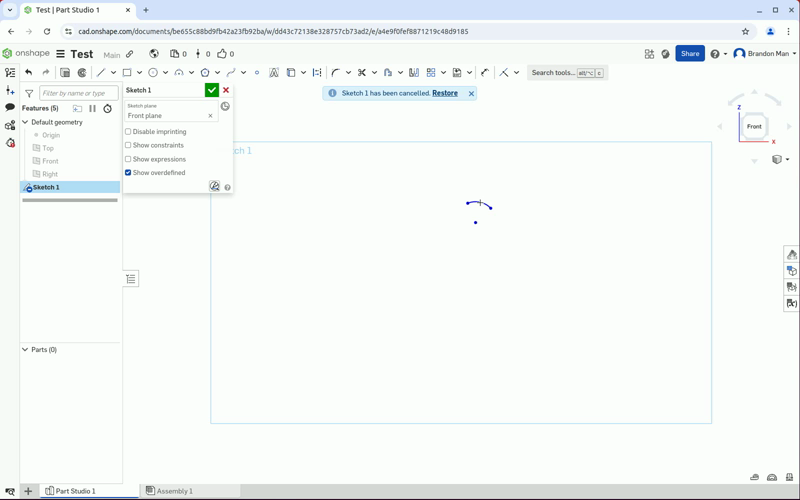
mouse_move(490, 208)
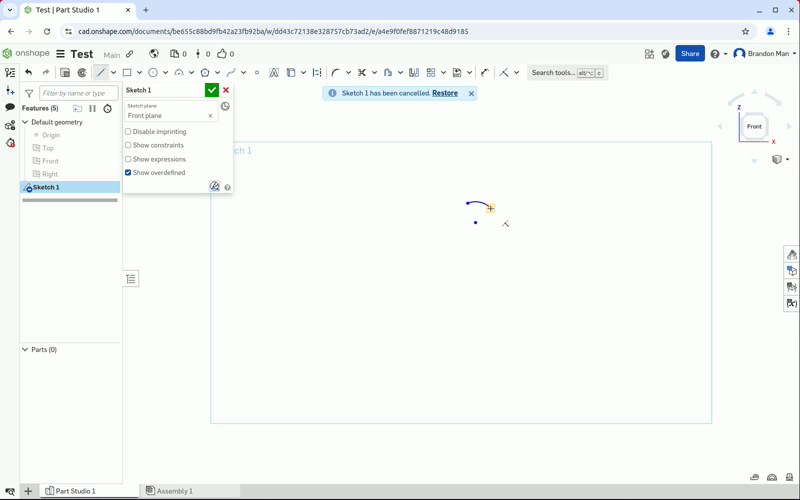
click(490, 208)
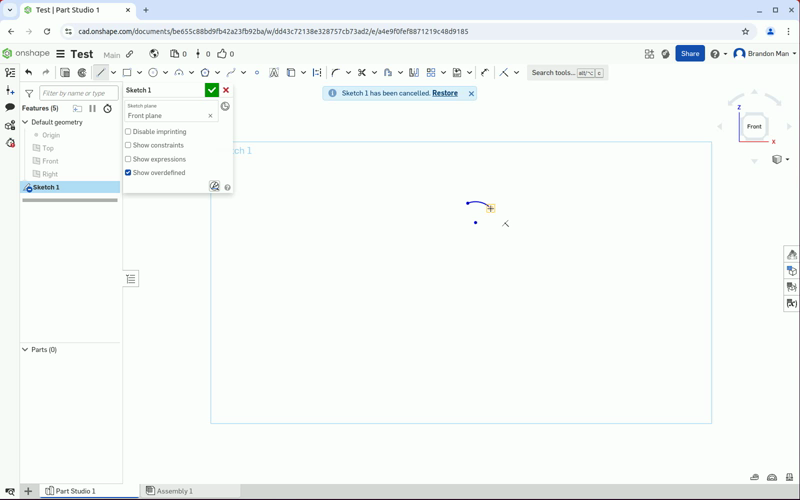
key_down(shift)
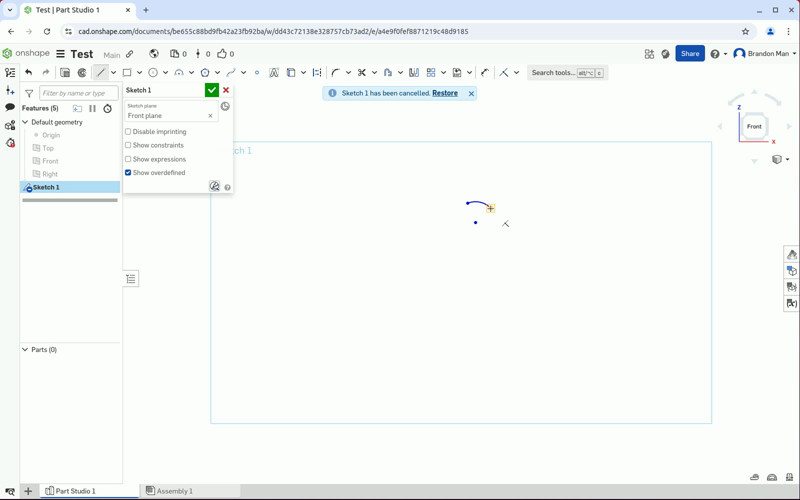
mouse_move(520, 208)
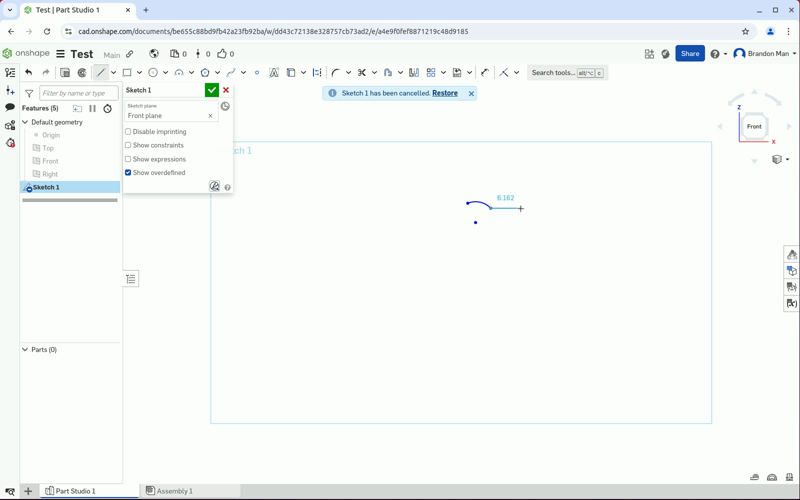
mouse_move(490, 169)
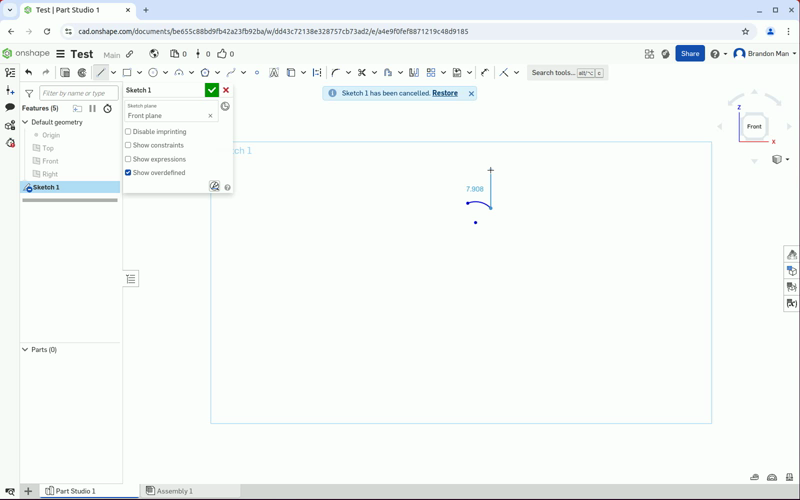
click(490, 169)
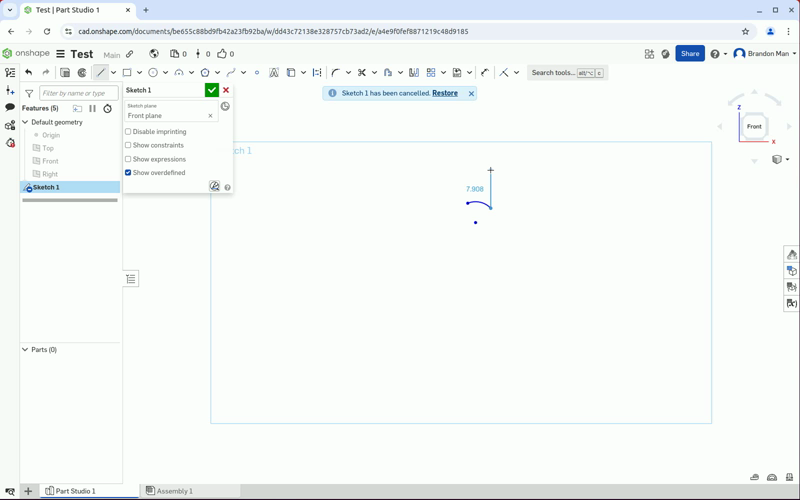
key_up(shift)
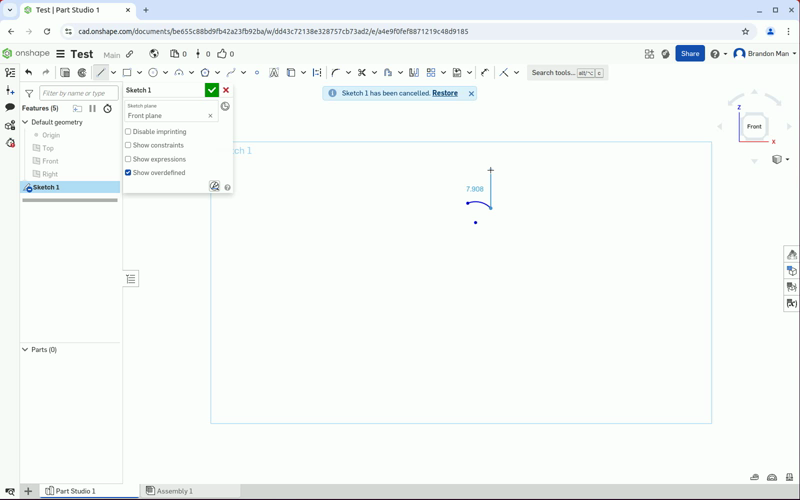
key_down(shift)
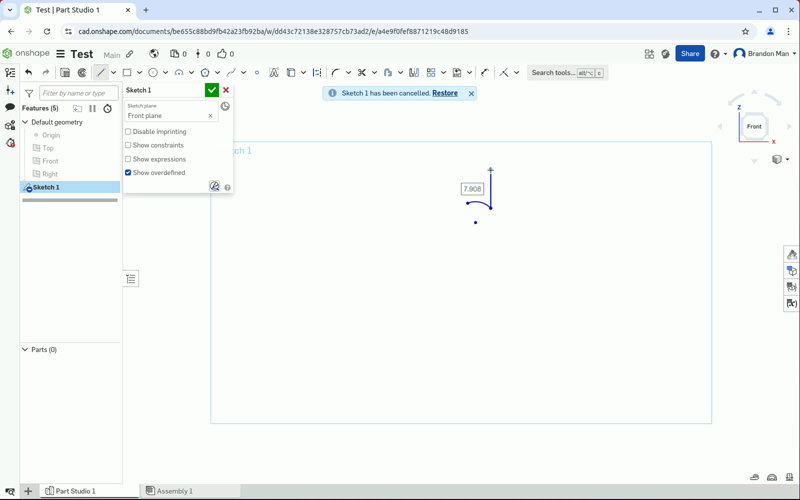
mouse_move(520, 169)
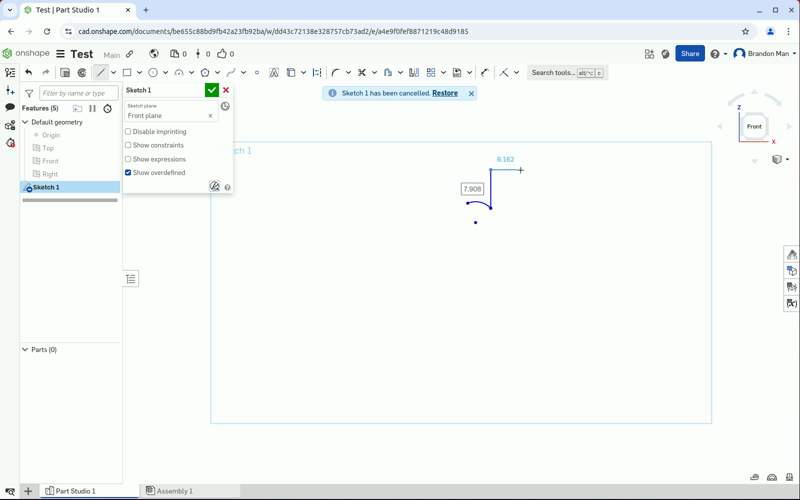
mouse_move(467, 169)
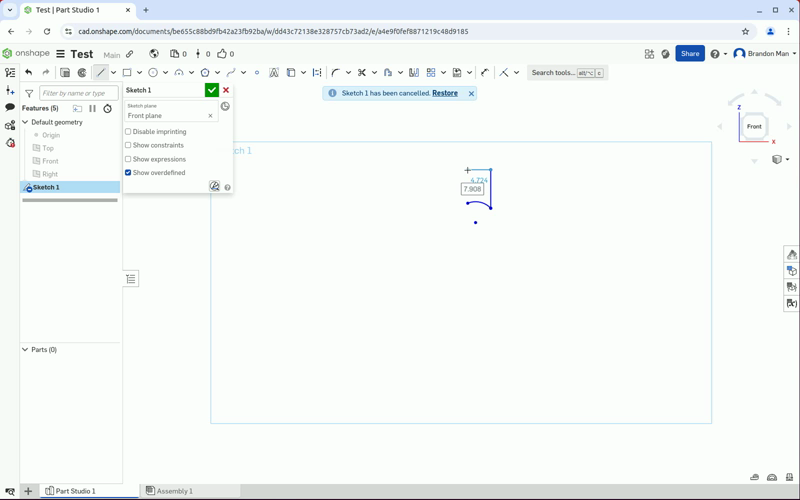
click(467, 169)
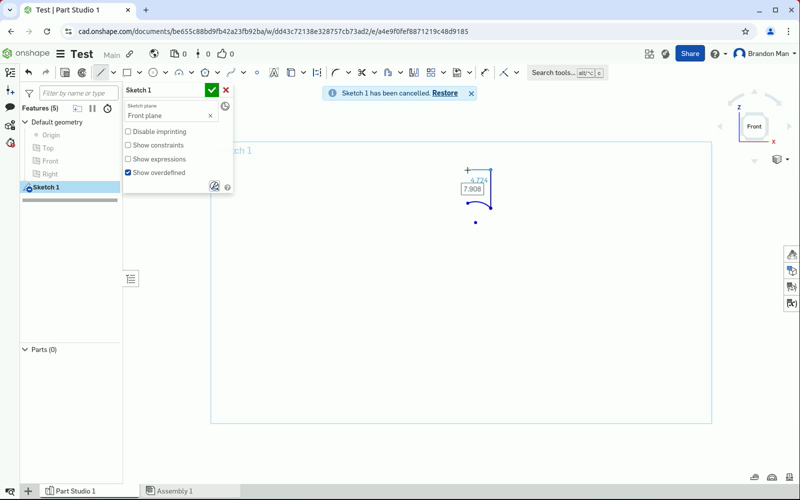
key_up(shift)
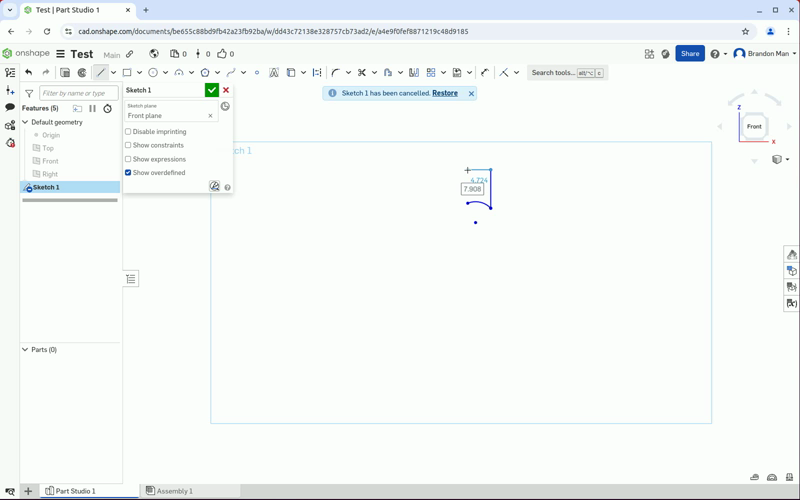
mouse_move(497, 169)
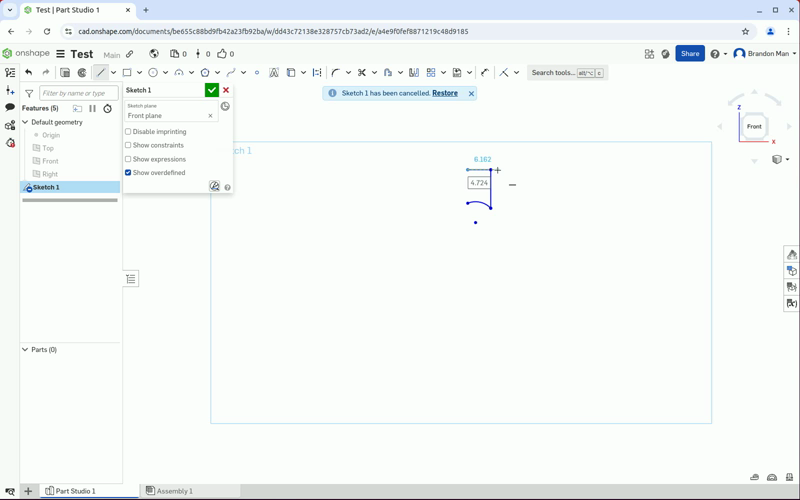
key_down(shift)
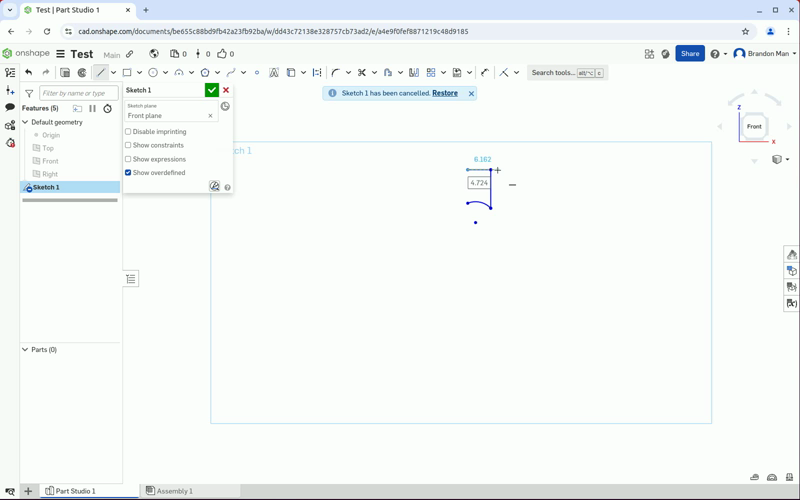
mouse_move(467, 203)
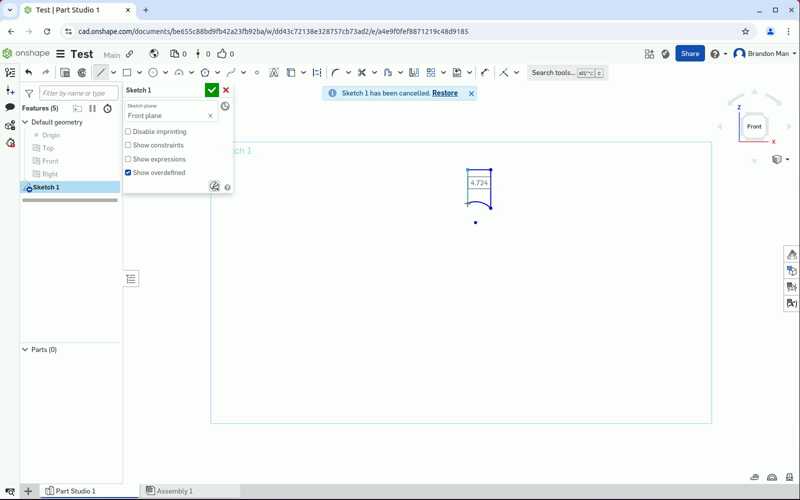
key_up(shift)
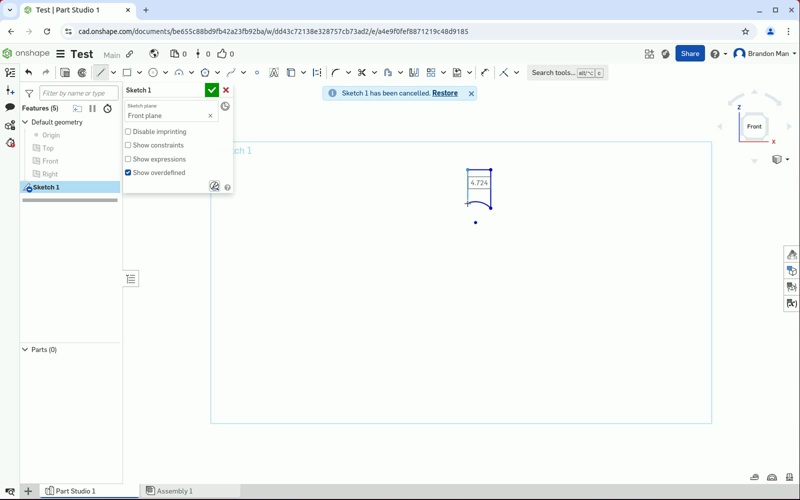
click(467, 203)
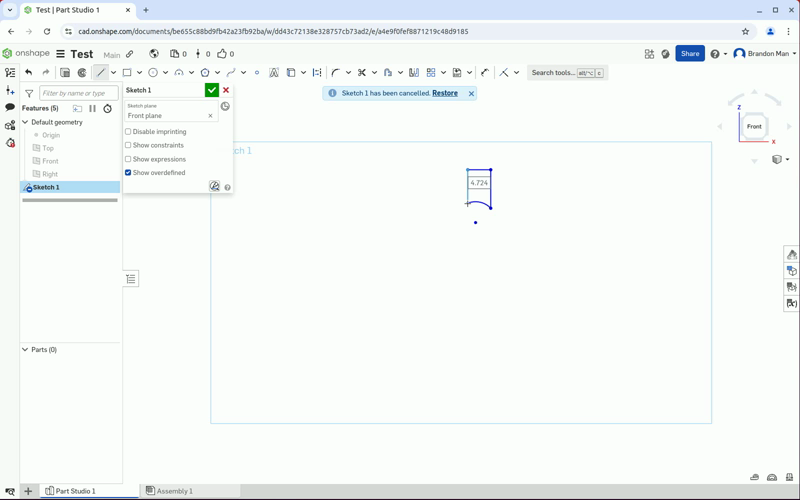
key(esc)
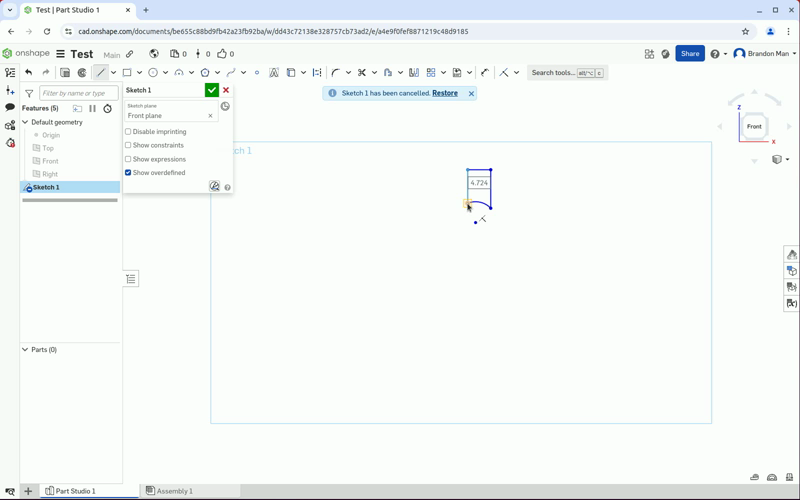
mouse_move(485, 185)
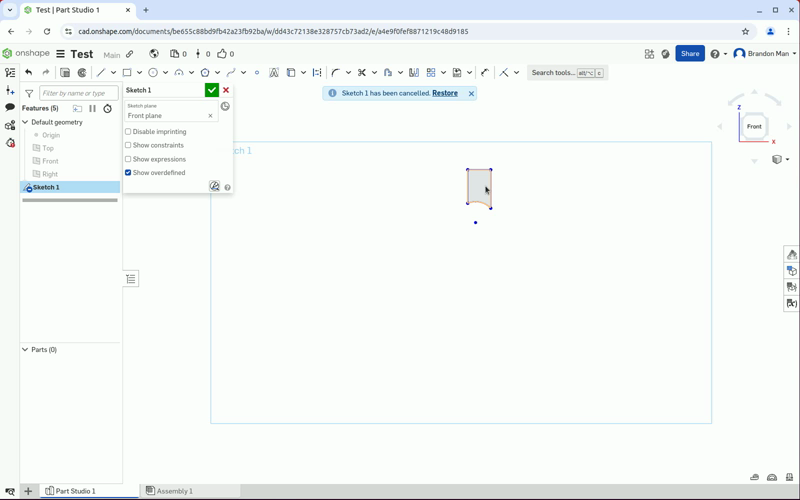
scroll(6)
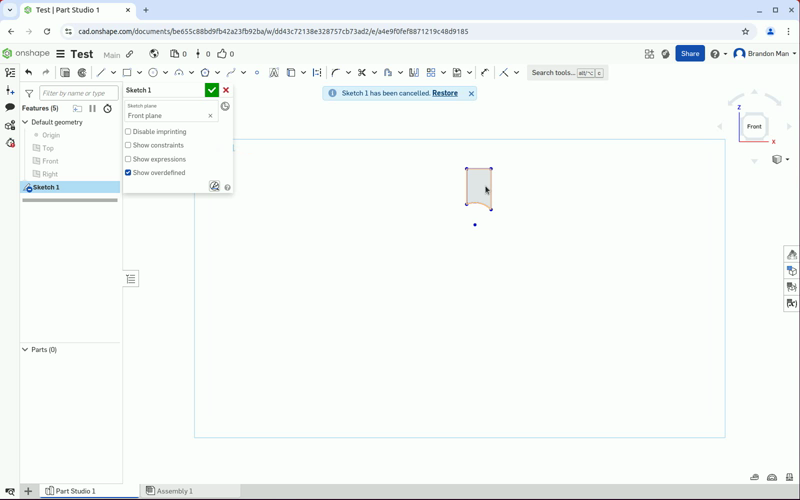
scroll(6)
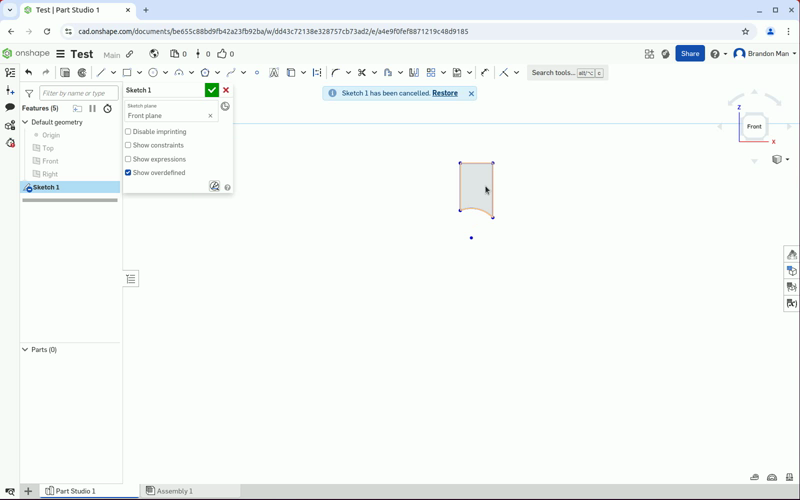
scroll(6)
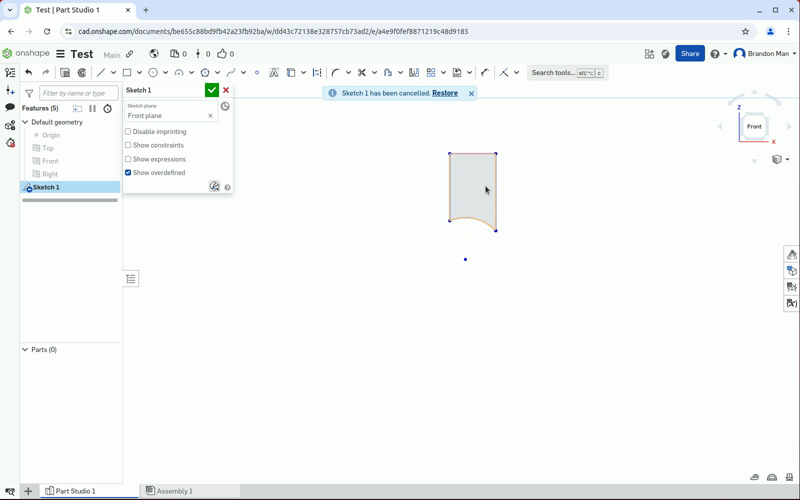
scroll(6)
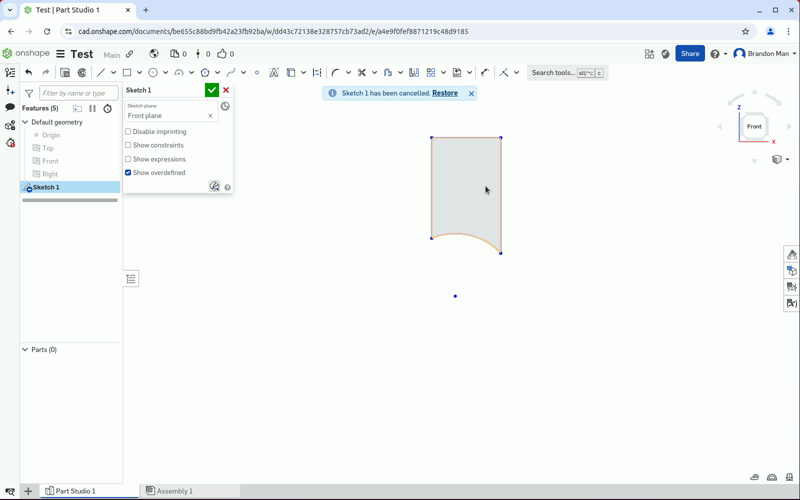
scroll(6)
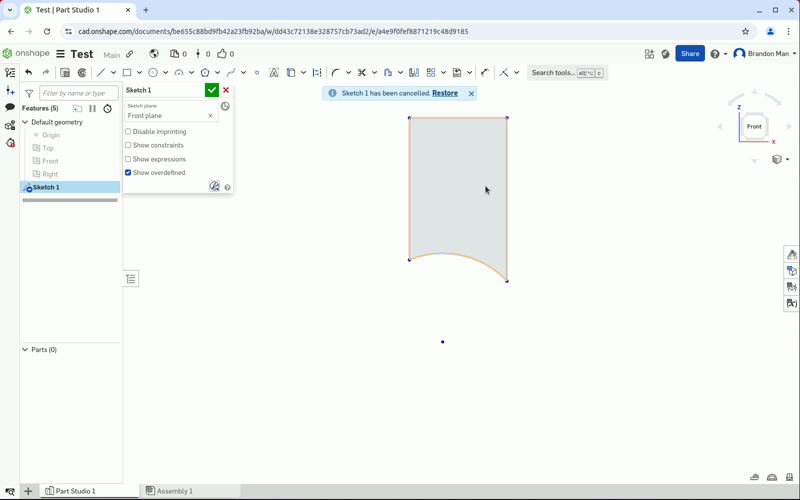
scroll(6)
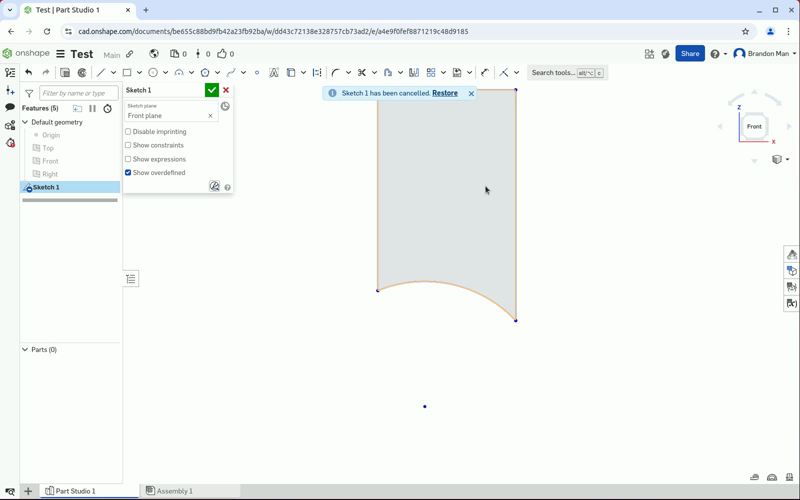
scroll(6)
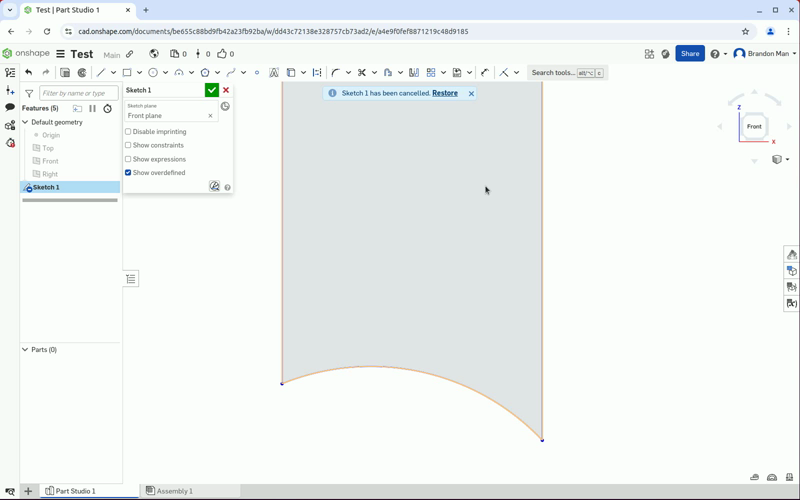
click(485, 185)
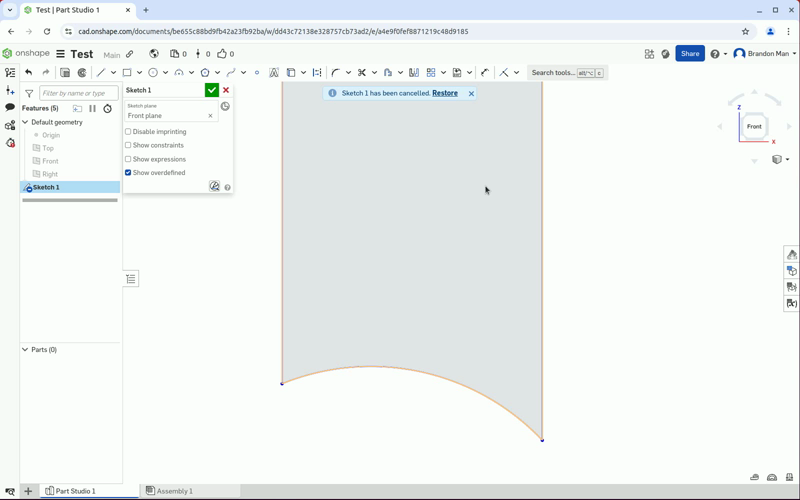
scroll(-6)
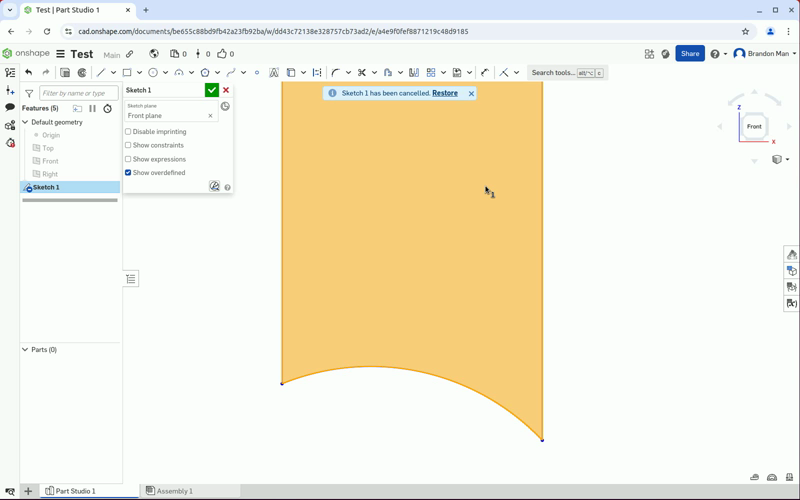
scroll(-6)
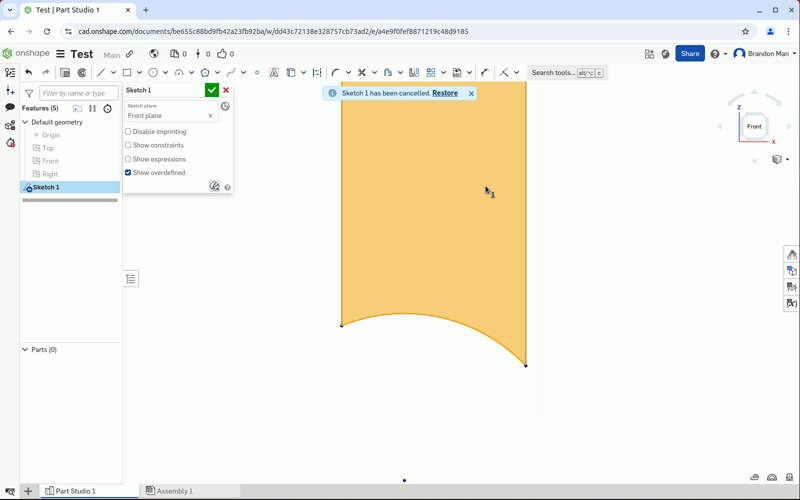
scroll(-6)
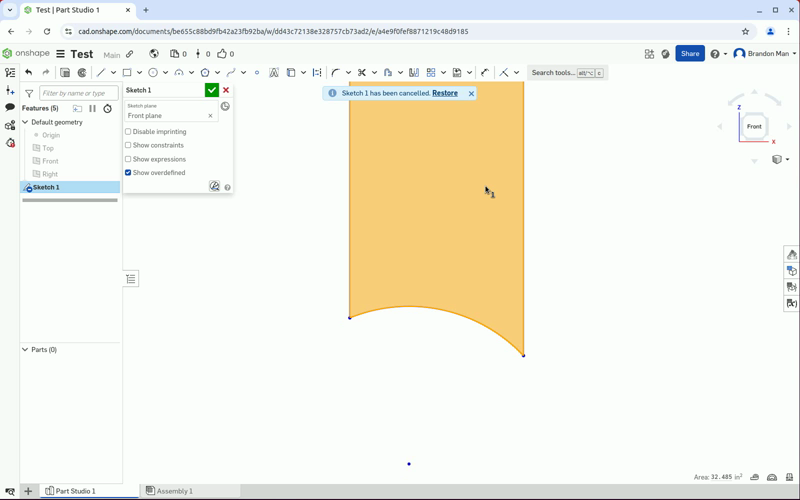
scroll(-6)
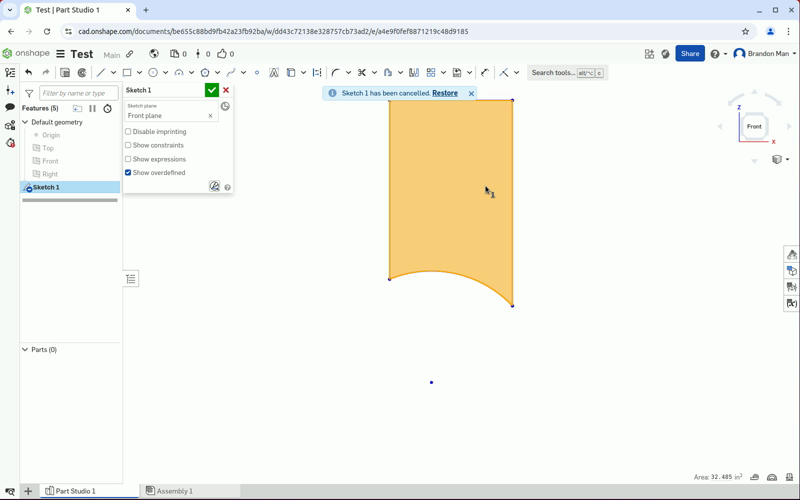
scroll(-6)
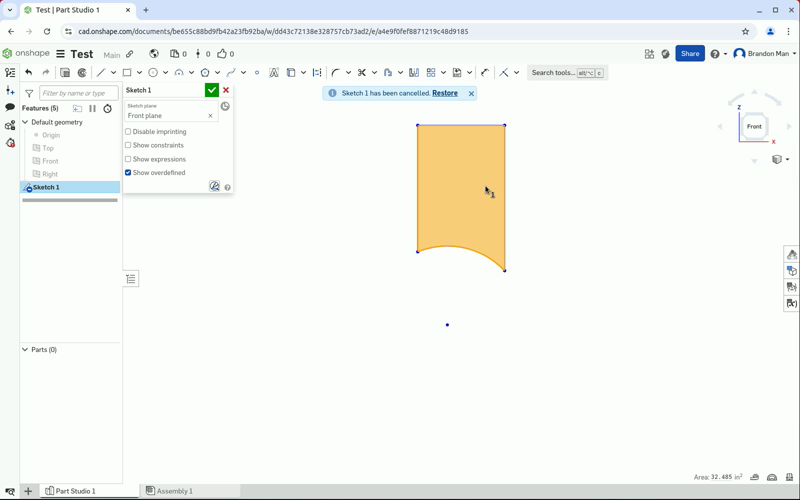
scroll(-6)
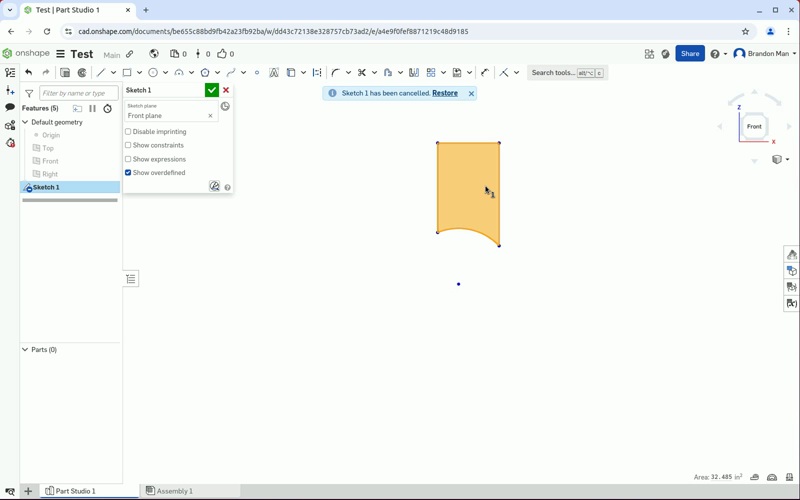
scroll(-6)
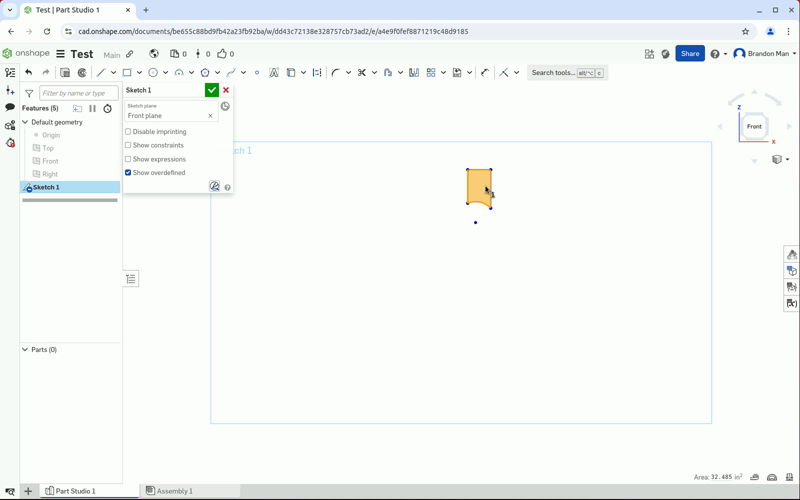
mouse_move(73, 352)
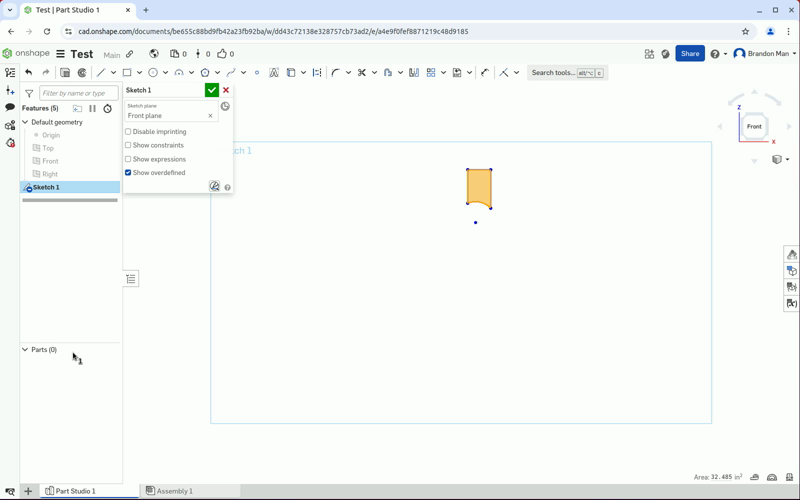
key(shift+y)
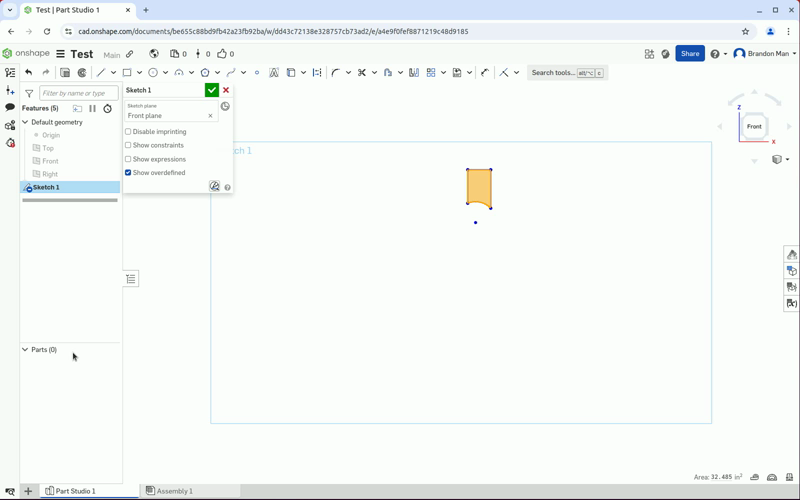
key(shift+e)
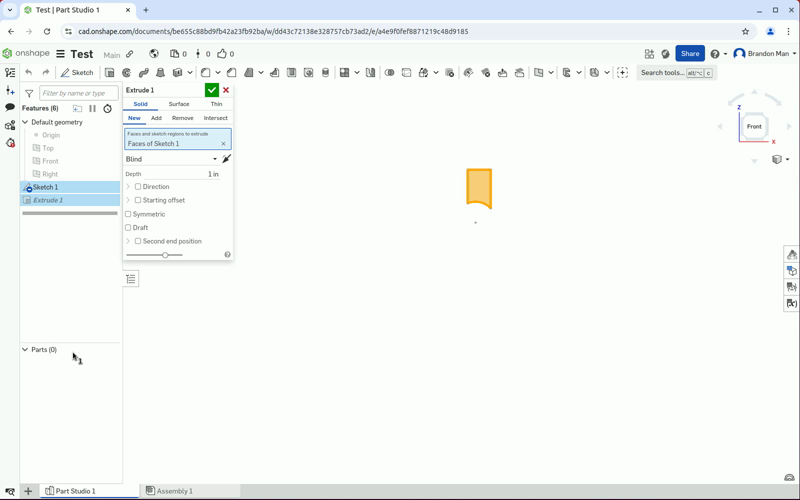
mouse_move(143, 106)
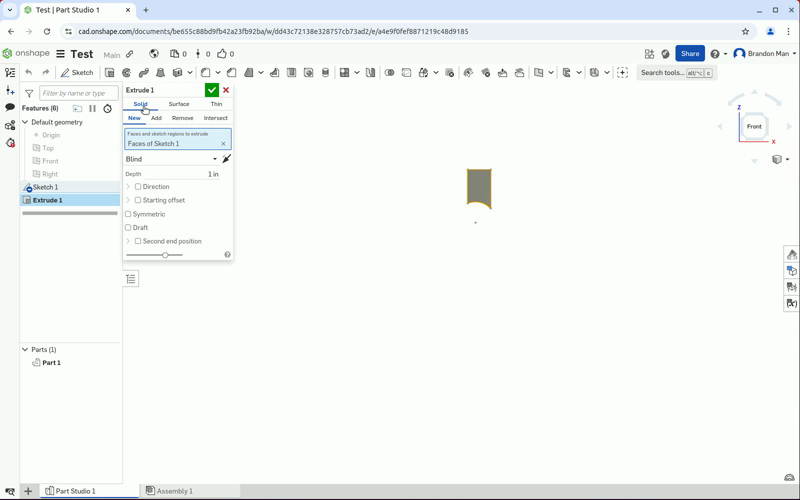
click(143, 106)
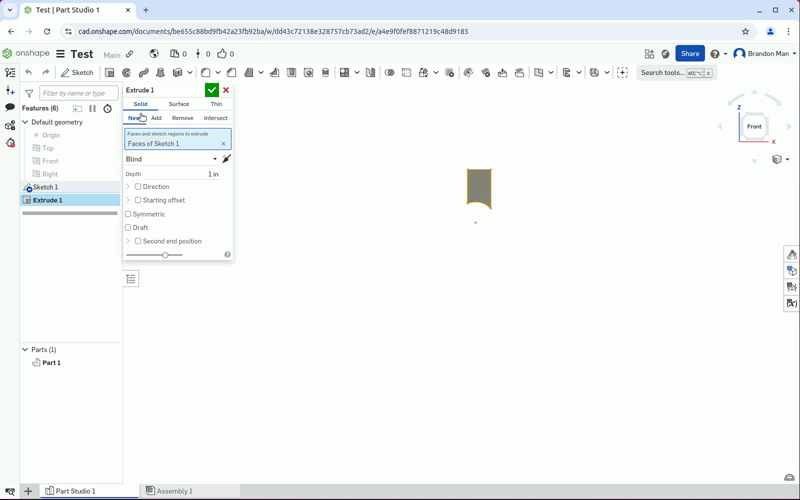
mouse_move(137, 120)
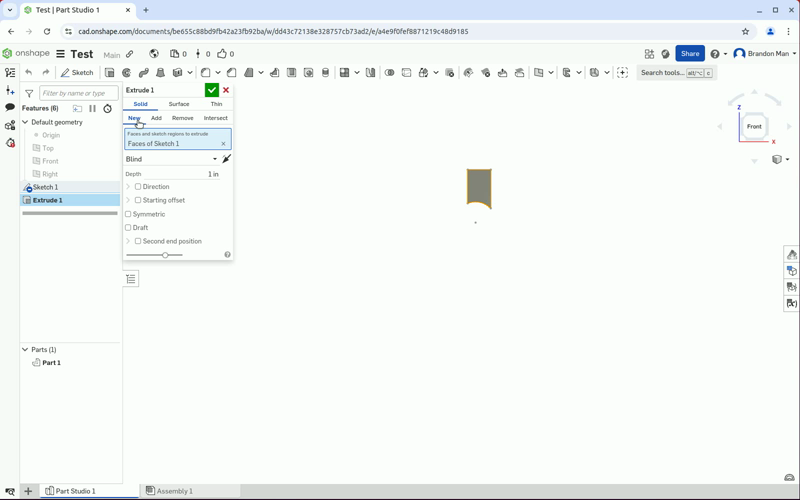
click(137, 120)
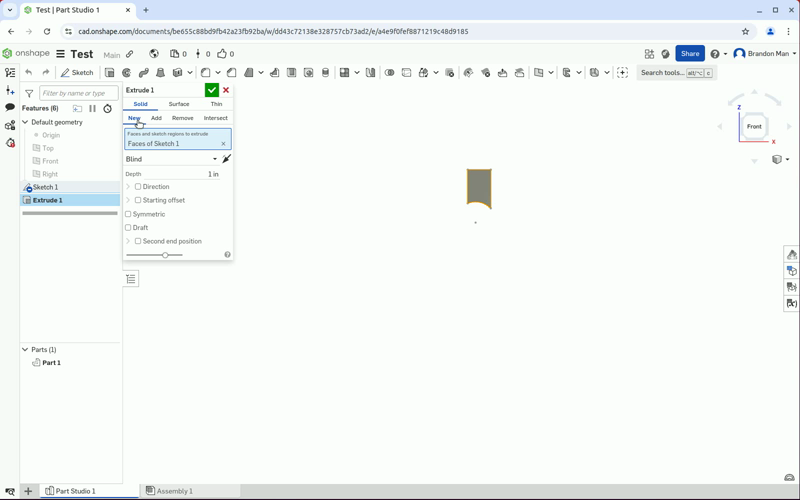
key(tab, 4)
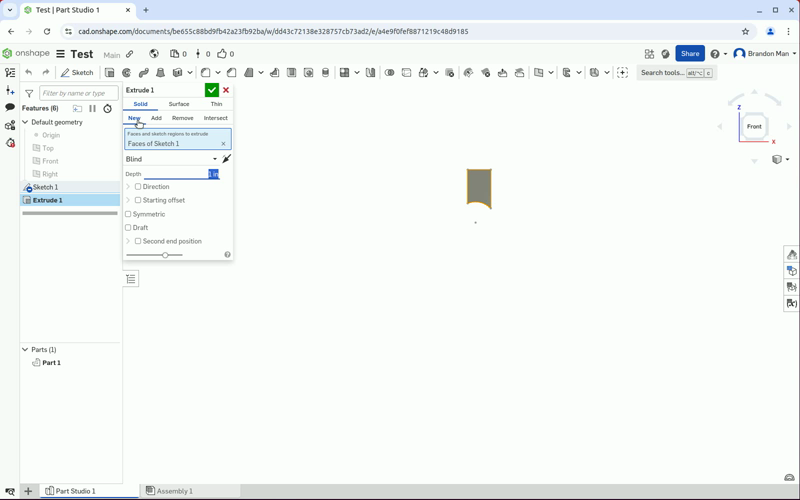
text(0.963)
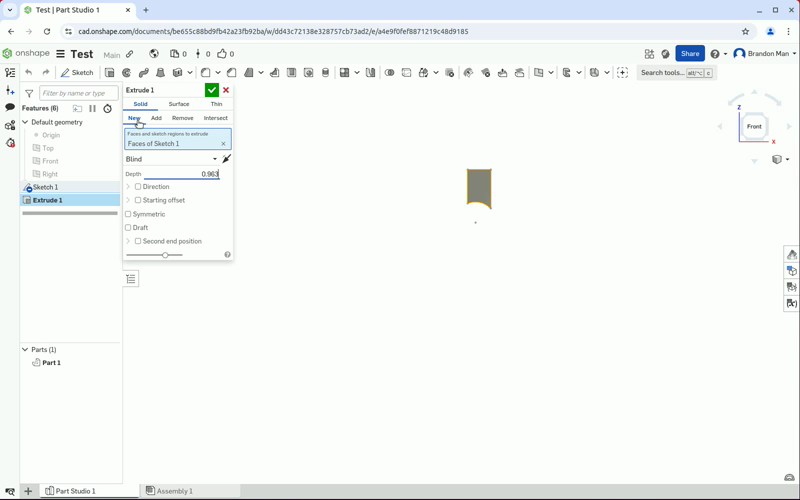
key(enter)
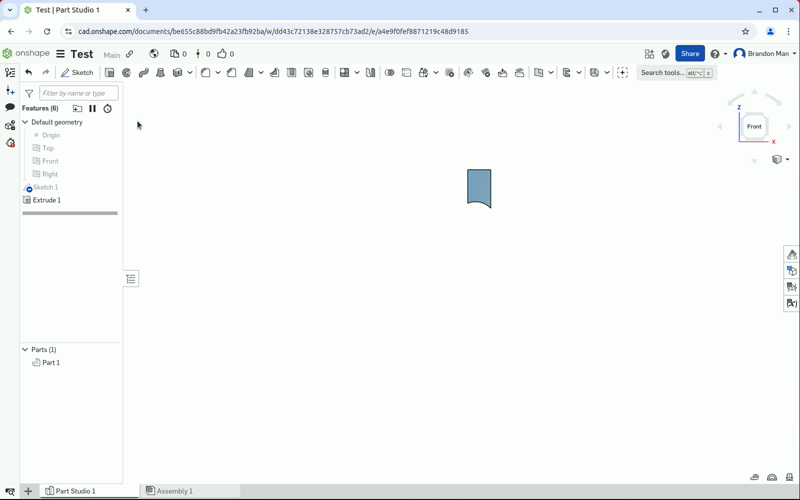
key(shift+h)
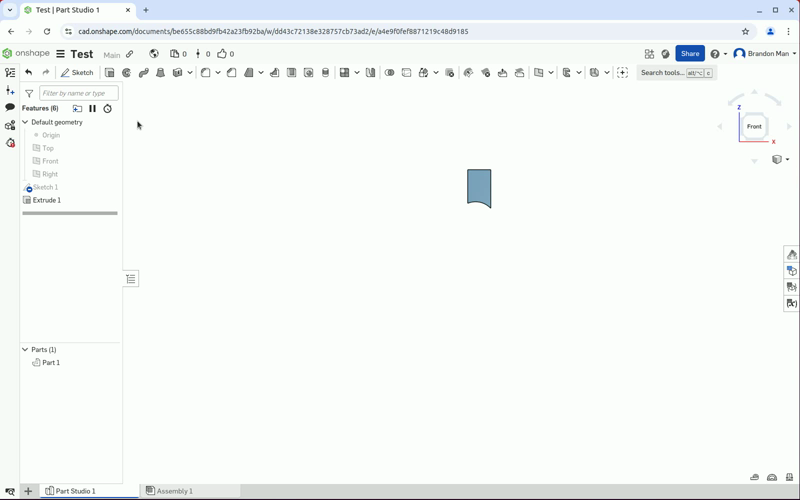
key(shift+h)
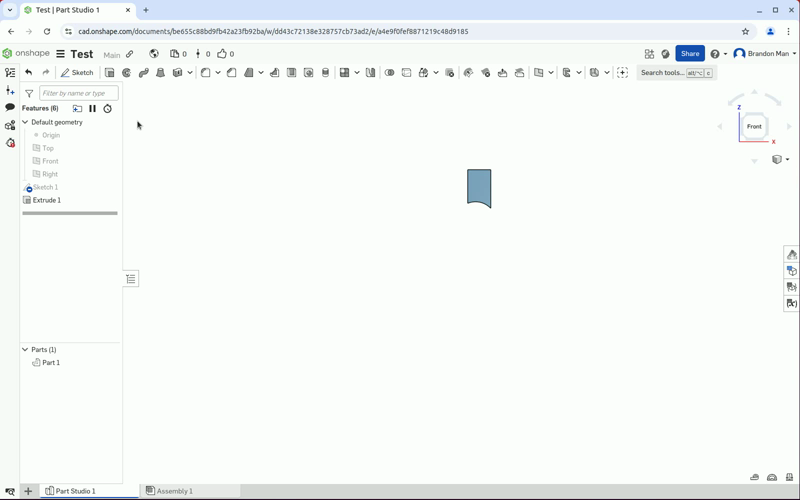
mouse_move(73, 189)
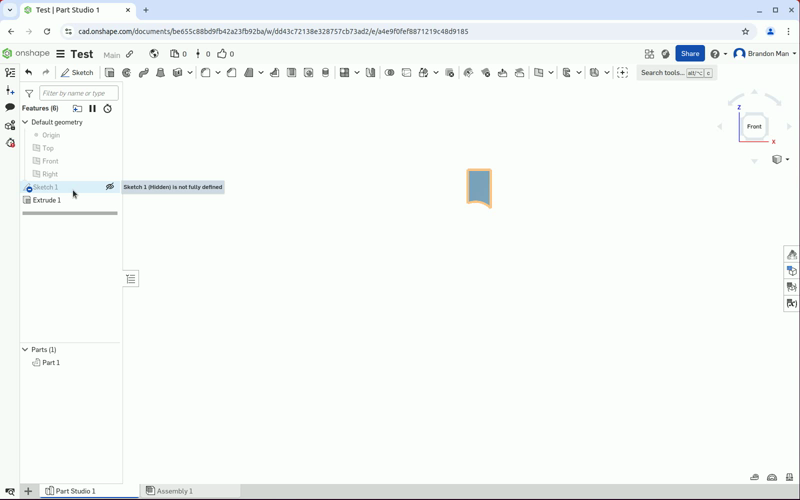
click(73, 189)
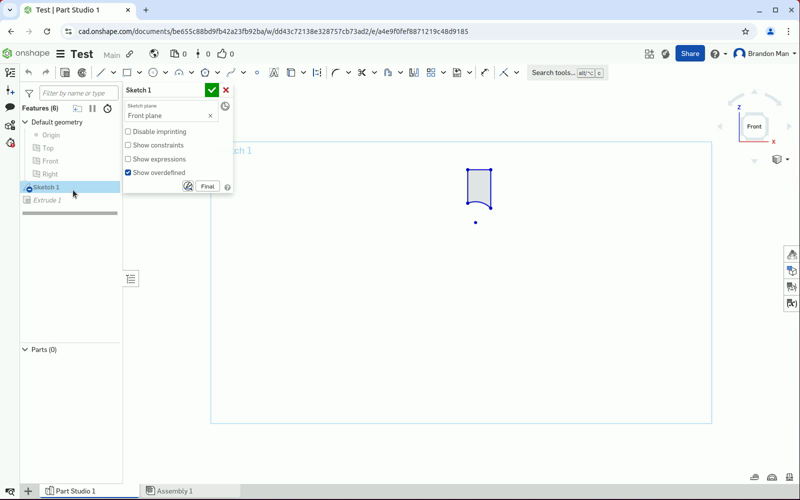
mouse_move(229, 92)
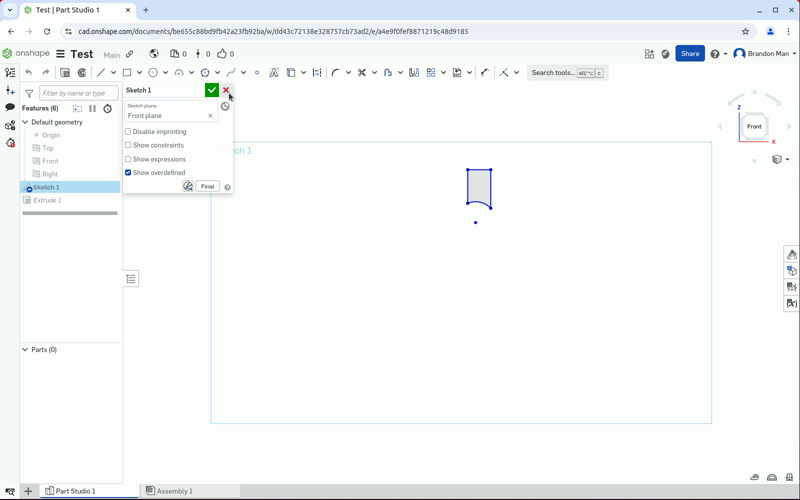
click(229, 92)
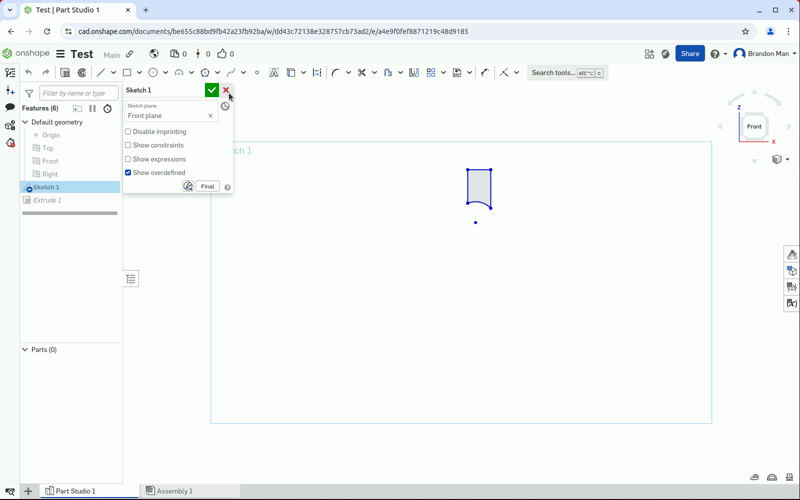
key(shift+s)
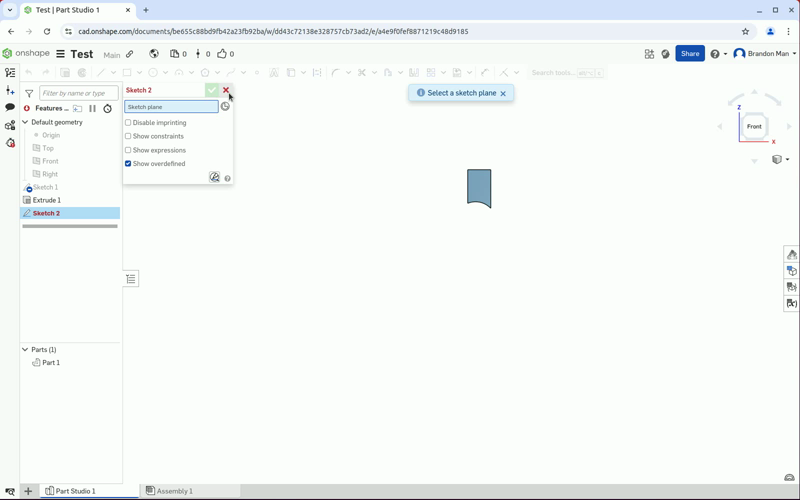
mouse_move(73, 163)
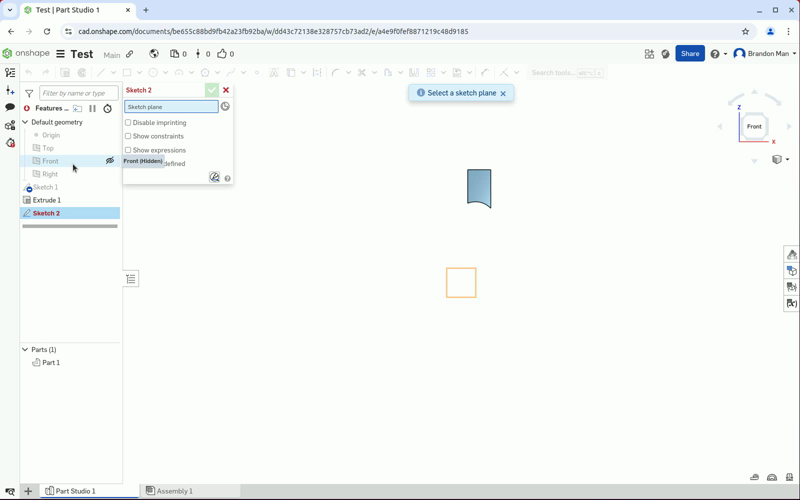
click(73, 163)
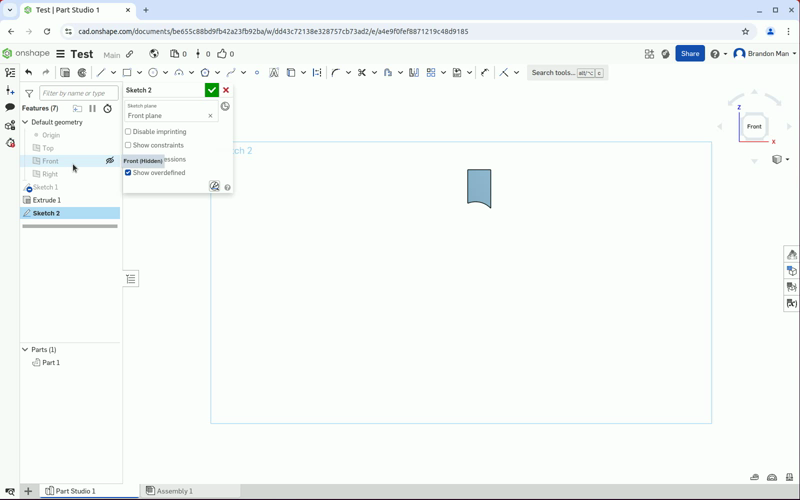
mouse_move(73, 352)
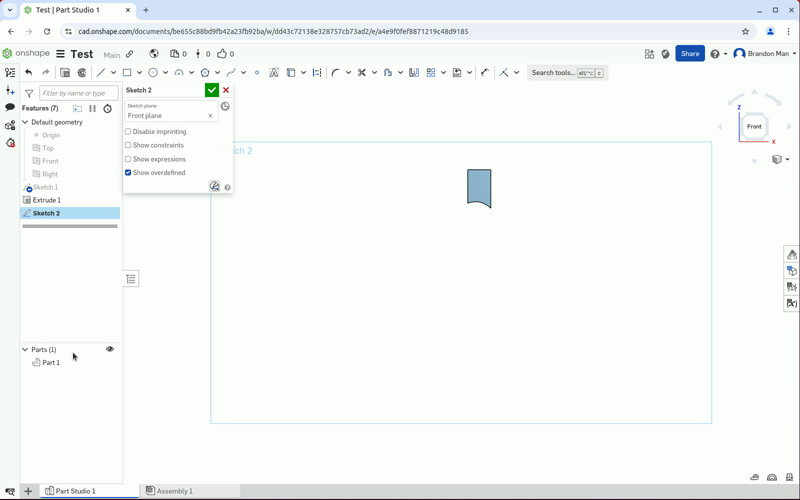
key(y)
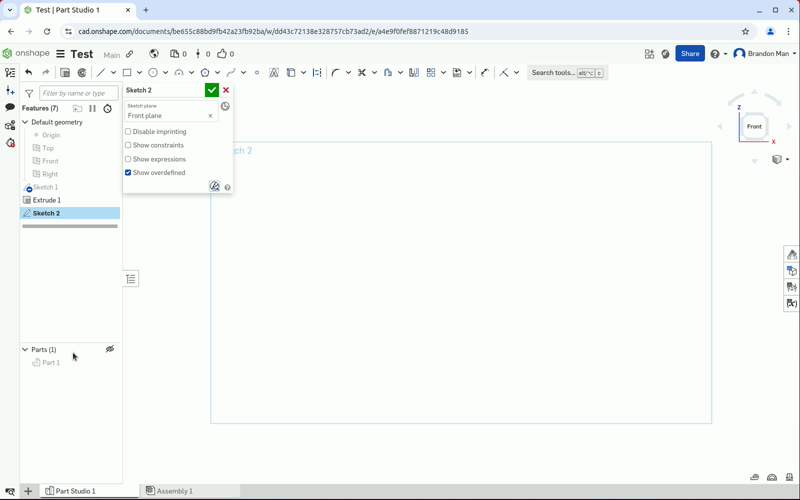
key(a)
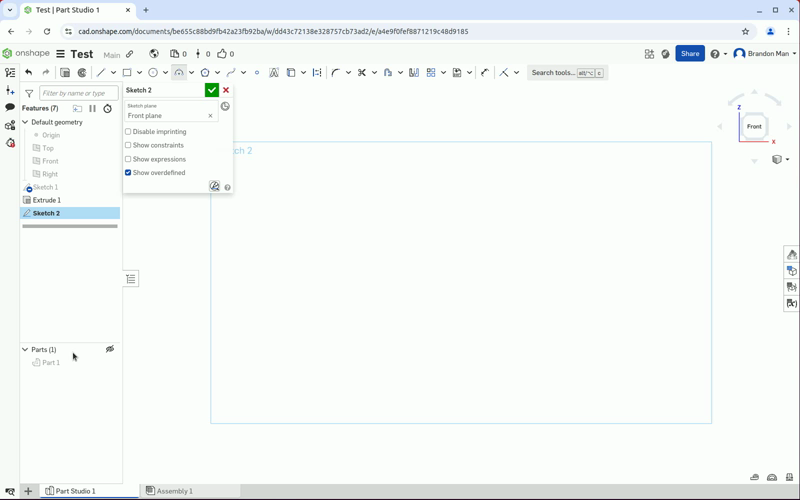
key_down(shift)
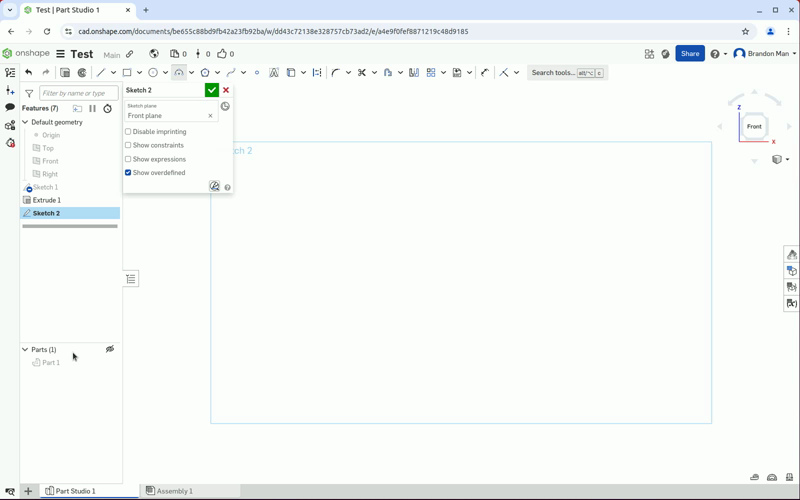
mouse_move(467, 216)
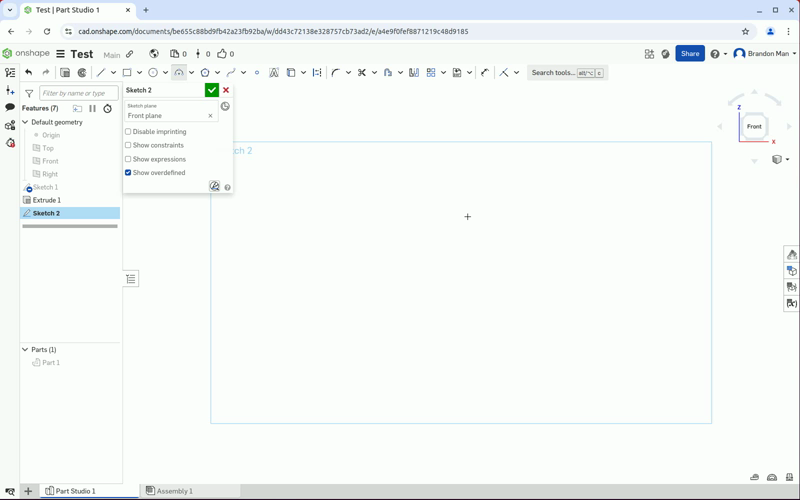
click(467, 216)
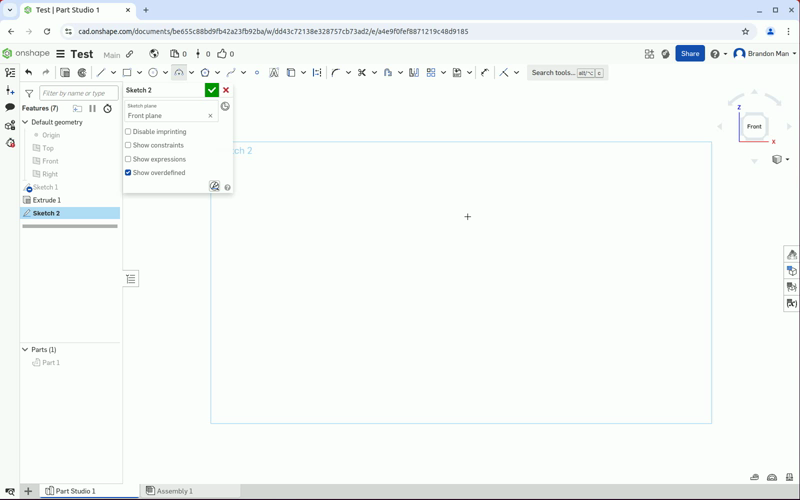
key_up(shift)
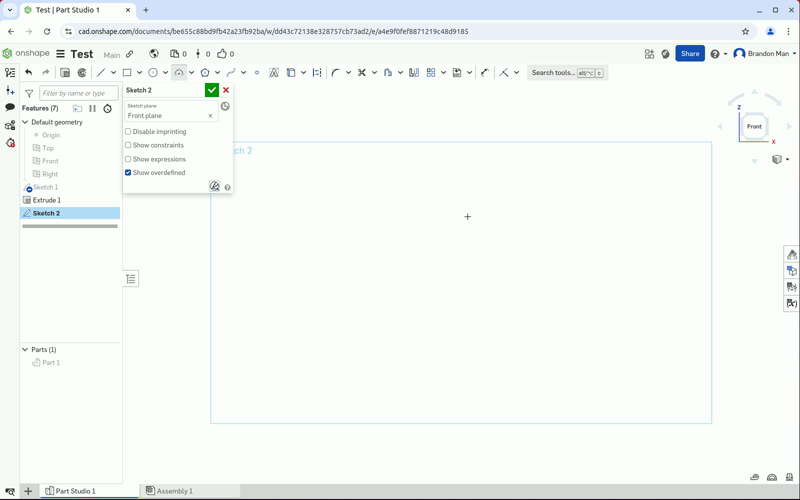
key_down(shift)
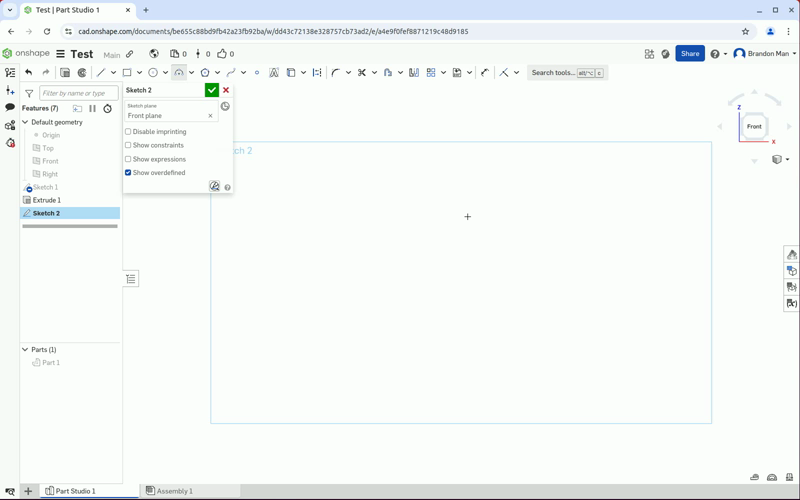
mouse_move(475, 230)
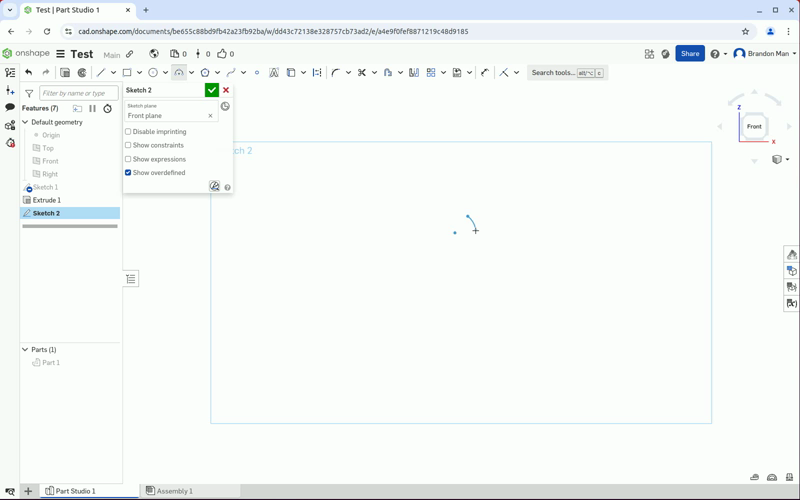
click(475, 230)
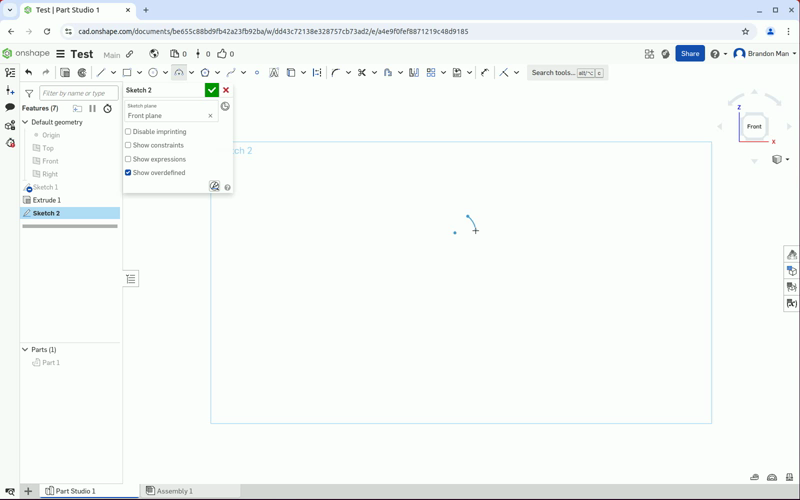
mouse_move(484, 215)
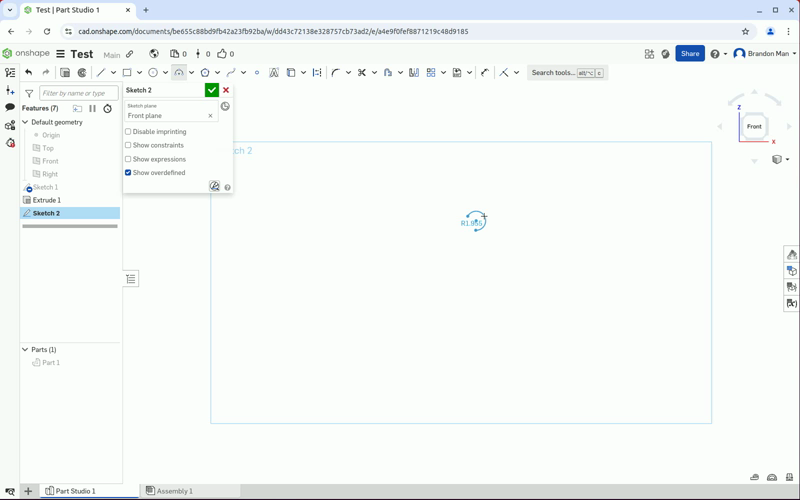
click(484, 215)
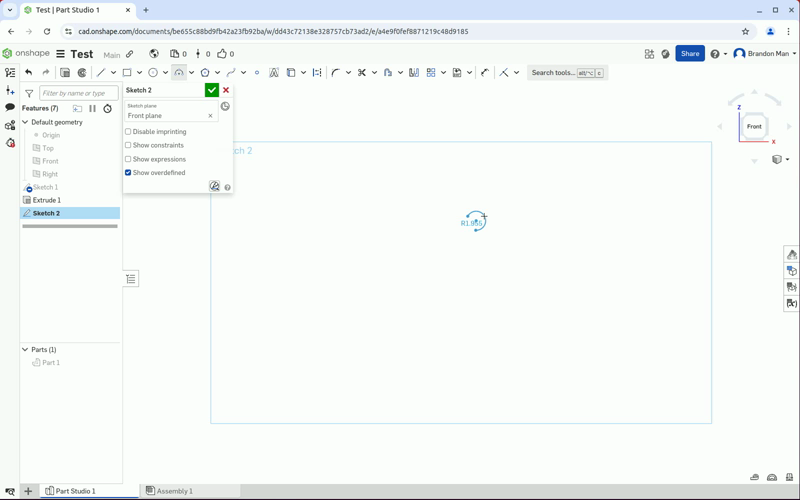
key_up(shift)
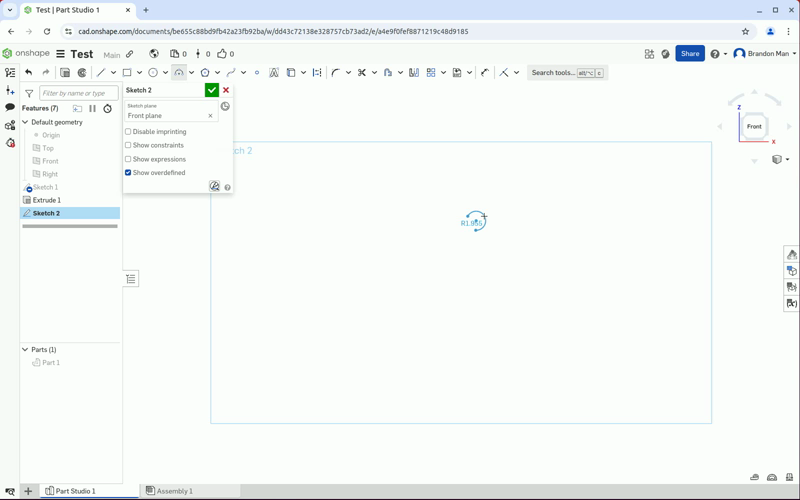
key(esc)
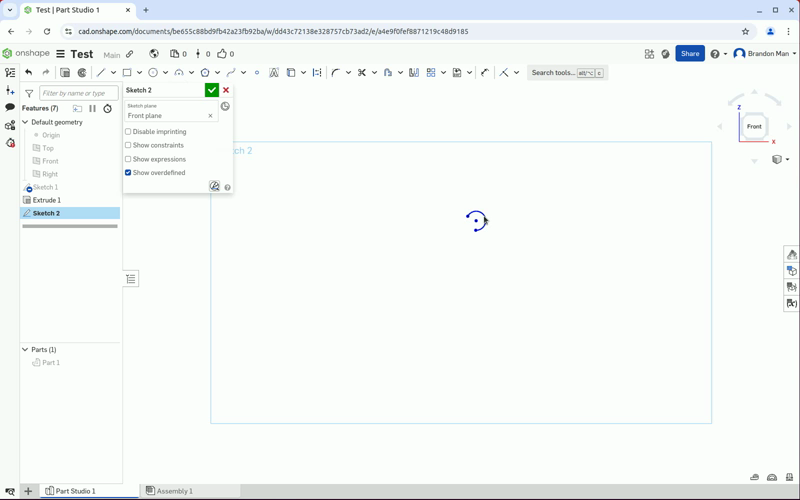
key(l)
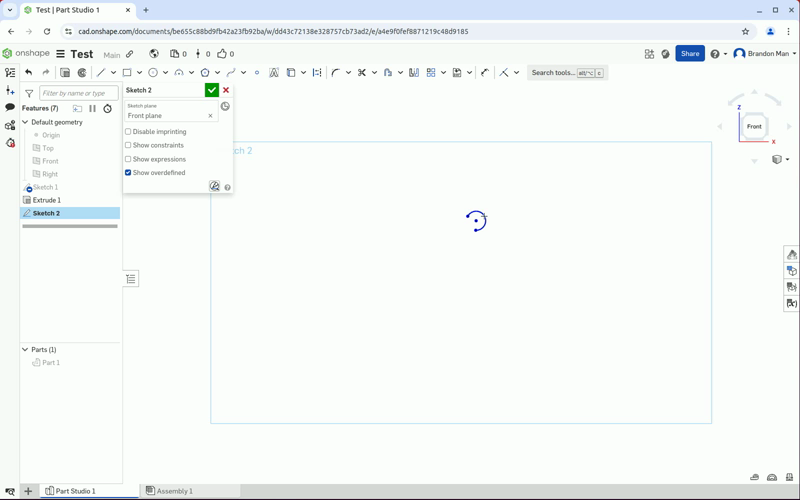
mouse_move(475, 230)
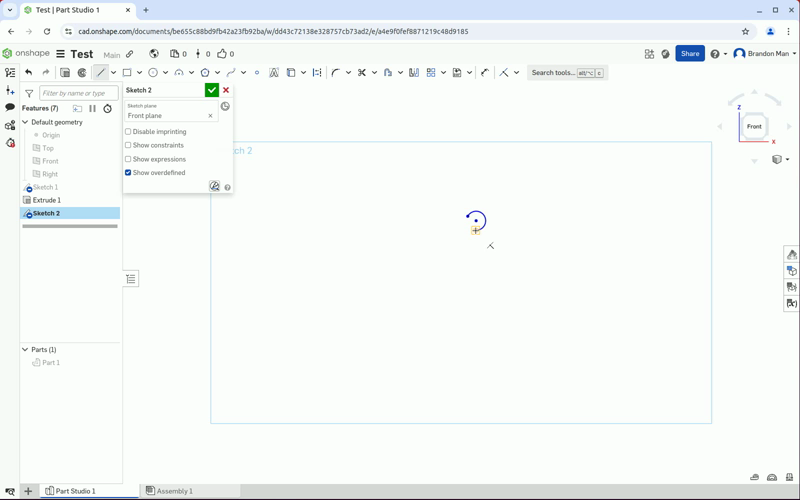
click(475, 230)
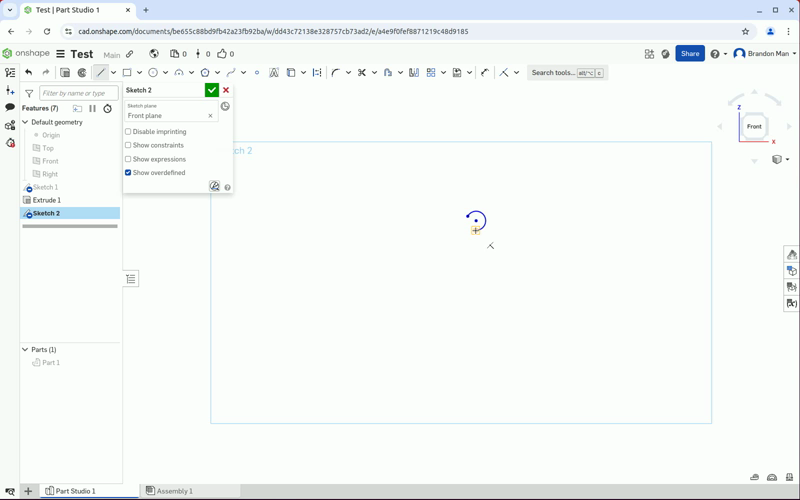
key_down(shift)
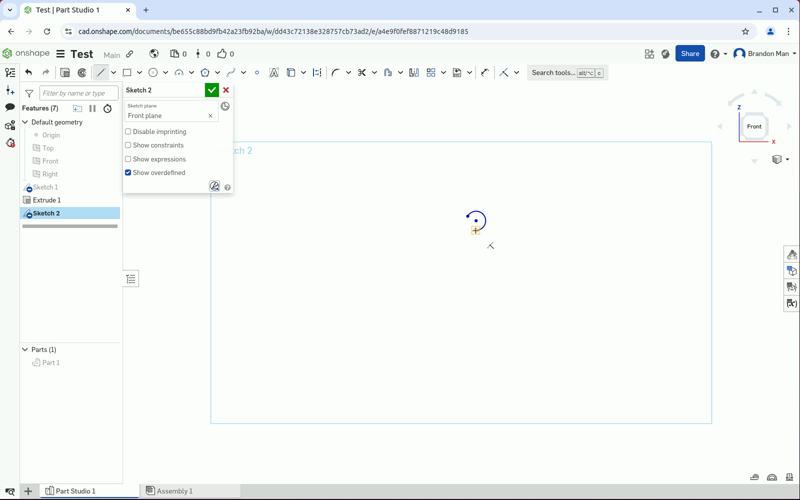
mouse_move(505, 230)
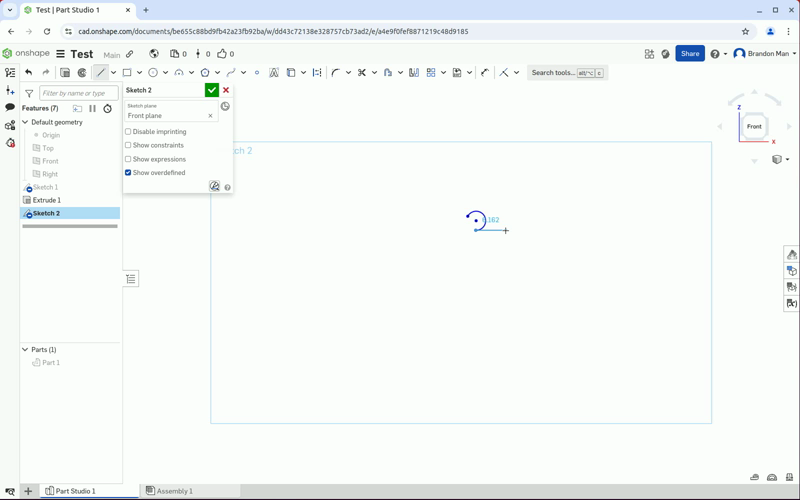
mouse_move(475, 241)
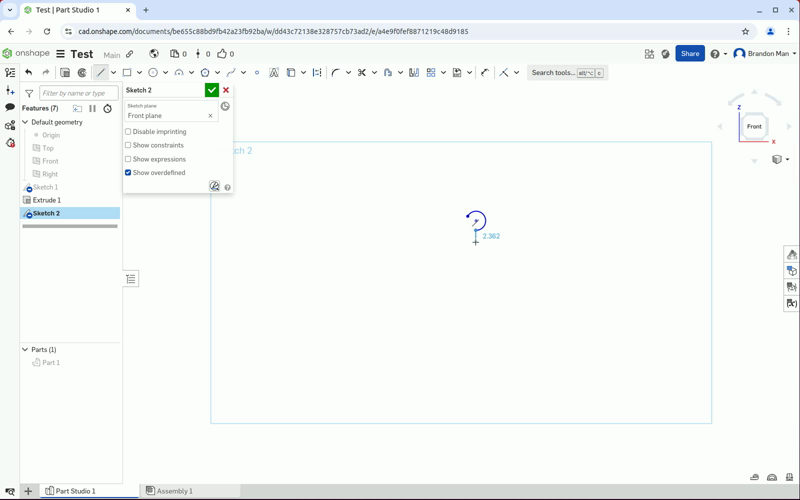
click(475, 241)
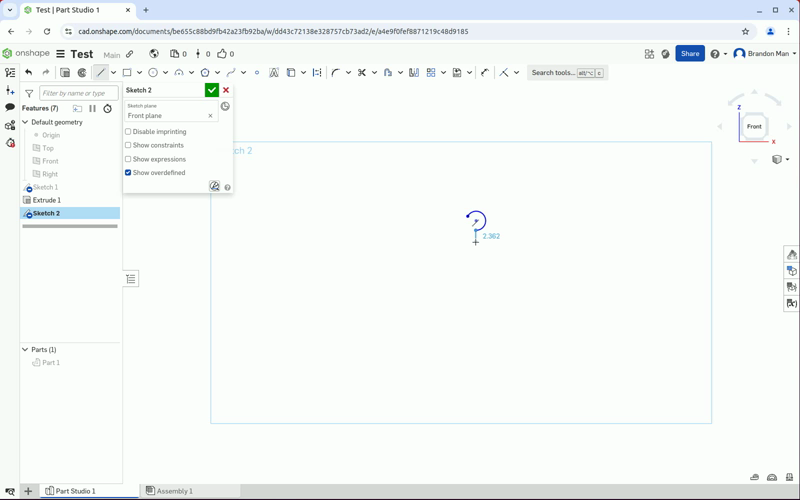
key_up(shift)
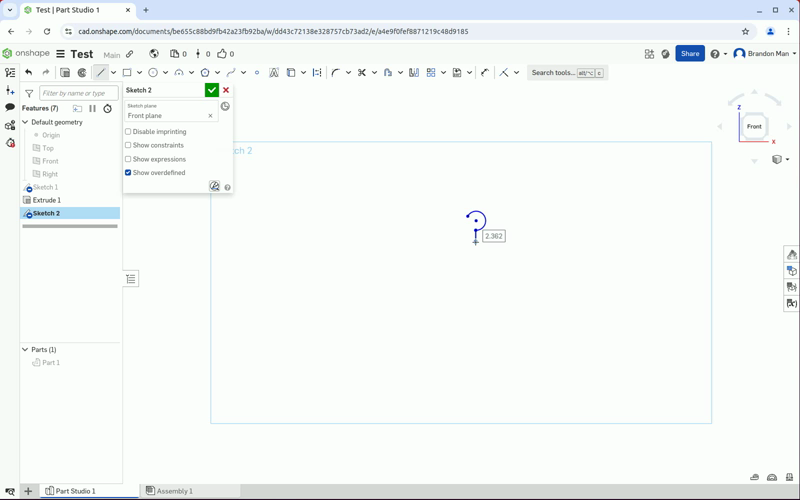
key(esc)
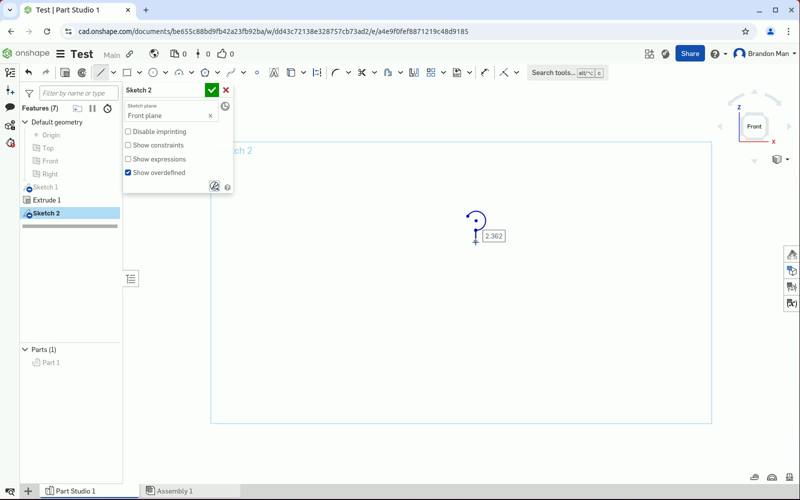
key(a)
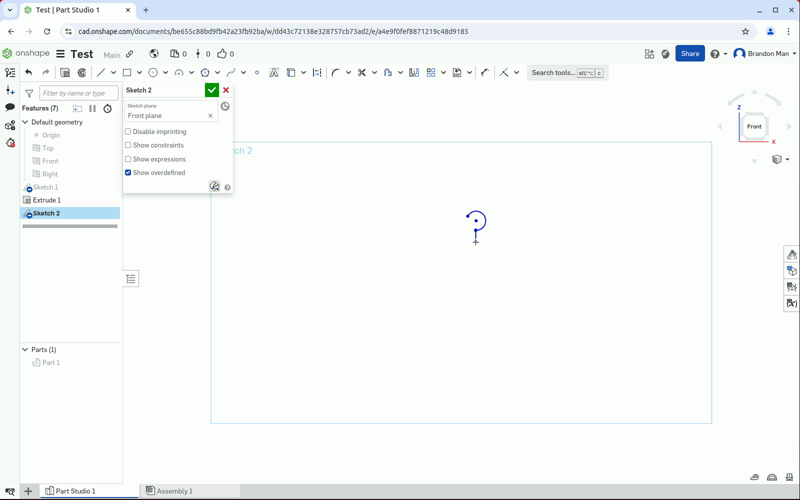
mouse_move(475, 241)
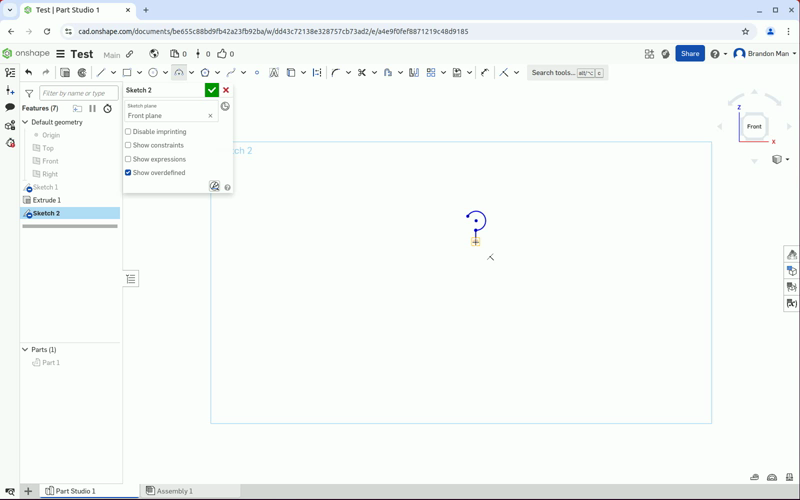
click(475, 241)
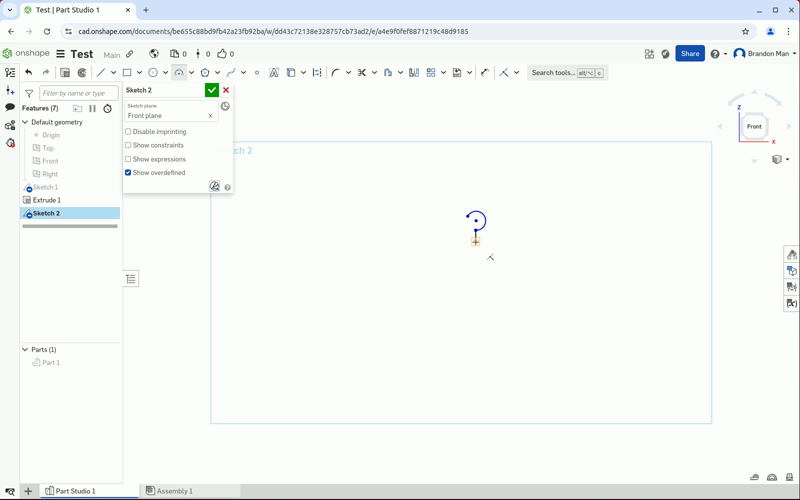
key_down(shift)
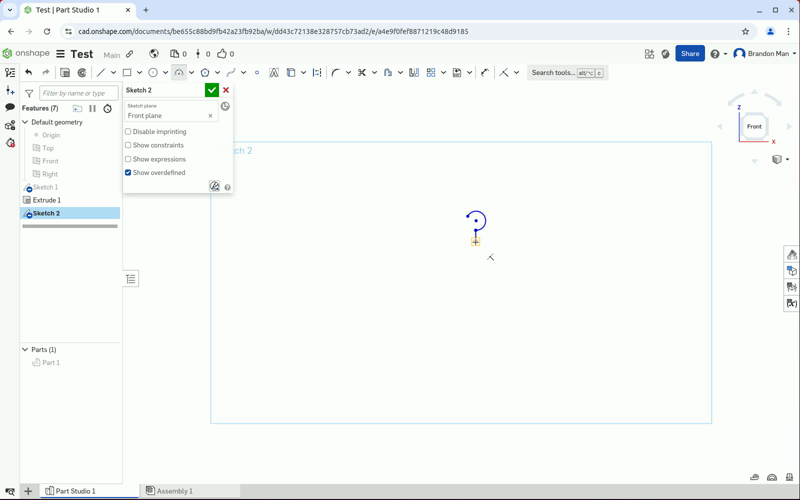
mouse_move(491, 234)
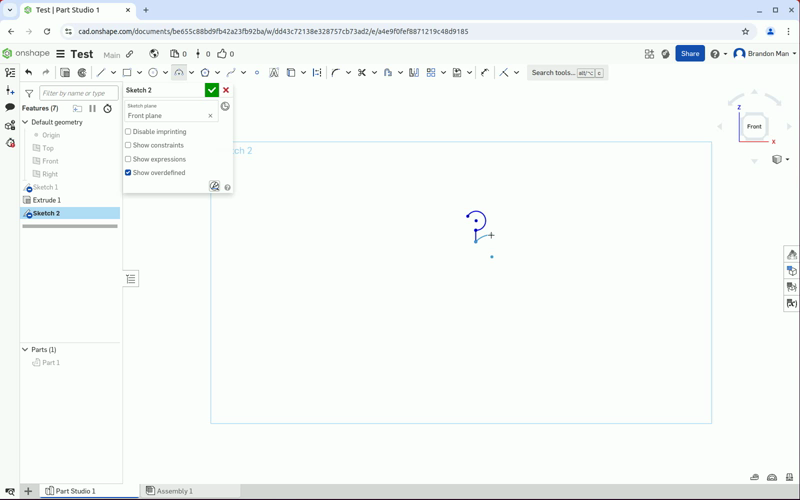
click(491, 234)
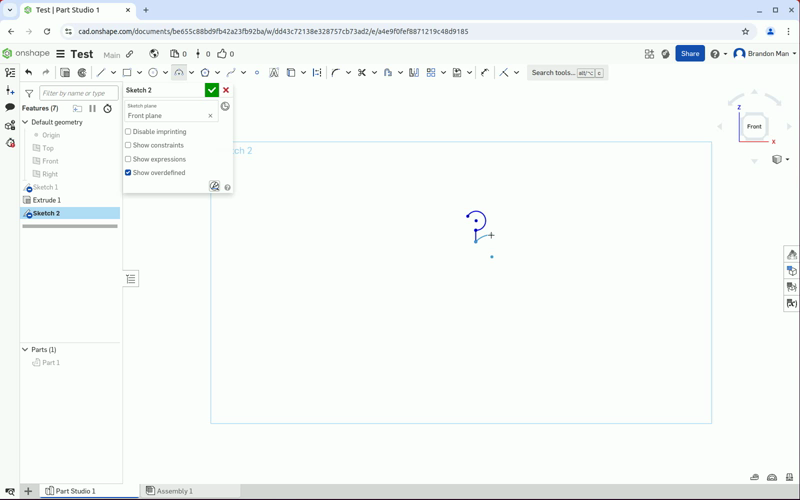
mouse_move(484, 240)
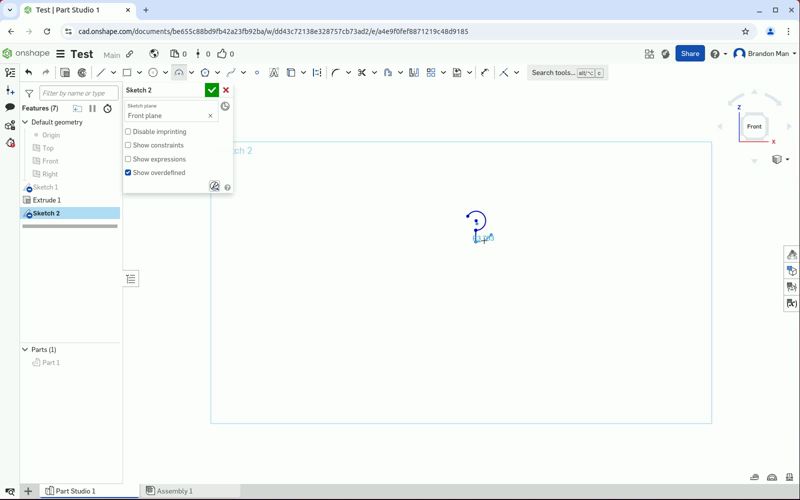
click(484, 240)
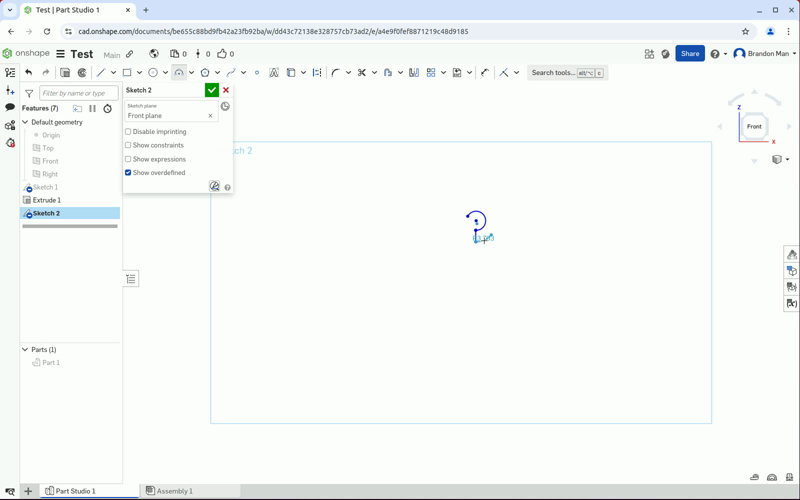
key_up(shift)
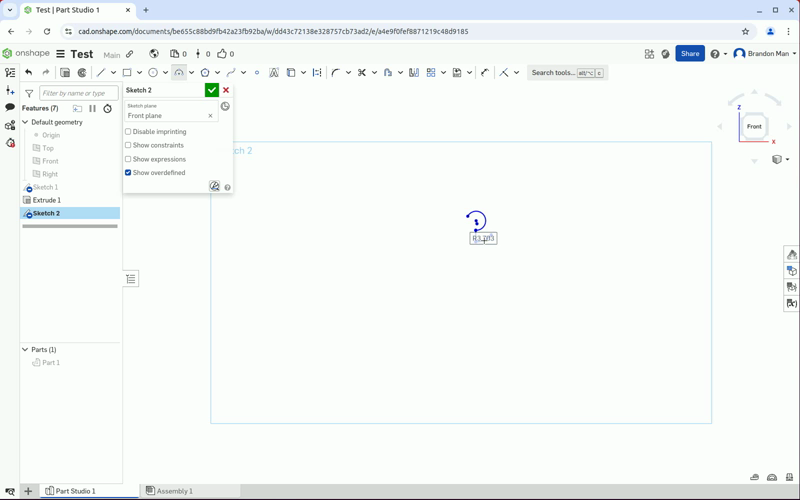
key(esc)
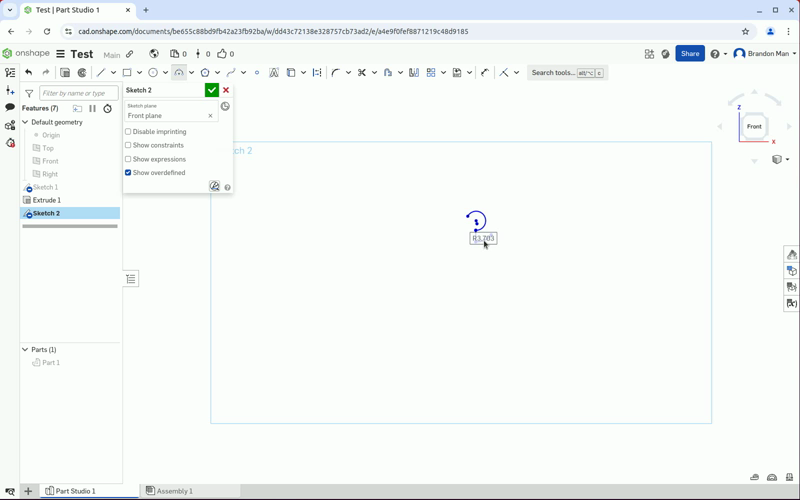
key(l)
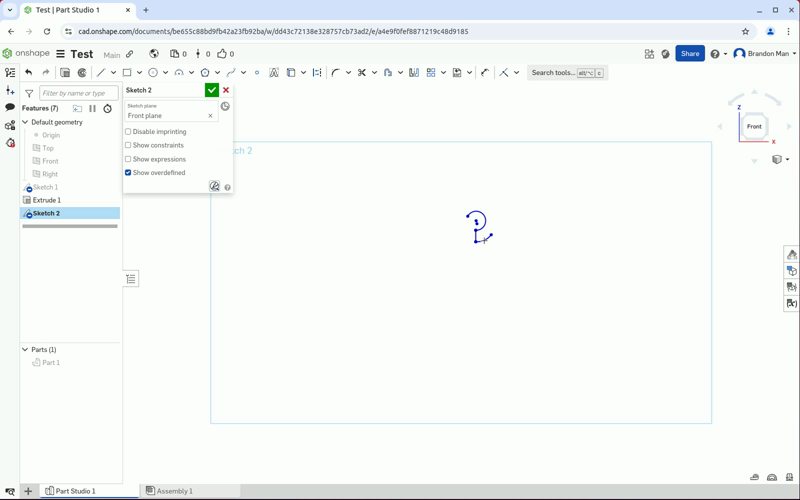
mouse_move(491, 234)
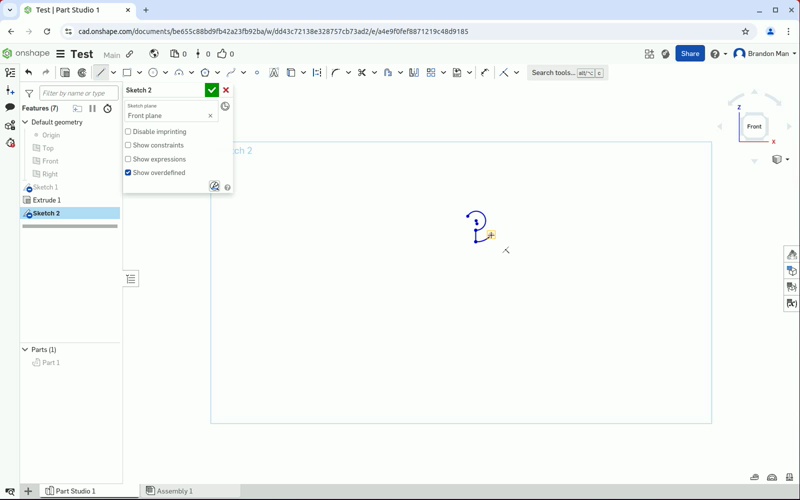
click(491, 234)
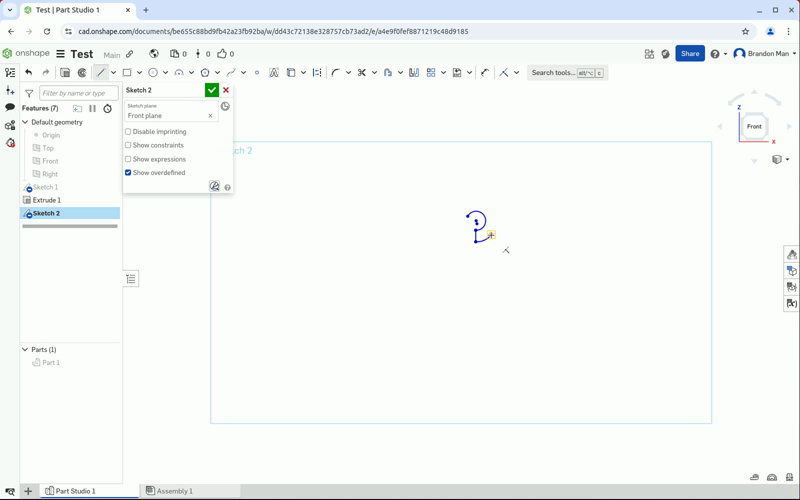
key_down(shift)
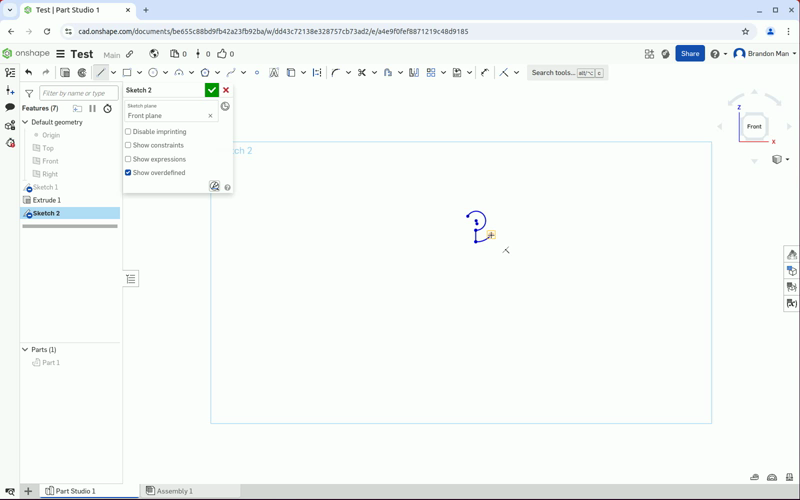
mouse_move(521, 234)
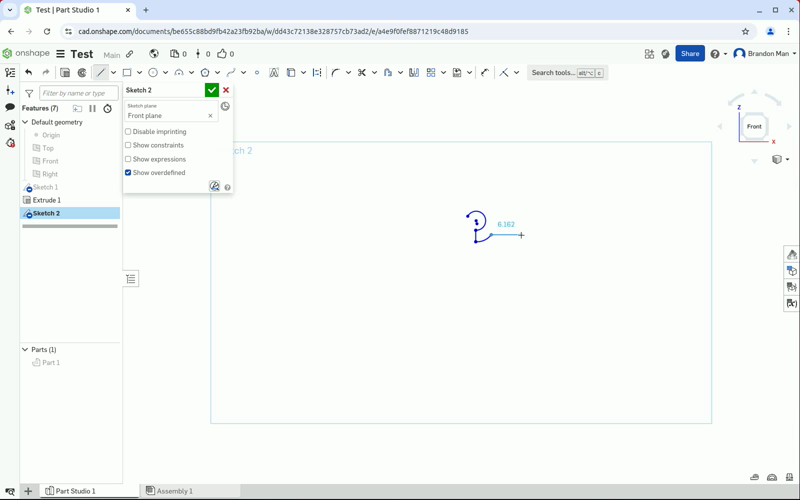
mouse_move(491, 207)
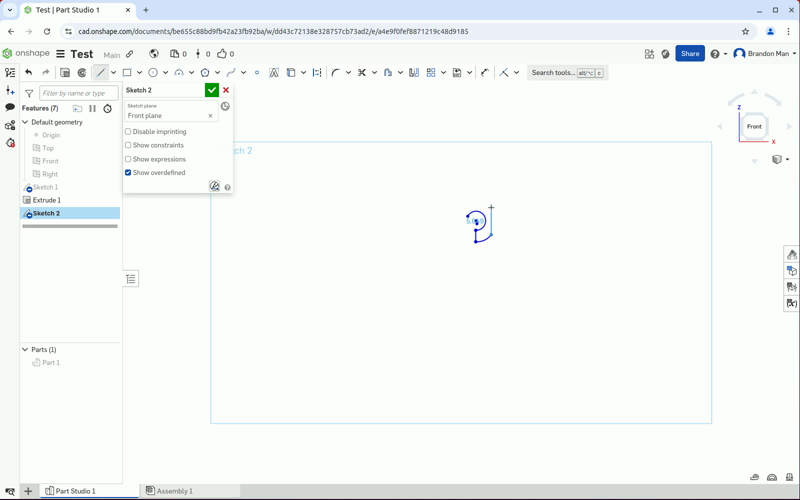
click(491, 207)
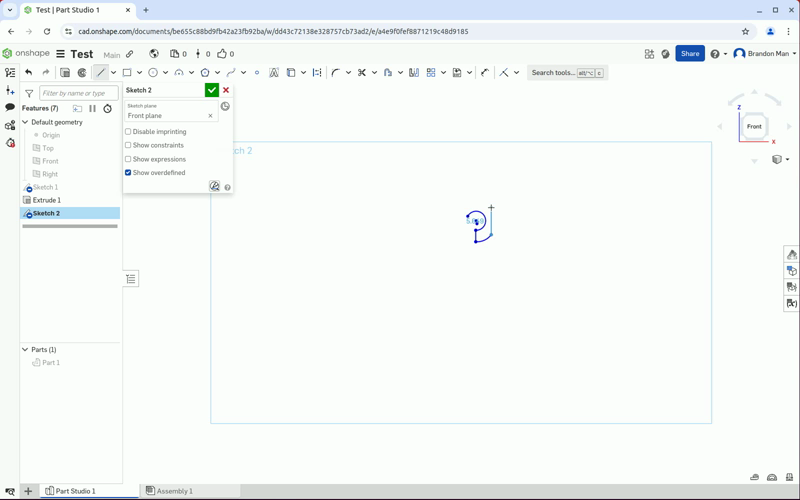
key_up(shift)
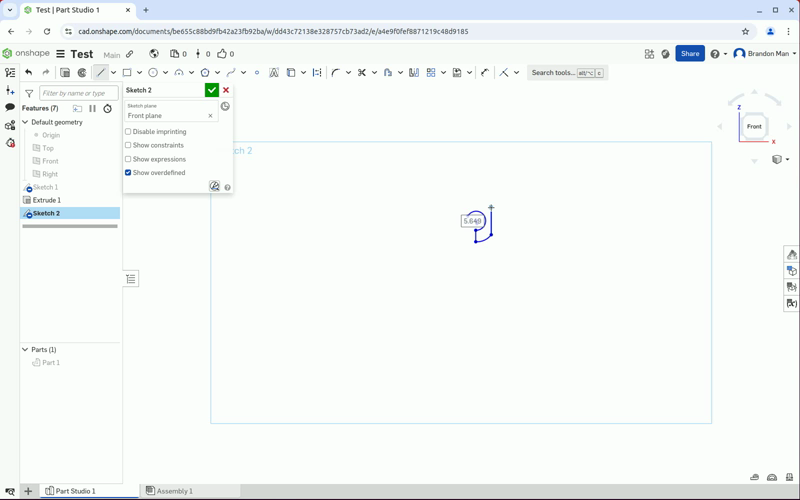
key(esc)
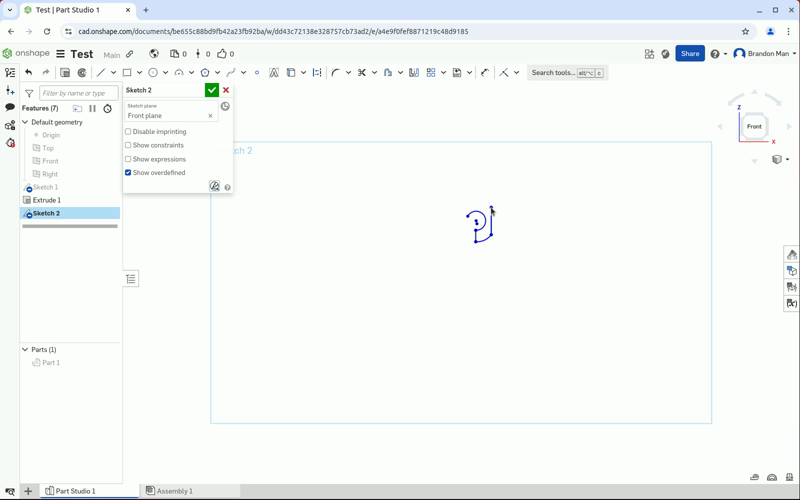
key(a)
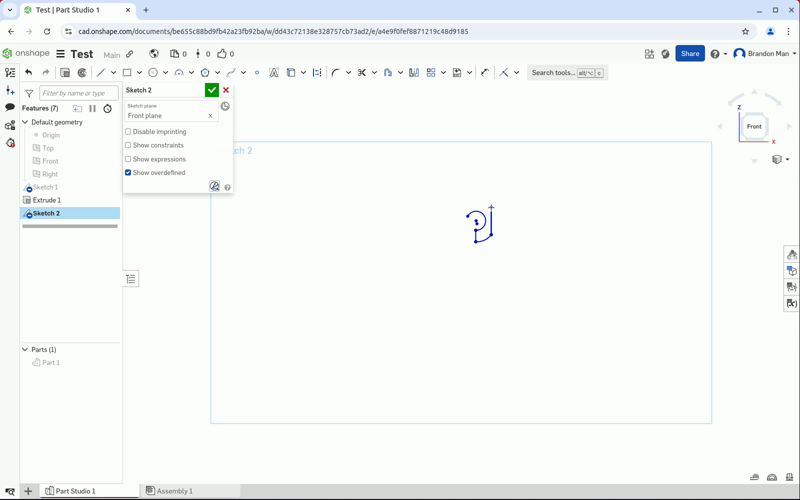
mouse_move(491, 207)
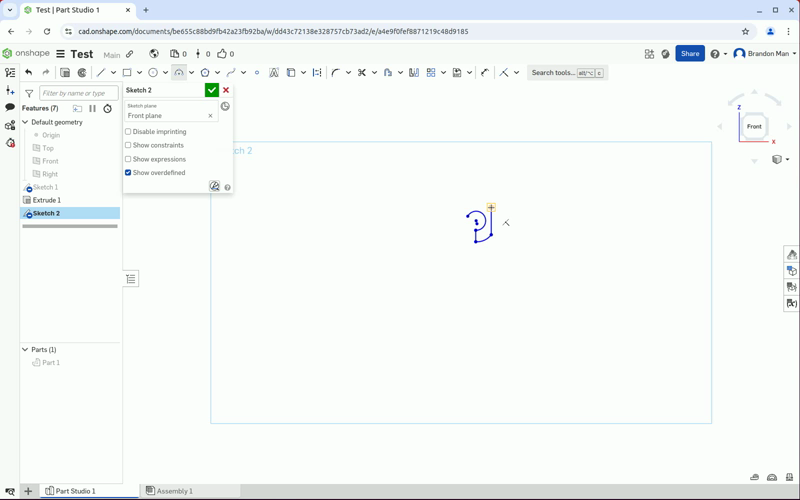
click(491, 207)
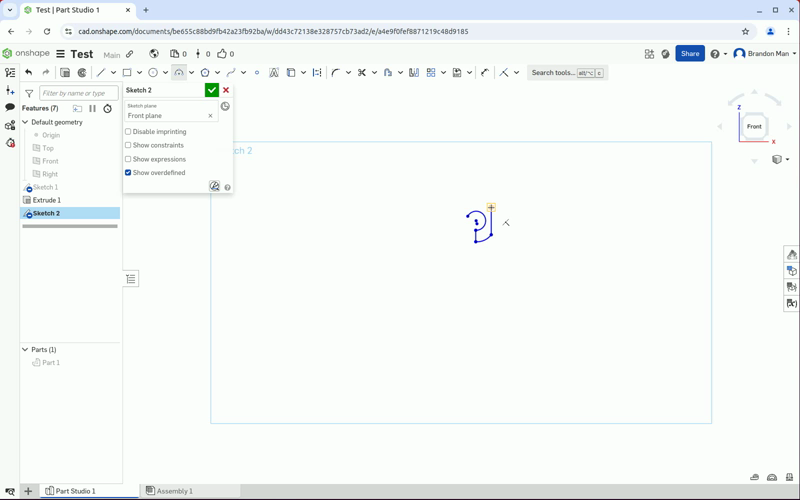
key_down(shift)
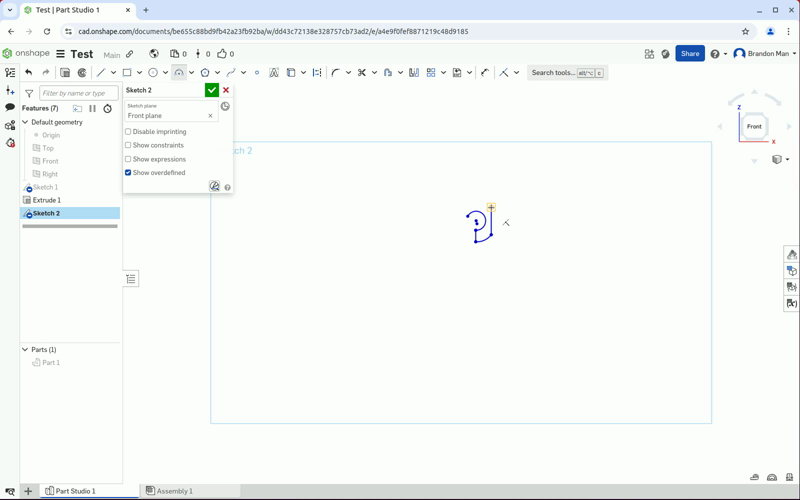
mouse_move(467, 201)
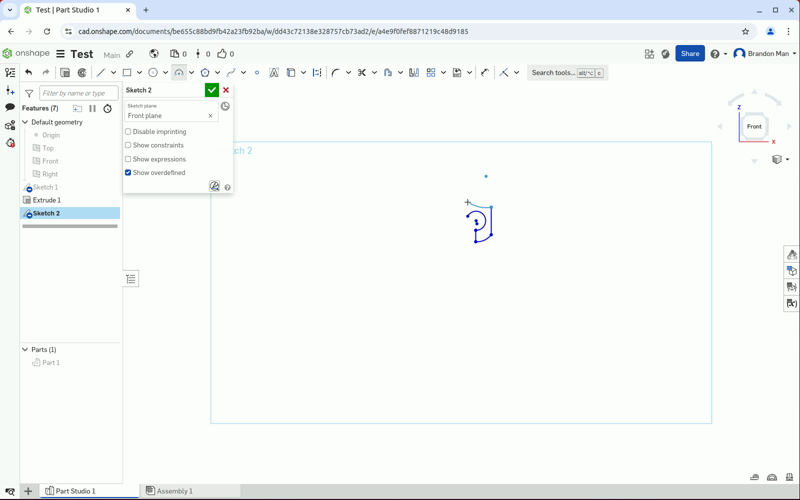
click(467, 201)
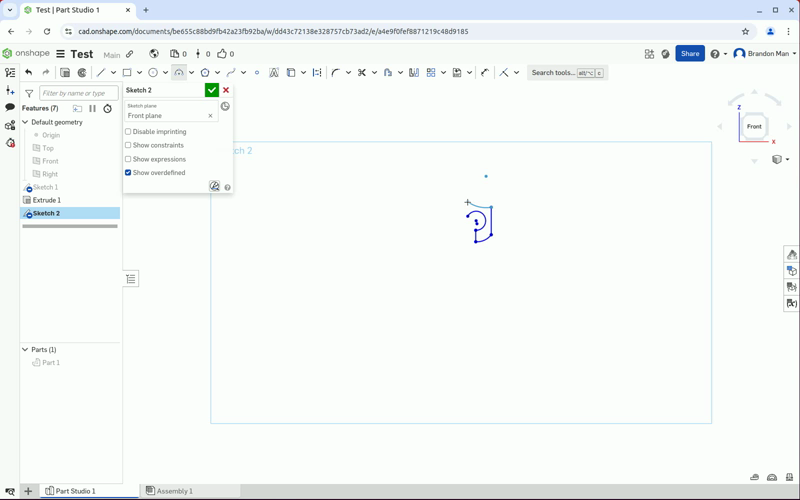
mouse_move(480, 200)
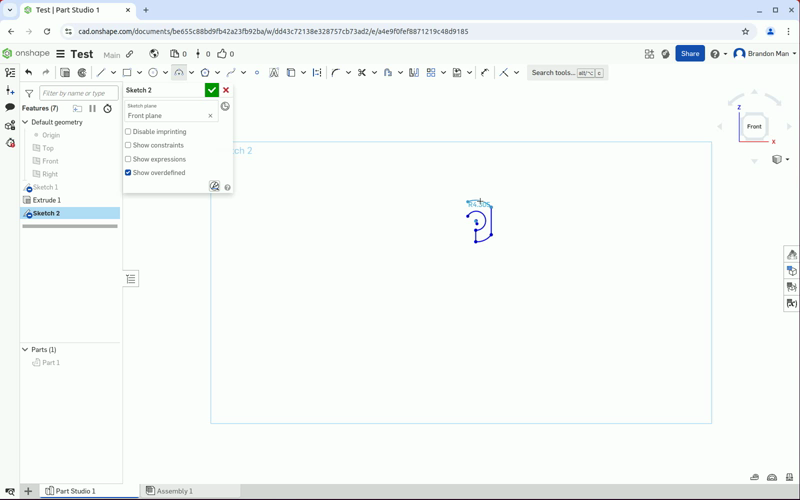
click(480, 200)
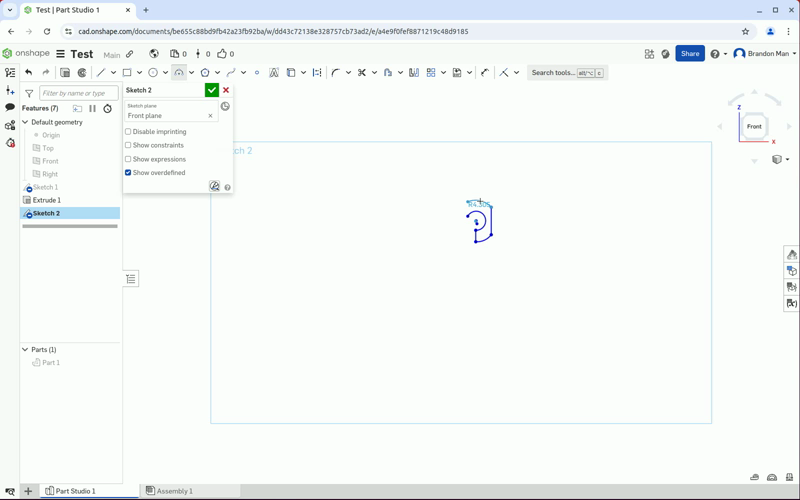
key_up(shift)
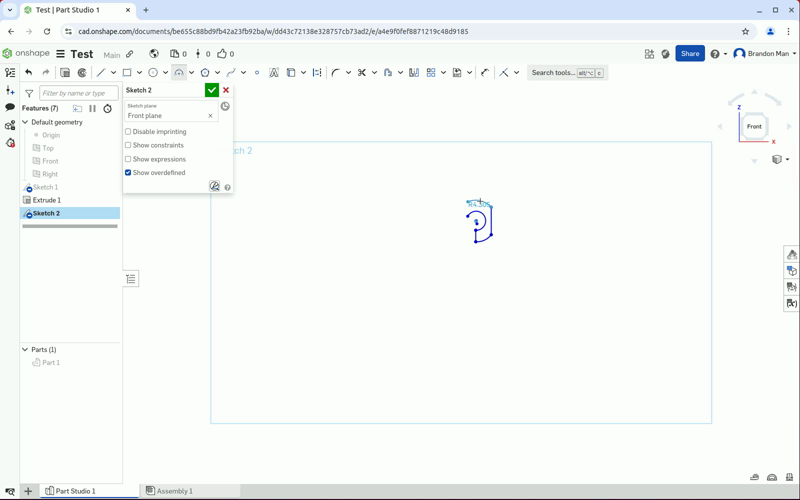
key(esc)
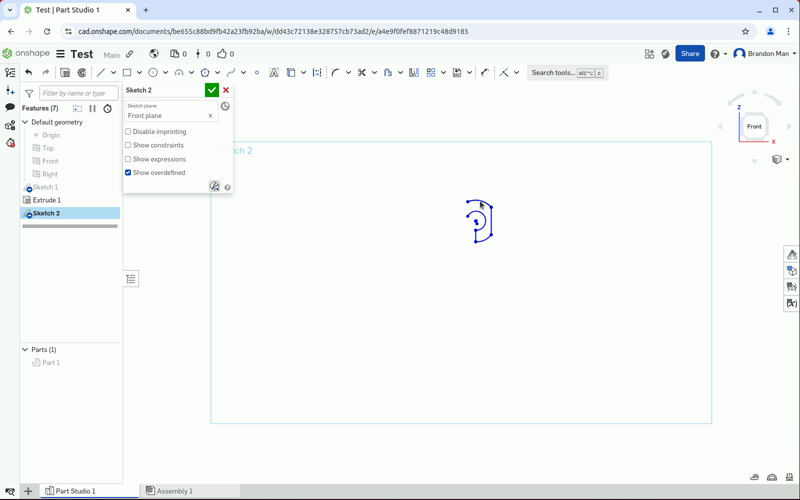
key(l)
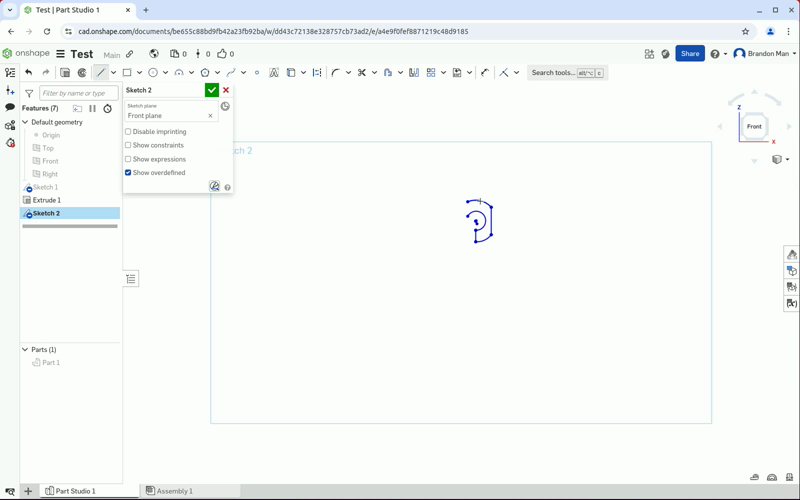
mouse_move(467, 201)
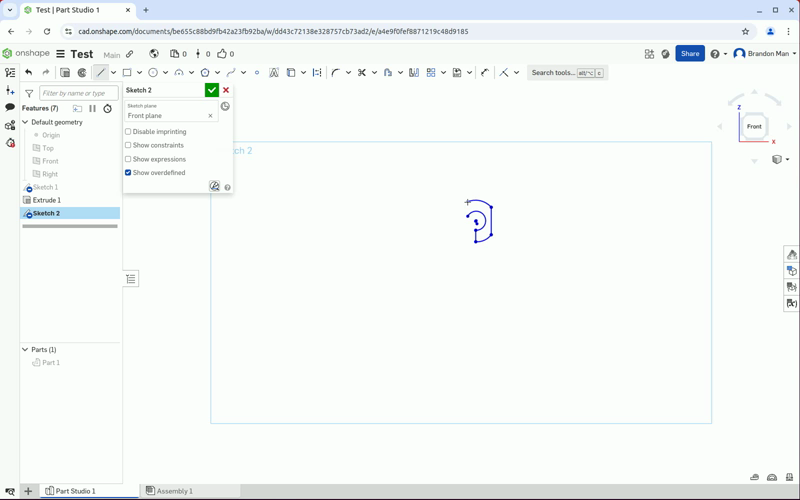
click(467, 201)
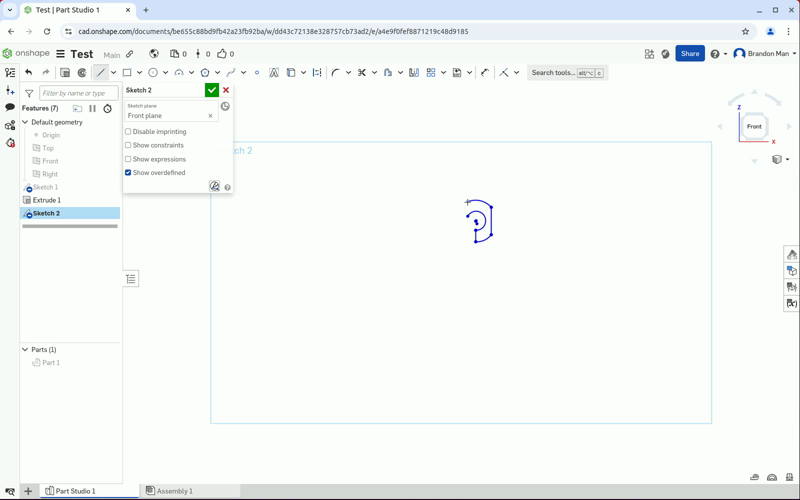
mouse_move(497, 201)
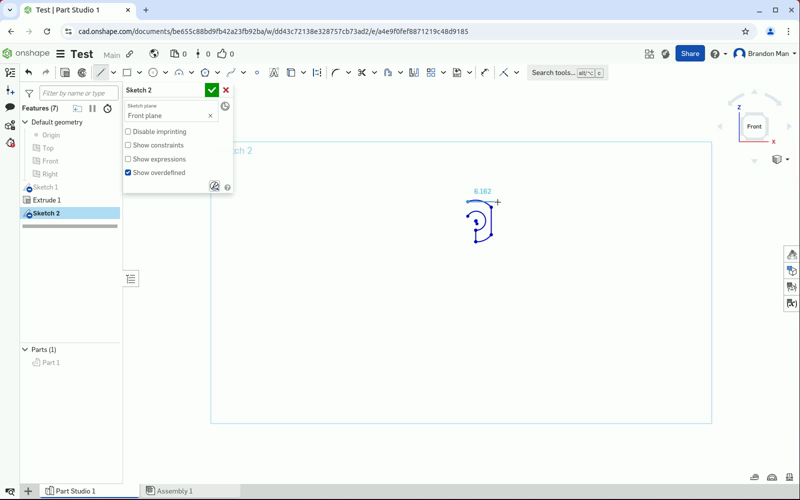
key_down(shift)
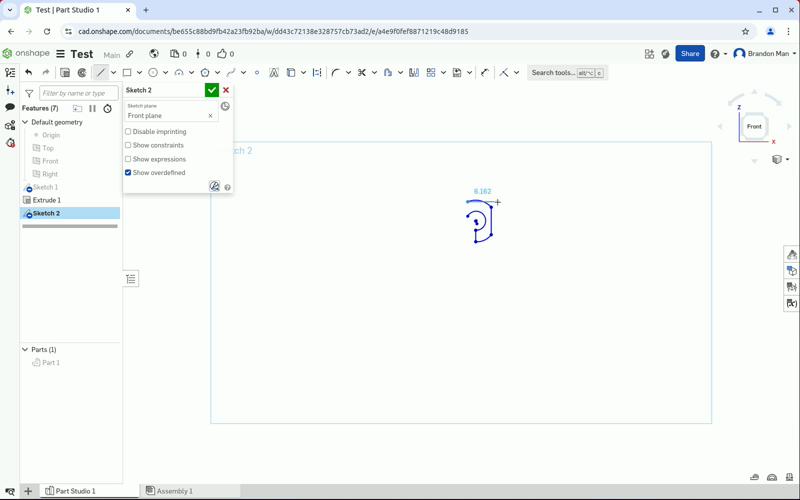
mouse_move(467, 216)
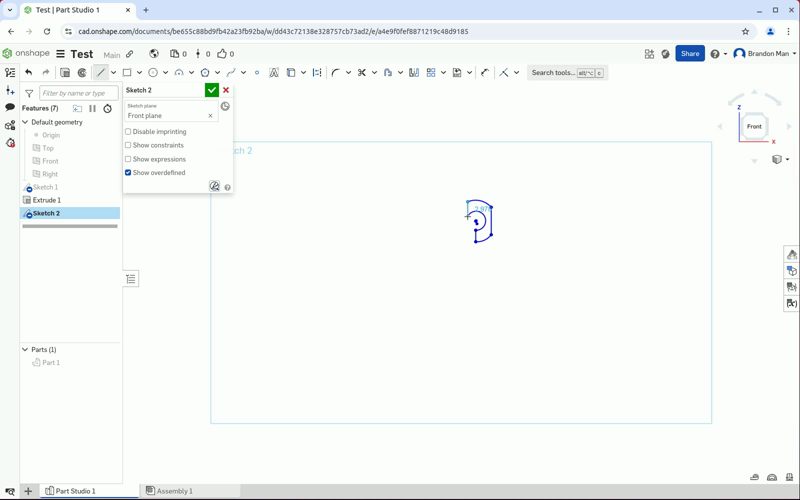
key_up(shift)
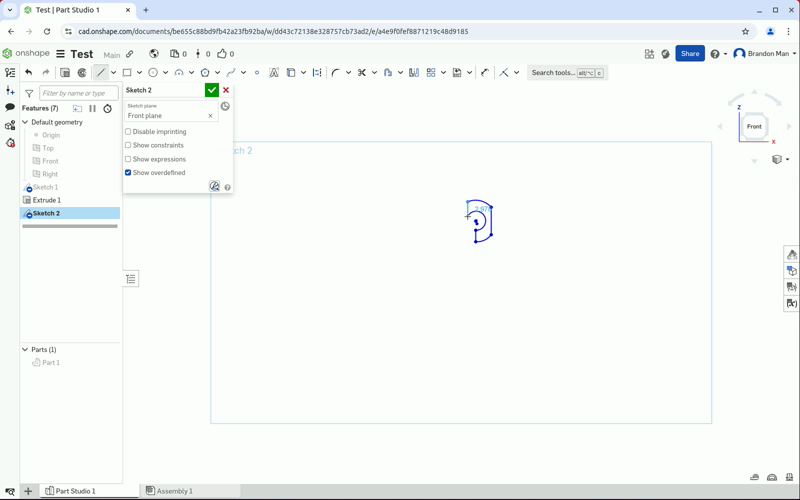
click(467, 216)
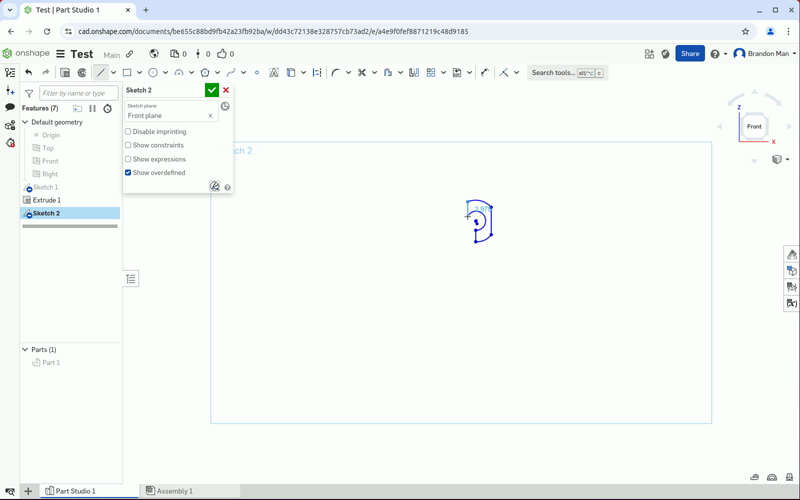
key(esc)
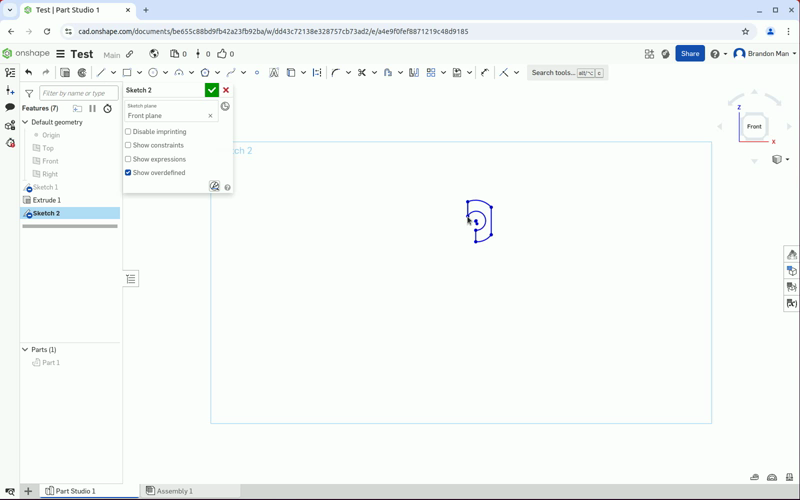
mouse_move(487, 204)
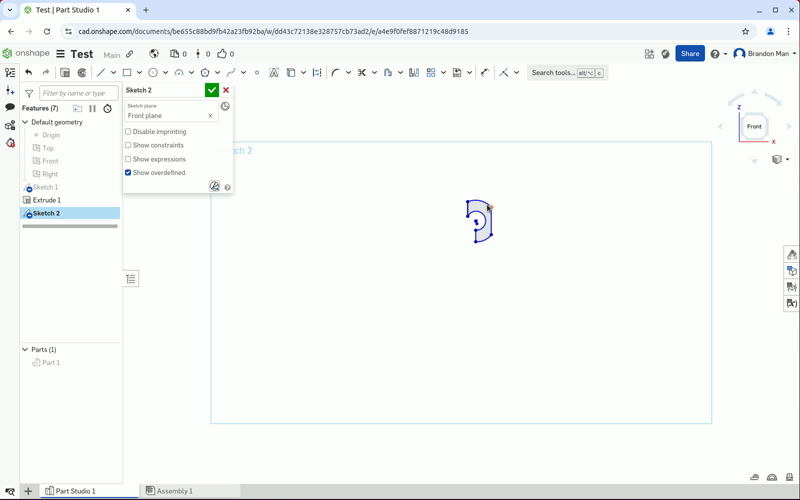
scroll(6)
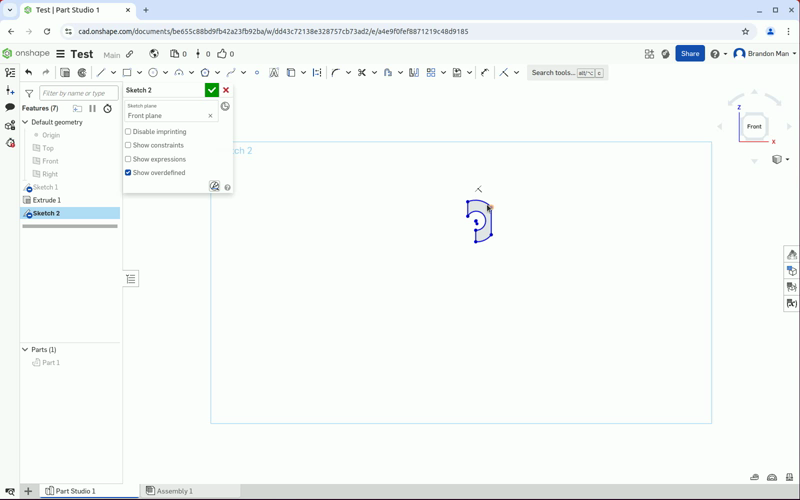
scroll(6)
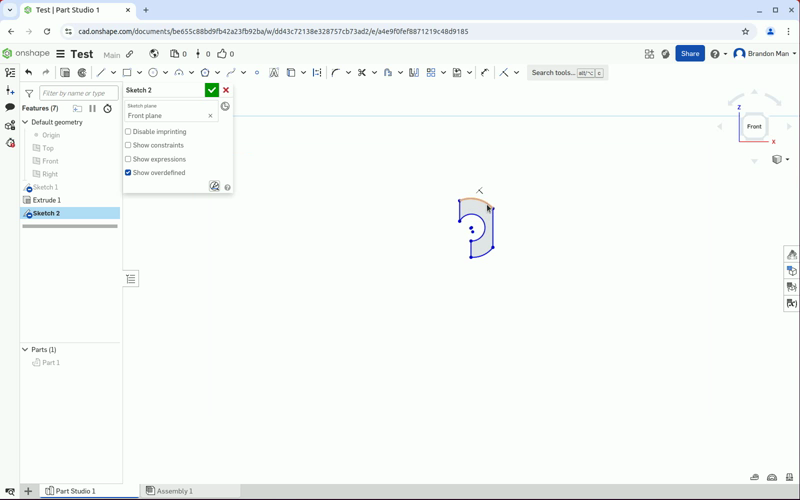
scroll(6)
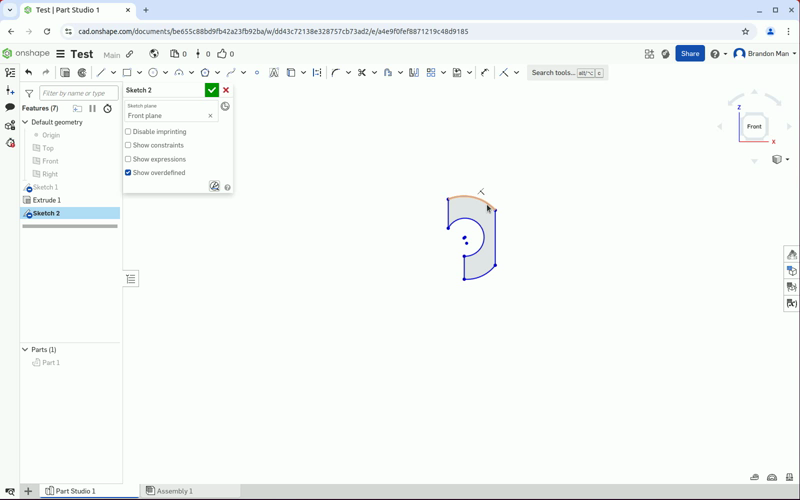
scroll(6)
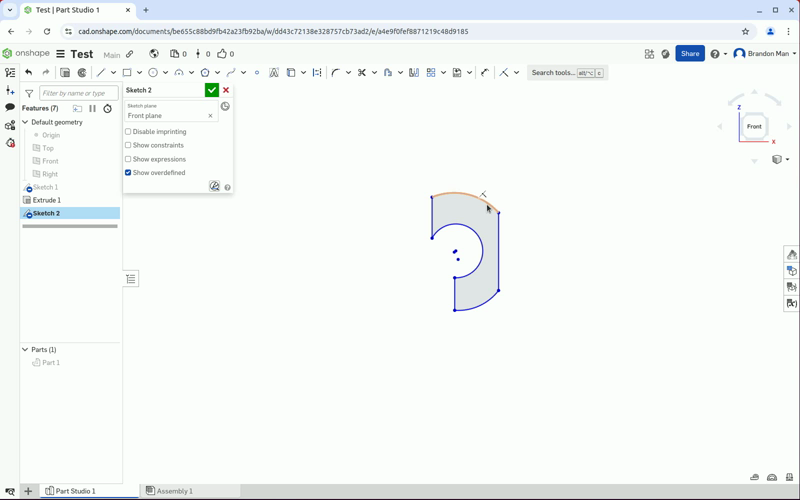
scroll(6)
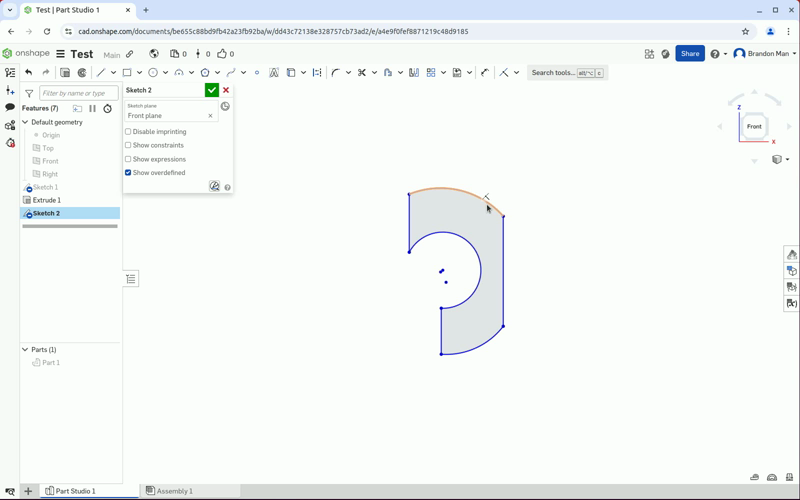
scroll(6)
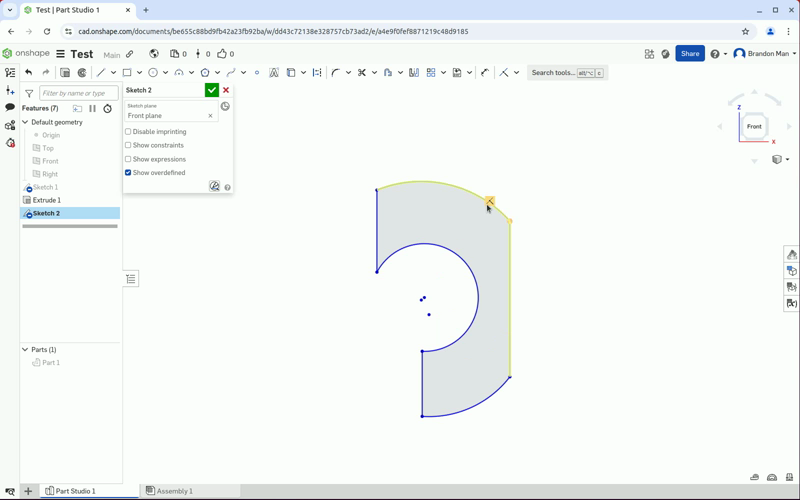
scroll(6)
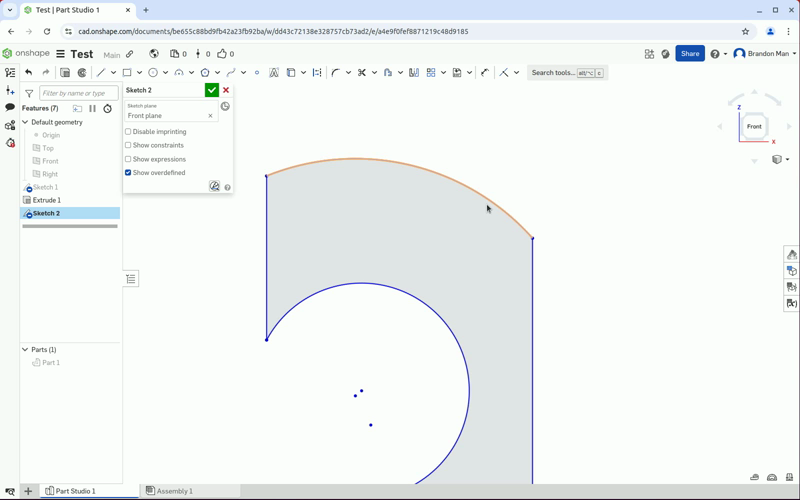
click(487, 204)
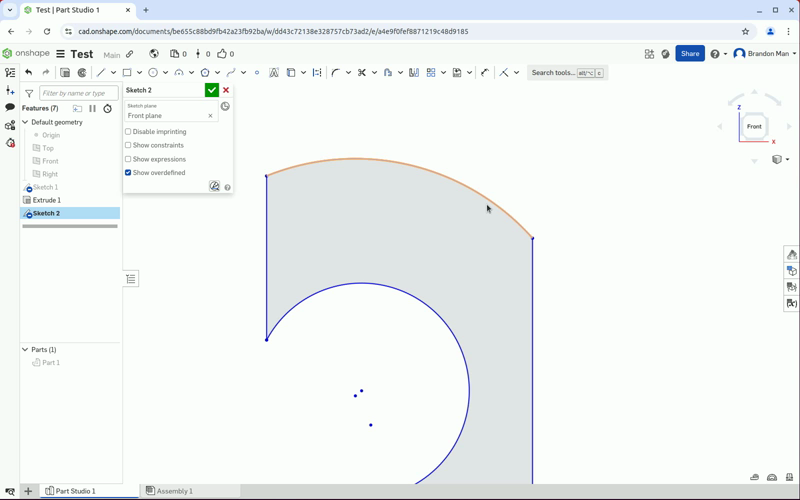
scroll(-6)
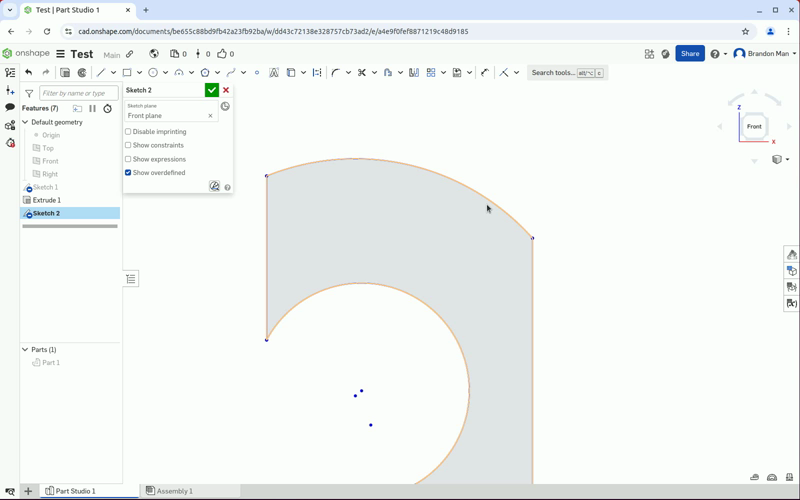
scroll(-6)
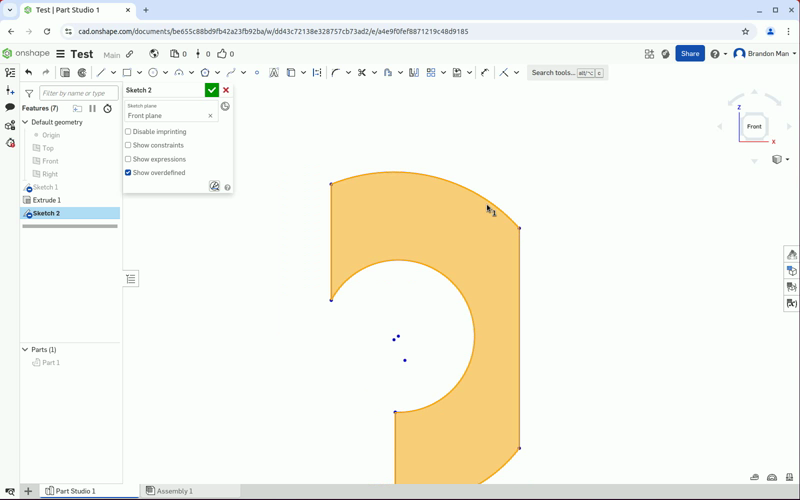
scroll(-6)
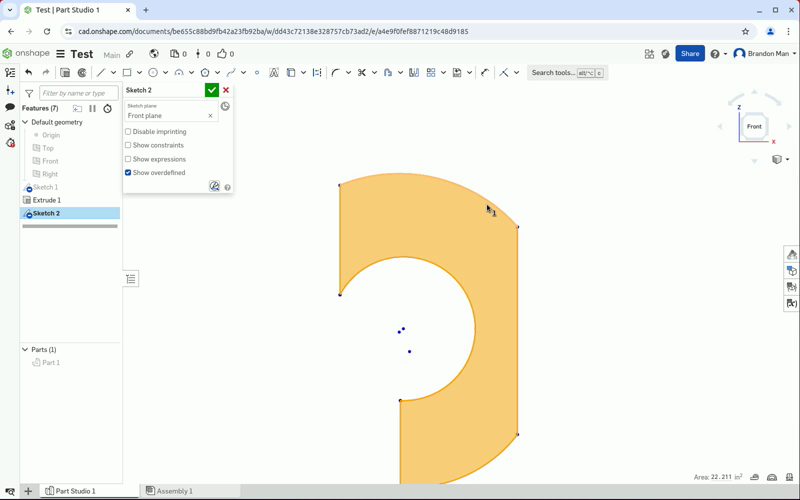
scroll(-6)
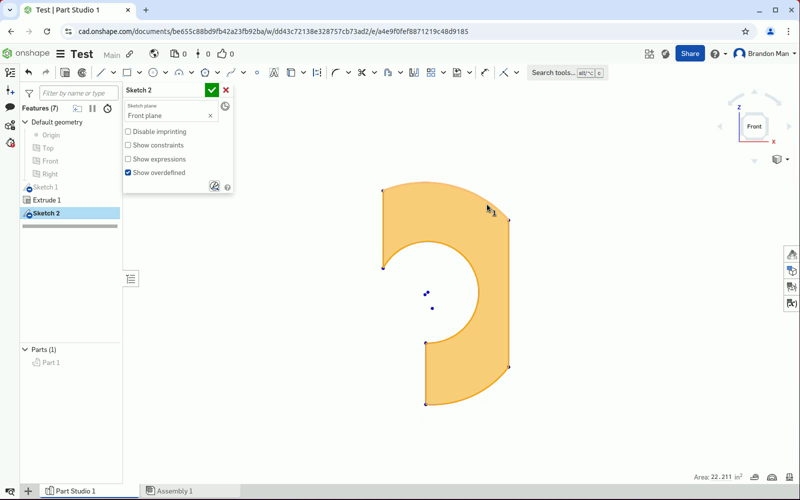
scroll(-6)
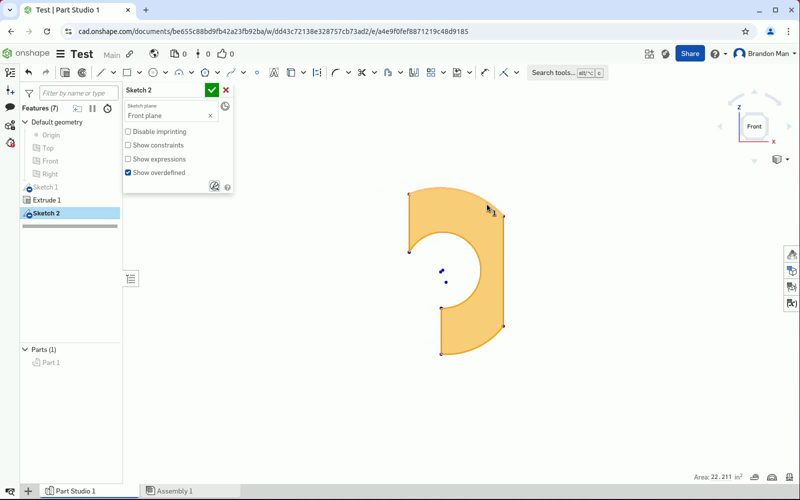
scroll(-6)
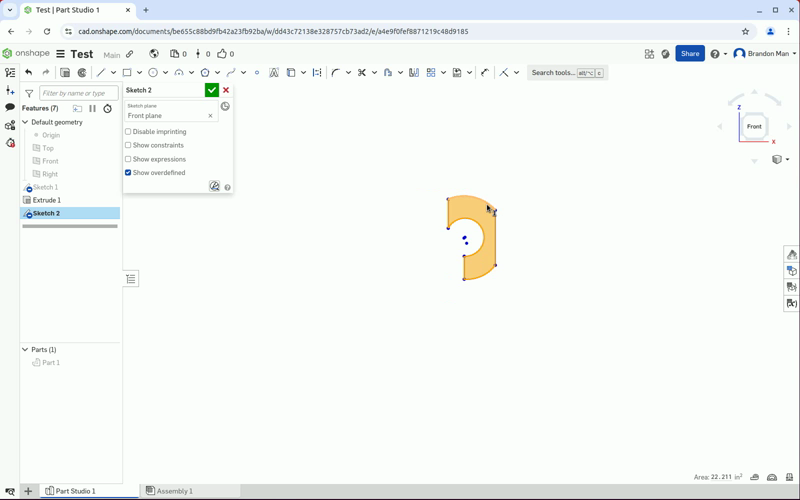
scroll(-6)
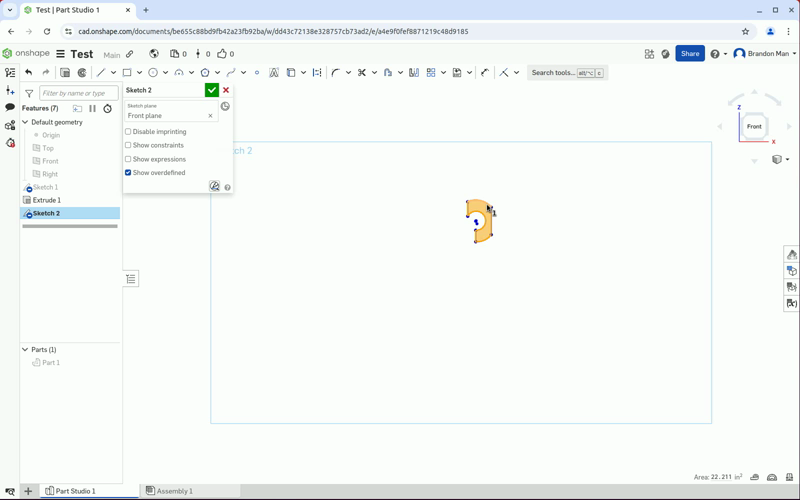
mouse_move(73, 352)
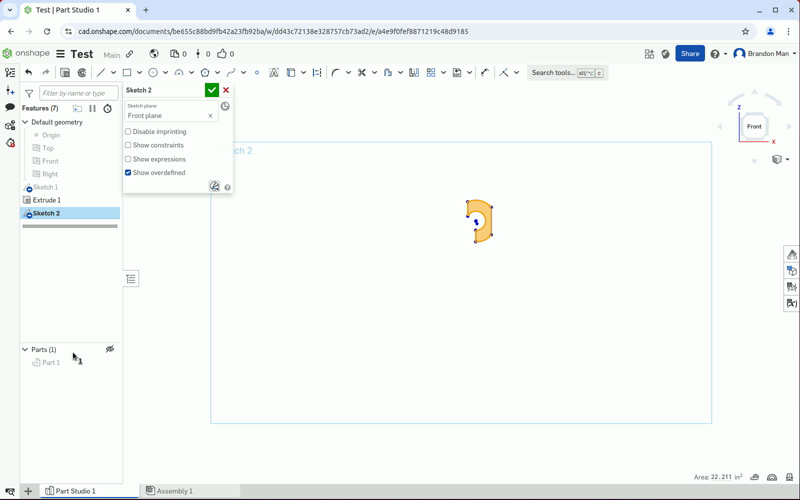
key(shift+y)
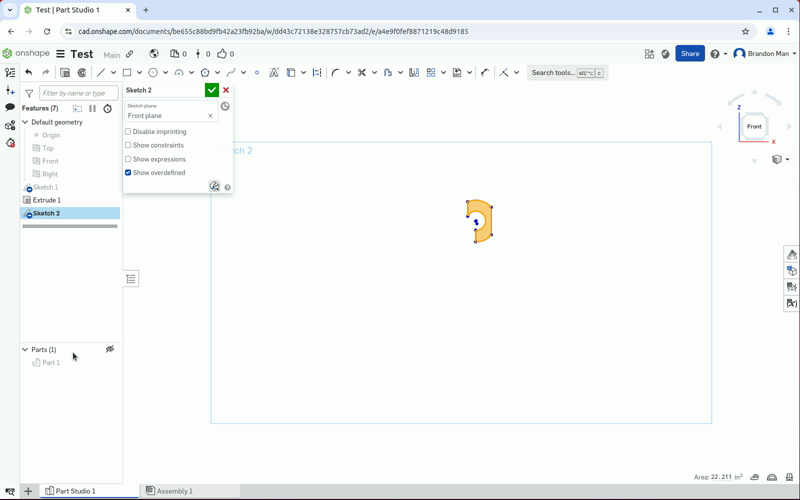
key(shift+e)
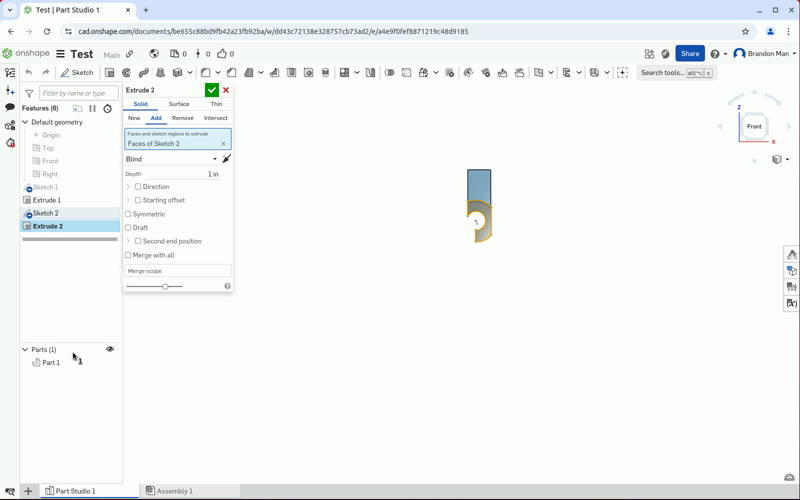
mouse_move(143, 106)
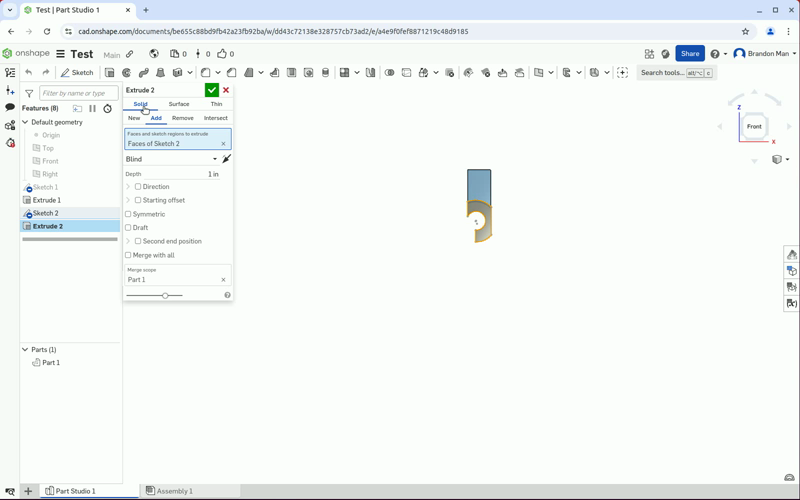
click(143, 106)
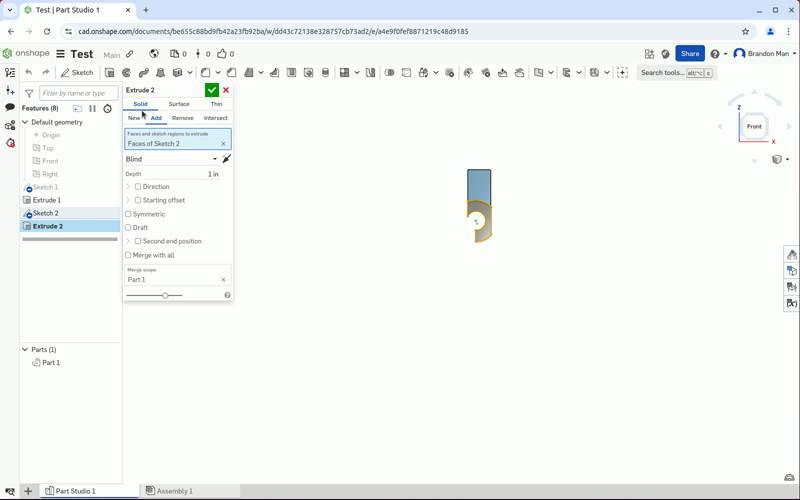
mouse_move(137, 120)
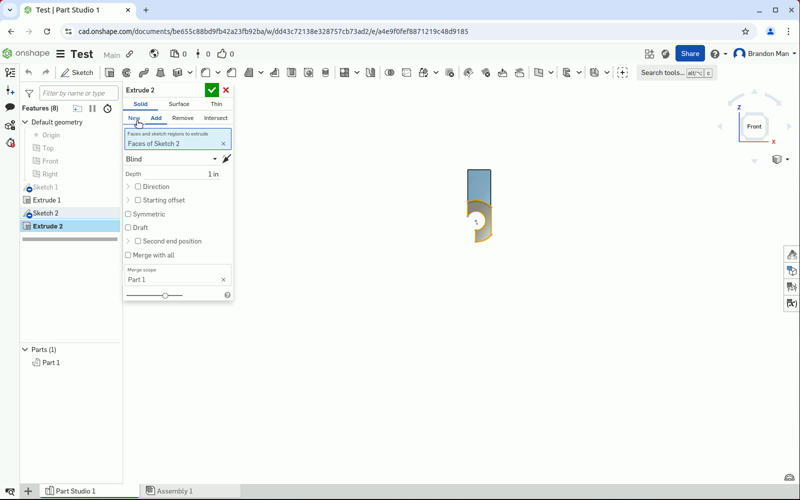
click(137, 120)
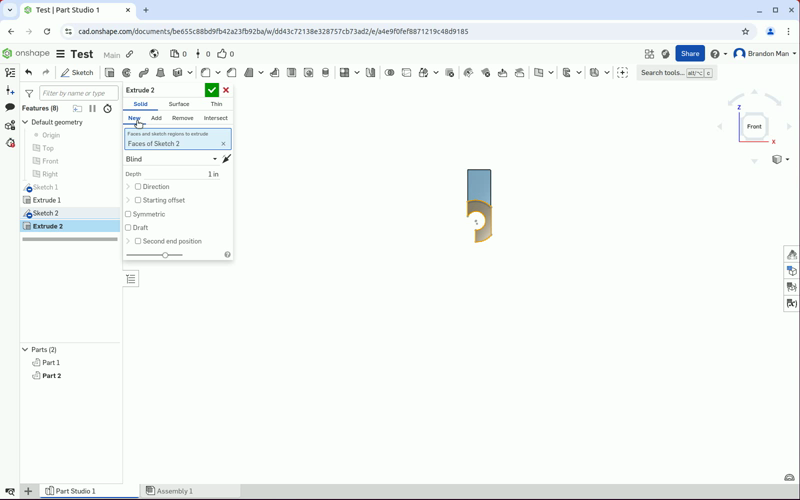
key(tab, 4)
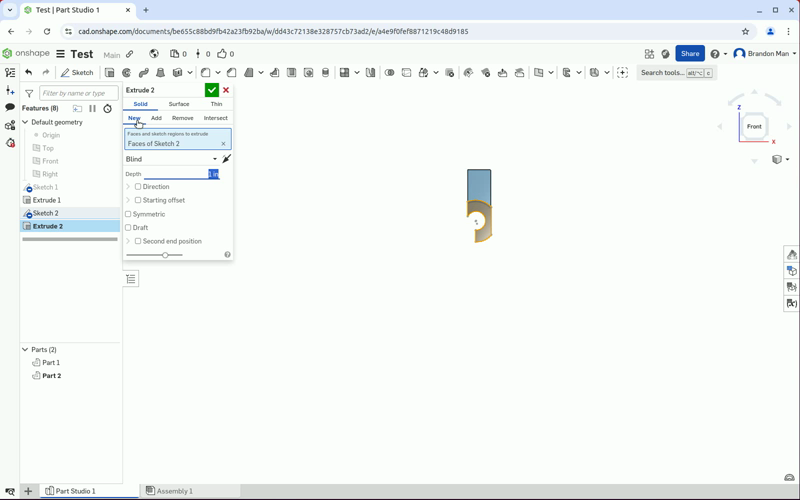
text(0.963)
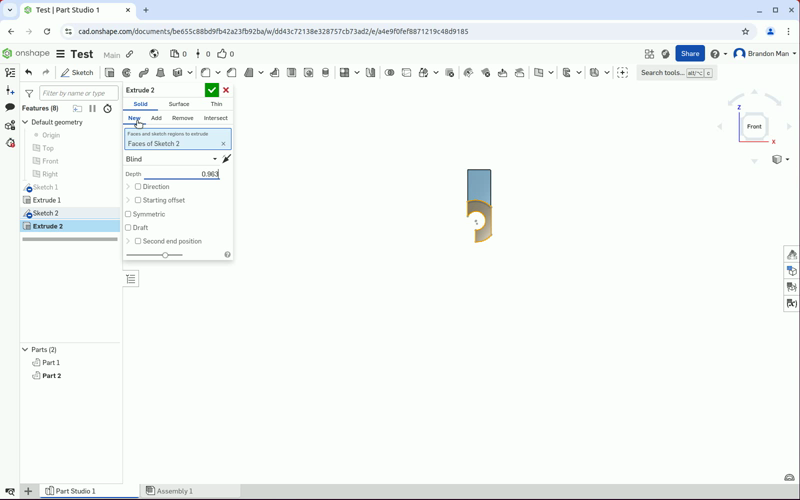
key(enter)
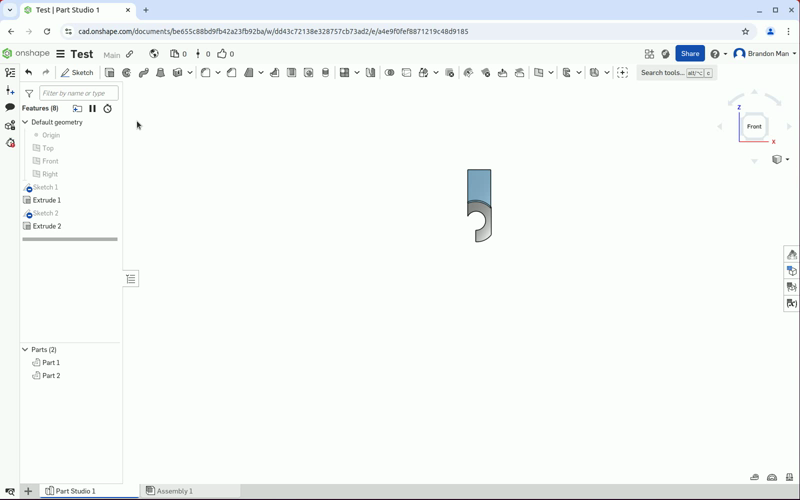
key(shift+h)
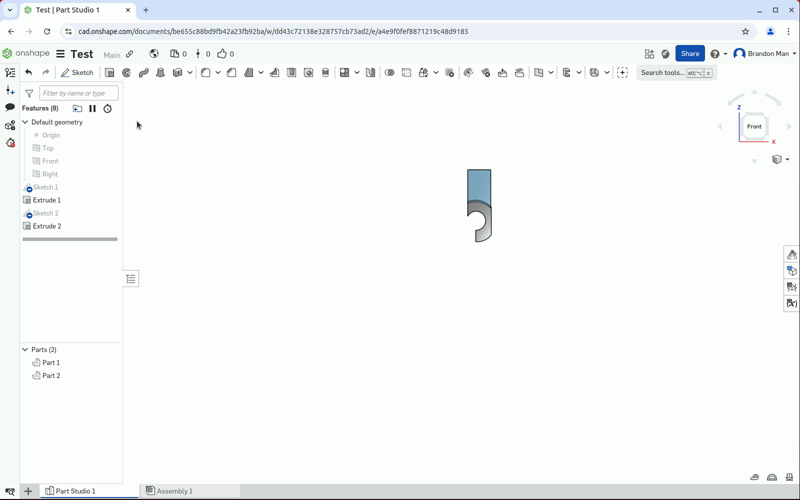
key(shift+h)
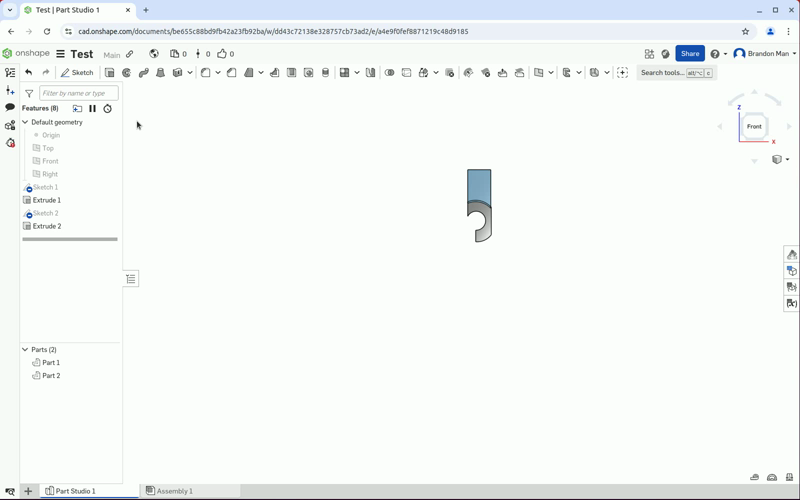
mouse_move(73, 189)
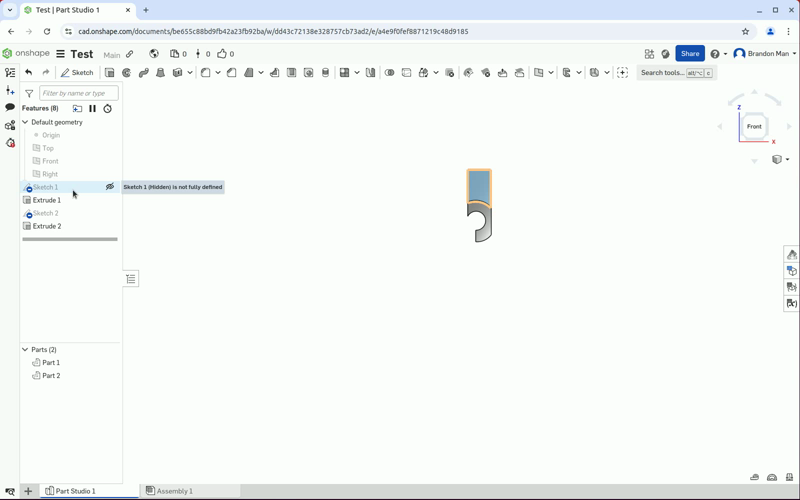
click(73, 189)
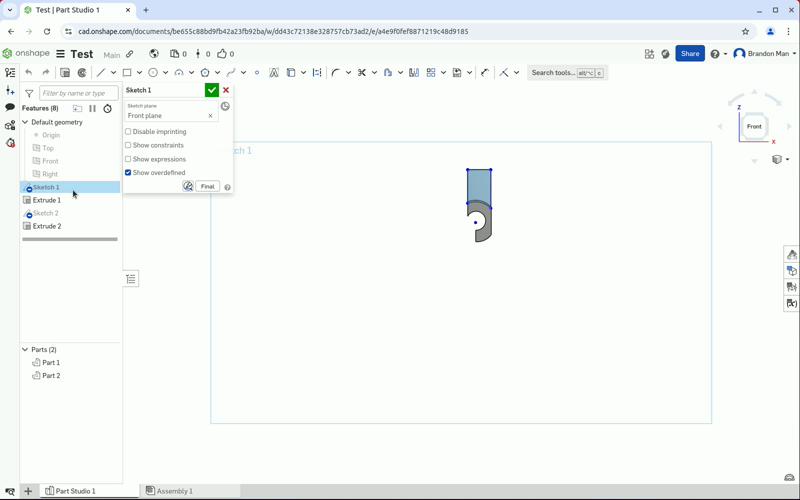
mouse_move(229, 92)
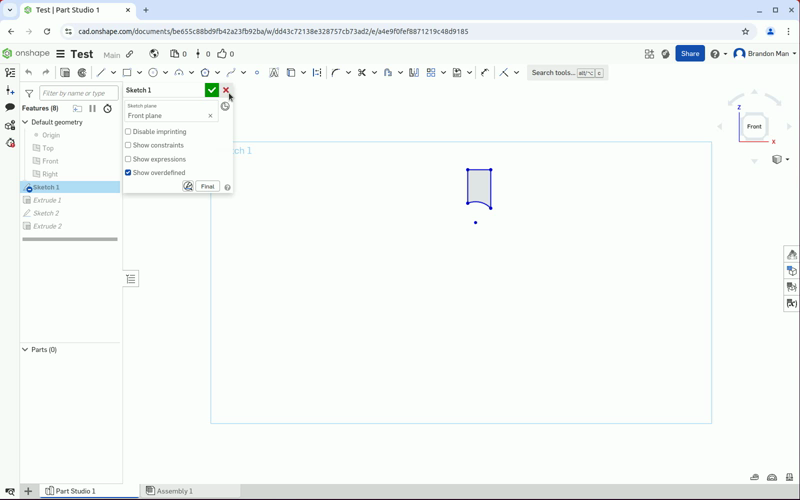
click(229, 92)
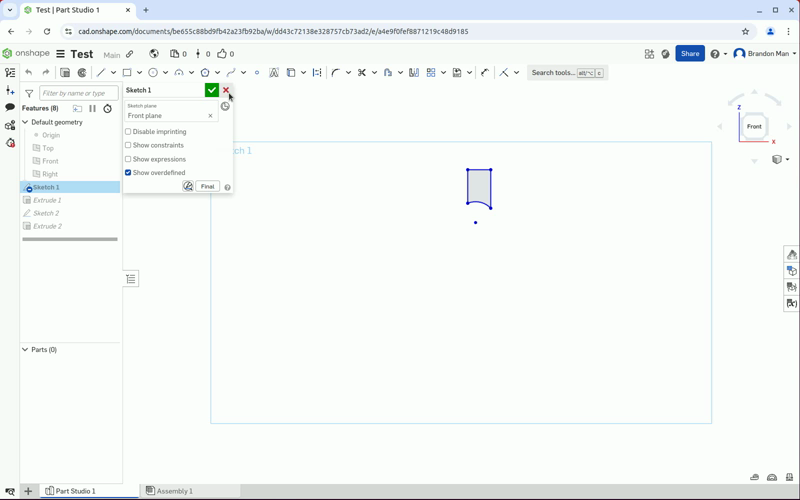
key(shift+s)
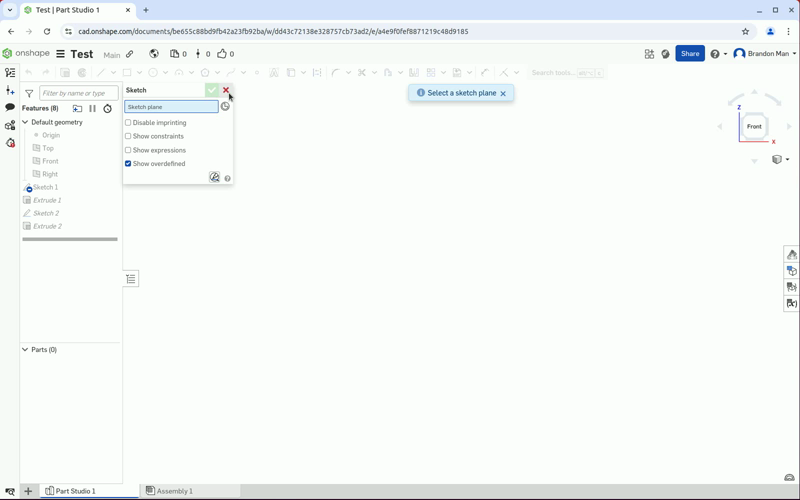
mouse_move(73, 163)
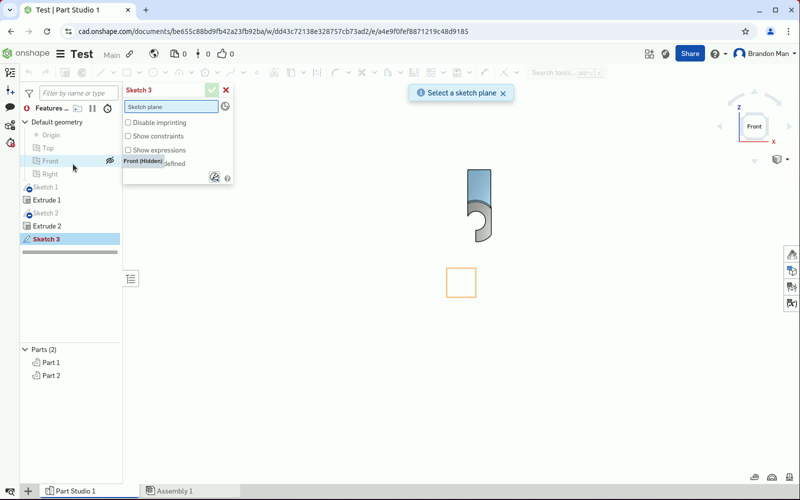
click(73, 163)
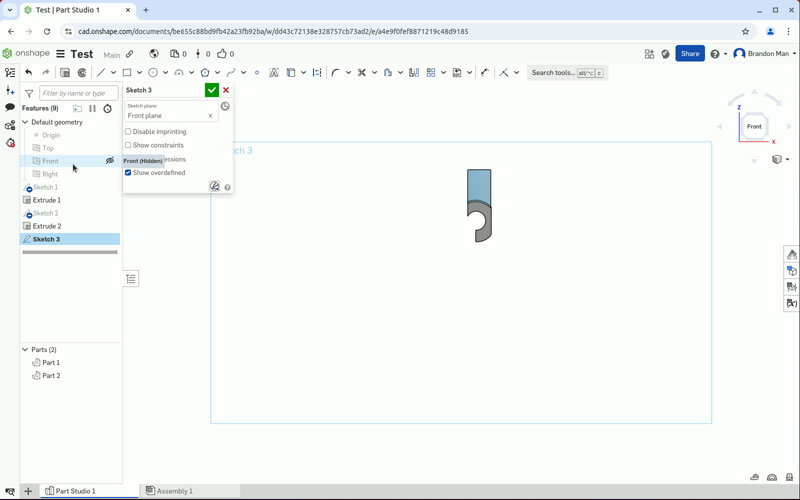
mouse_move(73, 352)
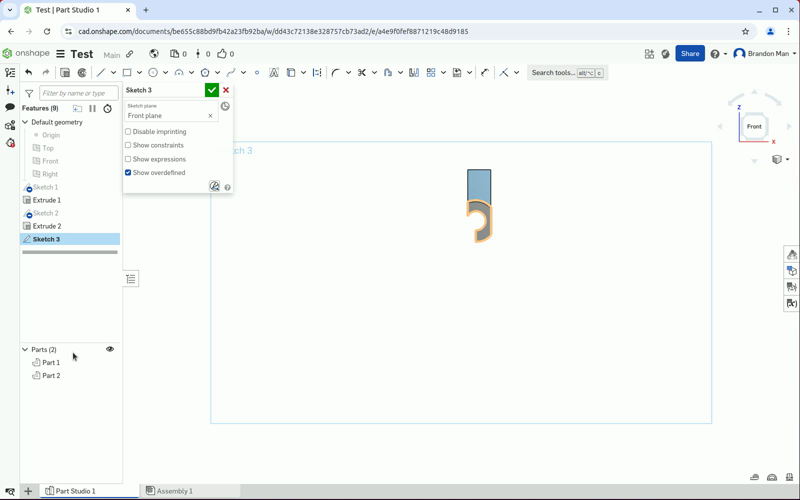
key(y)
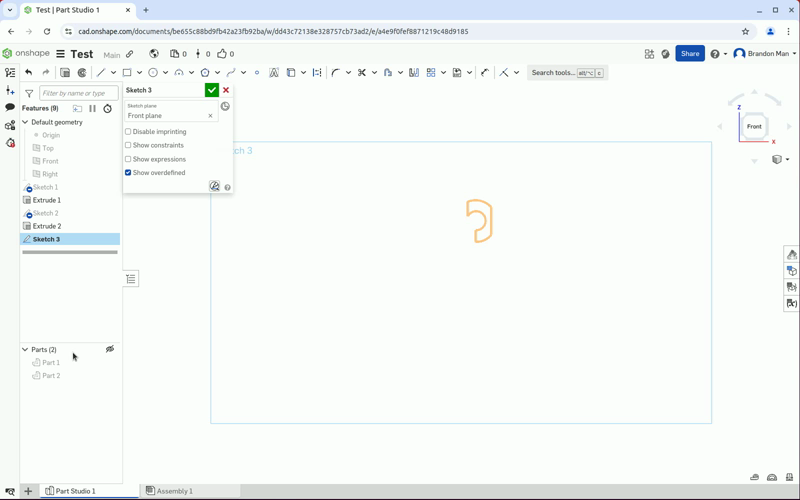
key(l)
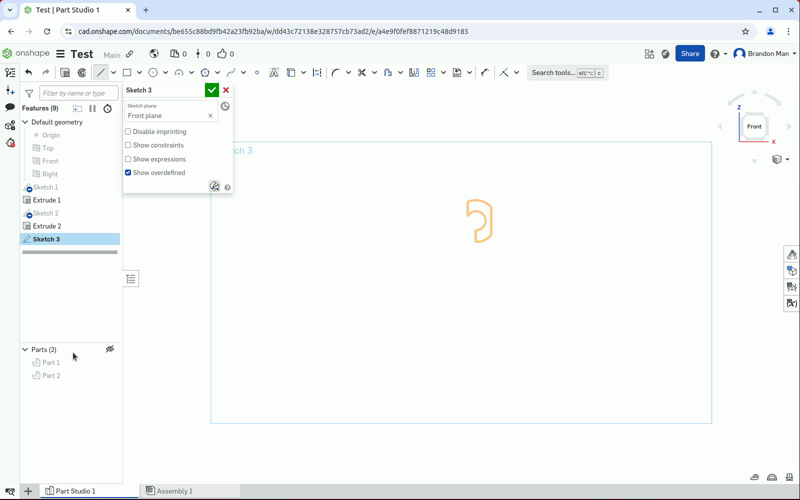
key_down(shift)
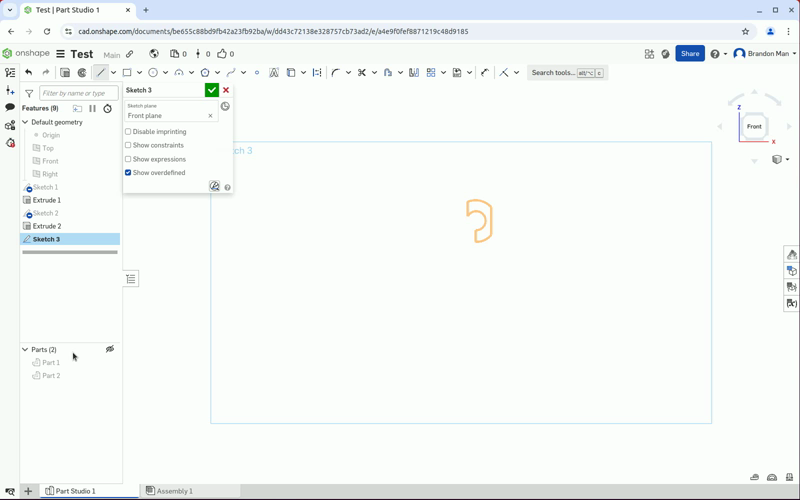
mouse_move(467, 216)
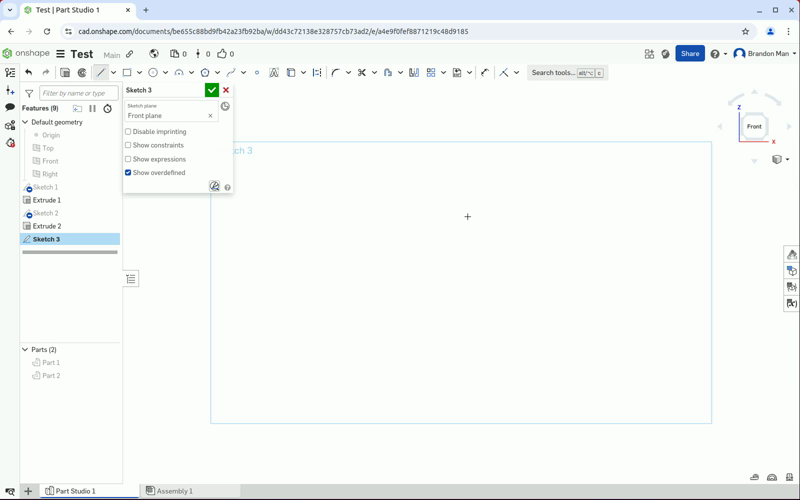
click(467, 216)
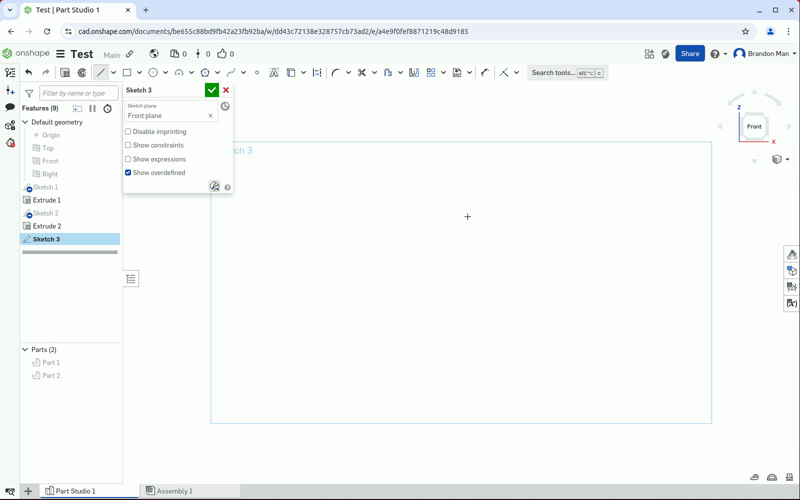
key_up(shift)
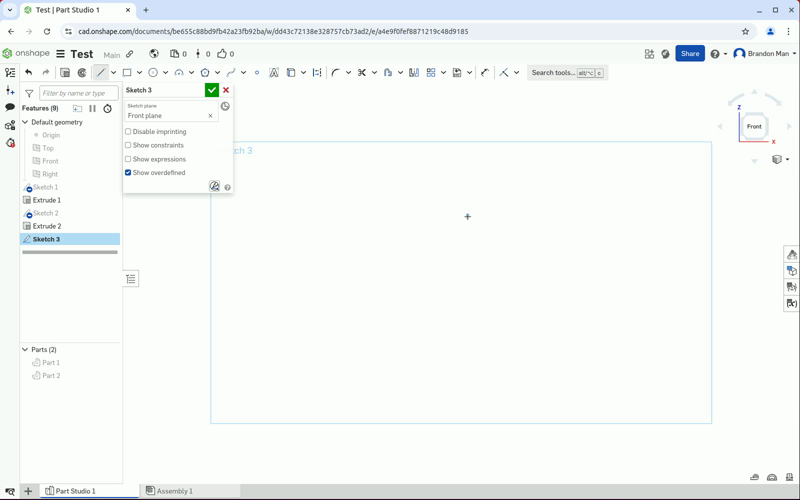
key_down(shift)
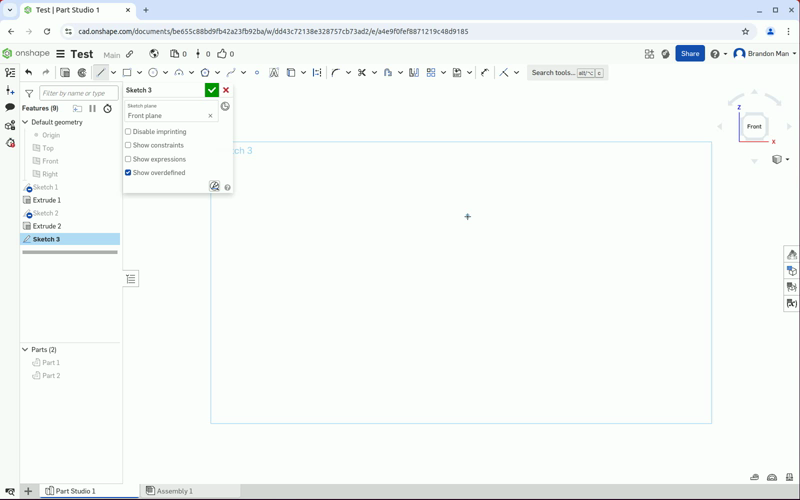
mouse_move(497, 216)
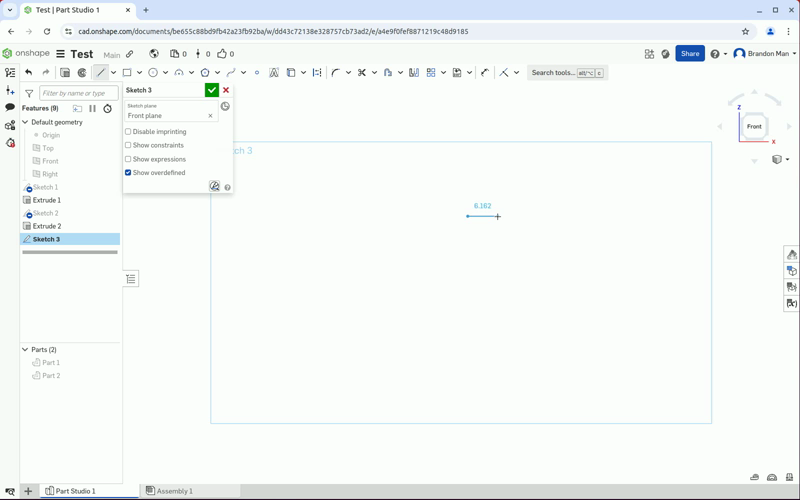
mouse_move(467, 201)
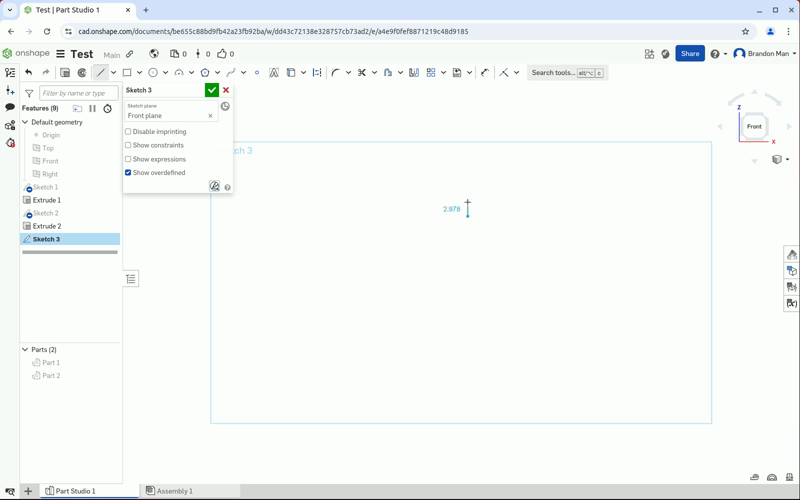
click(467, 201)
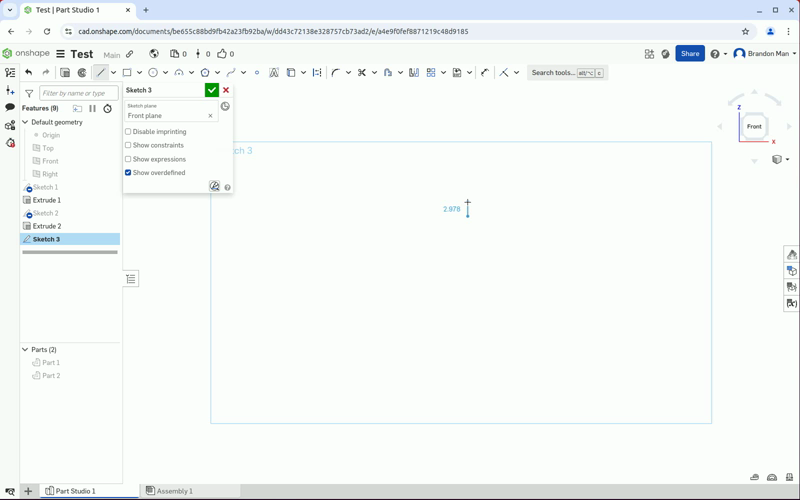
key_up(shift)
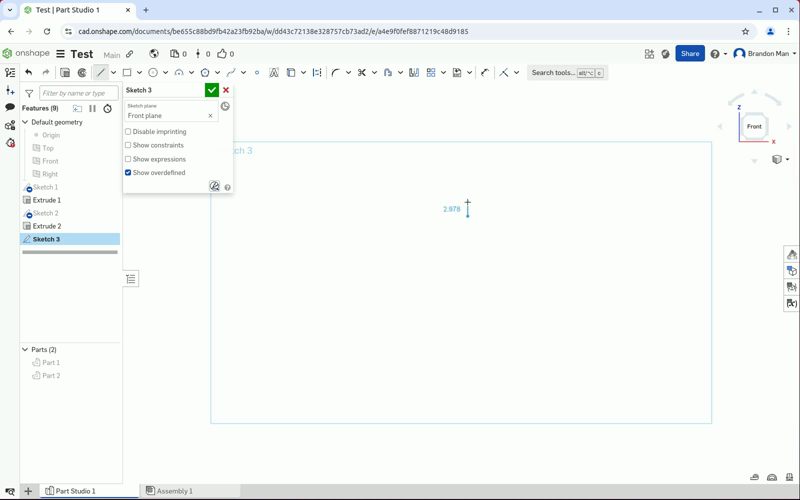
key(esc)
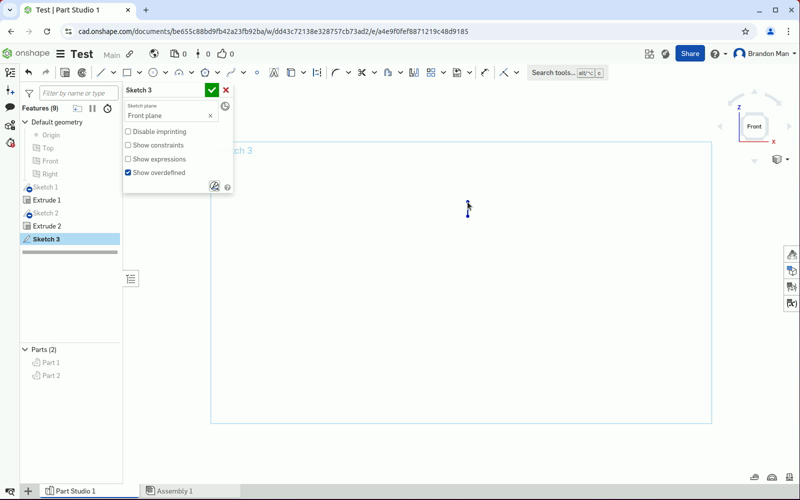
key(a)
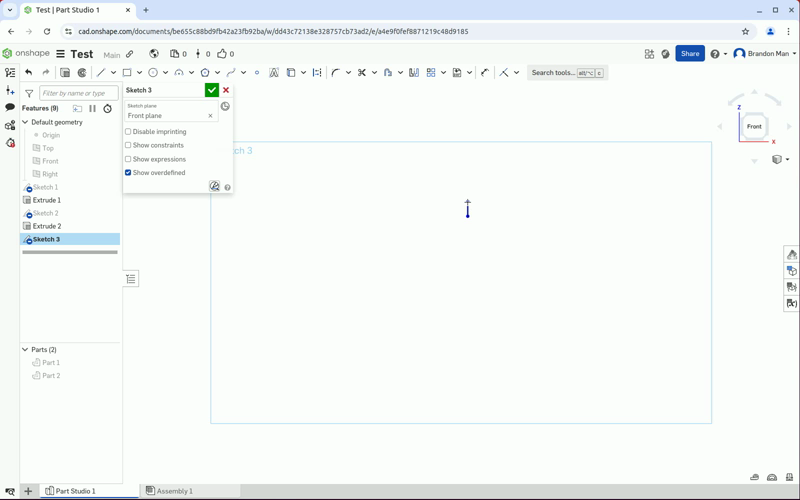
mouse_move(467, 201)
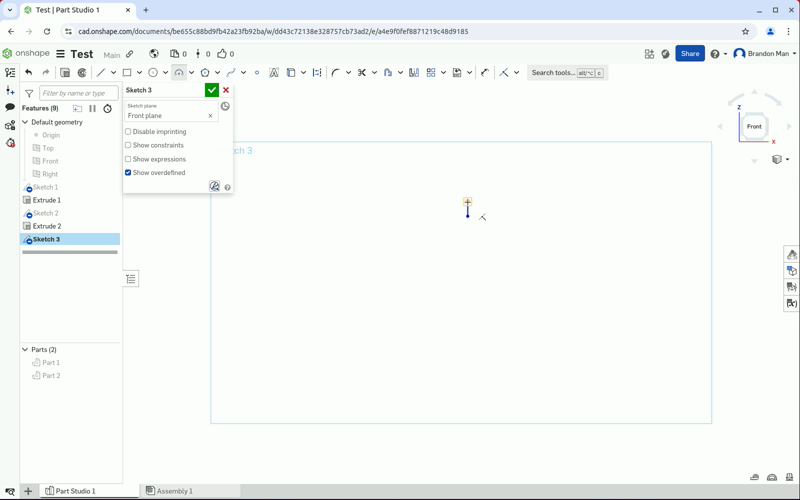
click(467, 201)
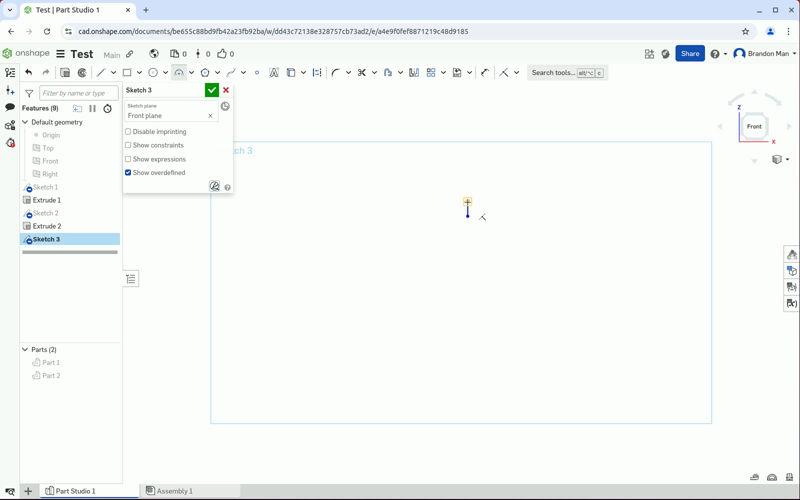
key_down(shift)
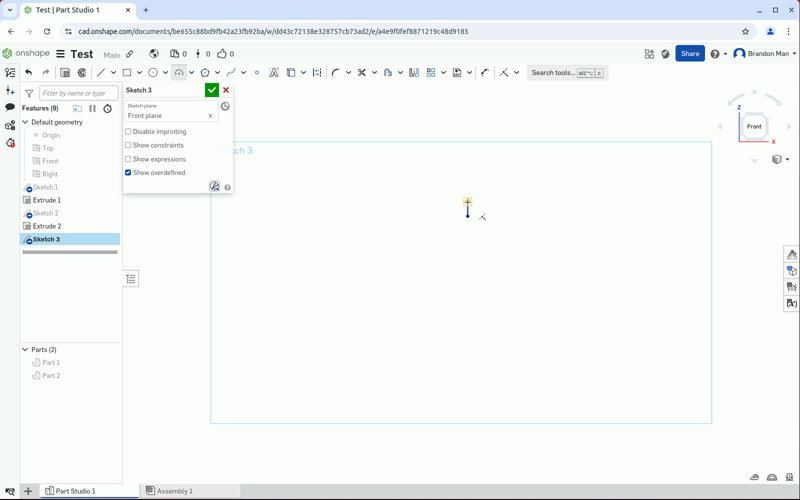
mouse_move(475, 241)
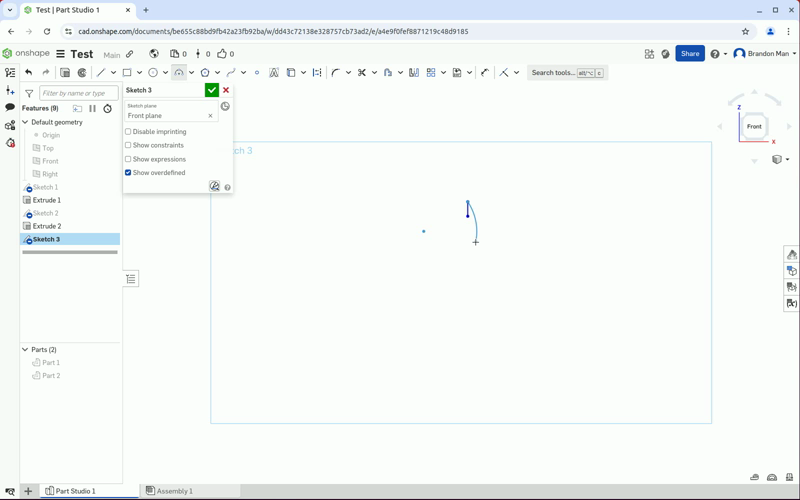
click(475, 241)
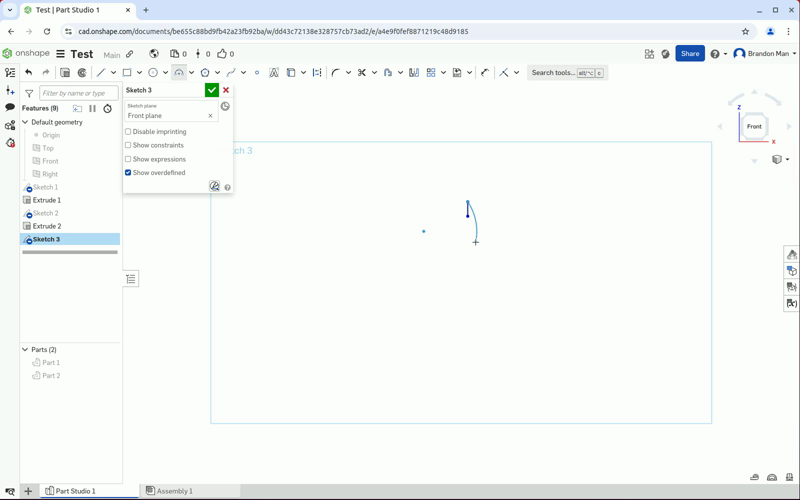
mouse_move(455, 225)
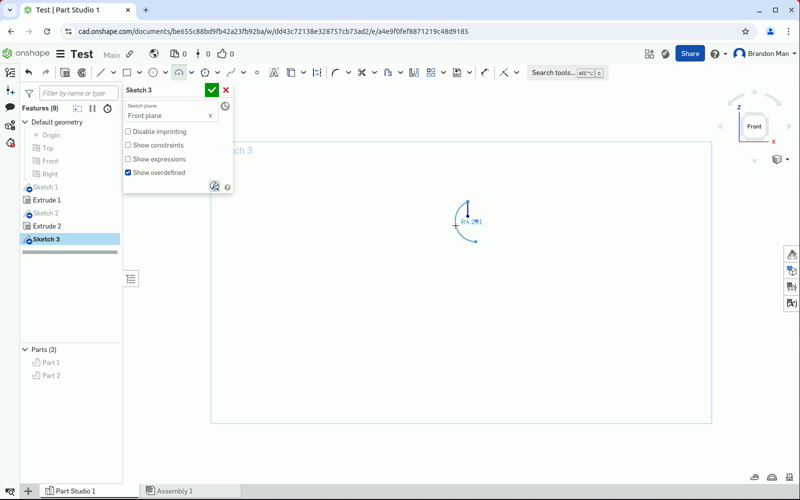
click(455, 225)
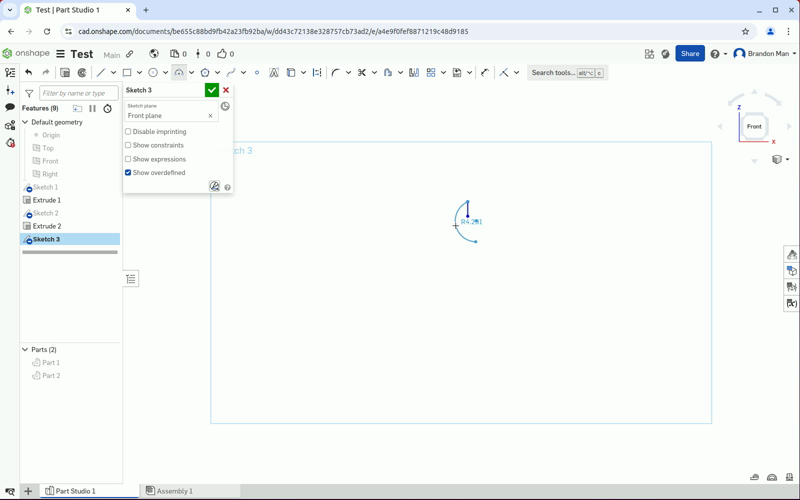
key_up(shift)
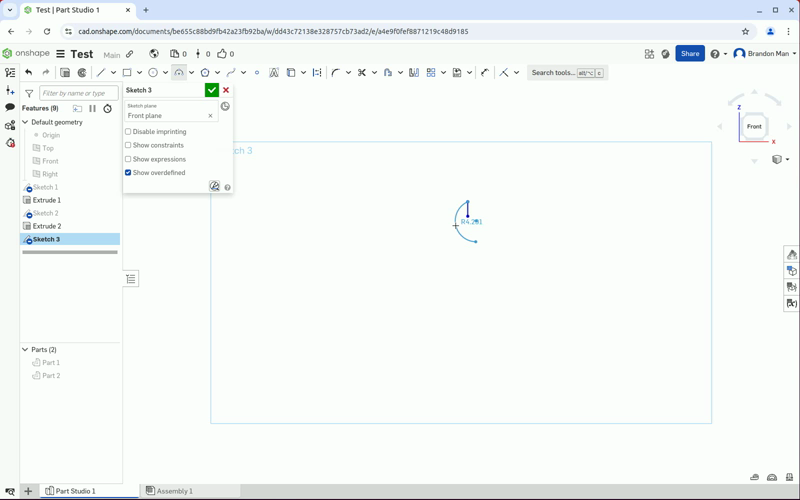
key(esc)
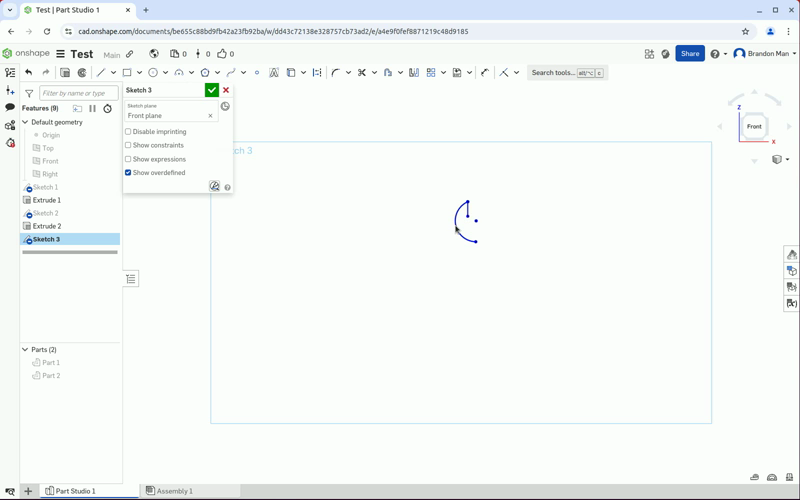
key(l)
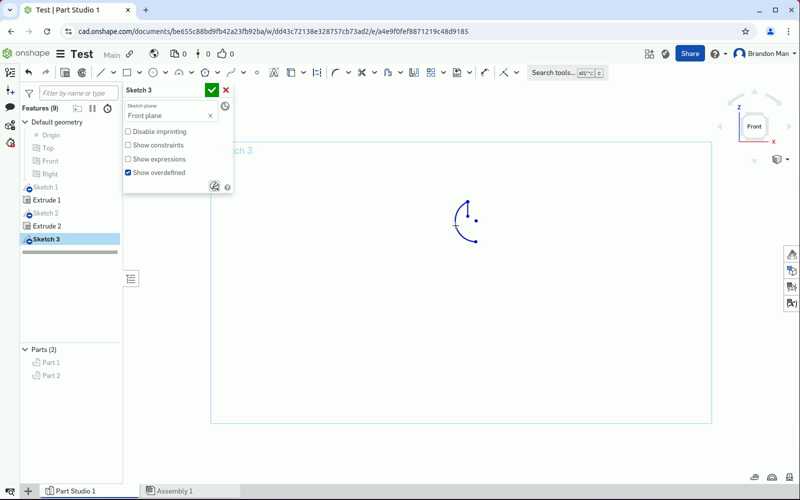
mouse_move(475, 241)
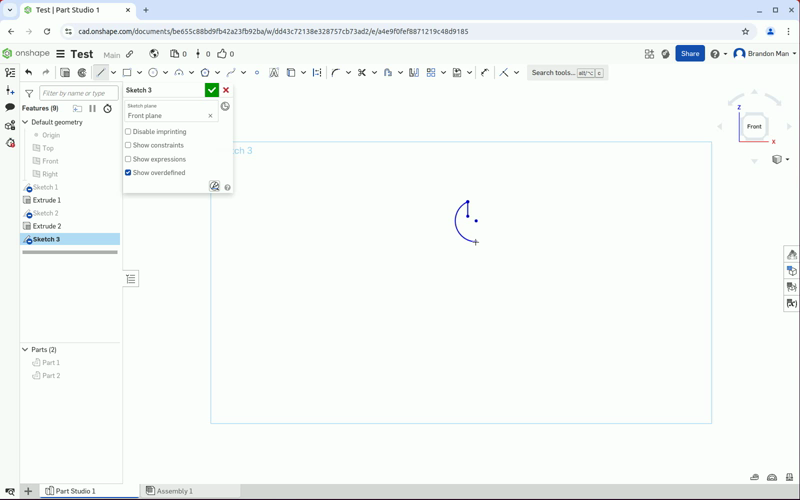
click(475, 241)
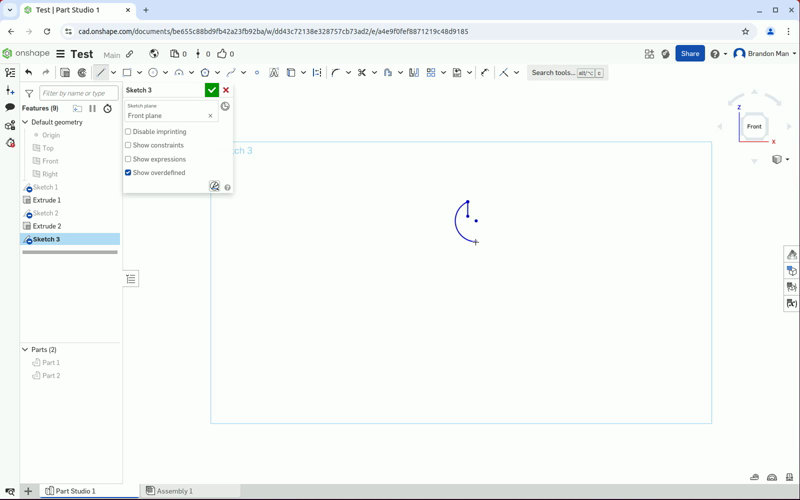
key_down(shift)
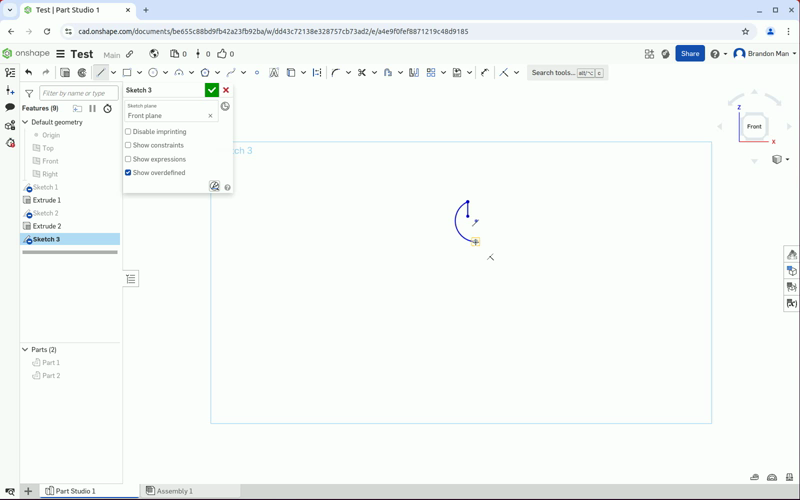
mouse_move(505, 241)
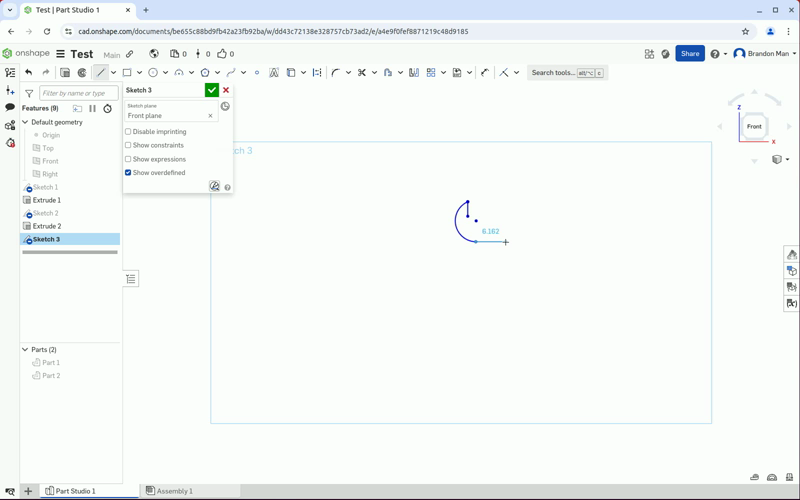
mouse_move(475, 230)
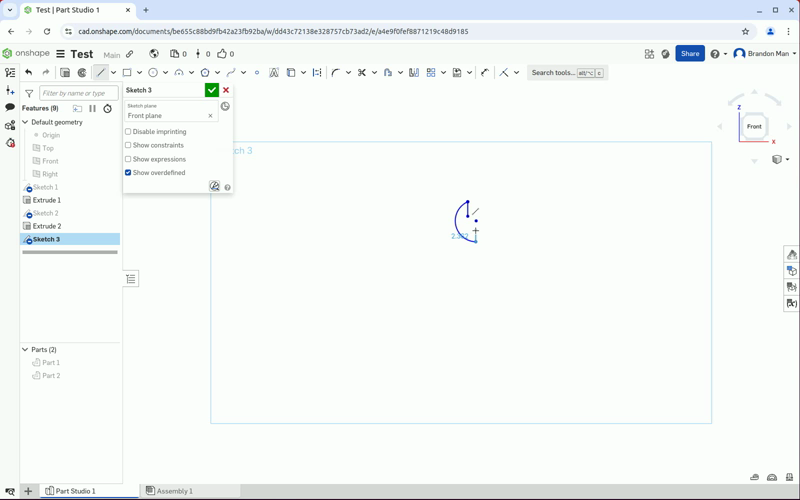
click(475, 230)
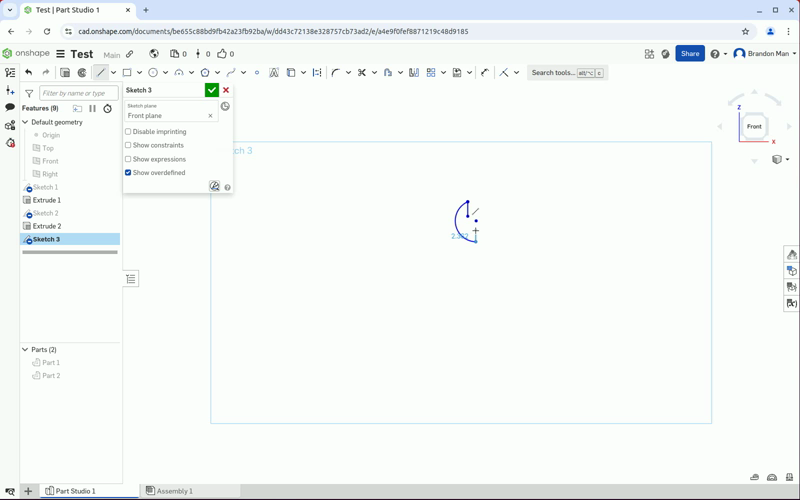
key_up(shift)
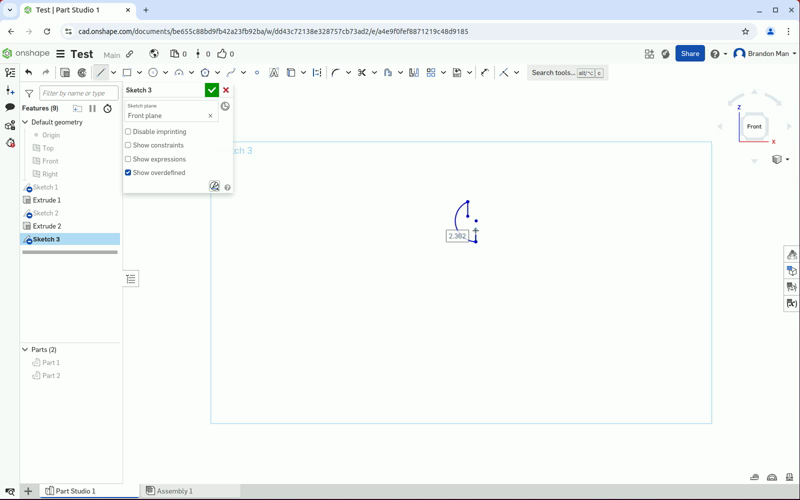
key(esc)
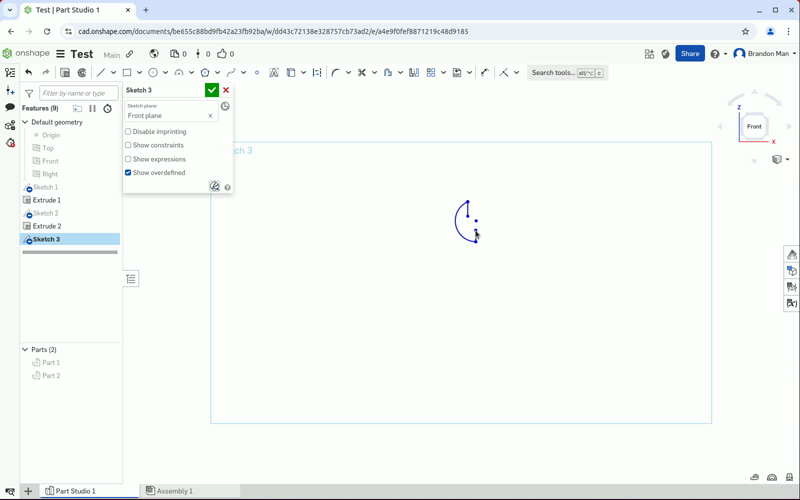
key(a)
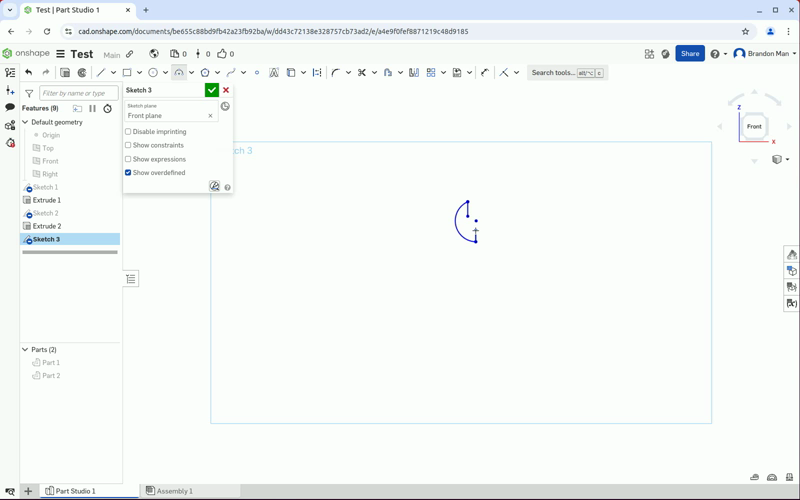
mouse_move(475, 230)
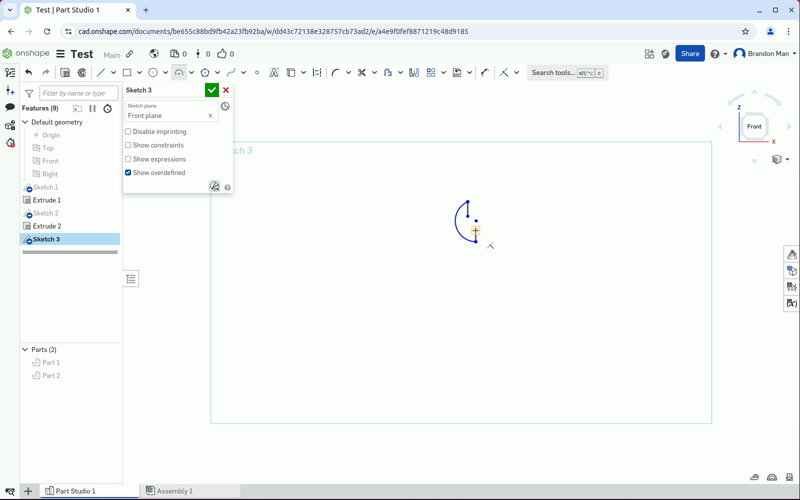
click(475, 230)
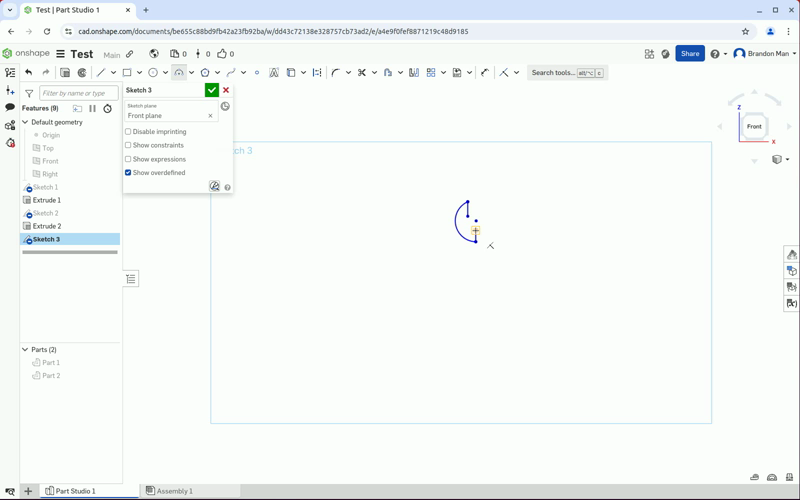
mouse_move(467, 216)
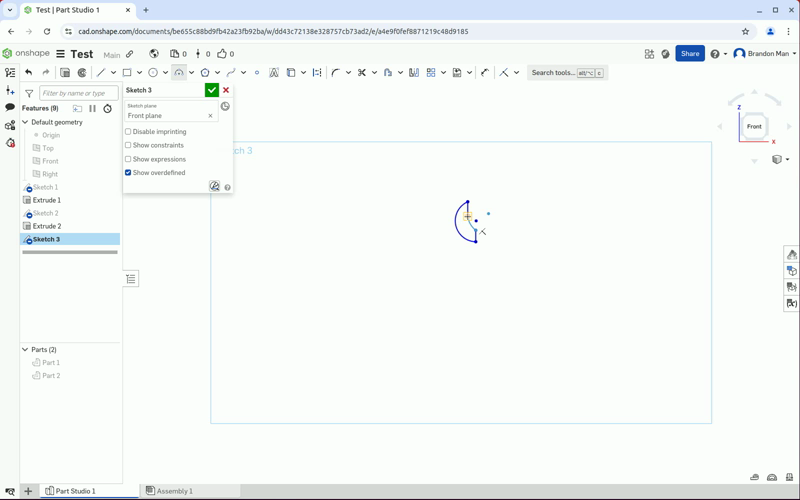
click(467, 216)
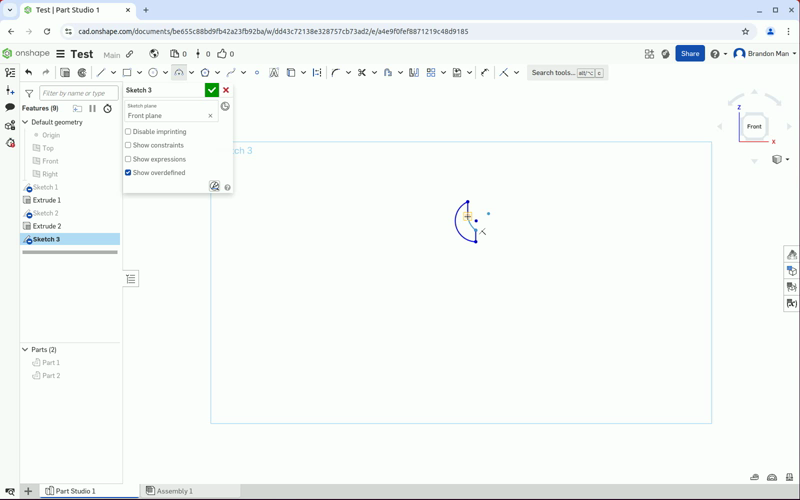
key_down(shift)
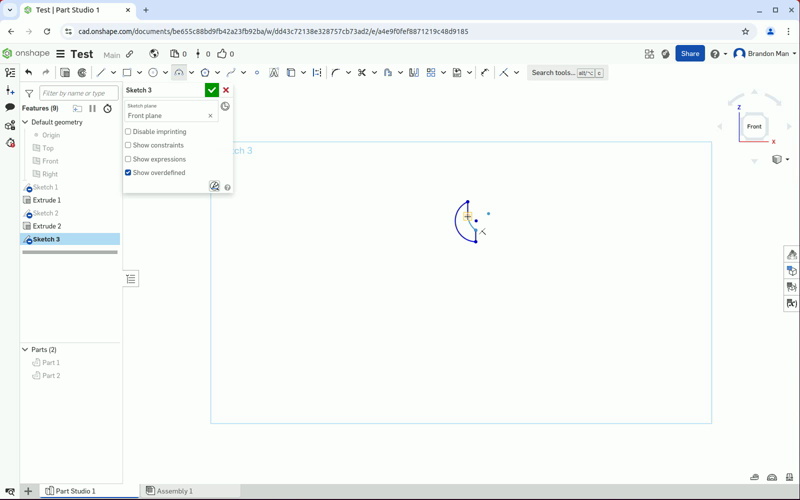
mouse_move(467, 225)
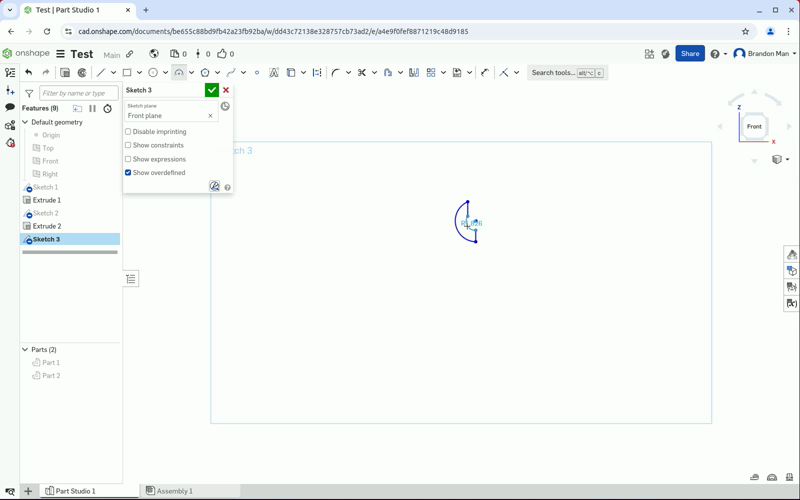
click(467, 225)
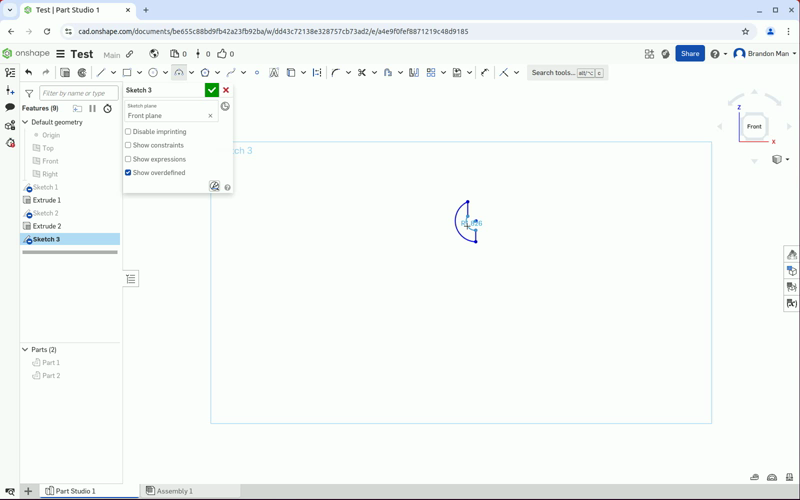
key_up(shift)
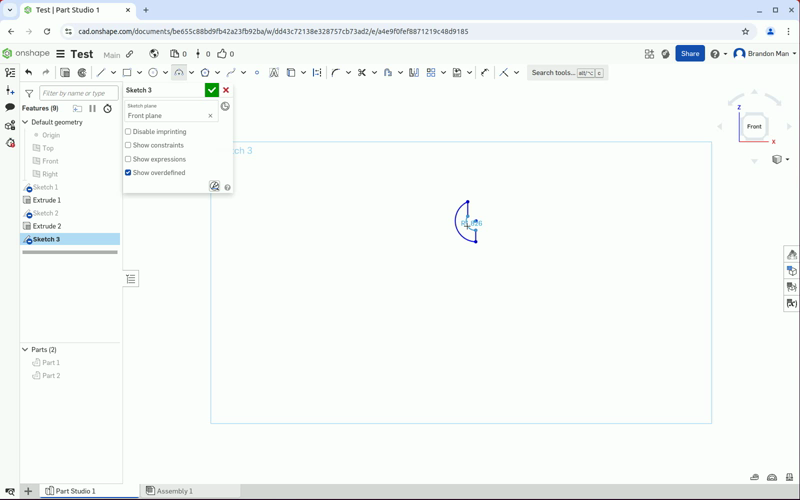
key(esc)
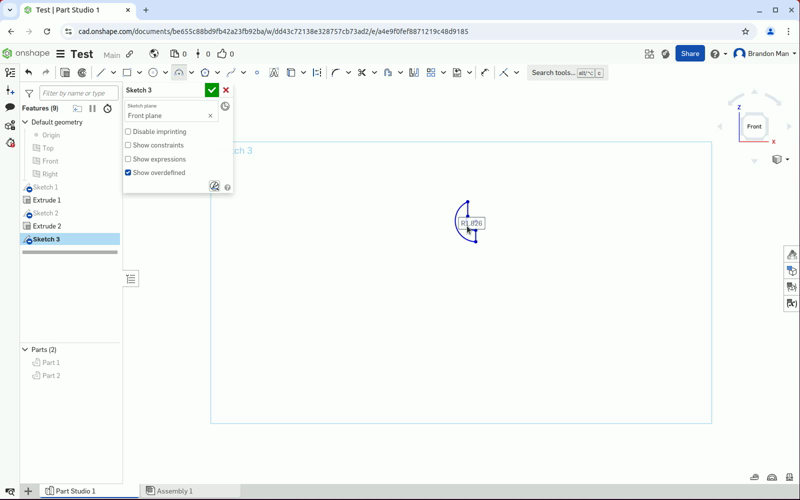
mouse_move(466, 233)
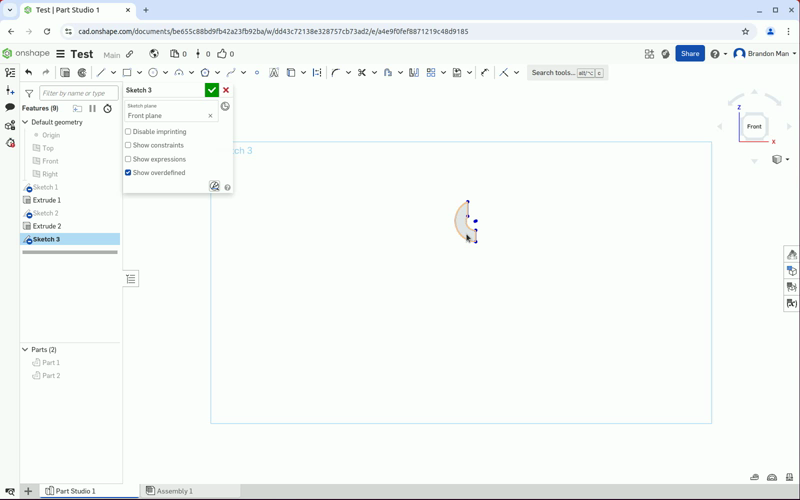
scroll(6)
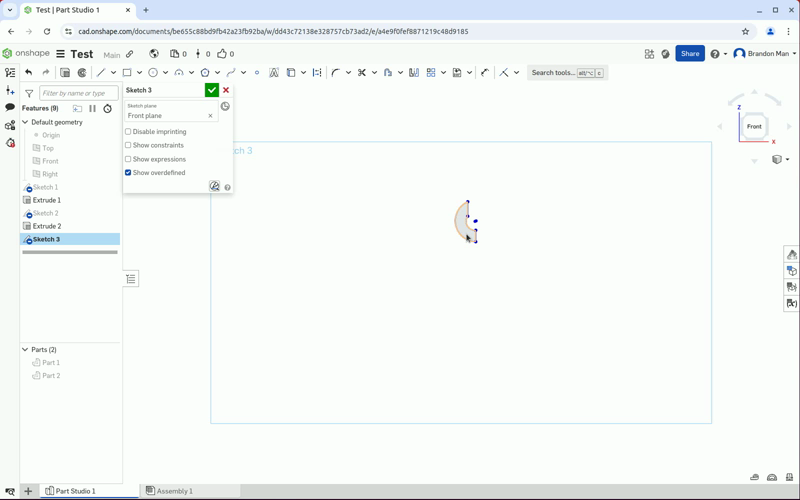
scroll(6)
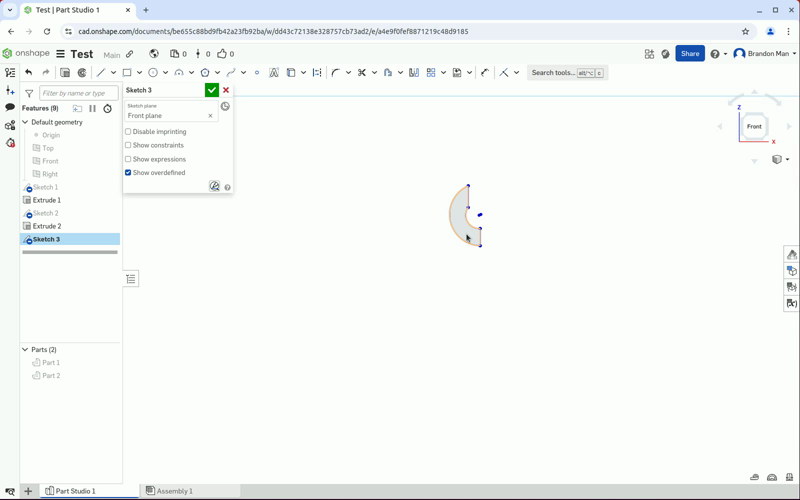
scroll(6)
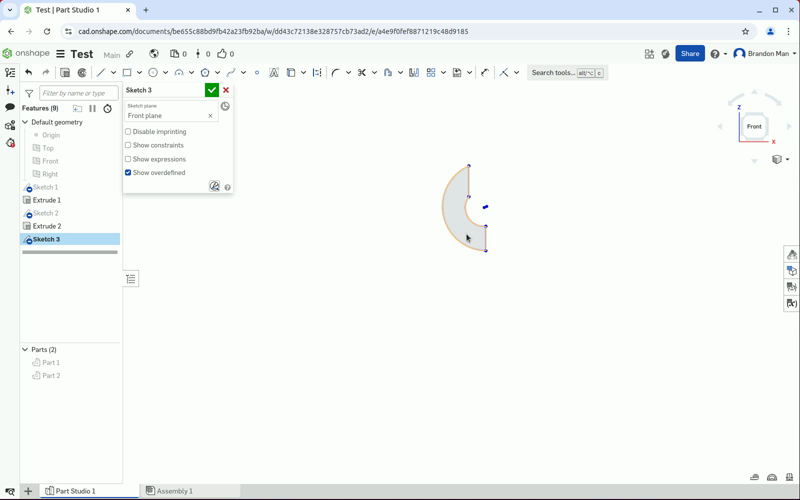
scroll(6)
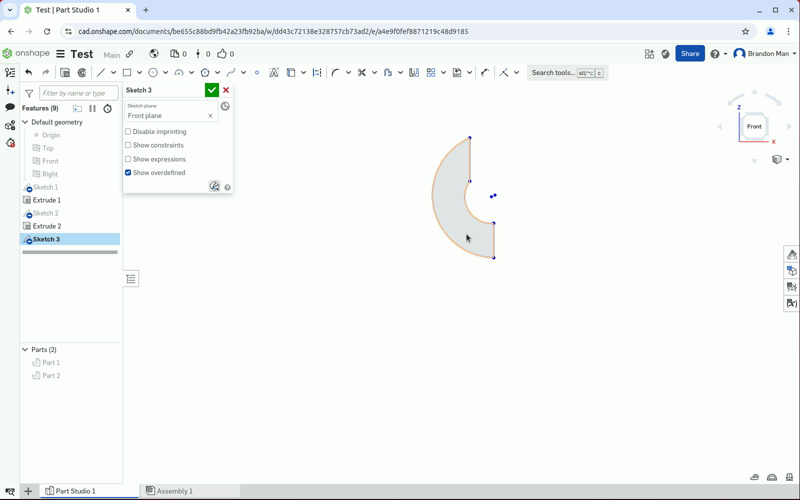
scroll(6)
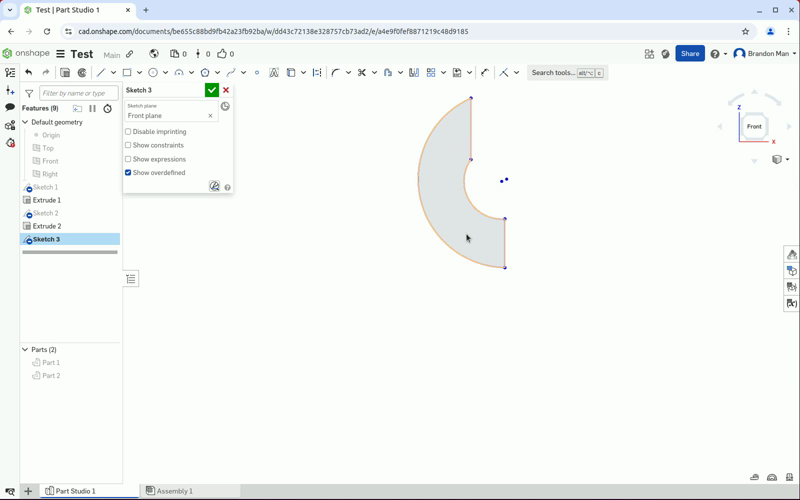
scroll(6)
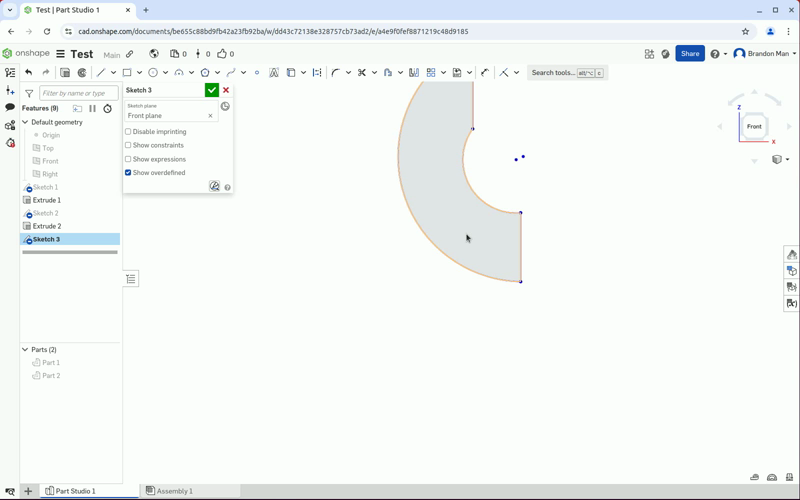
scroll(6)
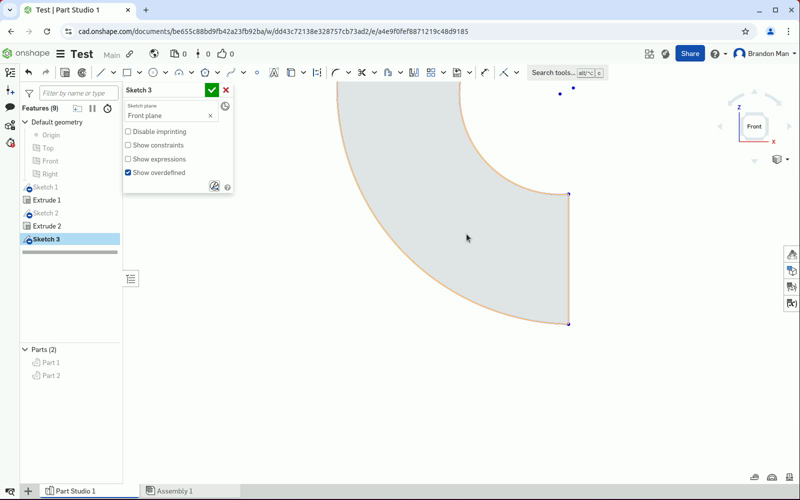
click(466, 233)
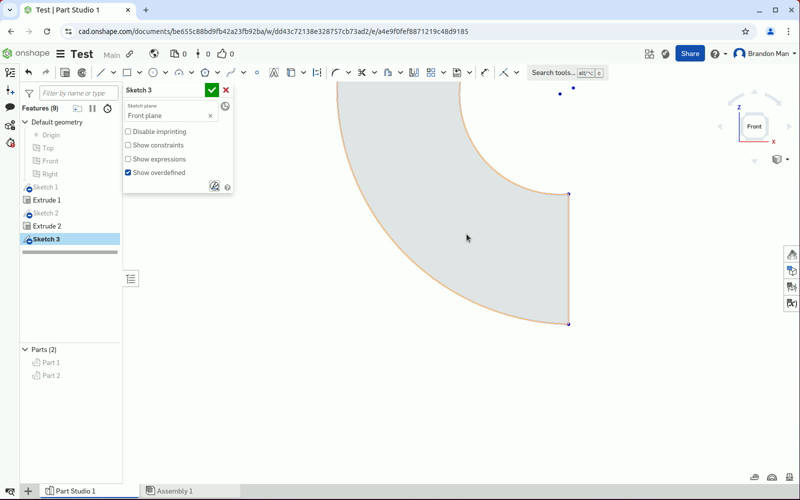
scroll(-6)
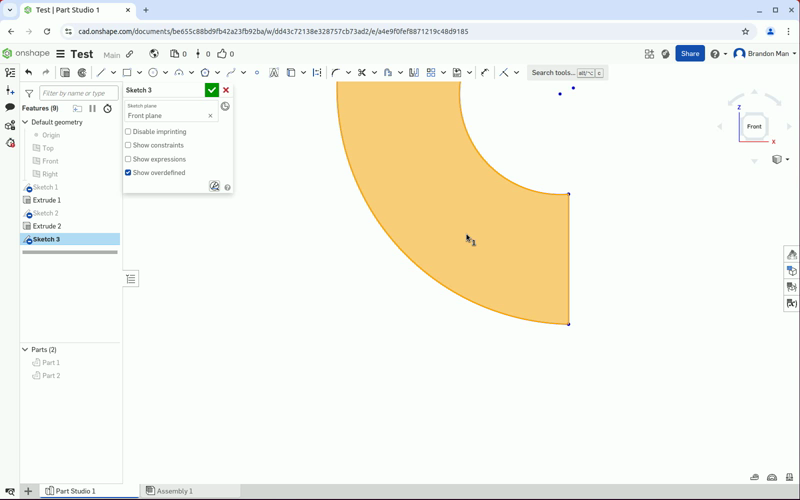
scroll(-6)
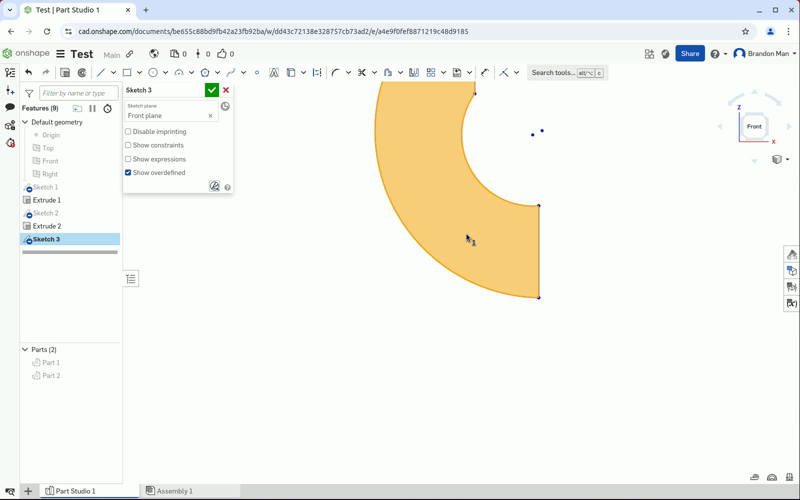
scroll(-6)
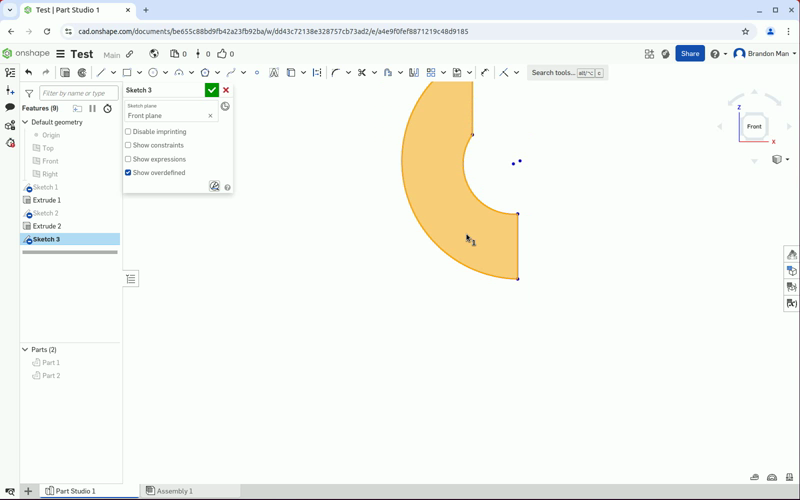
scroll(-6)
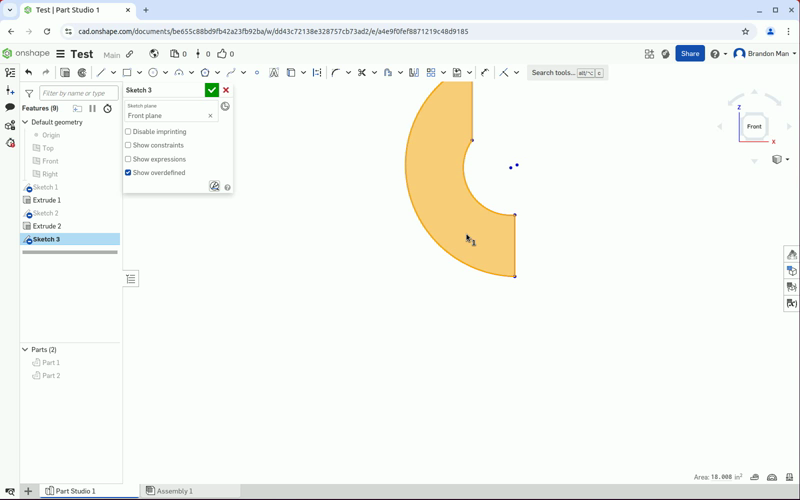
scroll(-6)
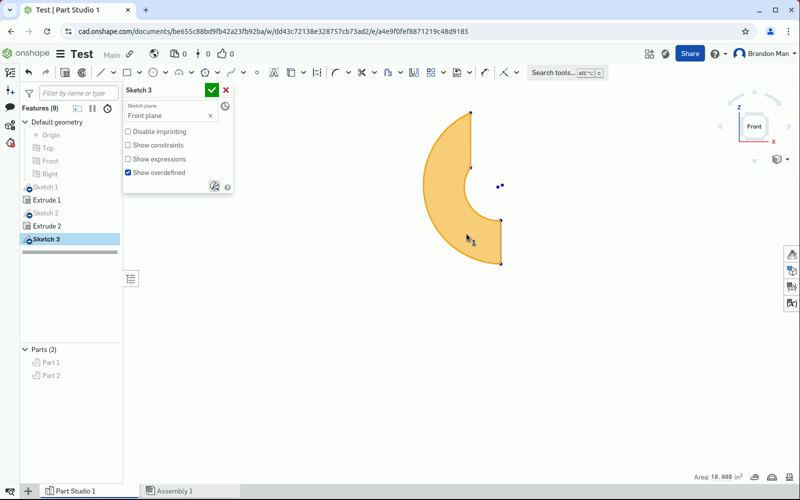
scroll(-6)
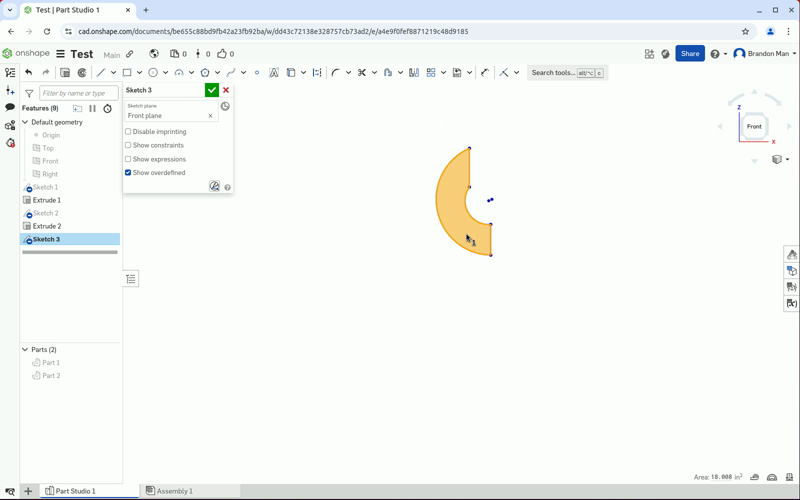
scroll(-6)
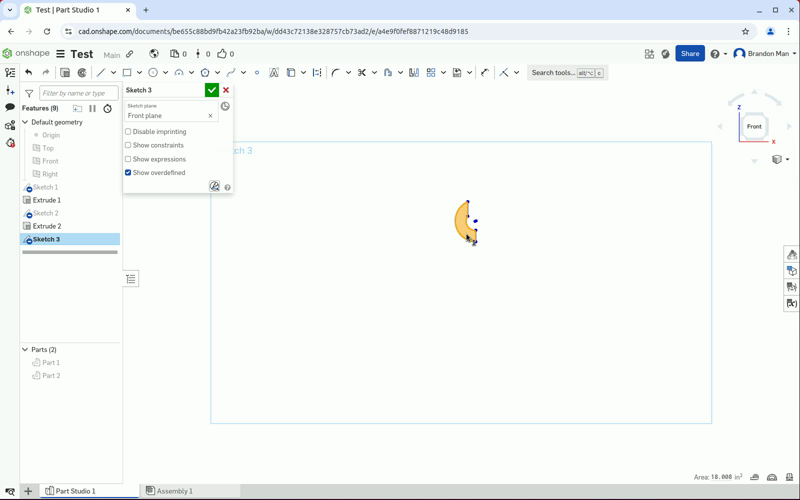
mouse_move(73, 352)
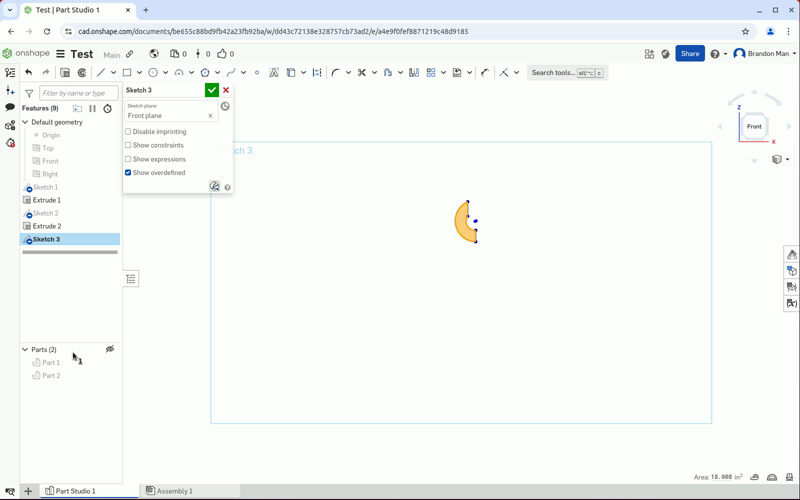
key(shift+y)
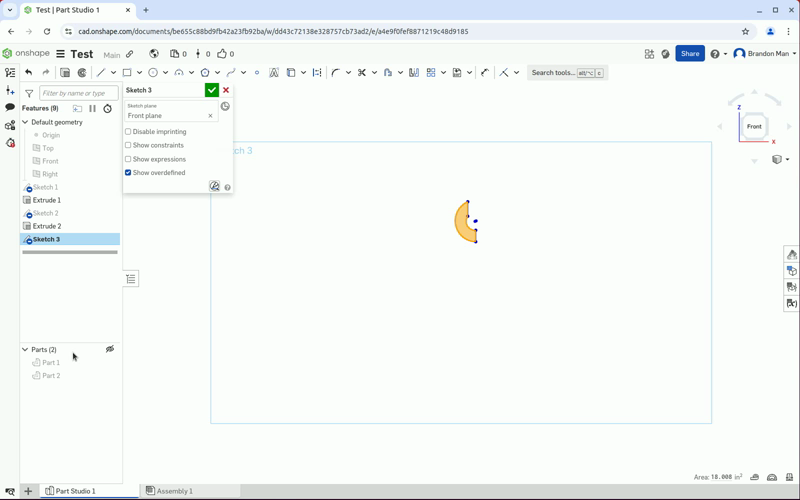
key(shift+e)
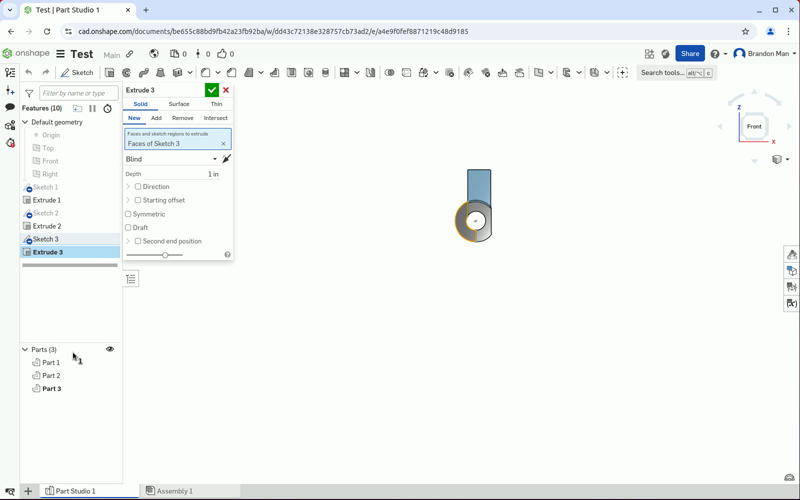
mouse_move(143, 106)
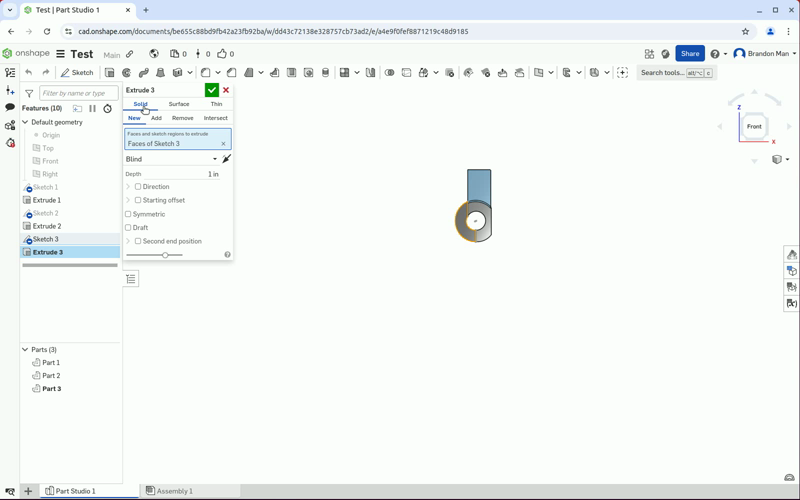
click(143, 106)
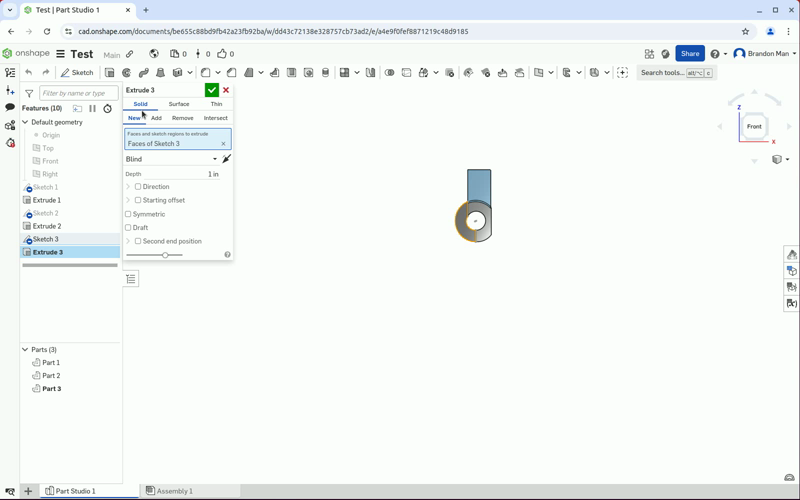
mouse_move(137, 120)
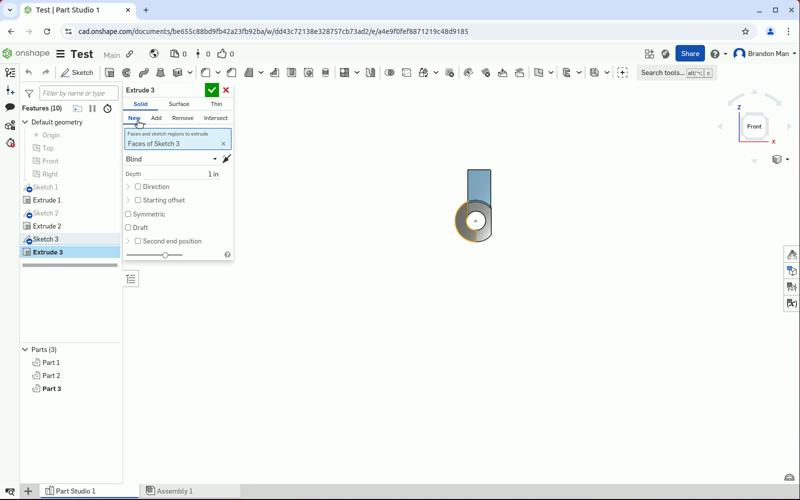
click(137, 120)
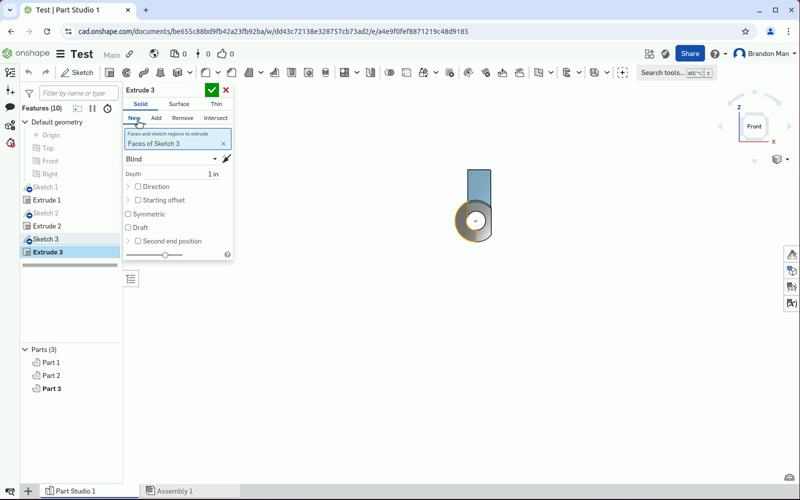
key(tab, 4)
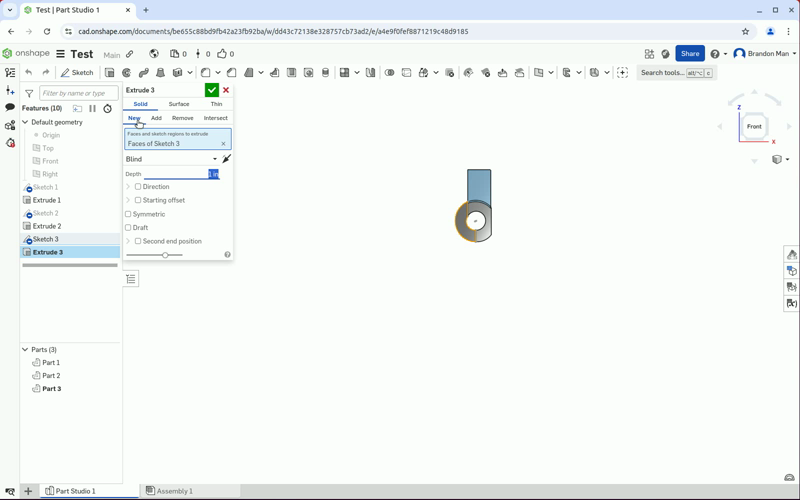
text(0.963)
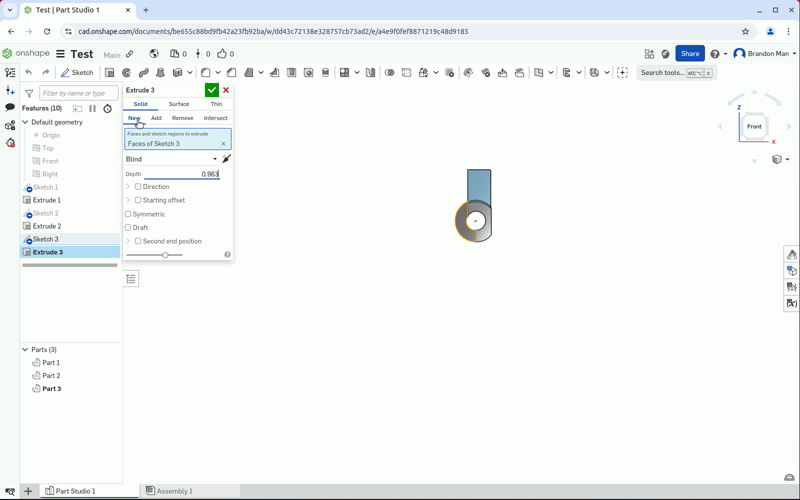
key(enter)
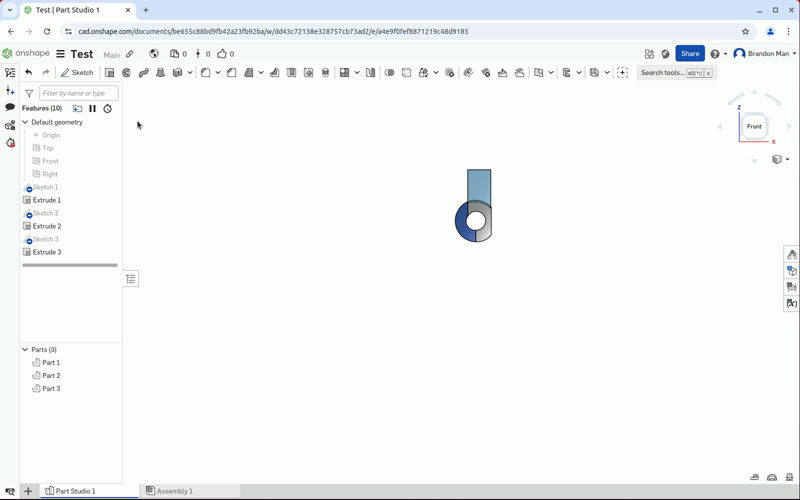
key(shift+h)
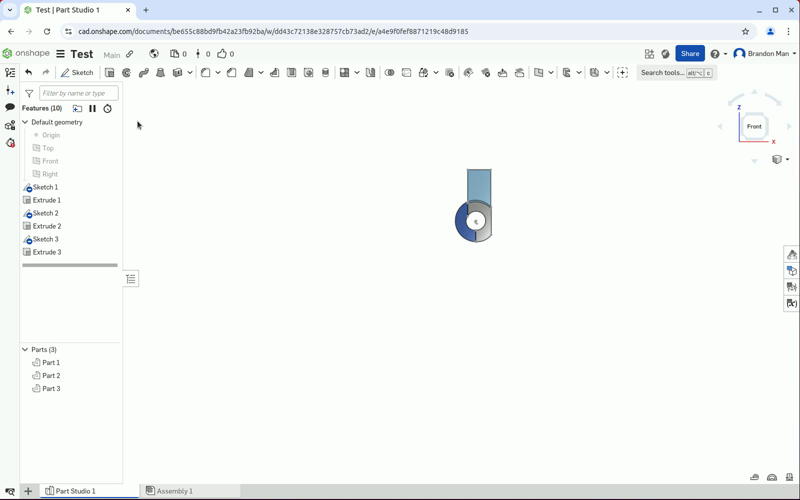
key(shift+h)
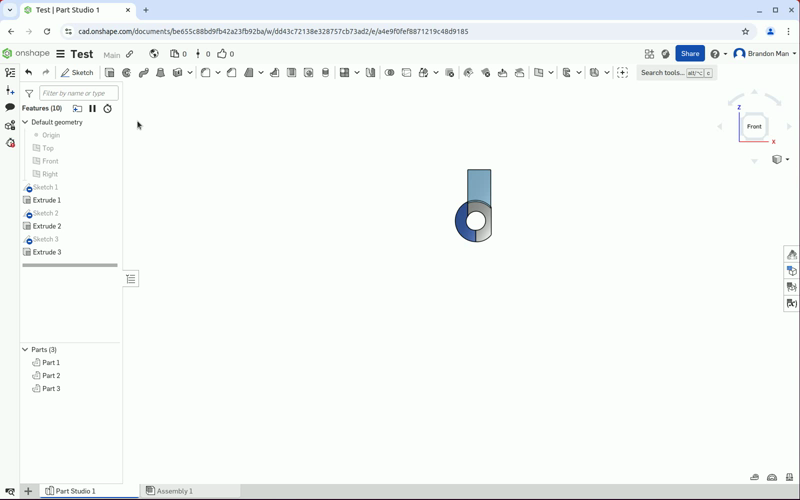
mouse_move(73, 189)
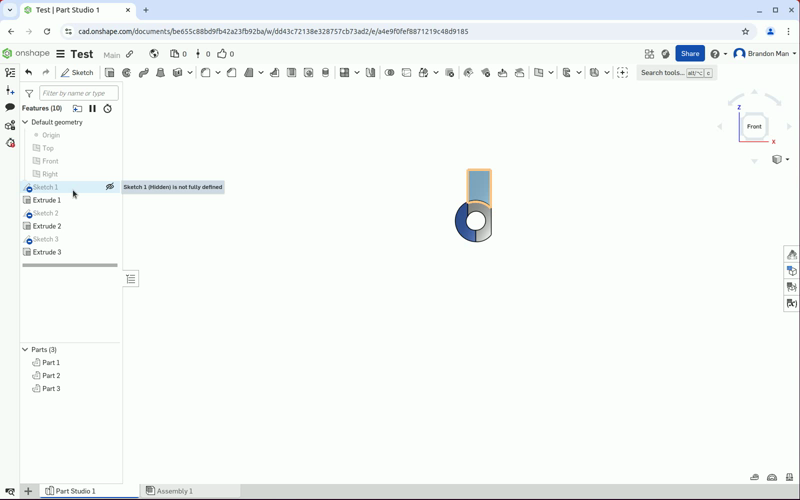
click(73, 189)
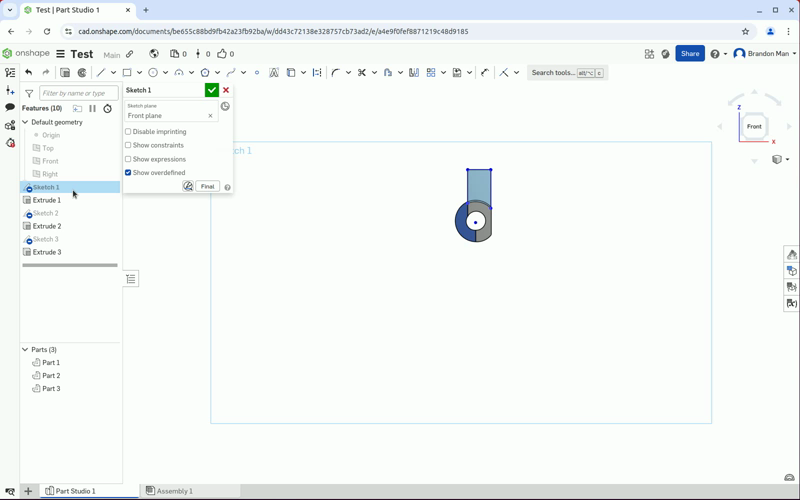
mouse_move(229, 92)
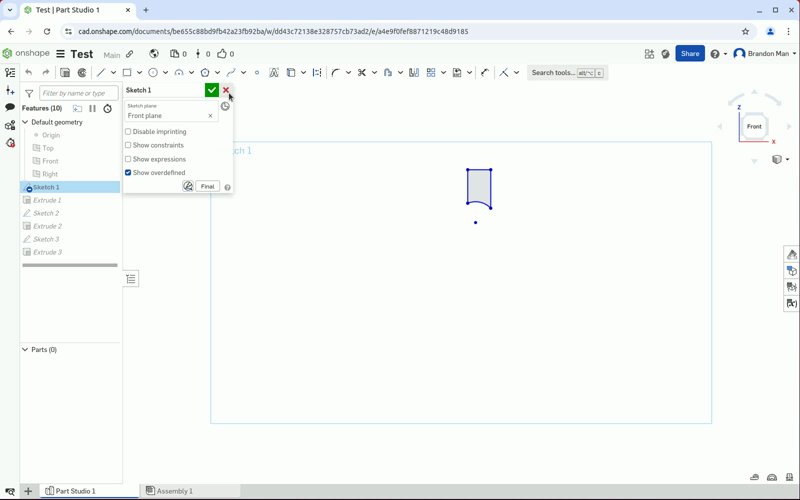
click(229, 92)
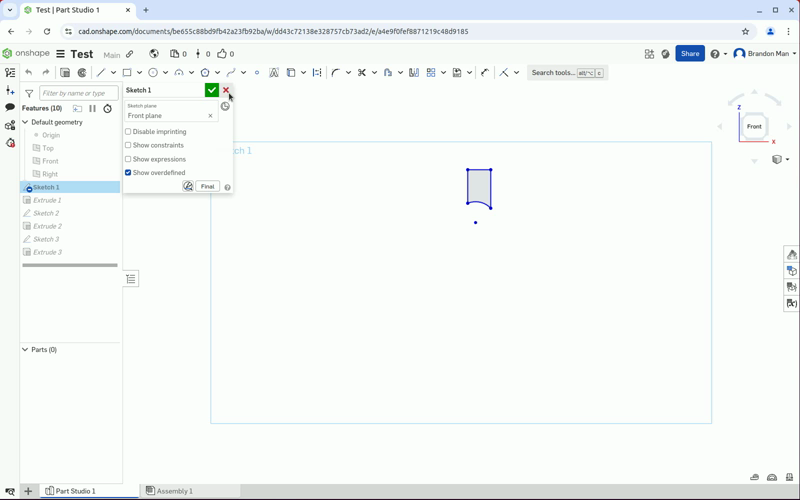
key(shift+s)
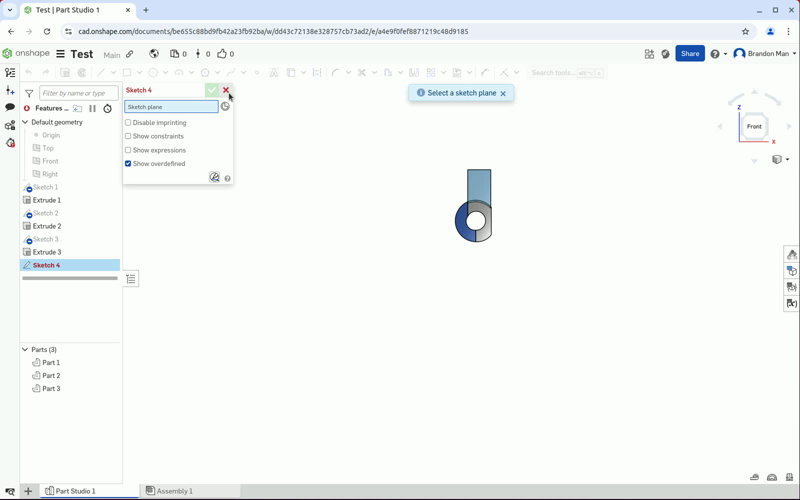
mouse_move(73, 163)
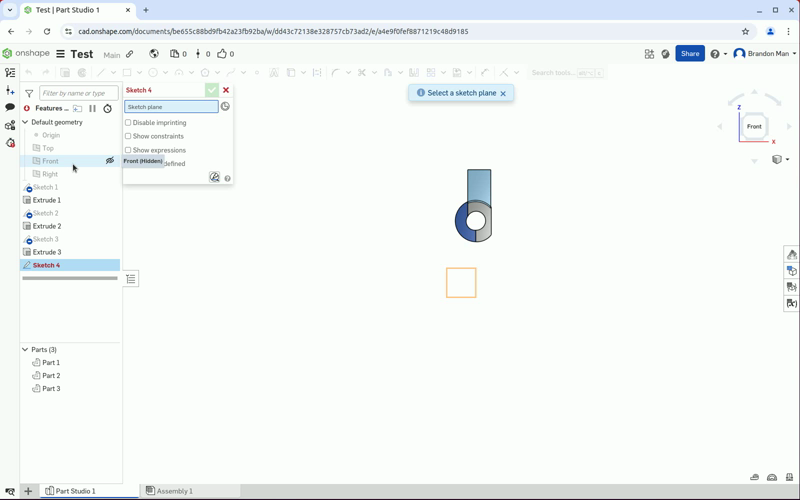
click(73, 163)
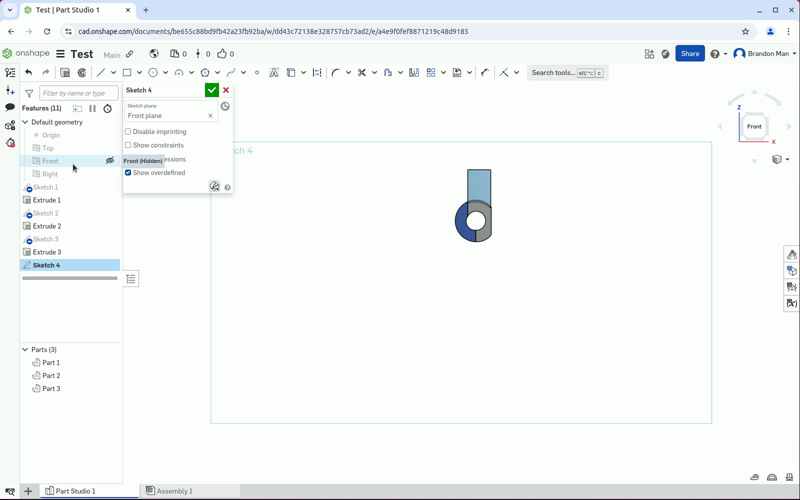
mouse_move(73, 352)
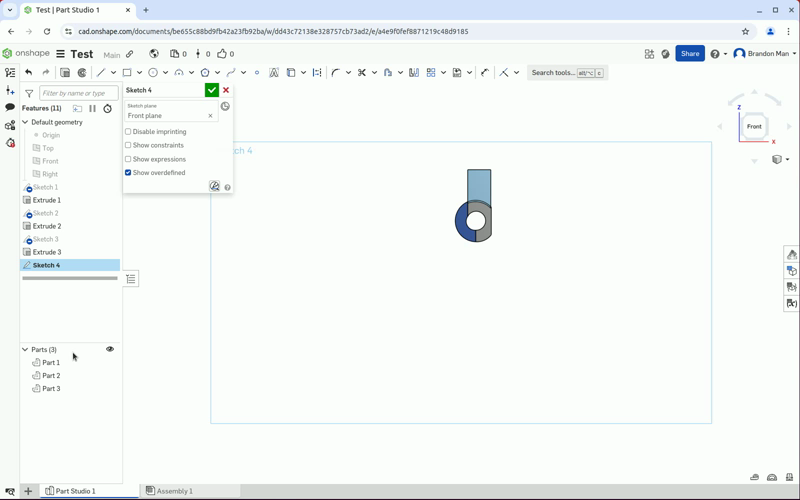
key(y)
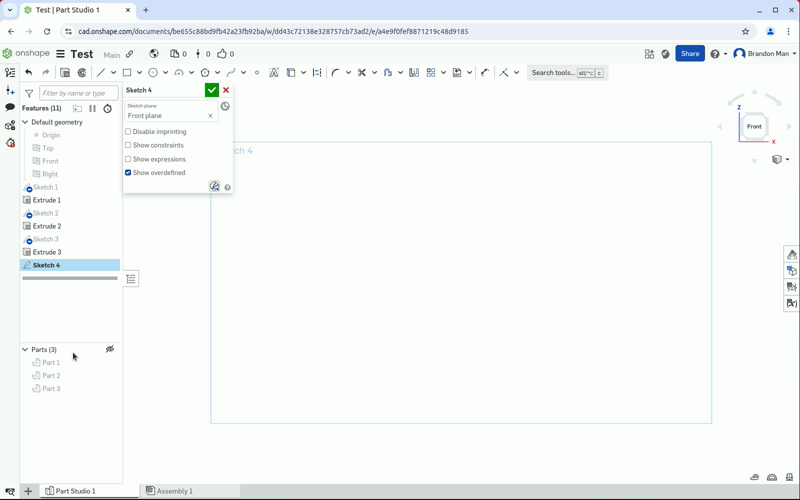
key(a)
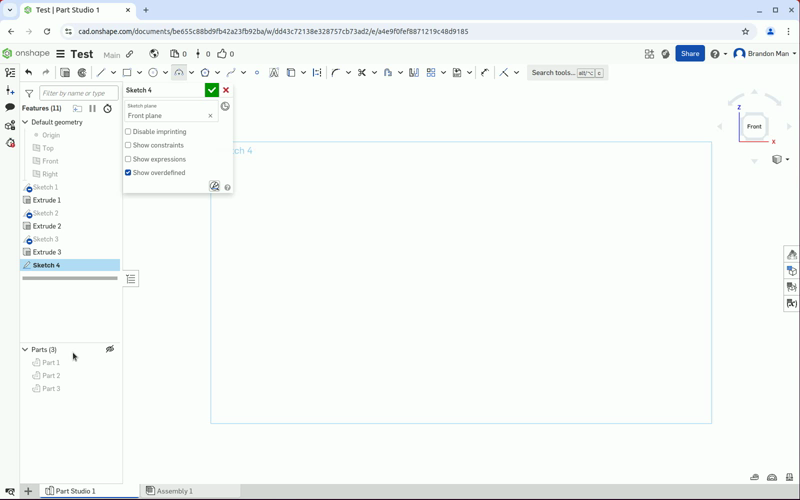
key_down(shift)
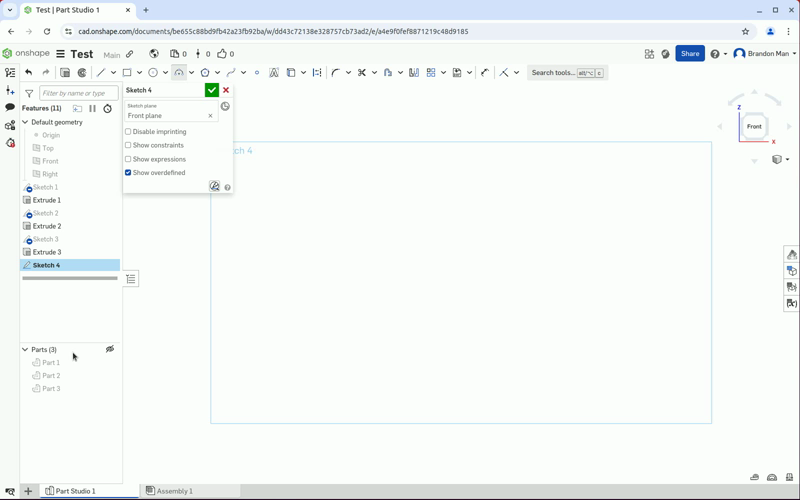
mouse_move(489, 233)
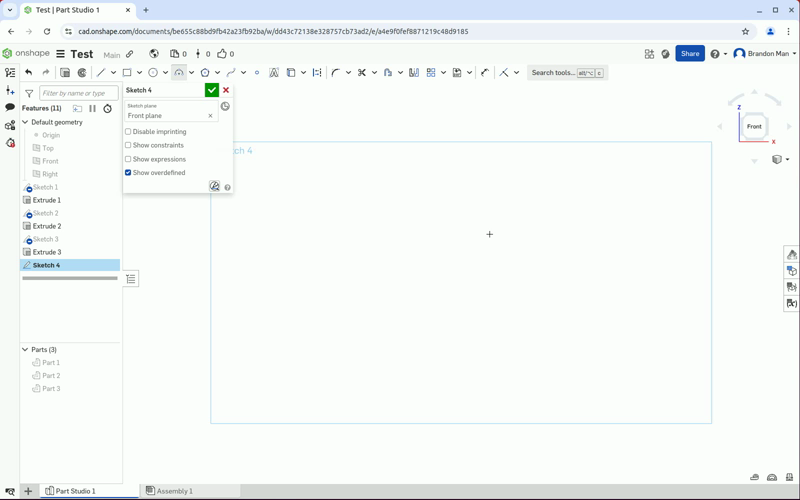
click(489, 233)
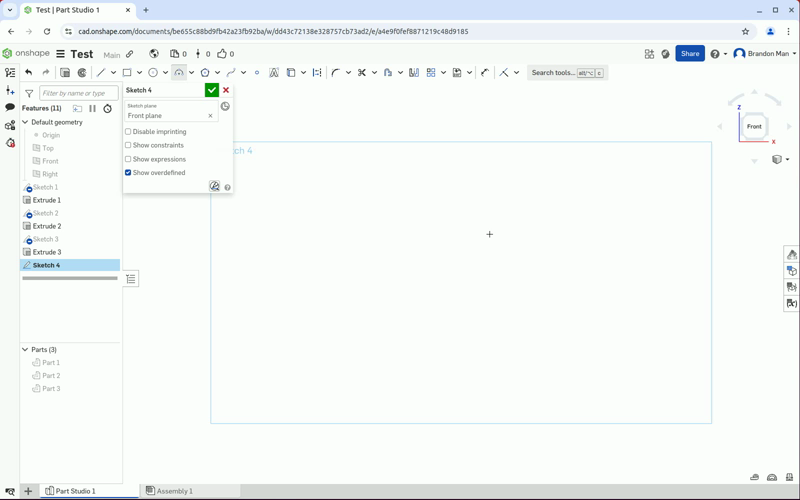
key_up(shift)
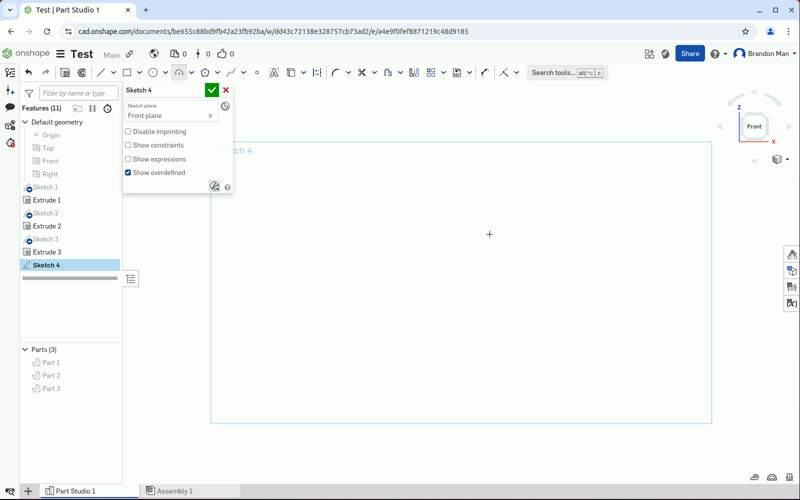
key_down(shift)
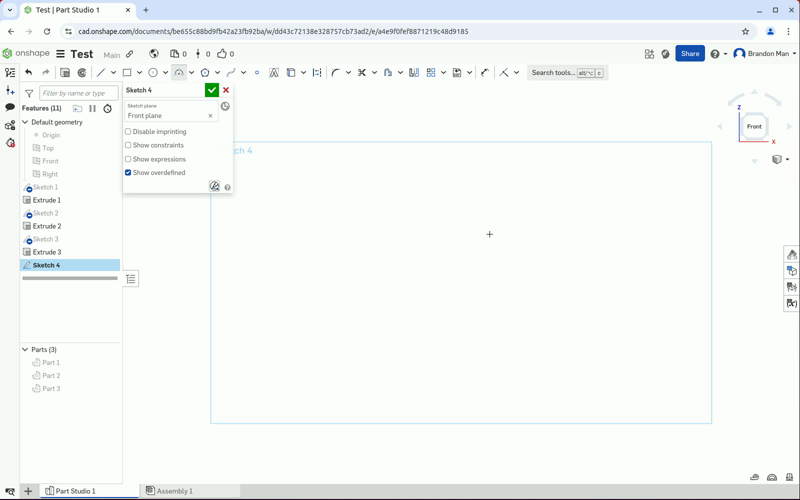
mouse_move(489, 205)
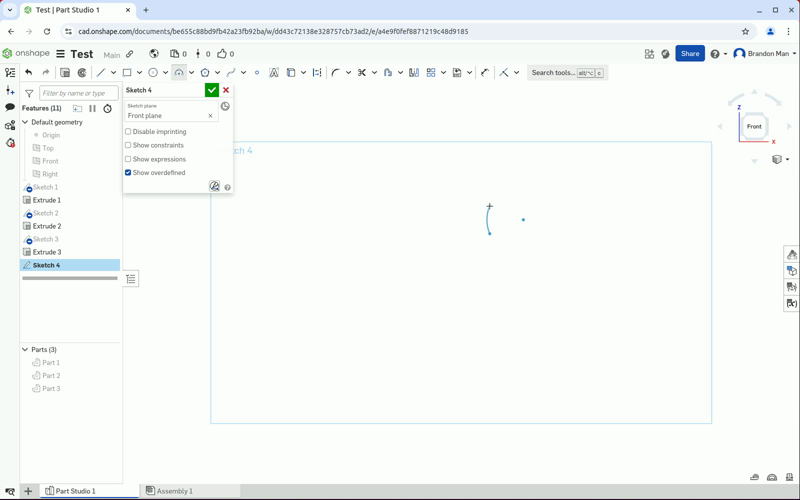
click(489, 205)
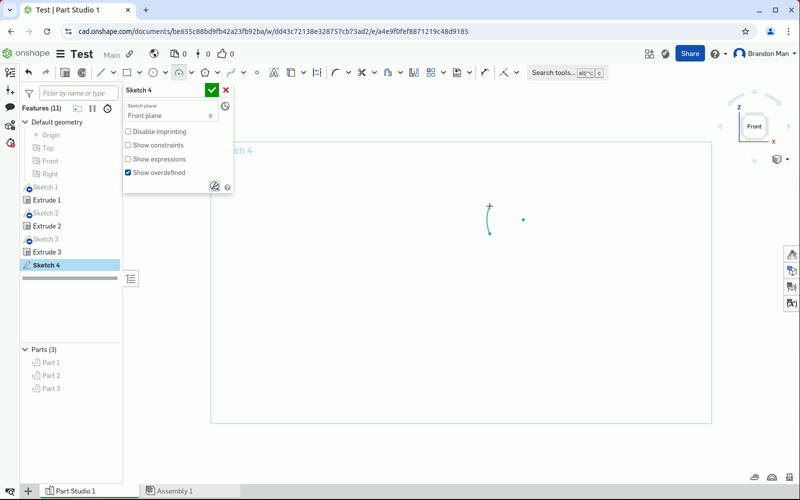
mouse_move(495, 219)
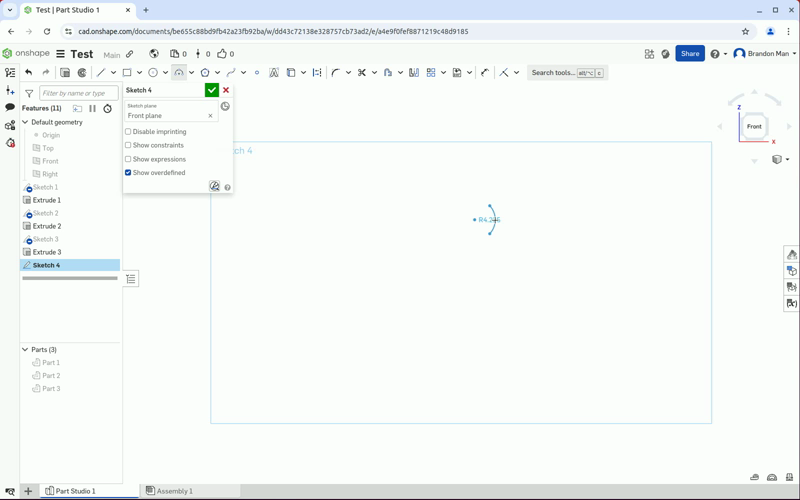
click(495, 219)
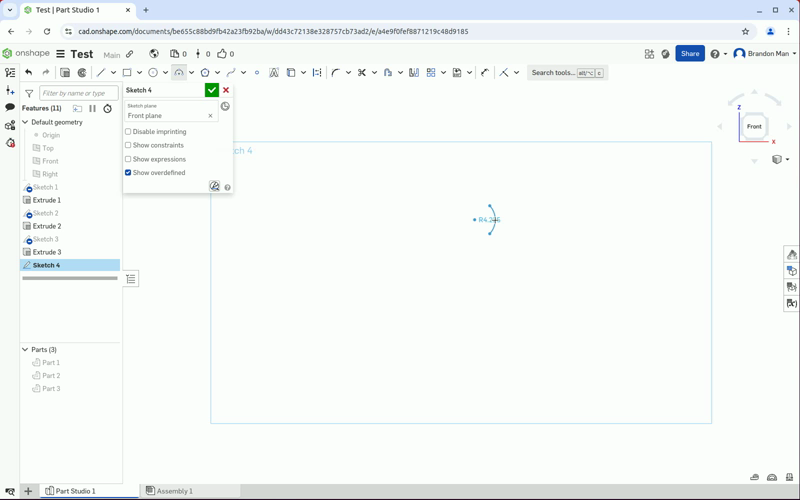
key_up(shift)
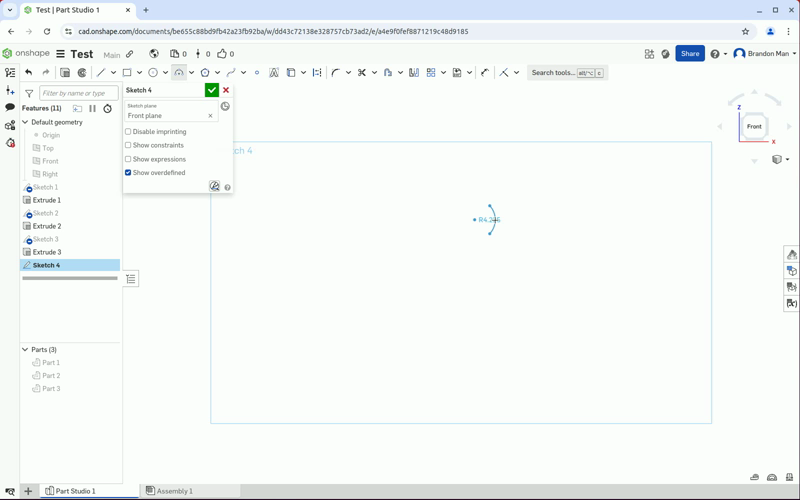
key(esc)
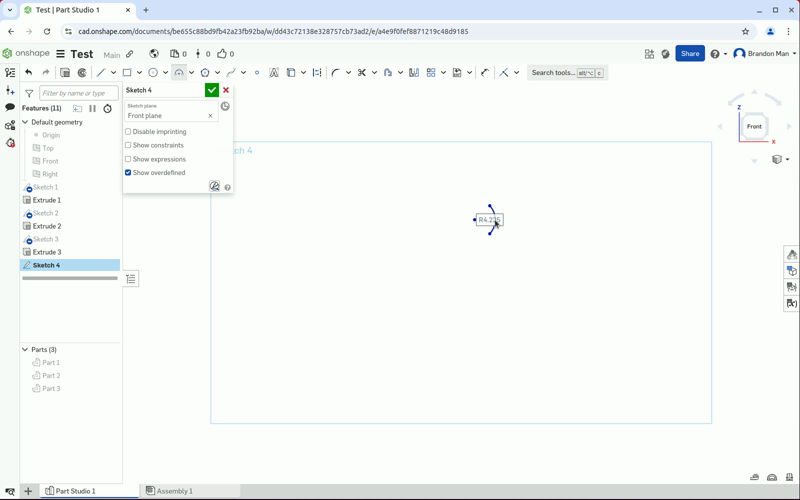
key(l)
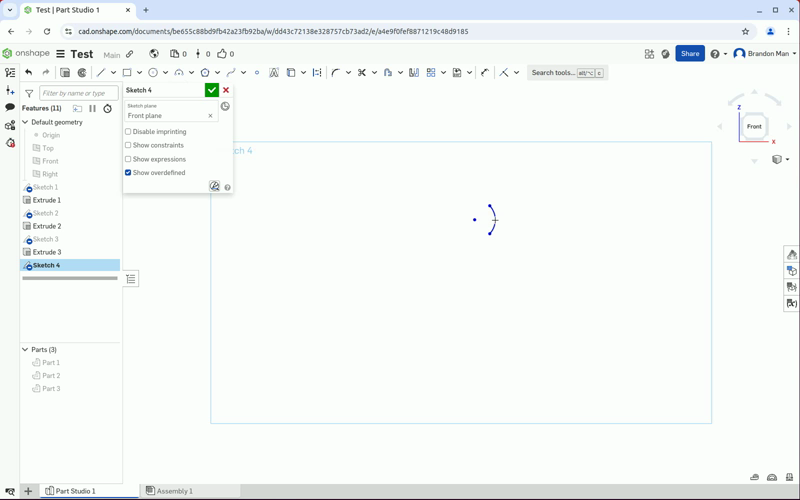
mouse_move(489, 205)
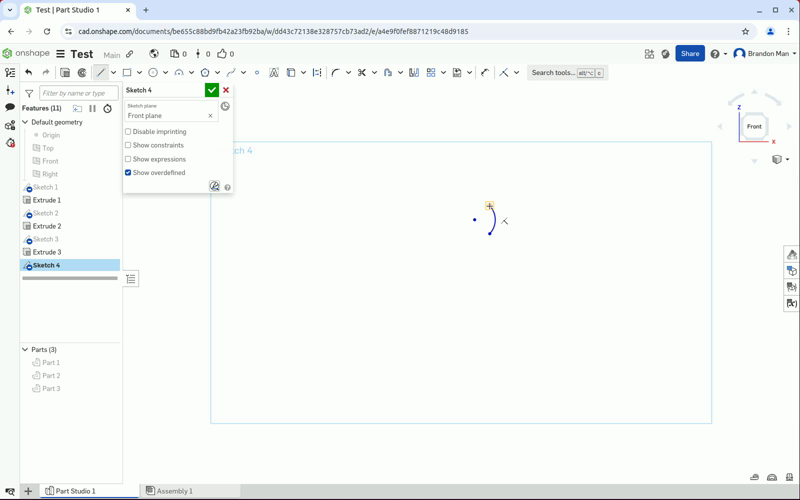
click(489, 205)
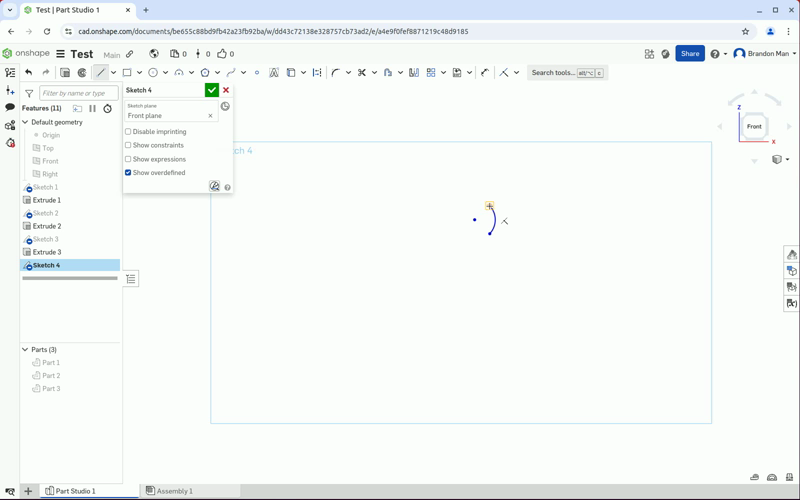
mouse_move(519, 205)
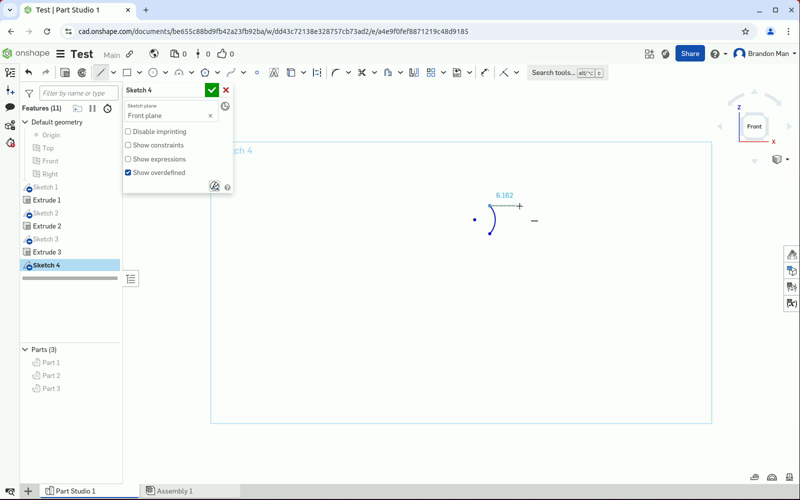
key_down(shift)
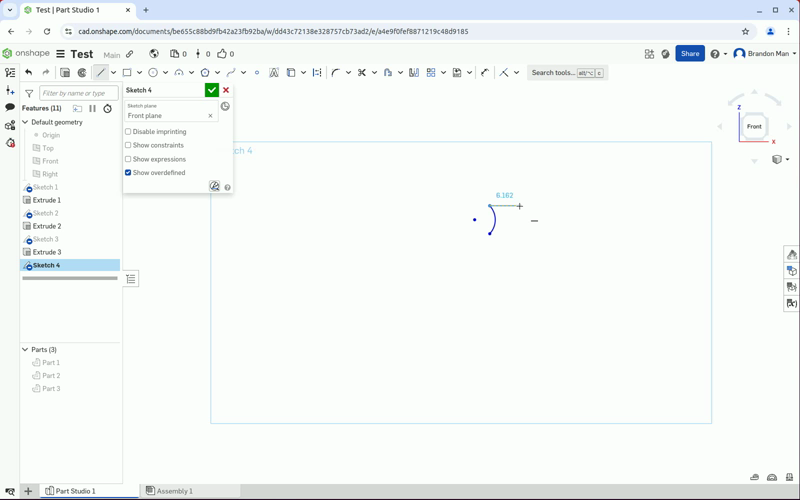
mouse_move(489, 233)
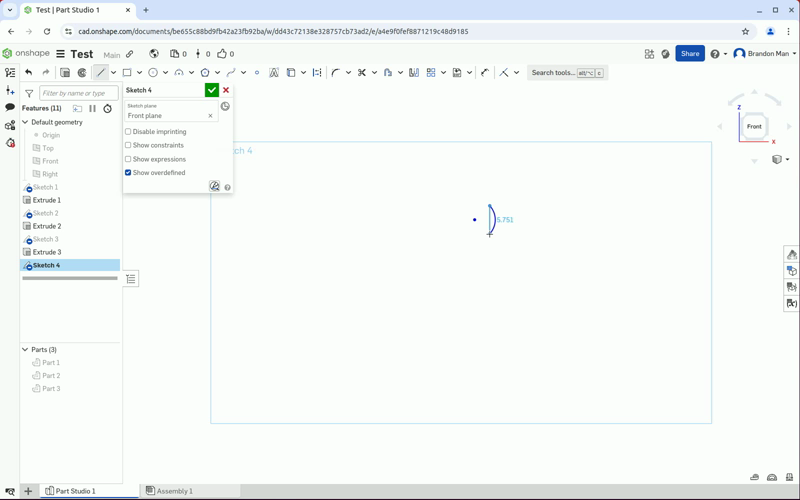
key_up(shift)
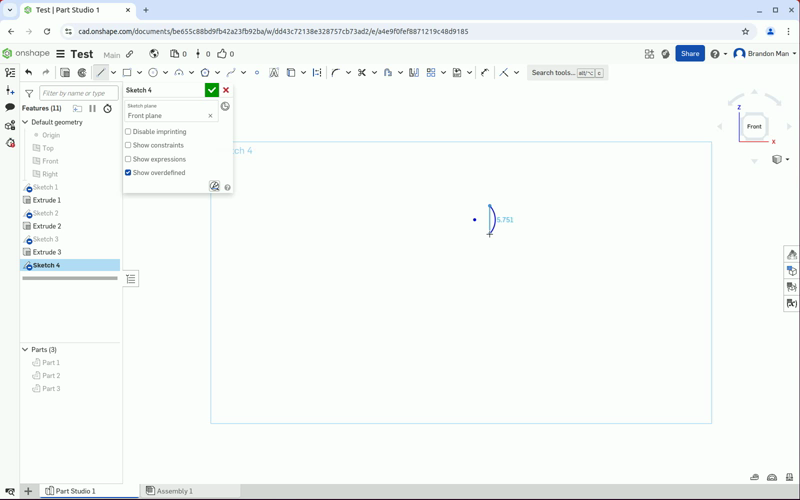
click(489, 233)
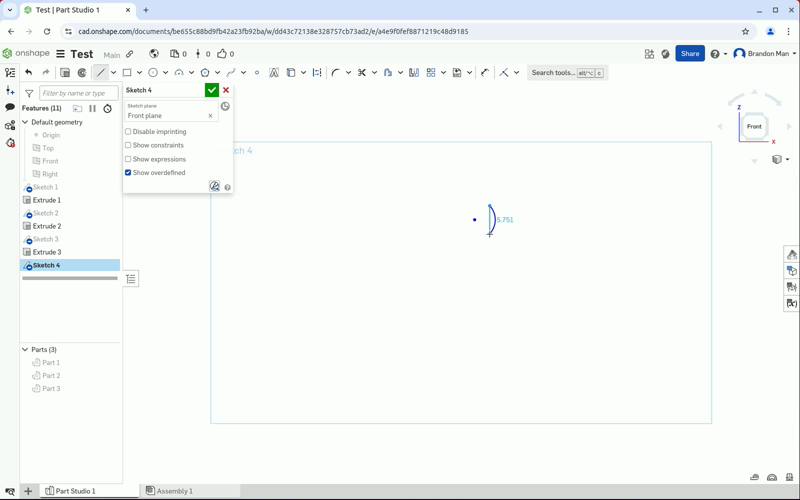
key(esc)
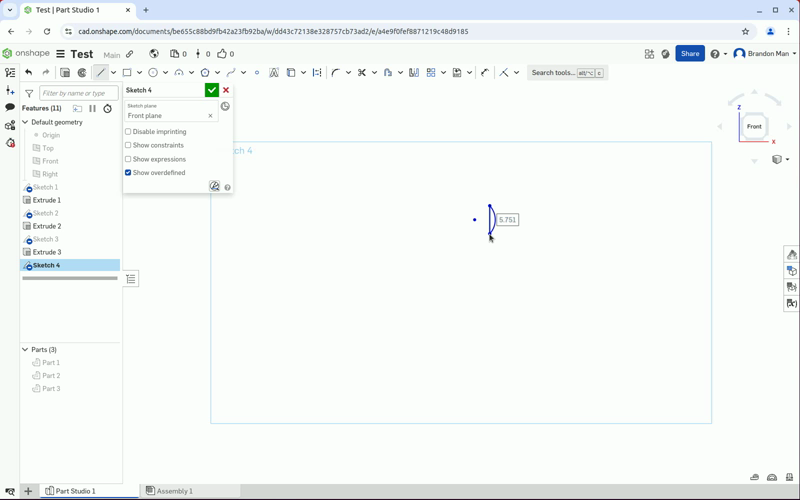
mouse_move(494, 219)
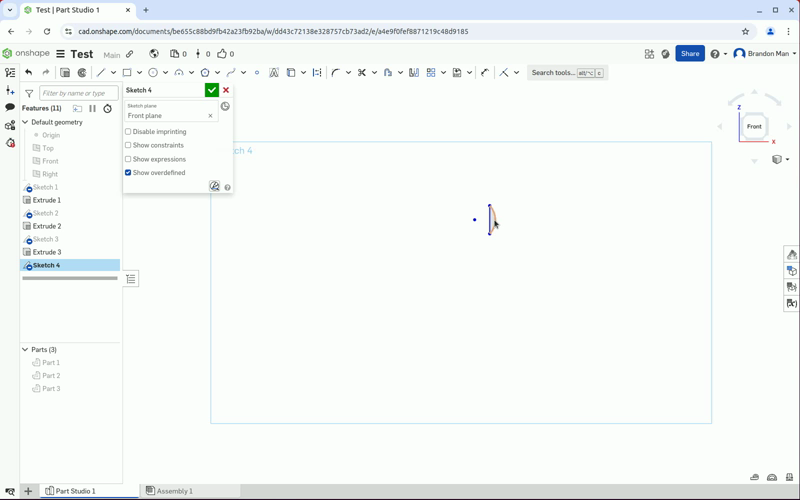
scroll(6)
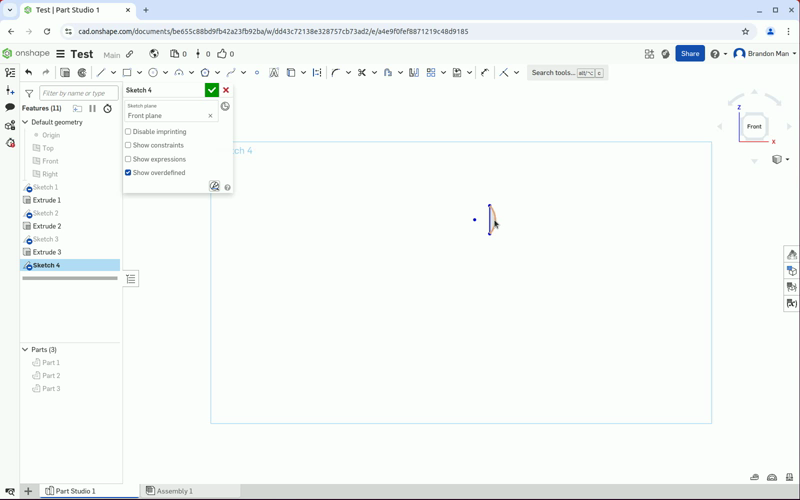
scroll(6)
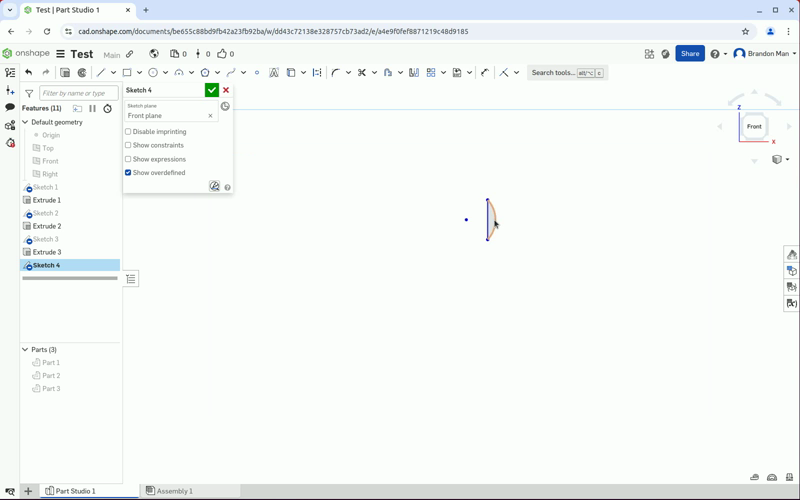
scroll(6)
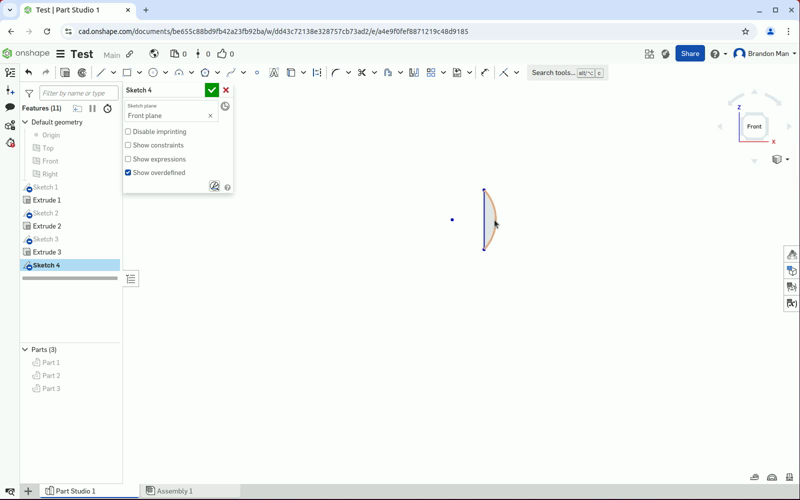
scroll(6)
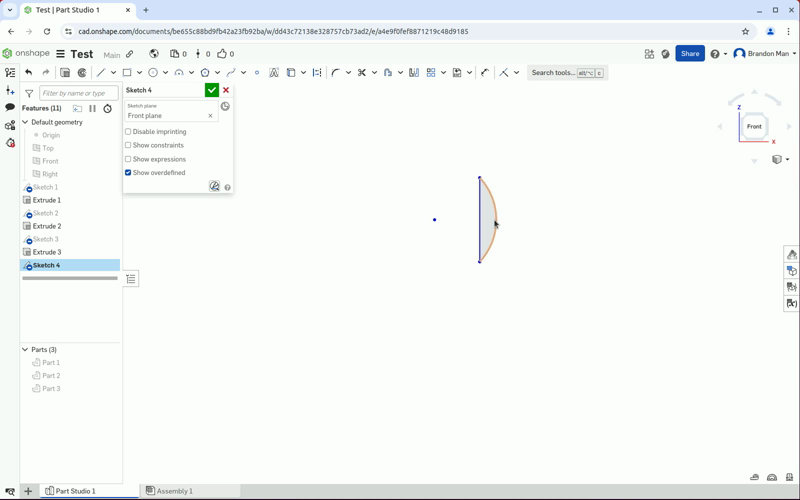
scroll(6)
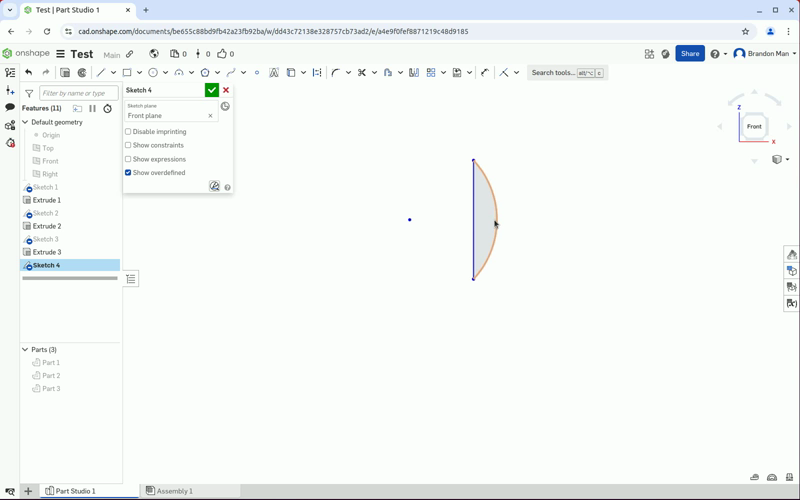
scroll(6)
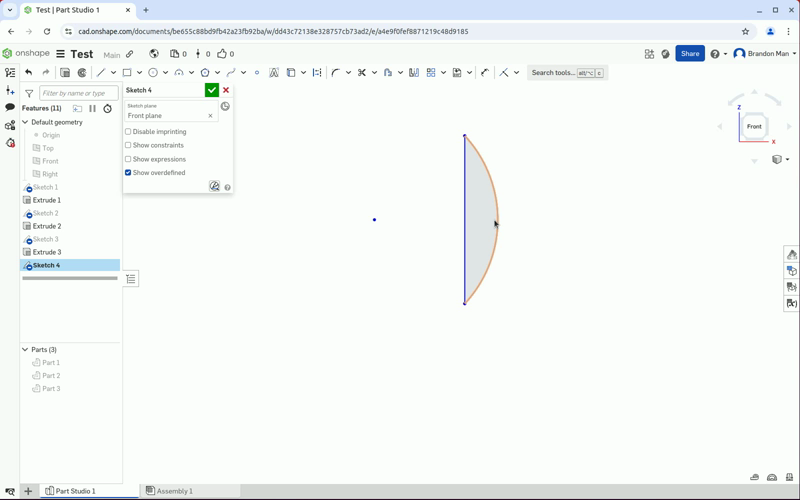
scroll(6)
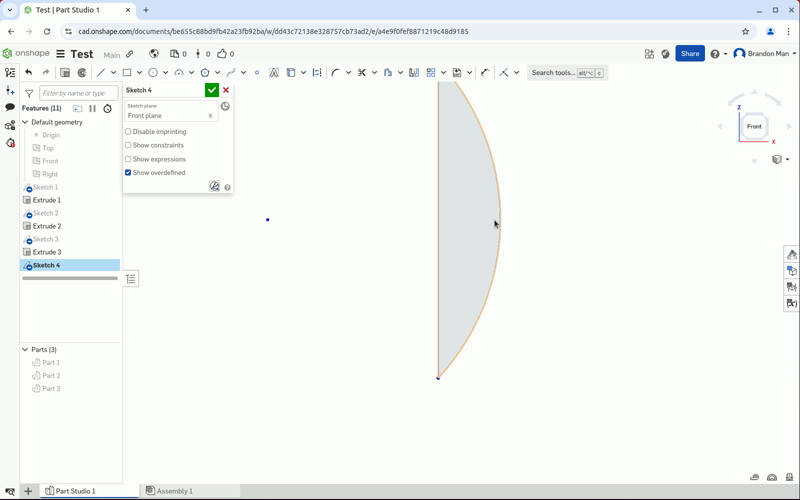
click(494, 219)
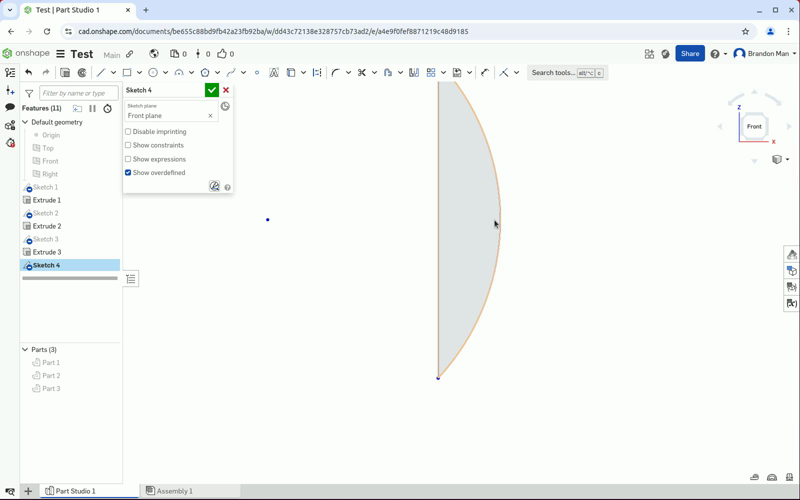
scroll(-6)
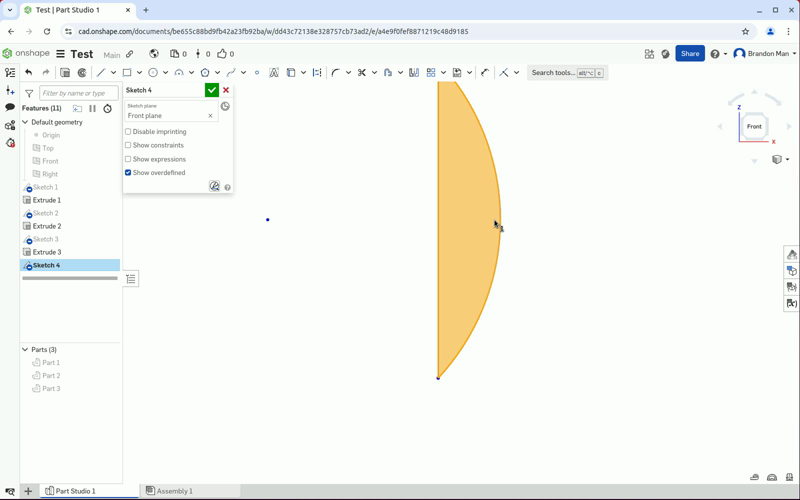
scroll(-6)
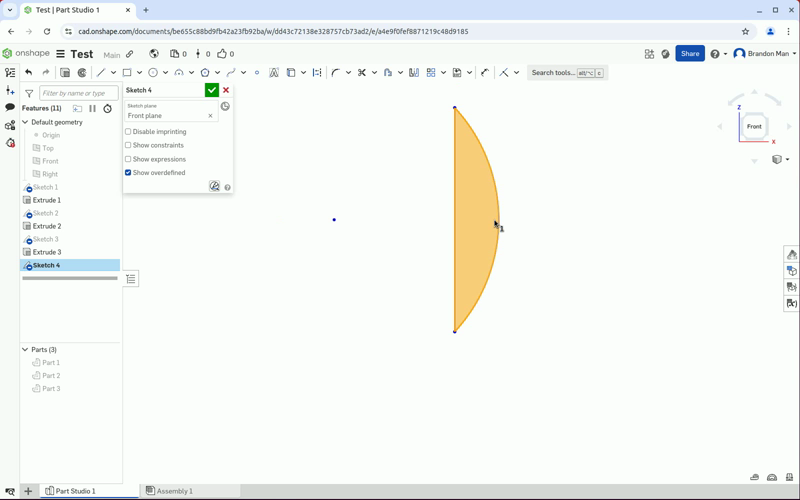
scroll(-6)
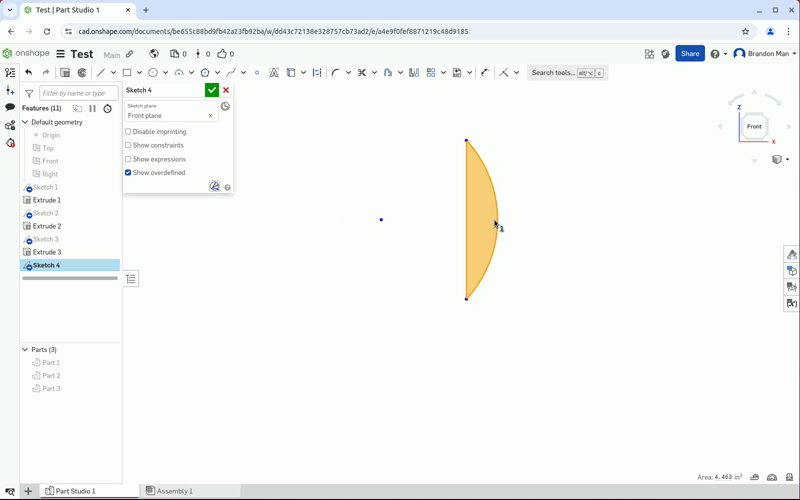
scroll(-6)
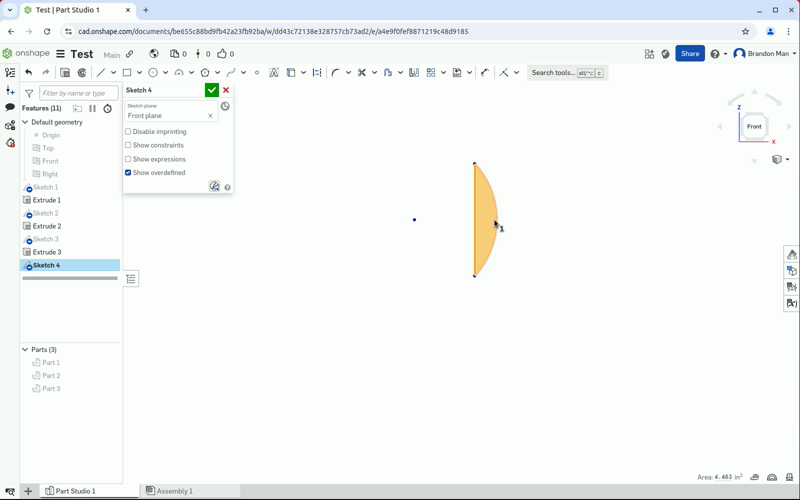
scroll(-6)
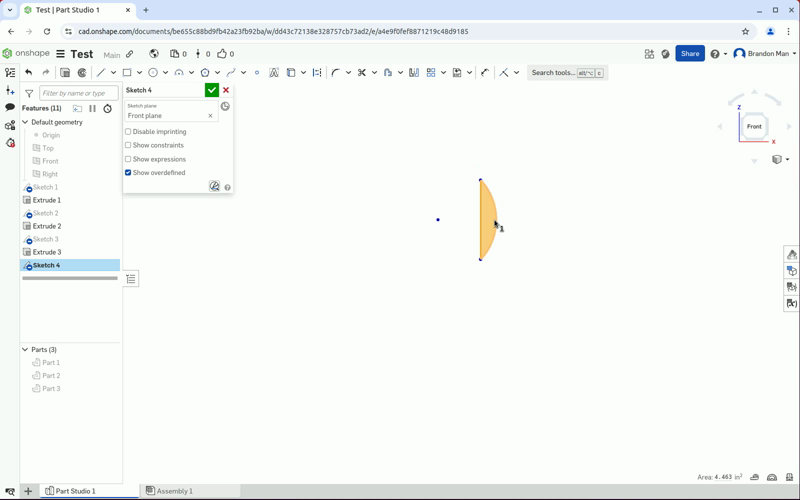
scroll(-6)
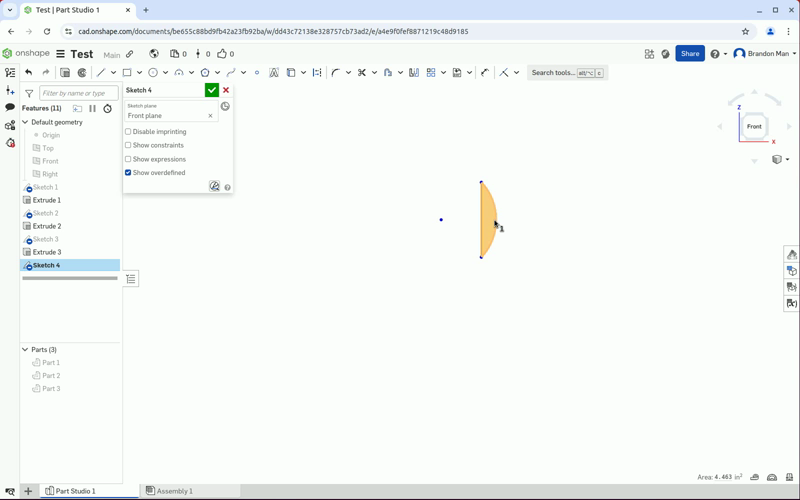
scroll(-6)
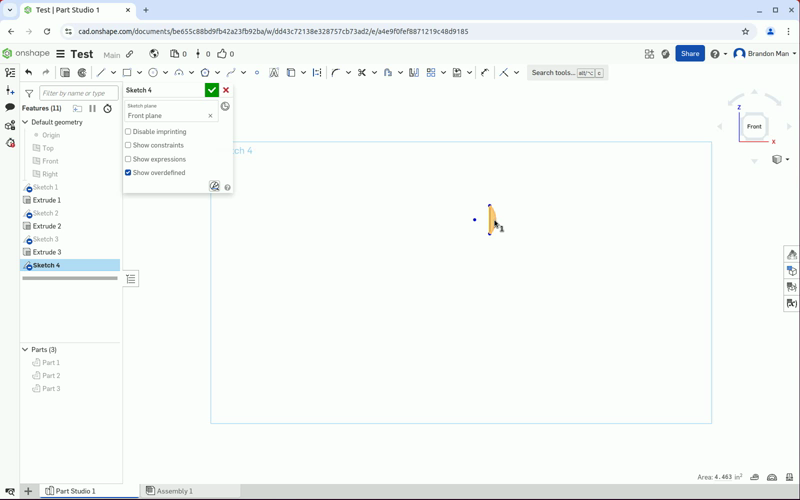
mouse_move(73, 352)
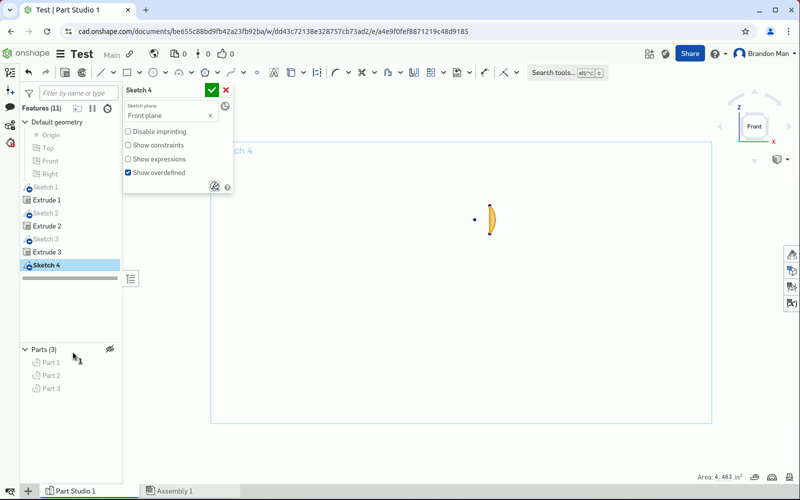
key(shift+y)
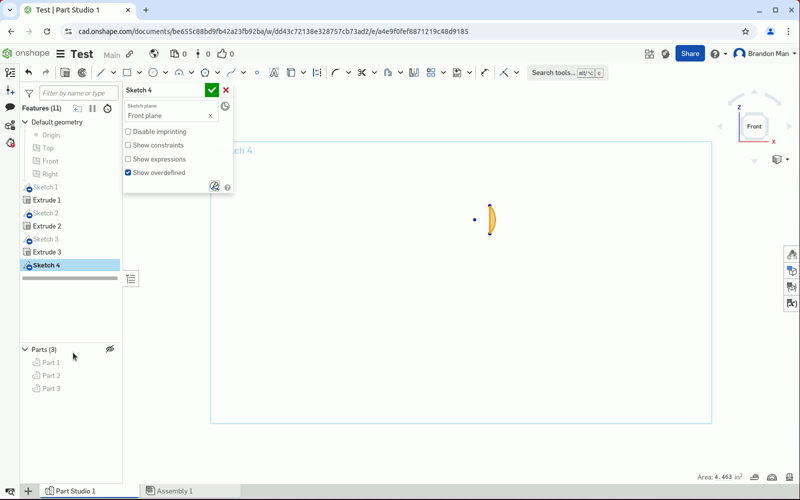
key(shift+e)
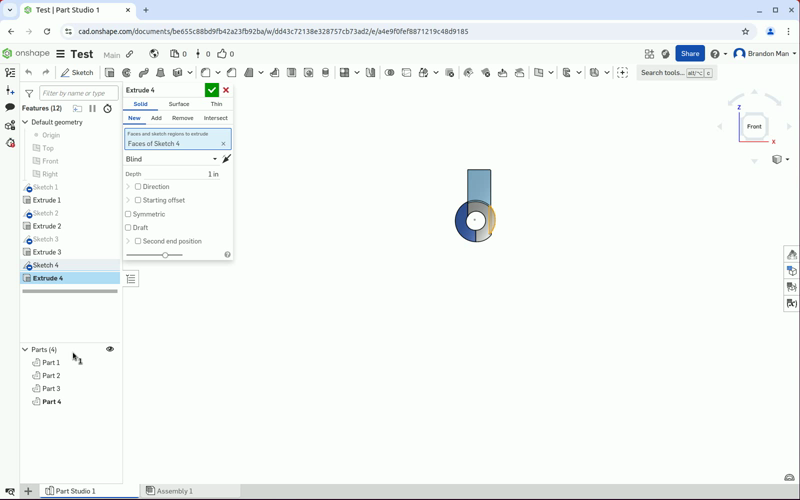
mouse_move(143, 106)
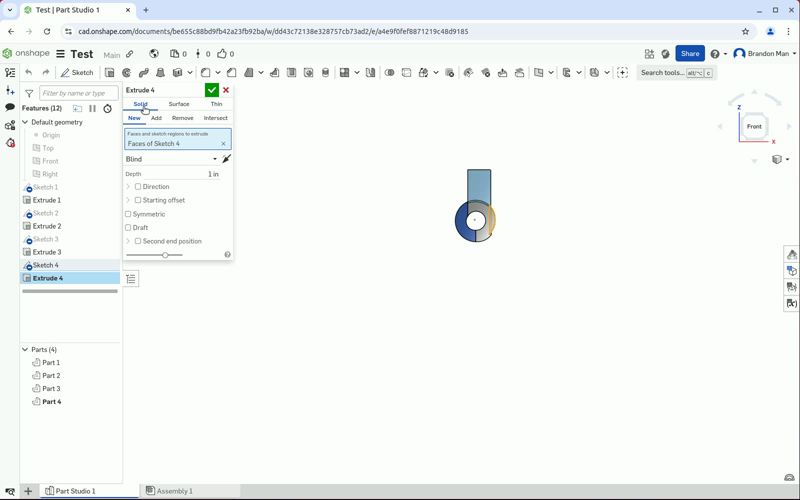
click(143, 106)
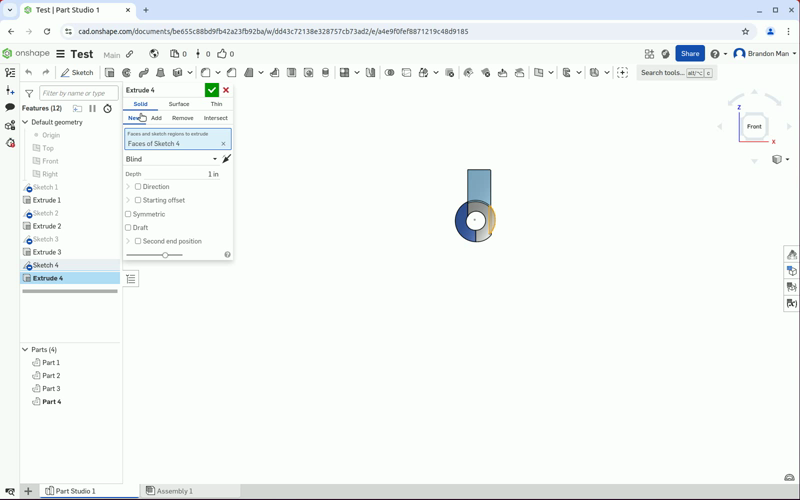
mouse_move(137, 120)
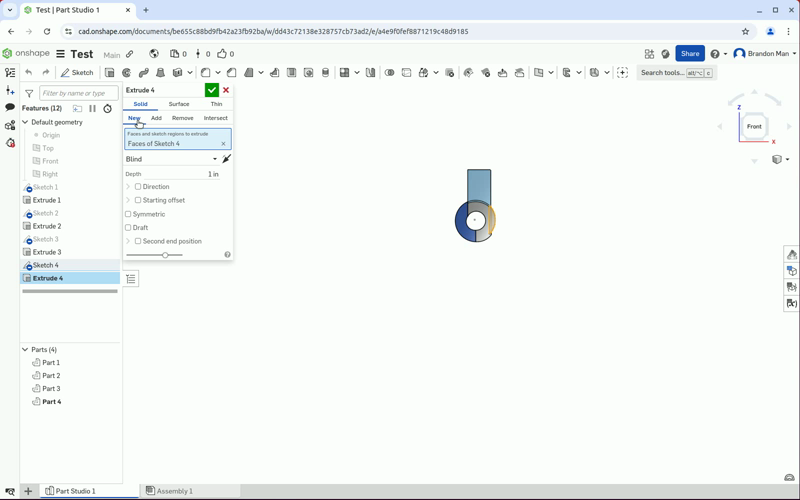
click(137, 120)
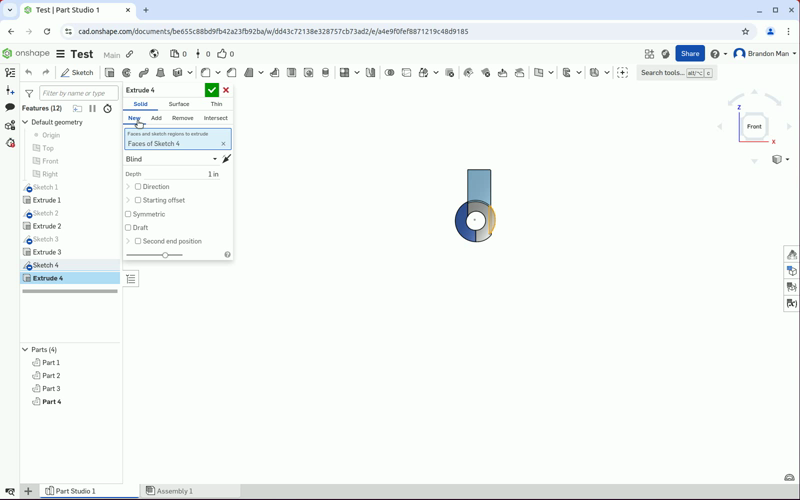
key(tab, 4)
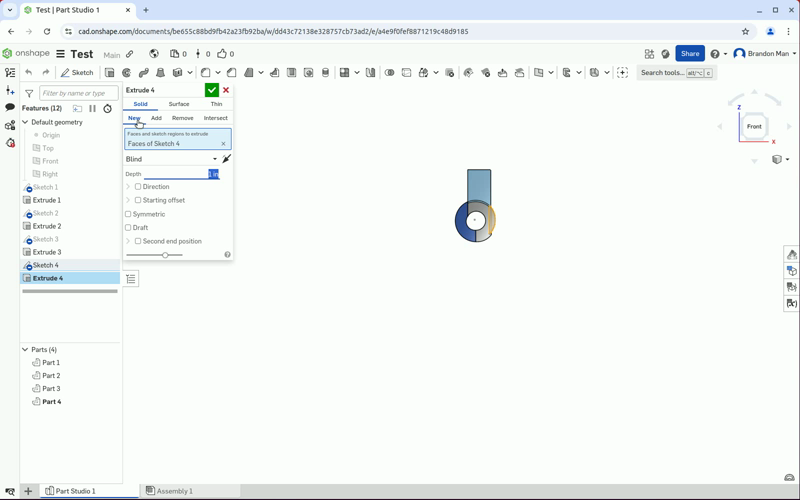
text(0.963)
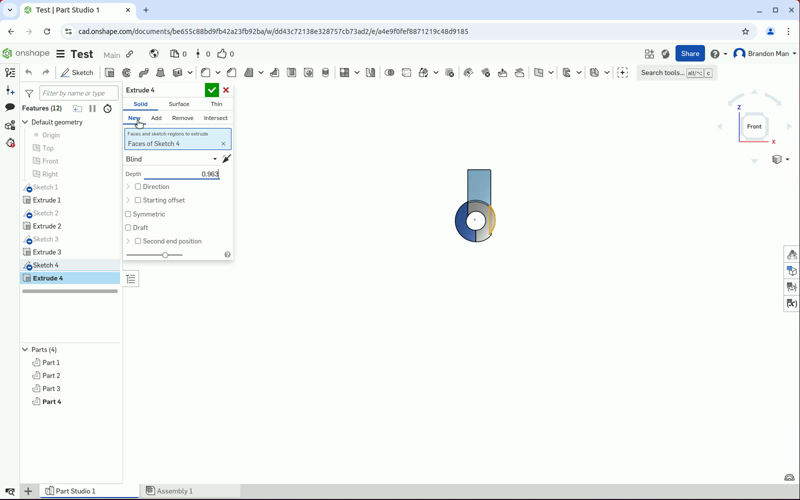
key(enter)
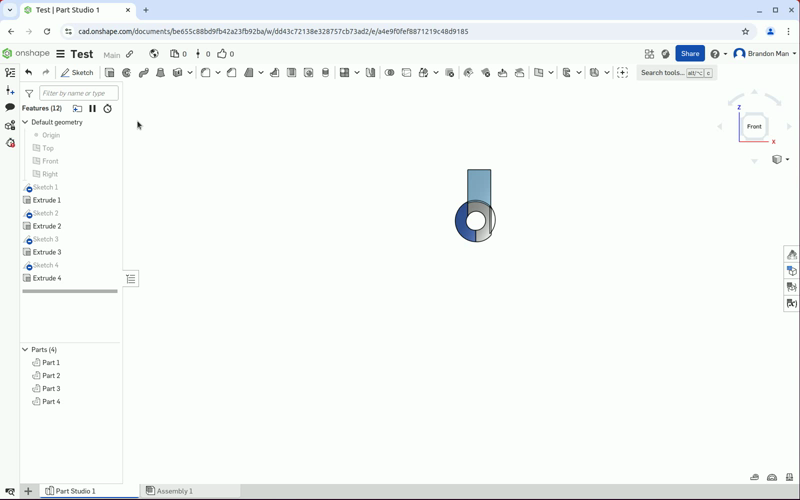
key(shift+h)
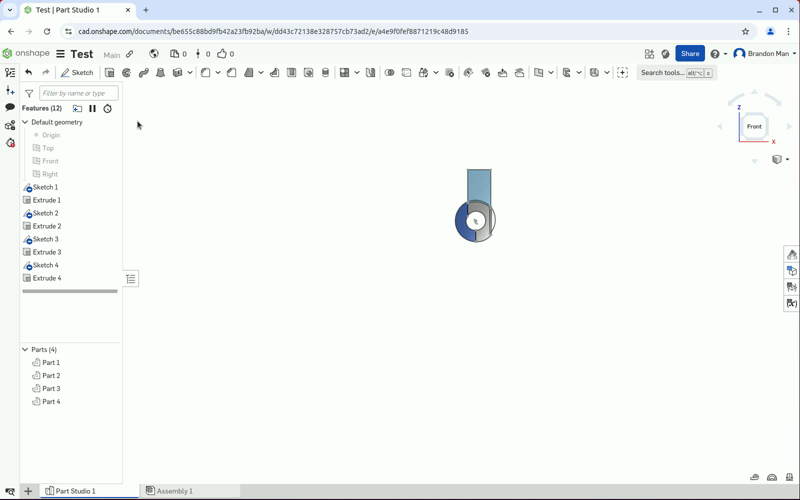
key(shift+h)
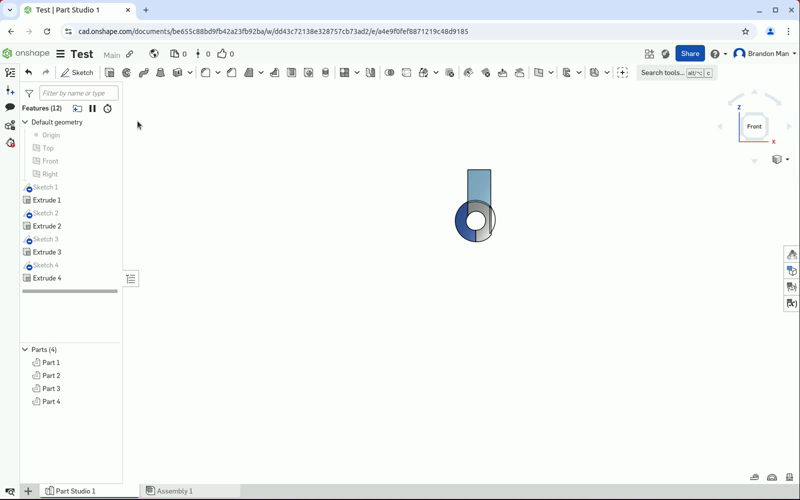
mouse_move(73, 189)
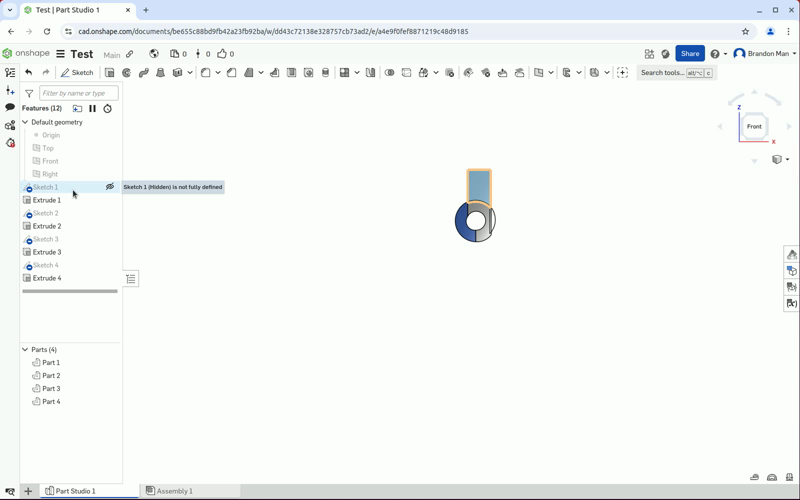
click(73, 189)
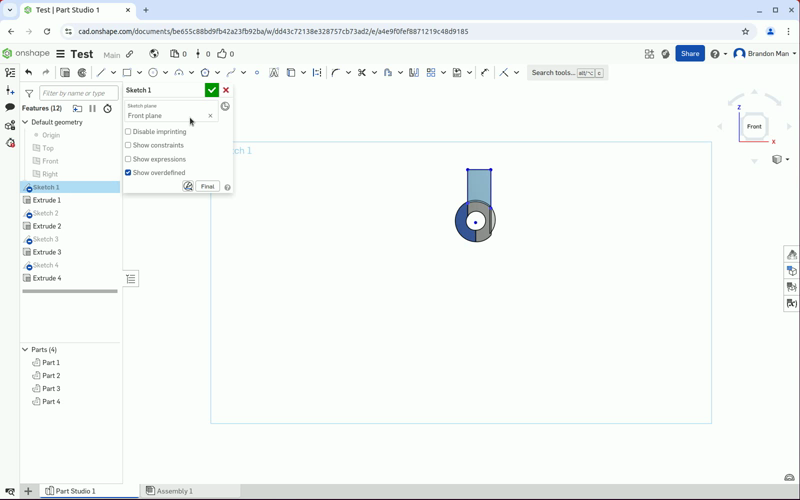
mouse_move(229, 92)
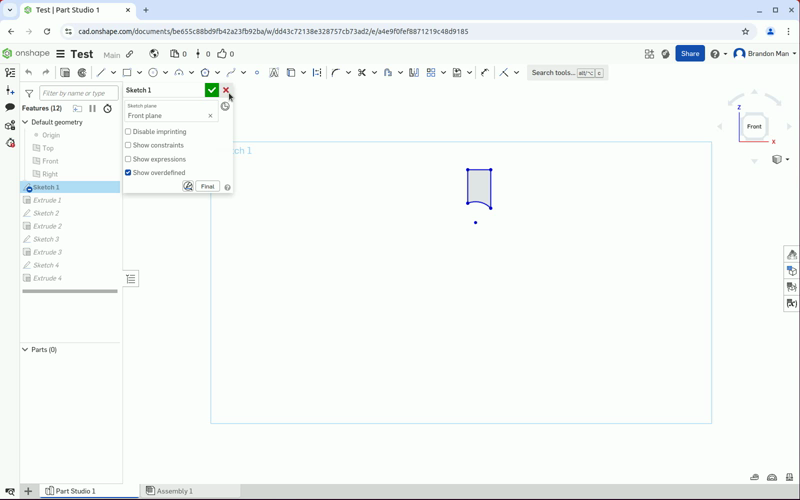
click(229, 92)
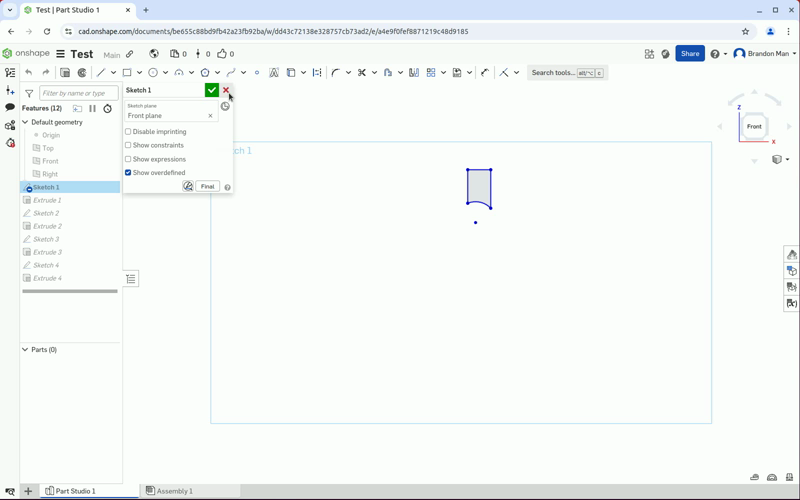
key(shift+s)
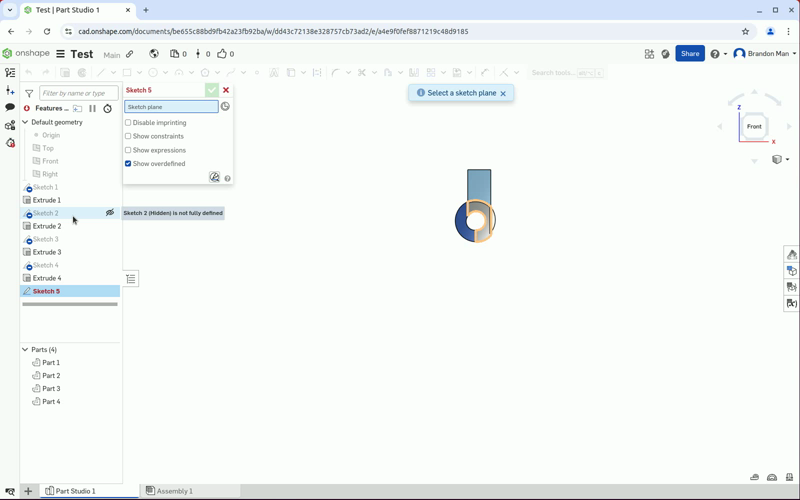
scroll(3)
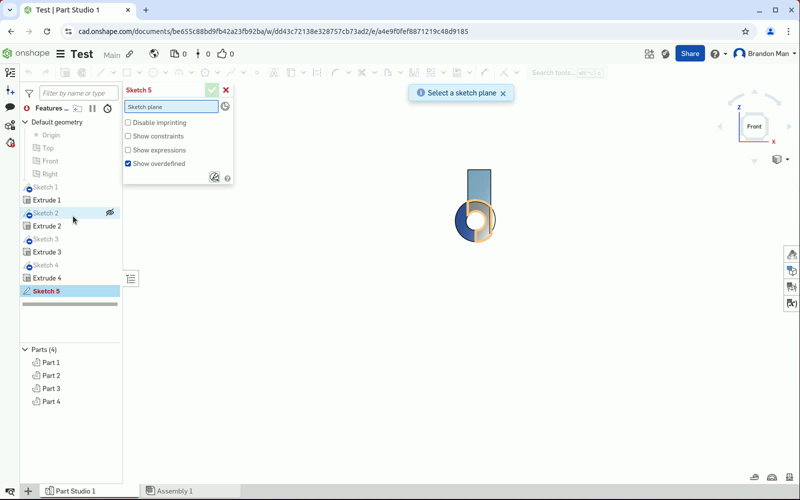
mouse_move(73, 163)
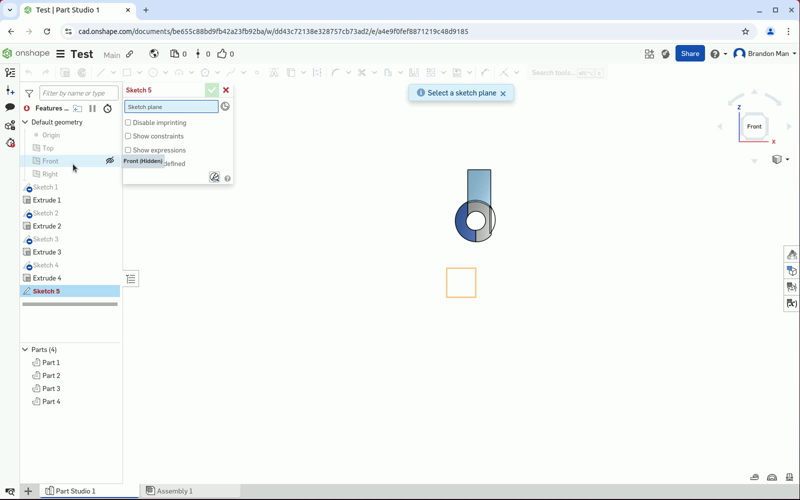
click(73, 163)
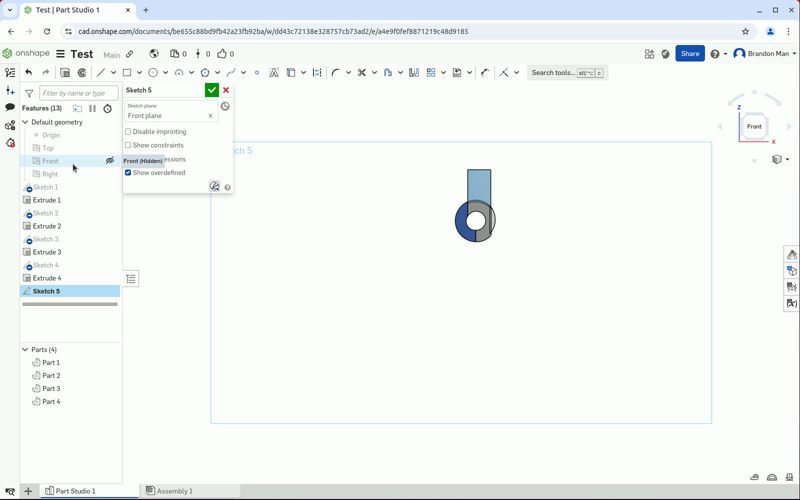
mouse_move(73, 352)
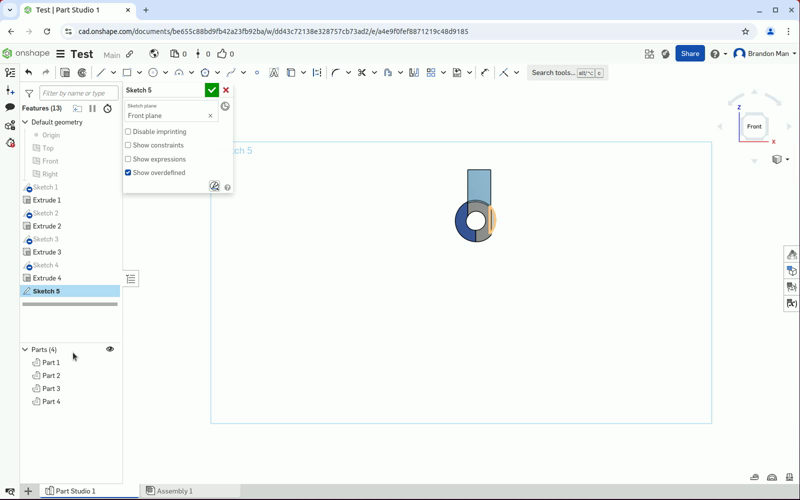
key(y)
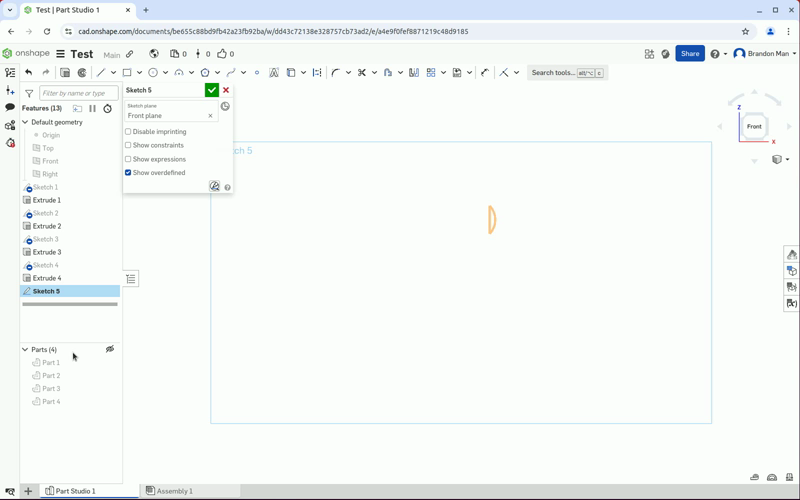
key(l)
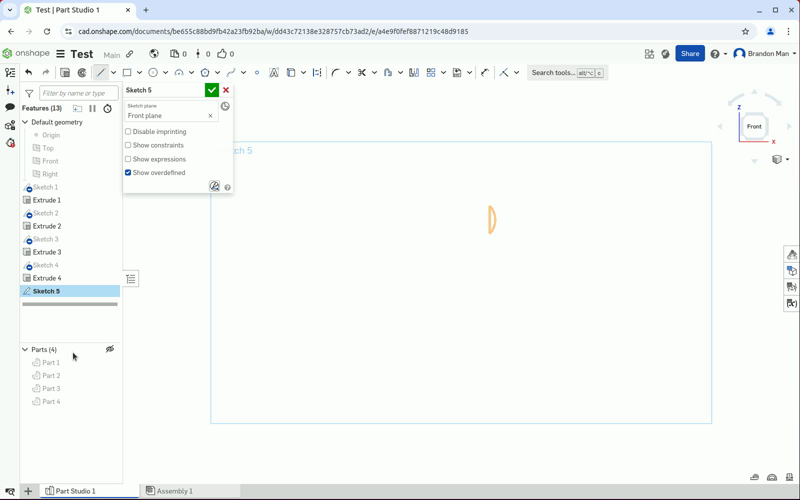
key_down(shift)
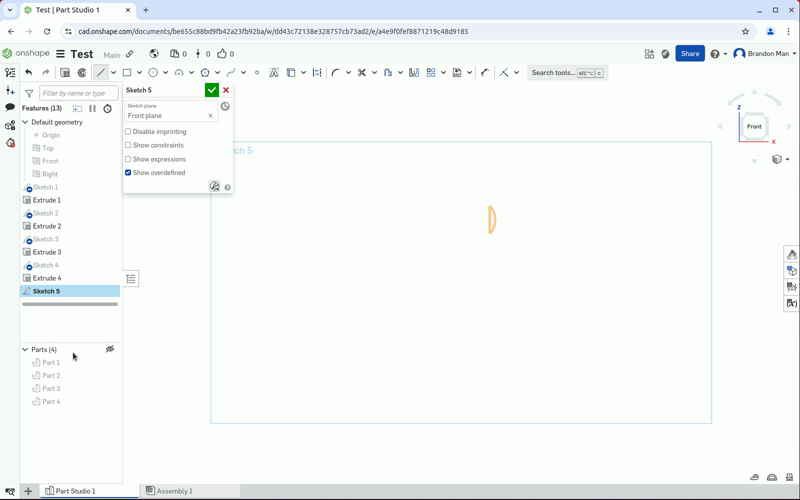
mouse_move(438, 282)
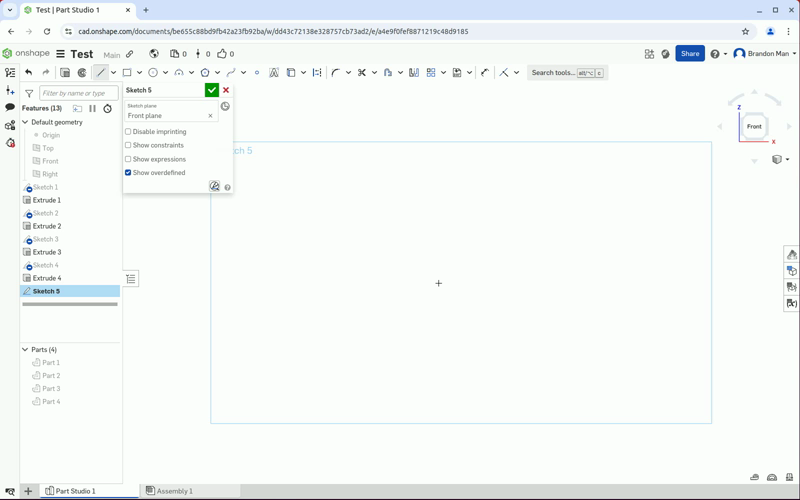
click(438, 282)
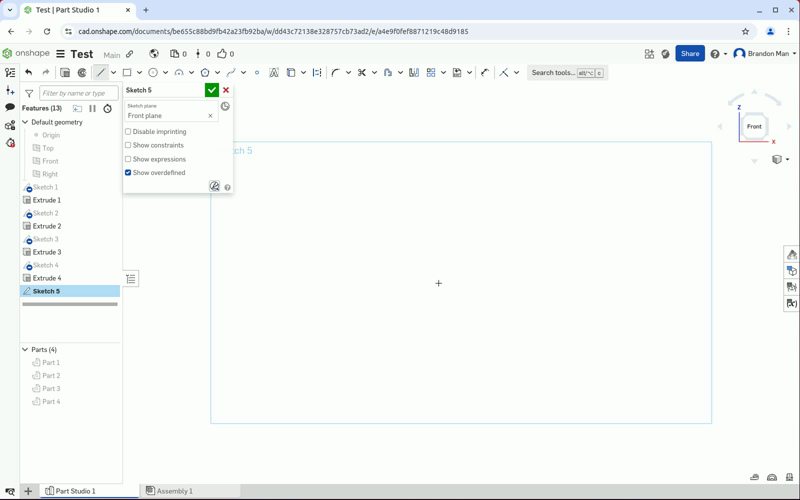
key_up(shift)
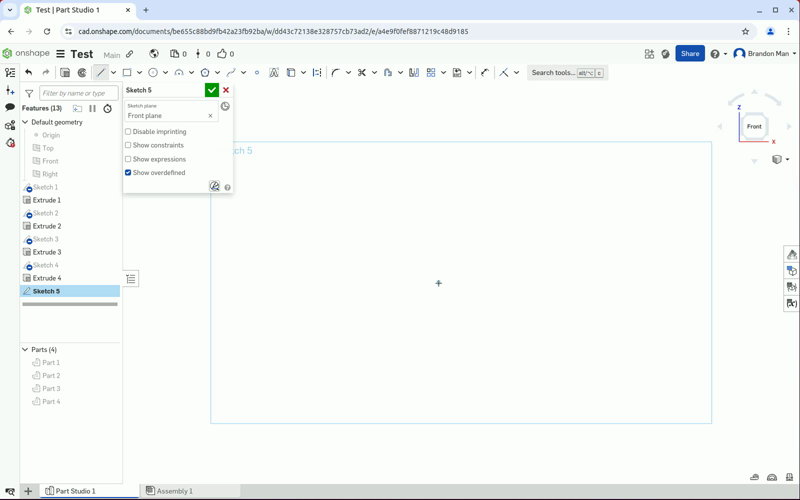
key_down(shift)
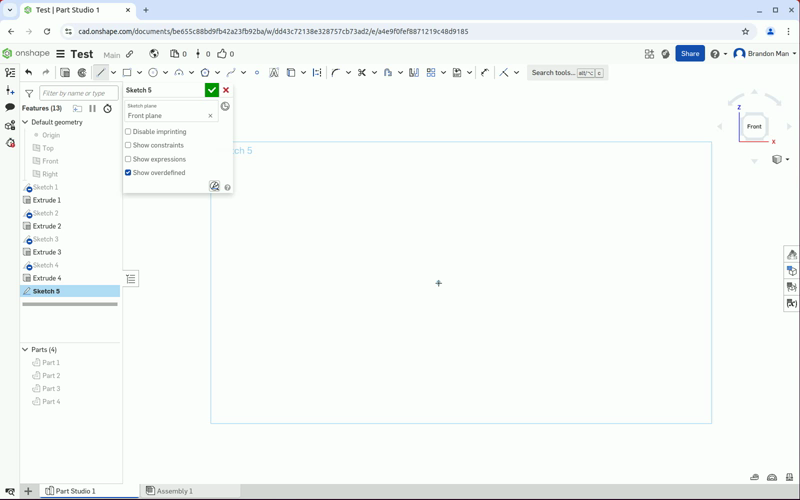
mouse_move(468, 282)
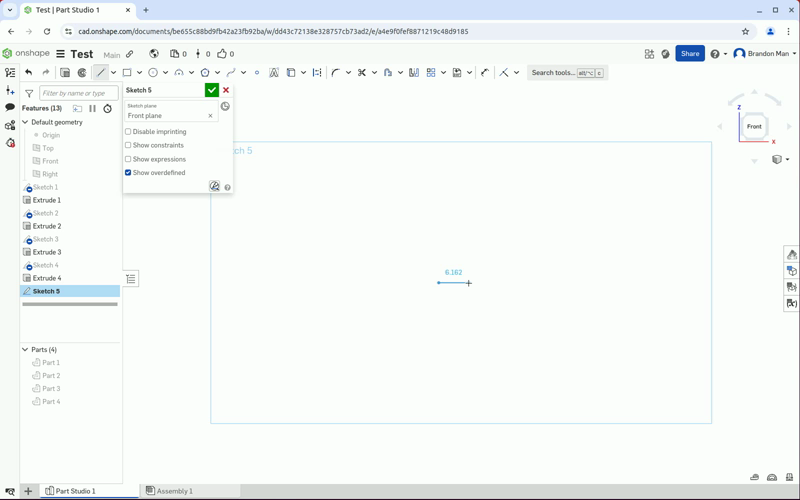
mouse_move(477, 282)
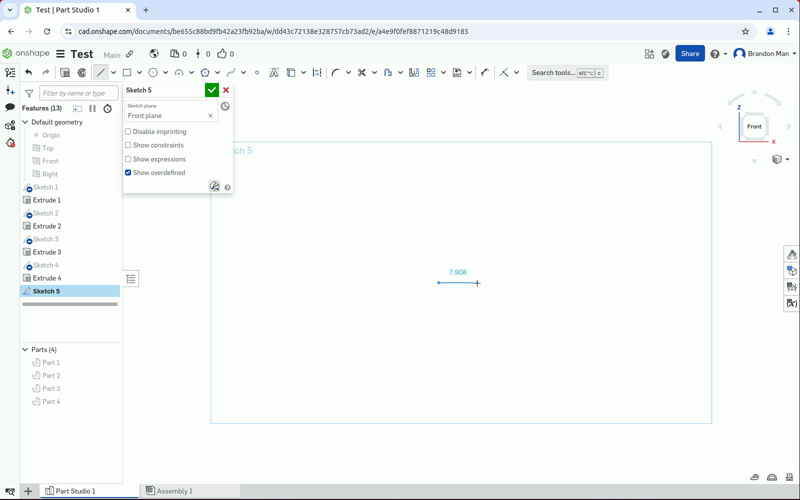
click(477, 282)
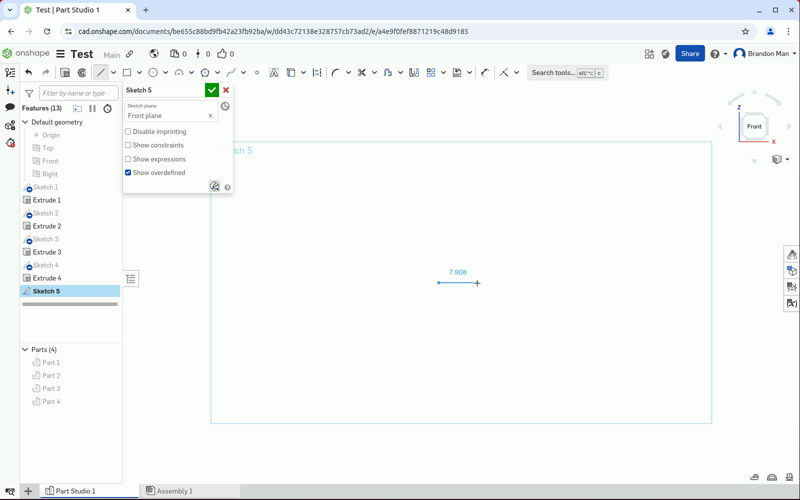
key_up(shift)
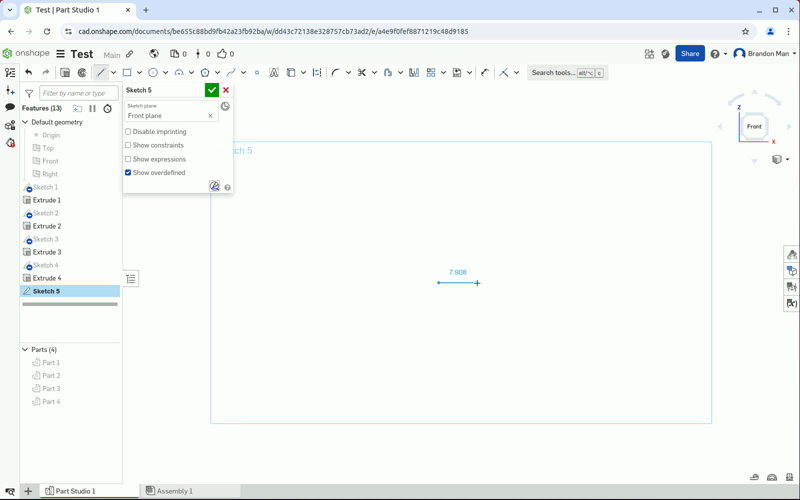
key_down(shift)
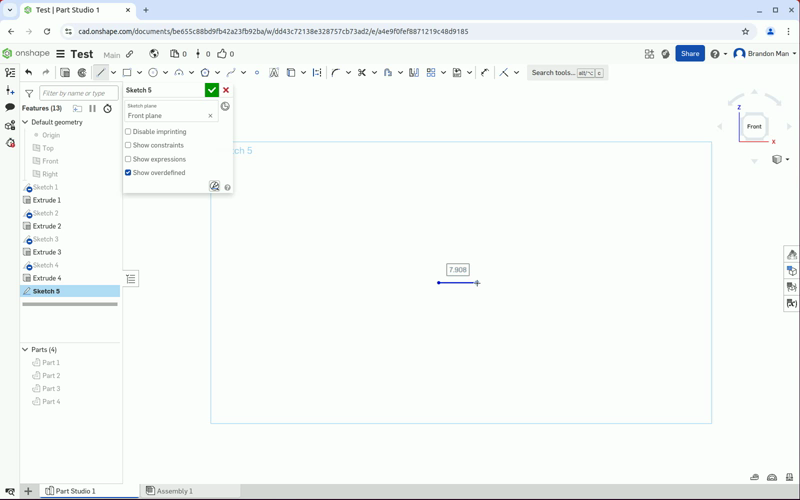
mouse_move(507, 282)
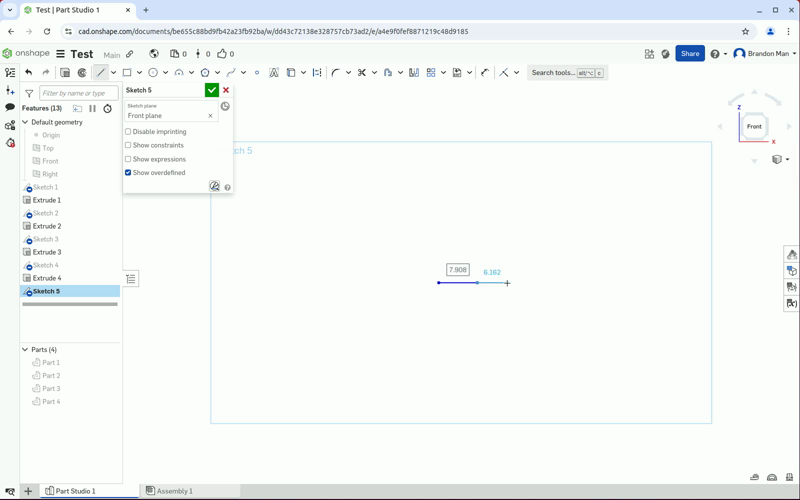
mouse_move(477, 240)
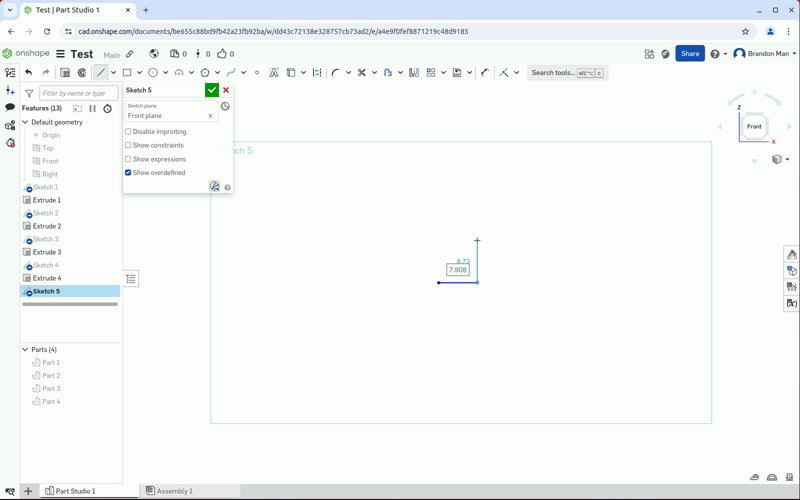
click(477, 240)
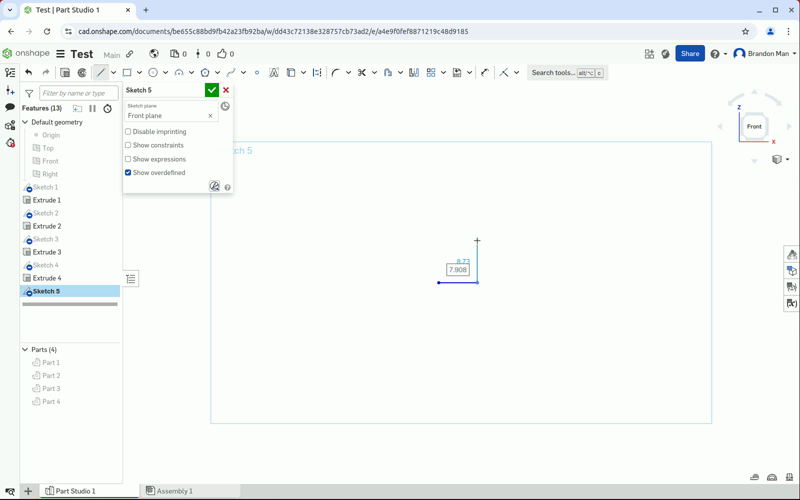
key_up(shift)
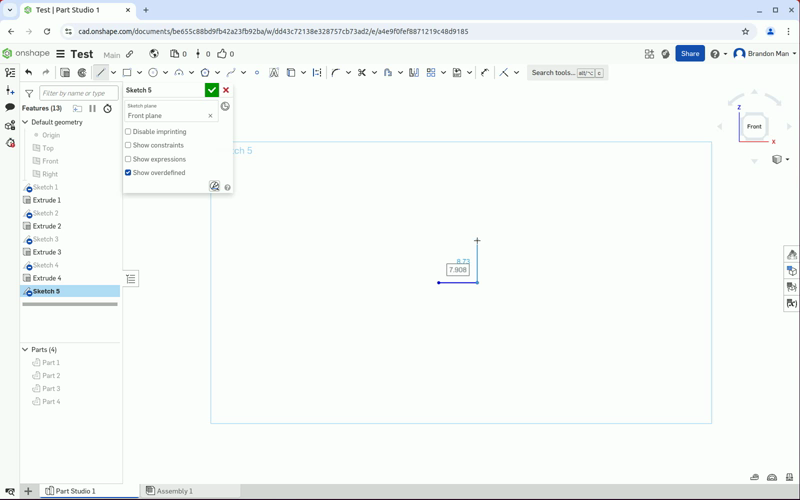
key(esc)
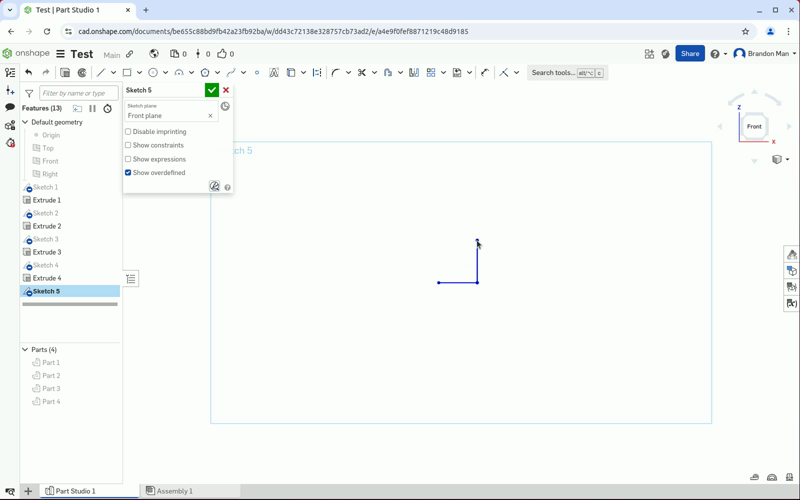
key(a)
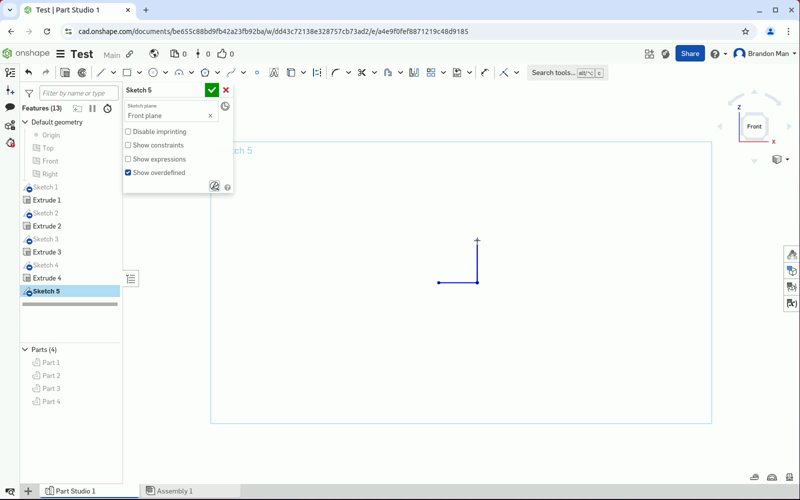
mouse_move(477, 240)
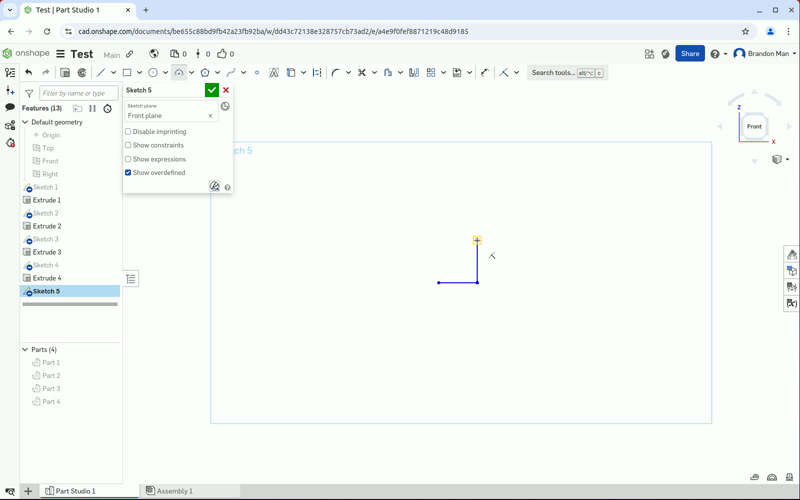
click(477, 240)
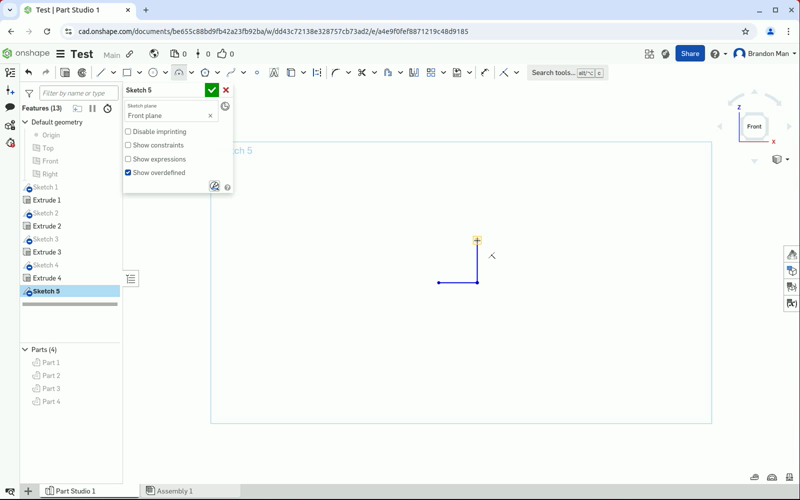
key_down(shift)
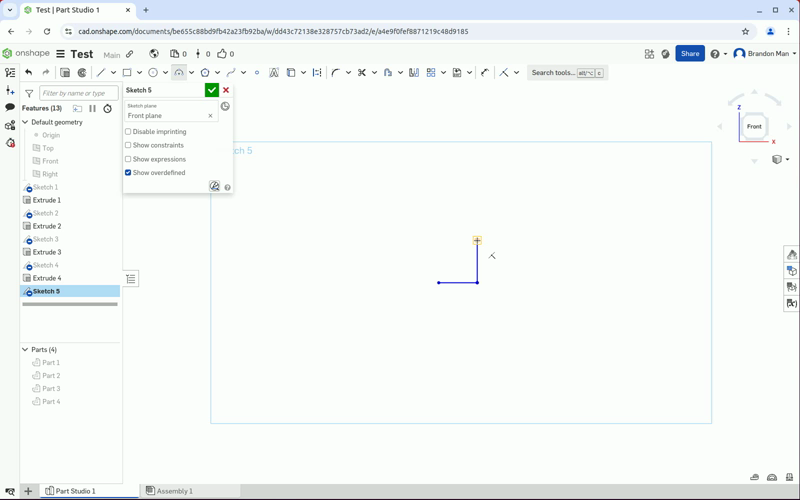
mouse_move(462, 233)
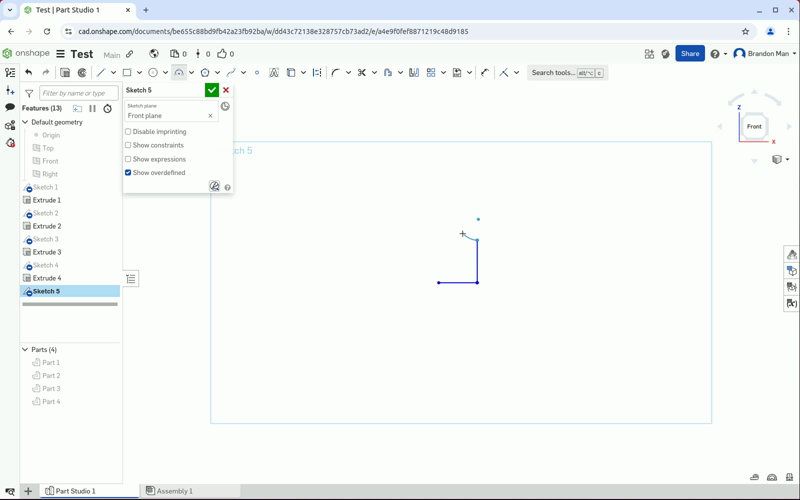
click(462, 233)
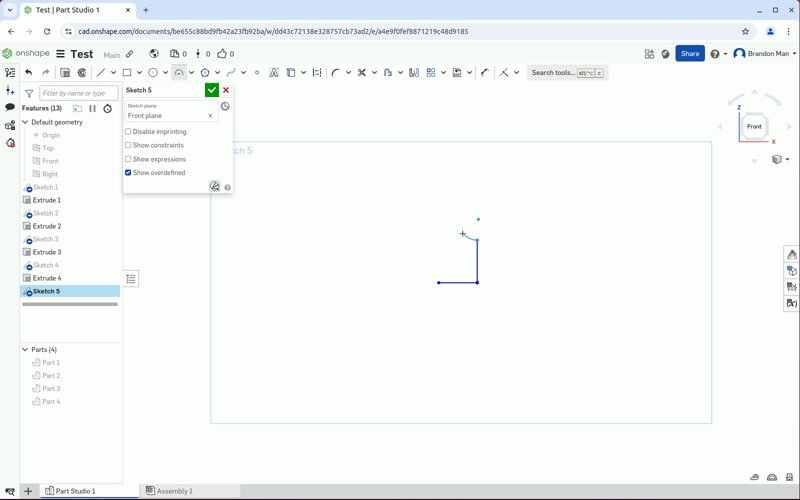
mouse_move(469, 237)
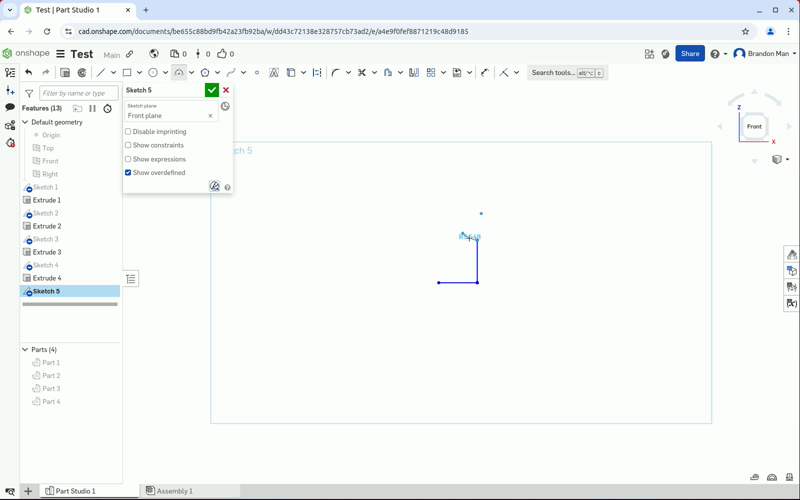
click(469, 237)
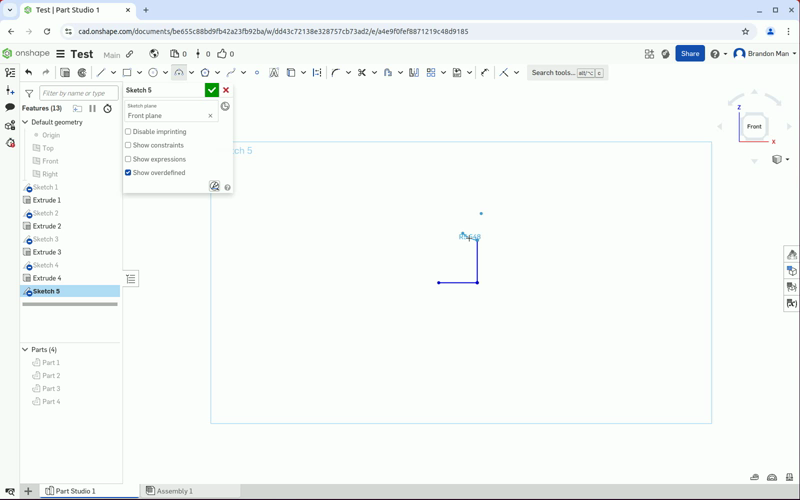
key_up(shift)
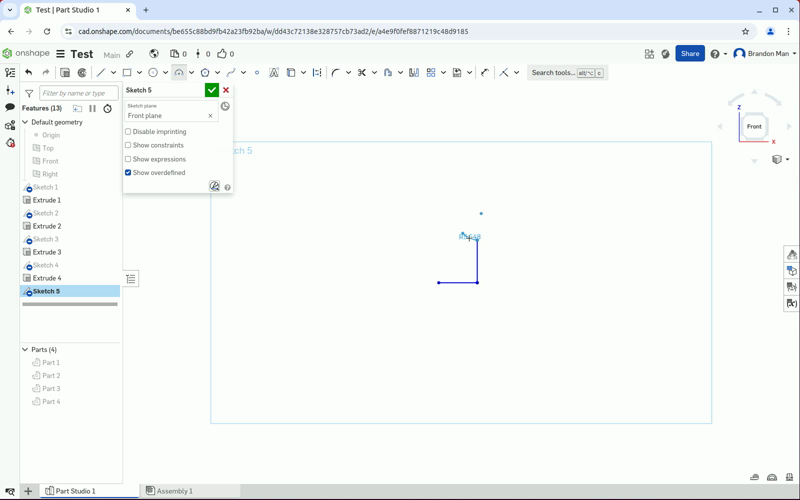
mouse_move(462, 233)
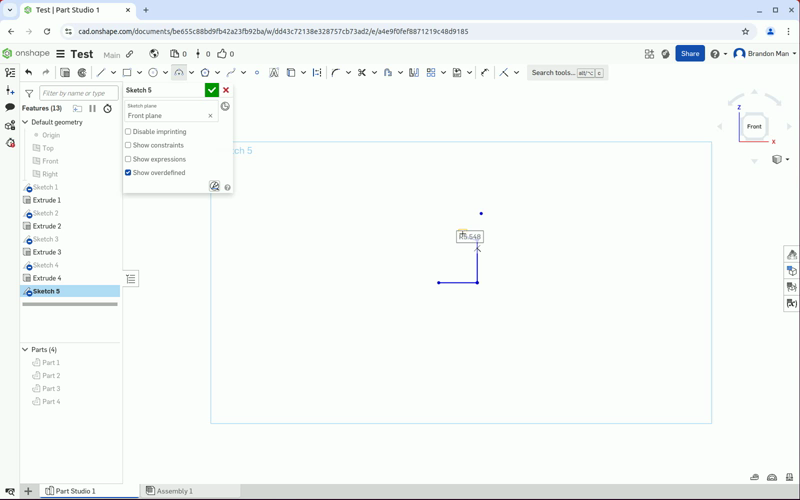
click(462, 233)
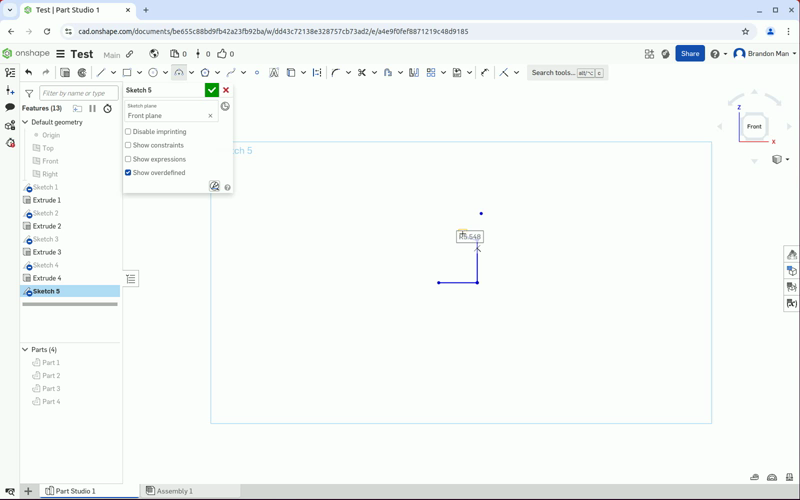
key_down(shift)
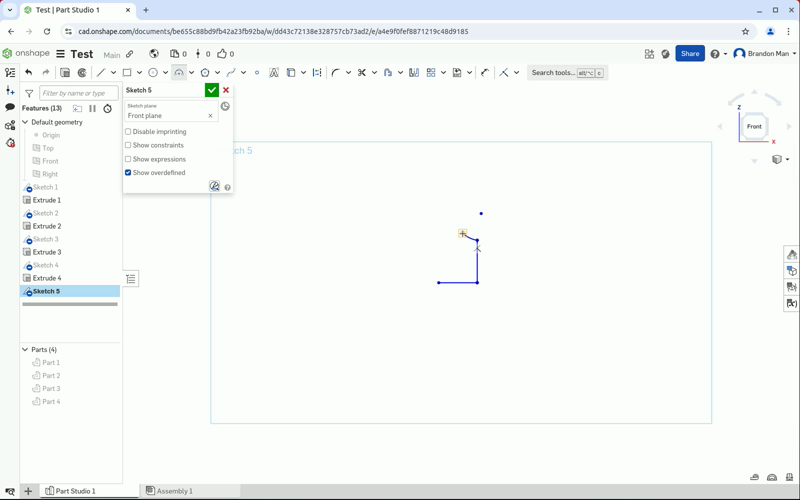
mouse_move(438, 269)
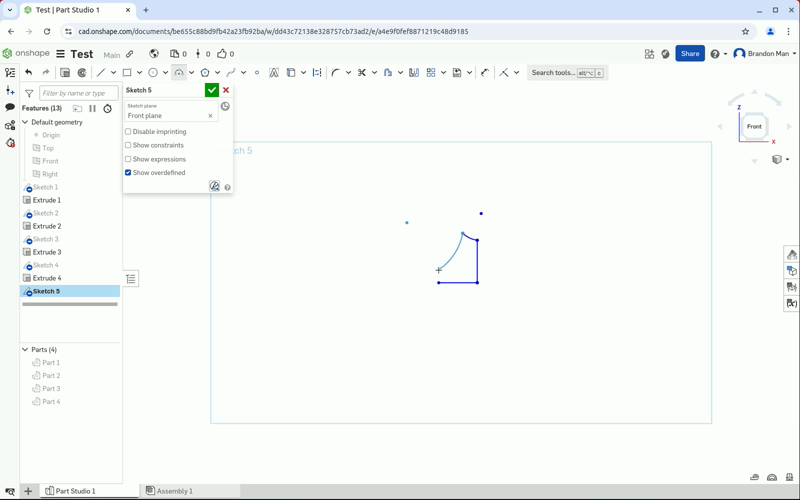
click(438, 269)
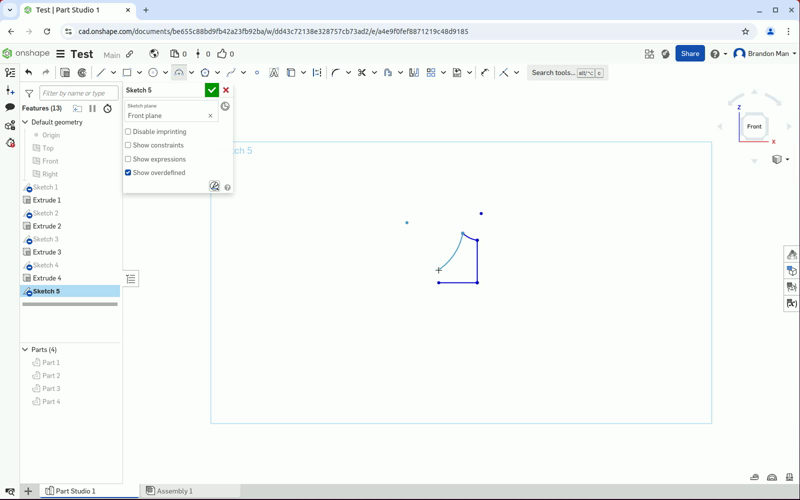
mouse_move(456, 255)
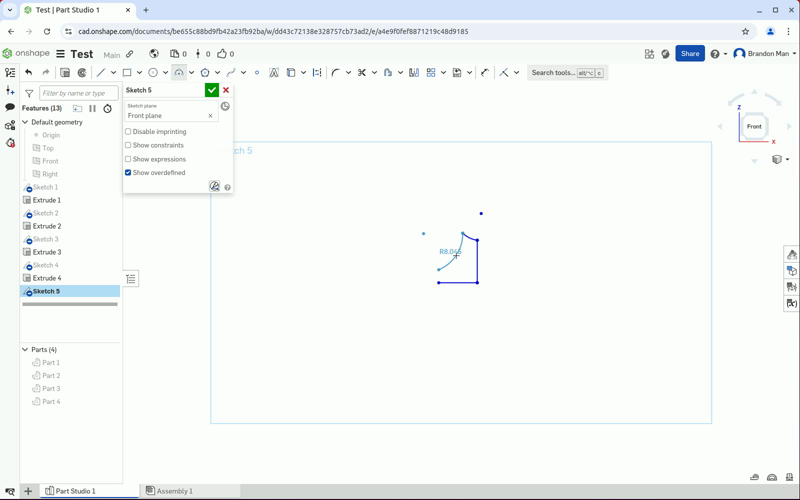
click(456, 255)
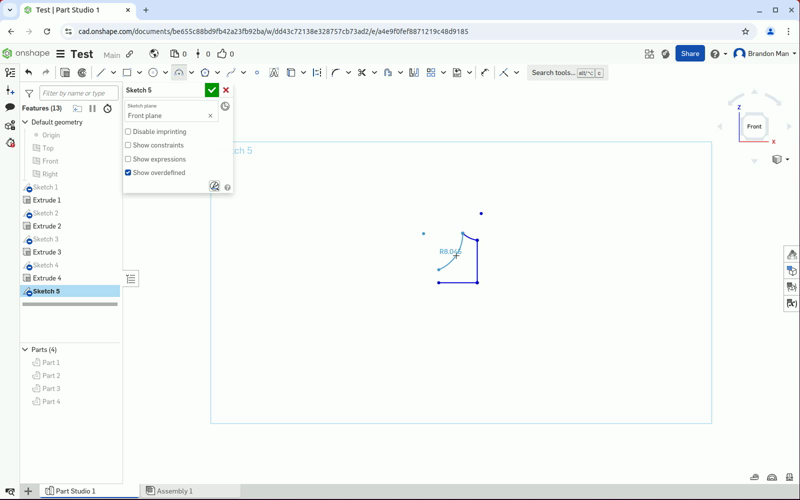
key_up(shift)
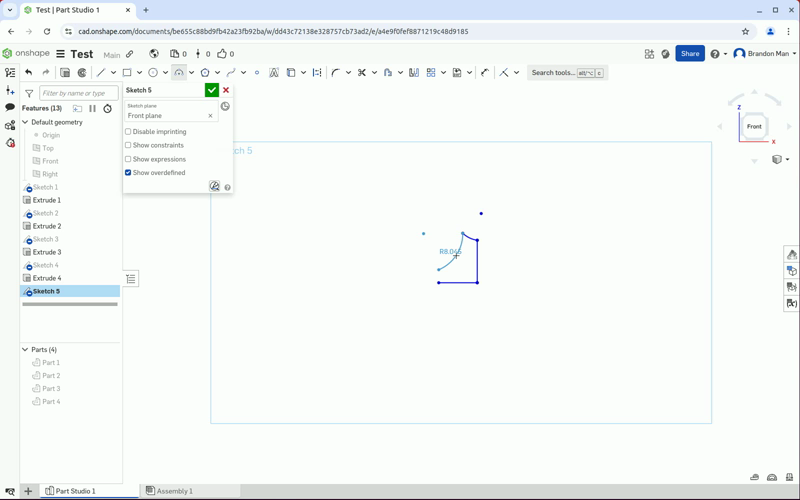
key(esc)
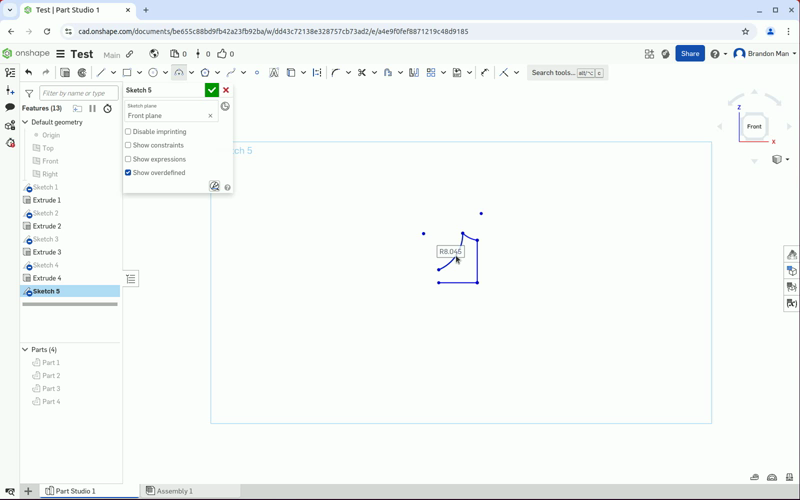
key(l)
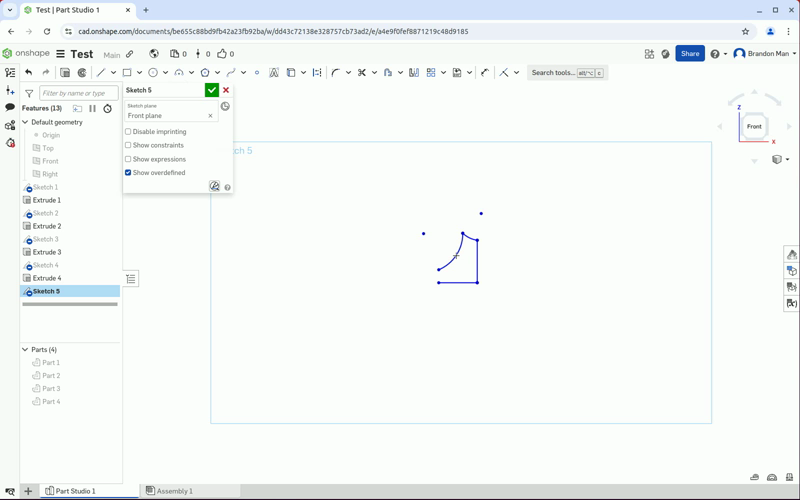
mouse_move(438, 269)
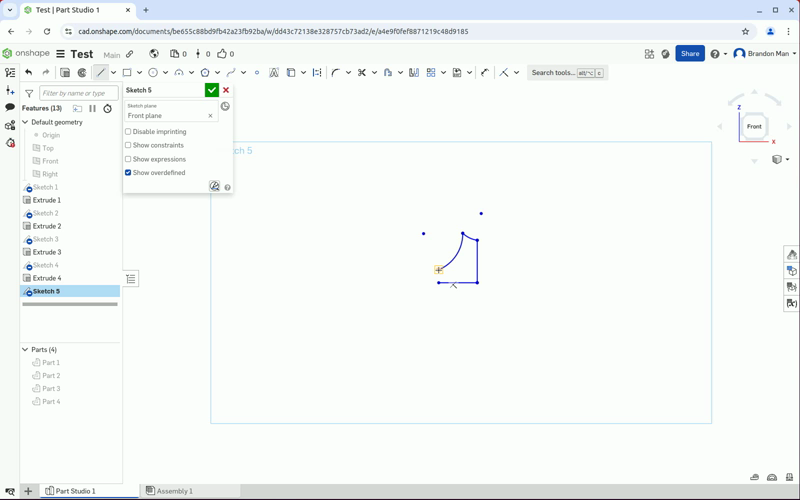
click(438, 269)
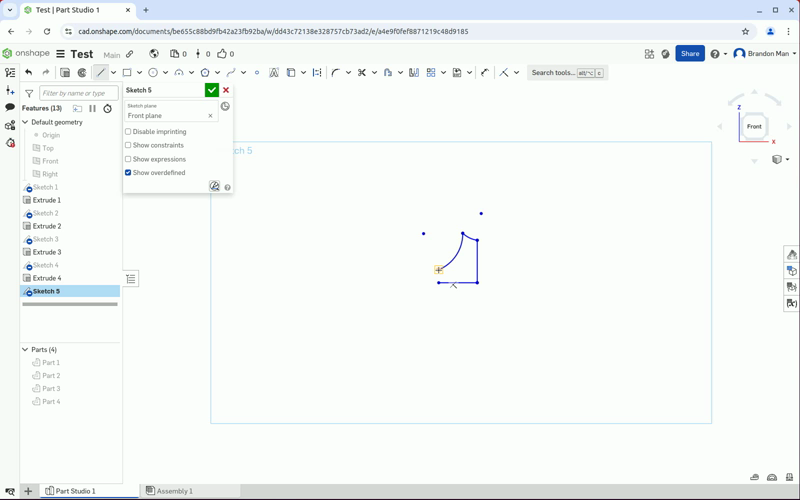
mouse_move(468, 269)
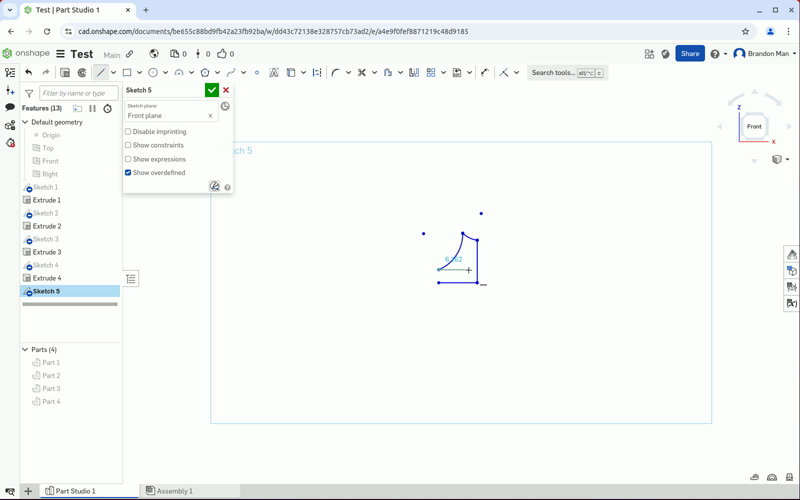
key_down(shift)
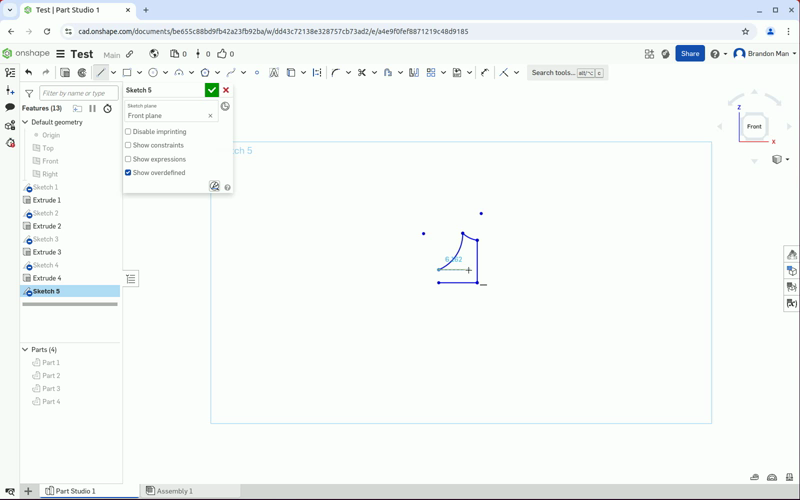
mouse_move(438, 282)
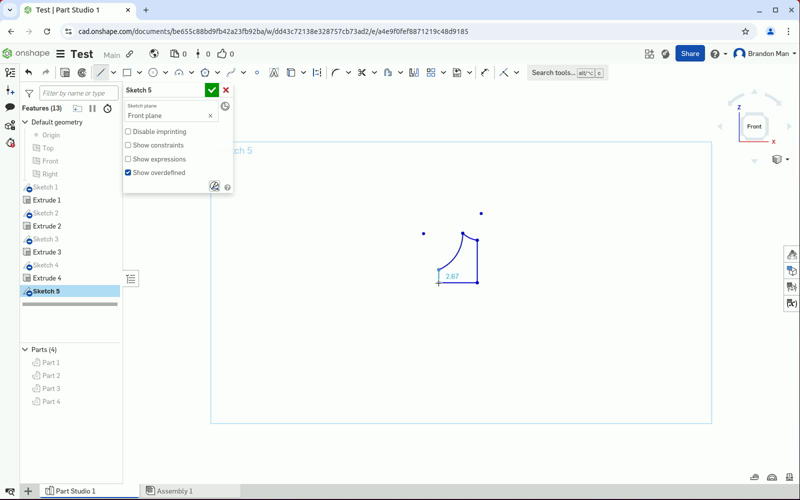
key_up(shift)
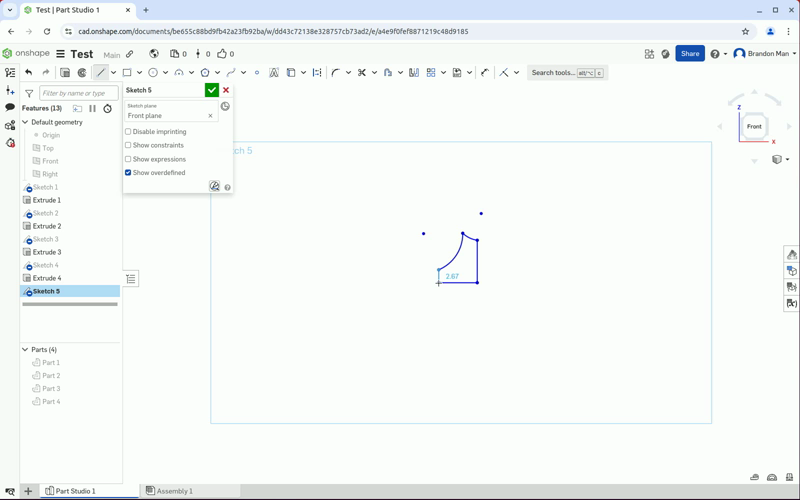
click(438, 282)
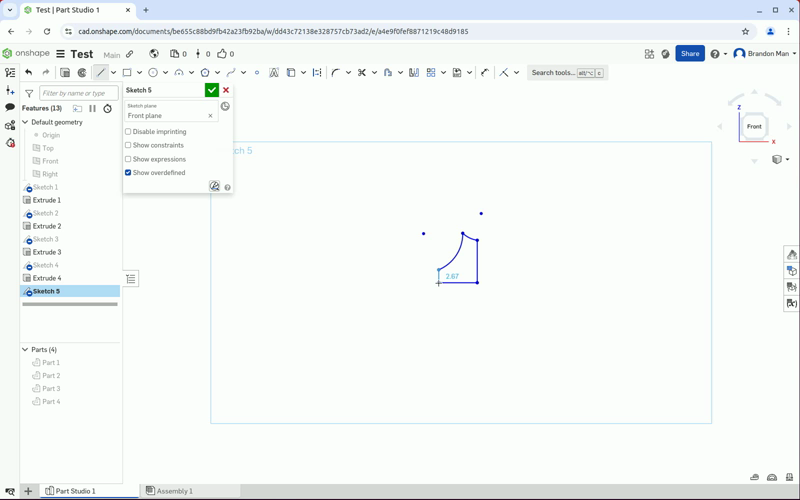
key(esc)
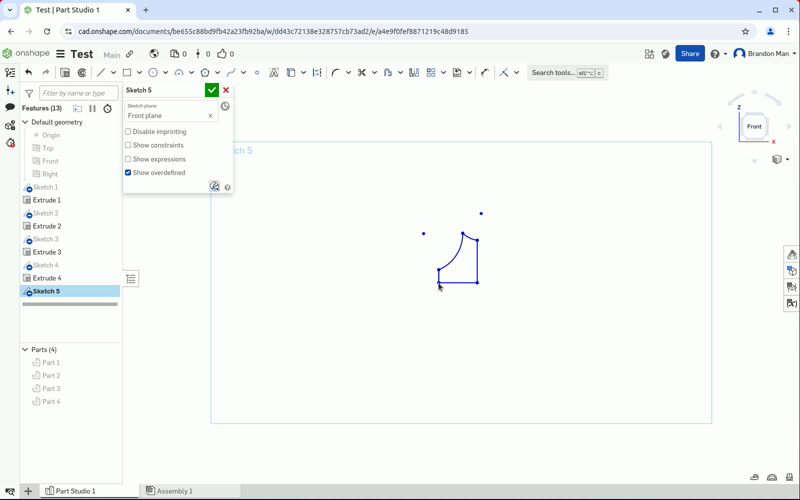
mouse_move(470, 271)
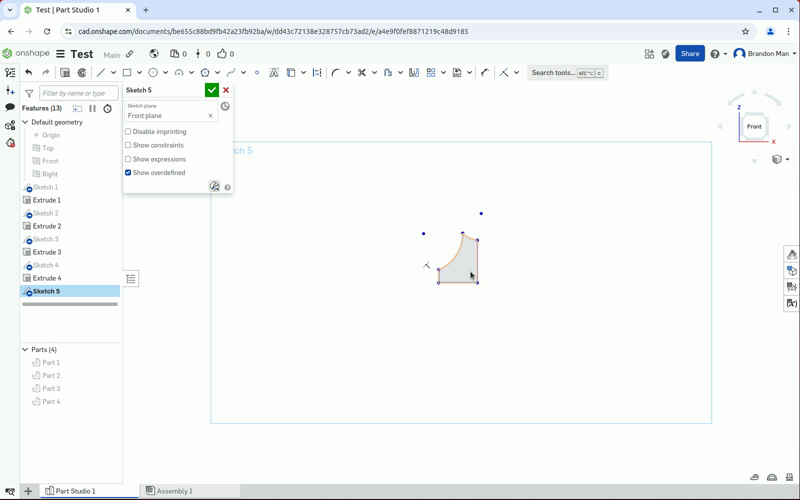
scroll(6)
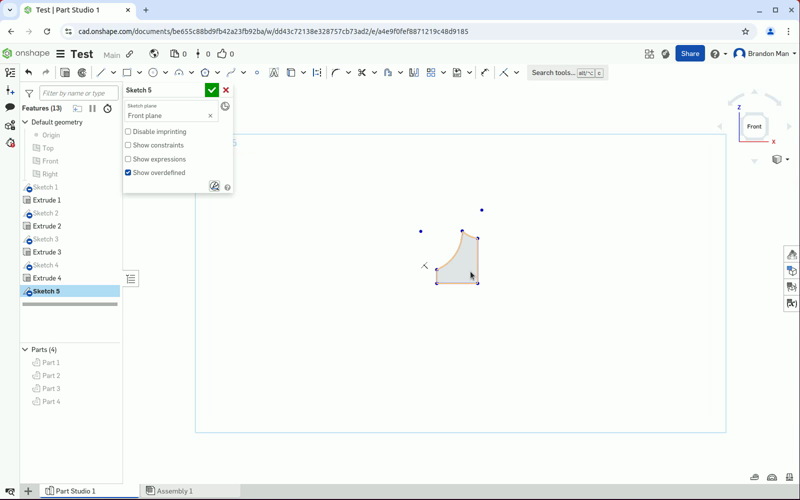
scroll(6)
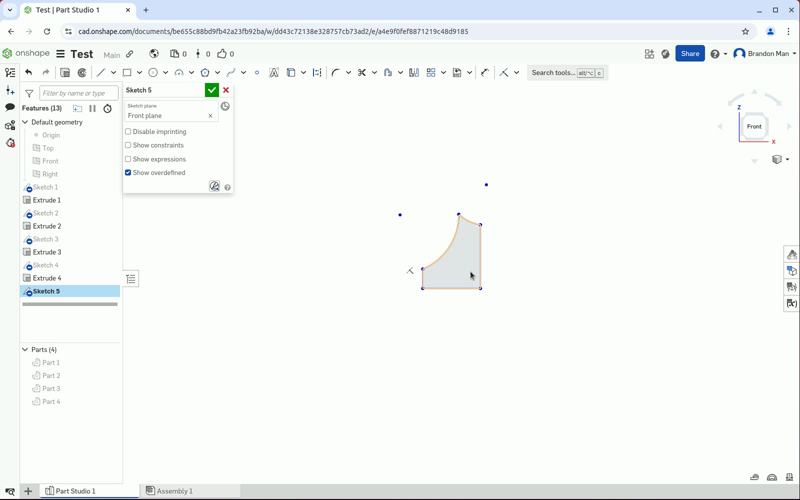
scroll(6)
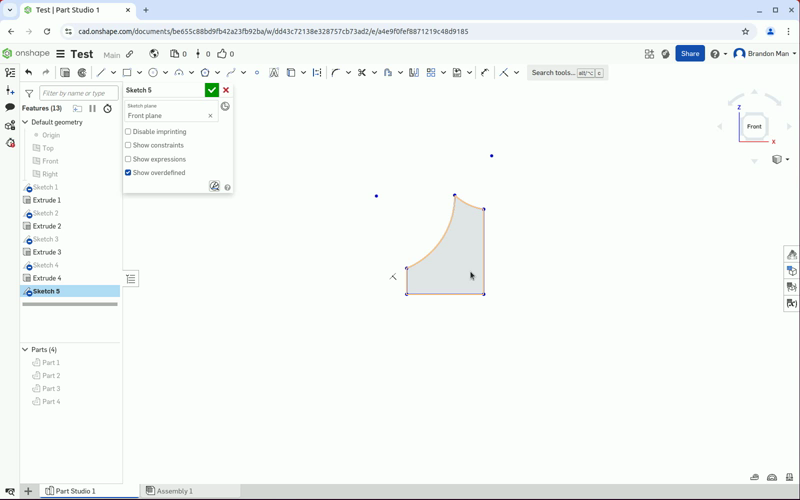
scroll(6)
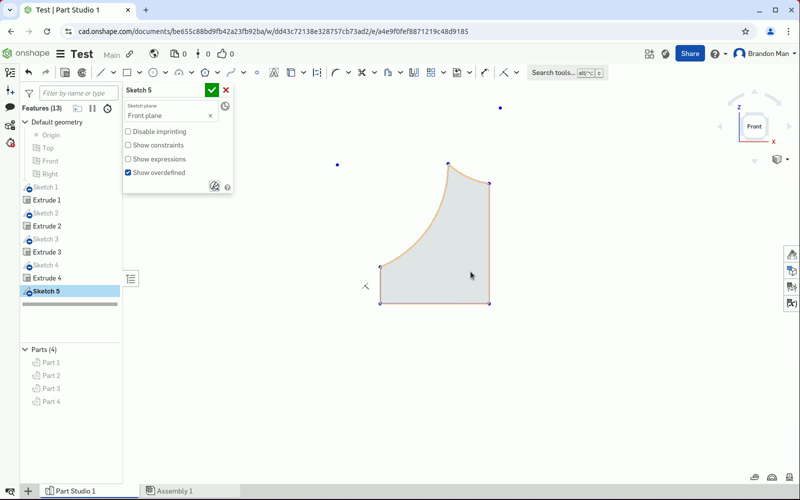
scroll(6)
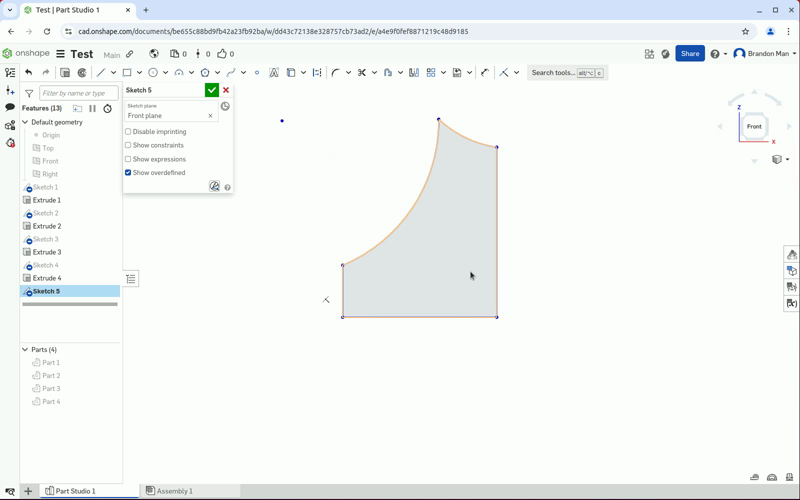
scroll(6)
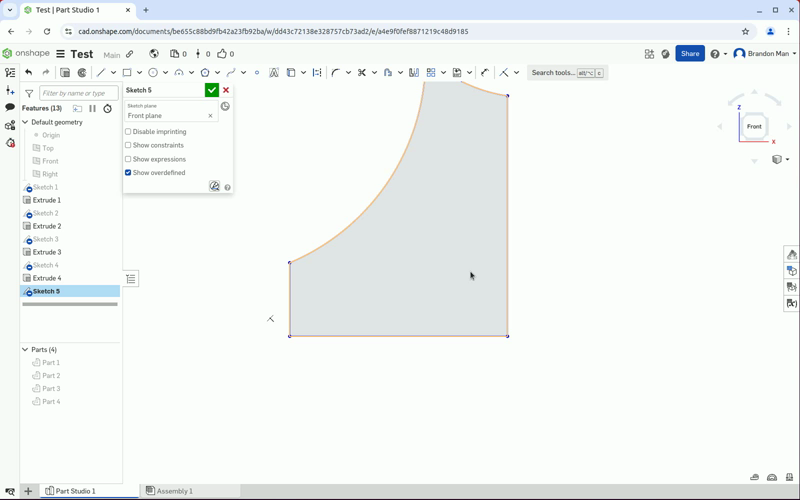
scroll(6)
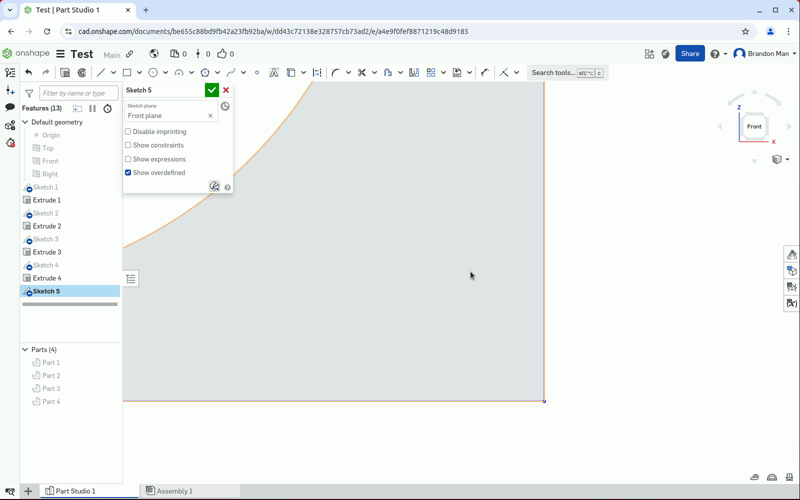
click(470, 271)
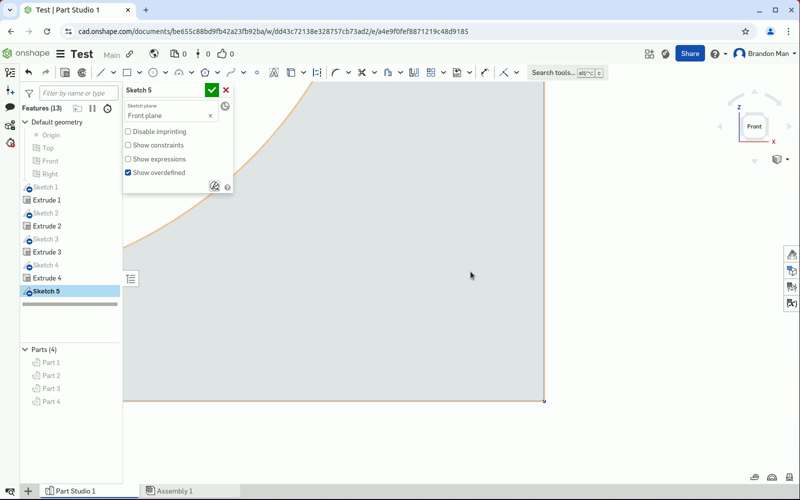
scroll(-6)
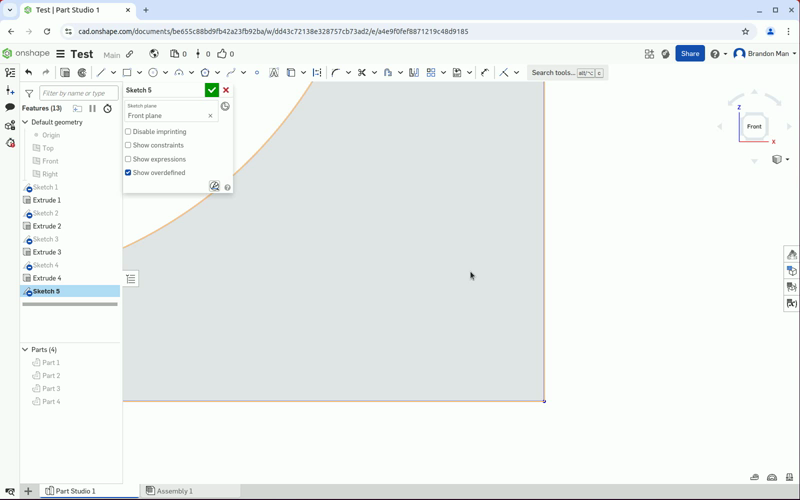
scroll(-6)
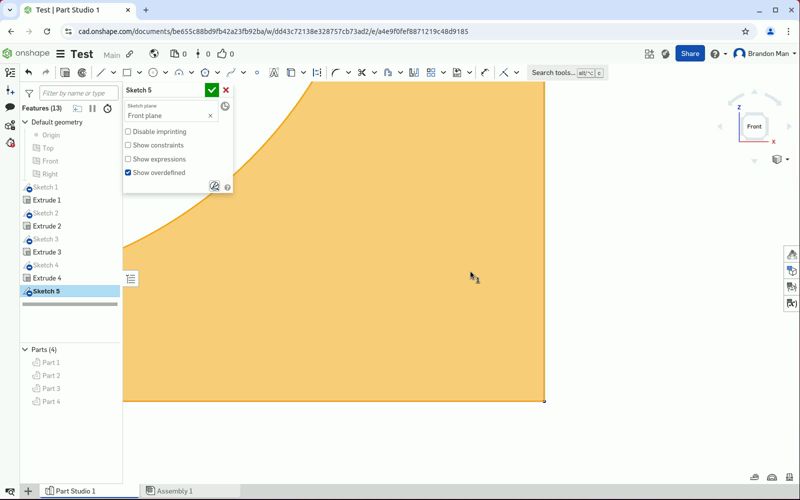
scroll(-6)
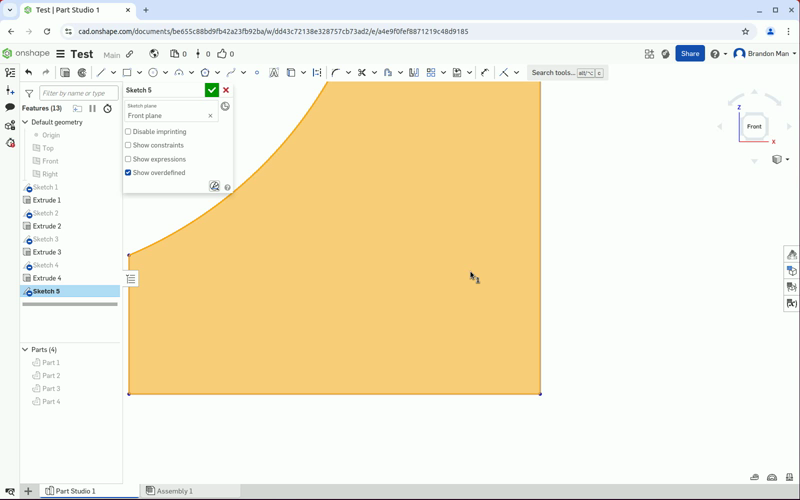
scroll(-6)
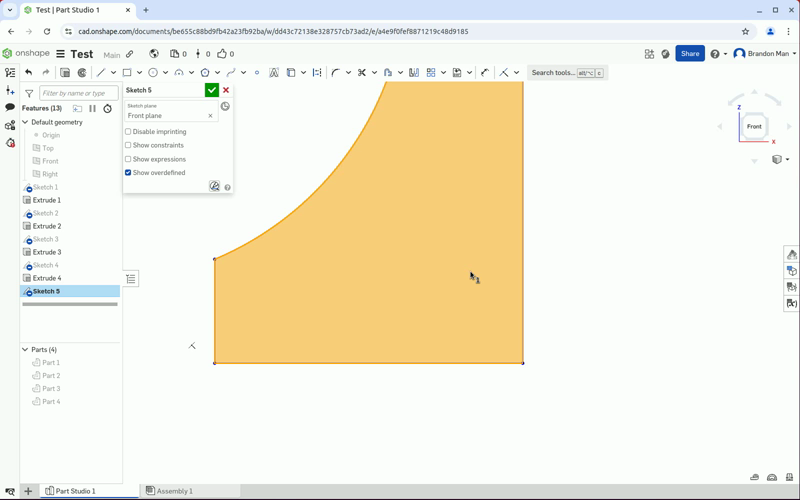
scroll(-6)
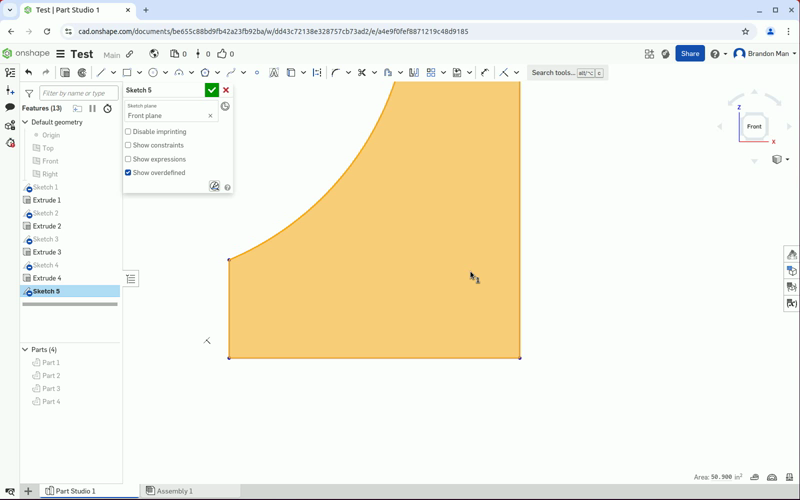
scroll(-6)
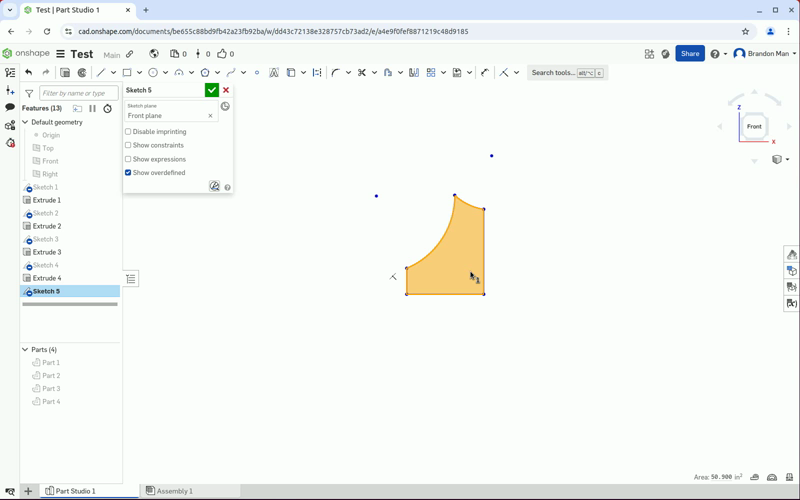
scroll(-6)
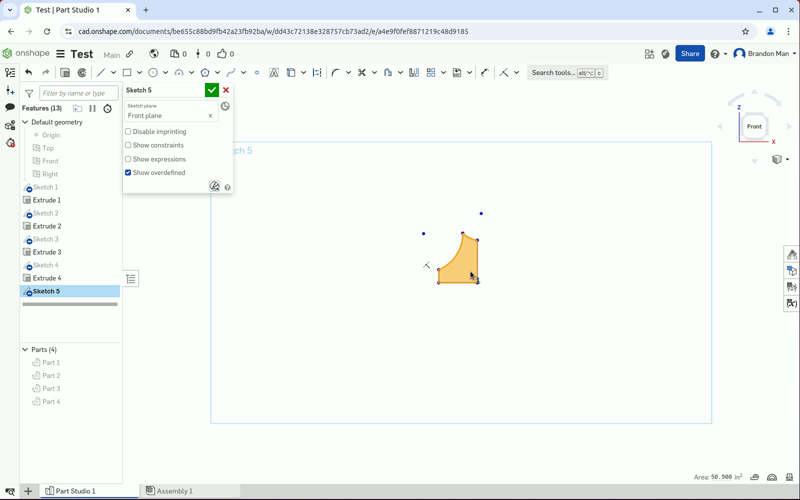
mouse_move(73, 352)
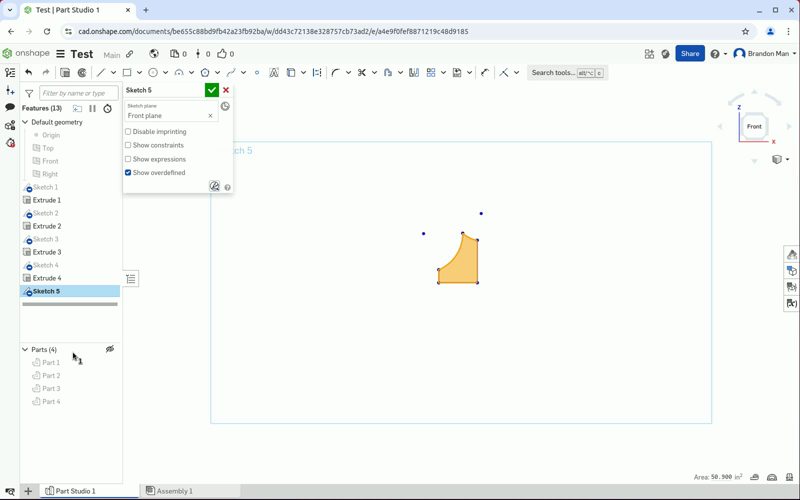
key(shift+y)
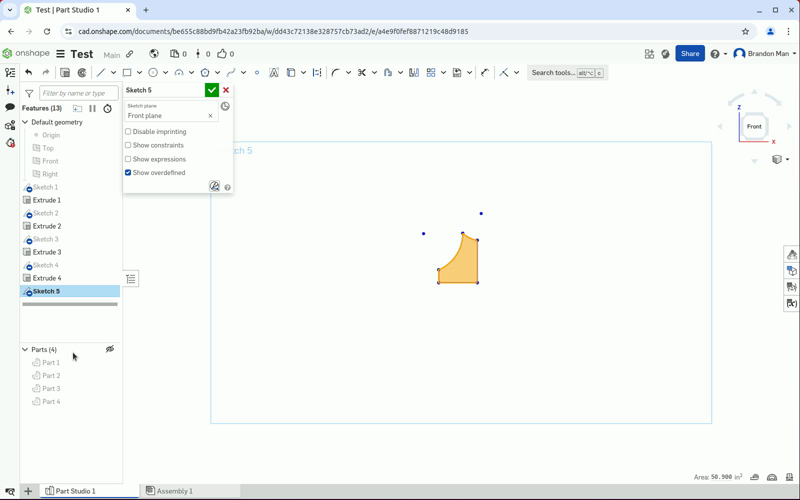
key(shift+e)
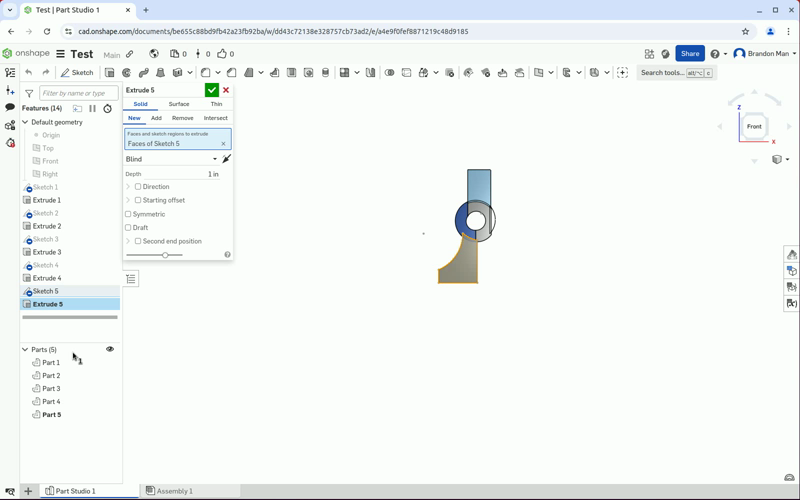
mouse_move(143, 106)
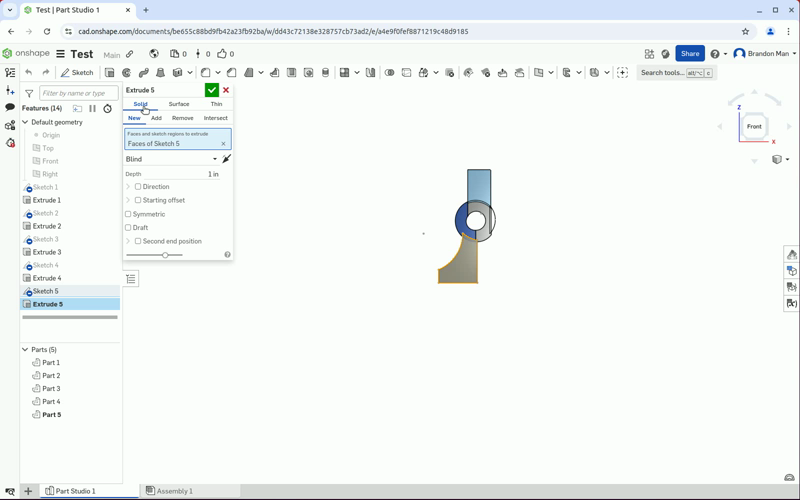
click(143, 106)
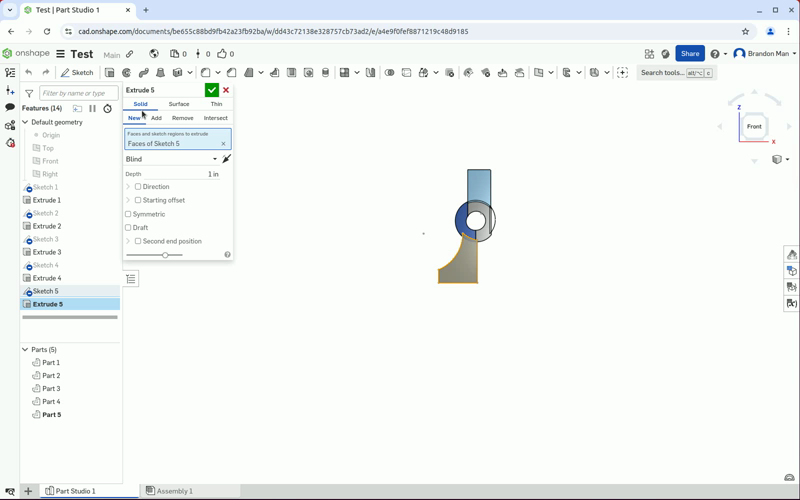
mouse_move(137, 120)
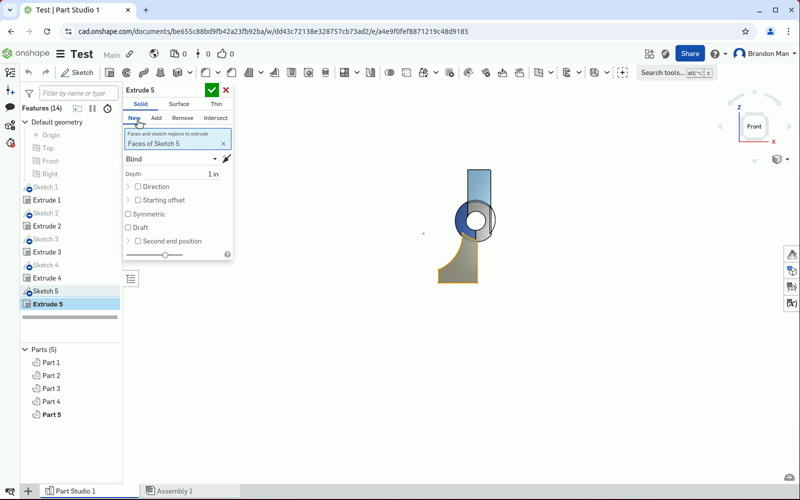
click(137, 120)
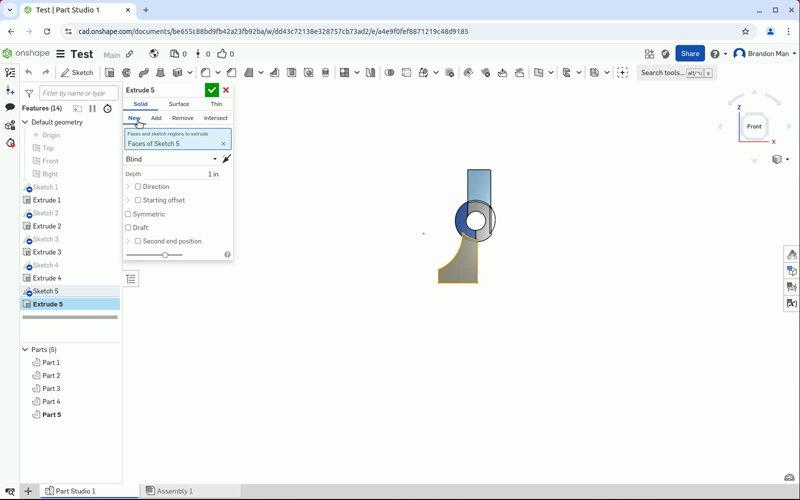
key(tab, 4)
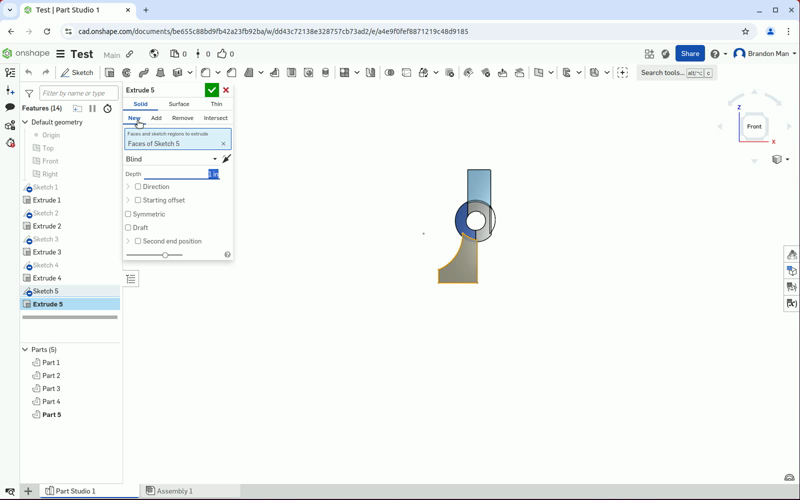
text(0.963)
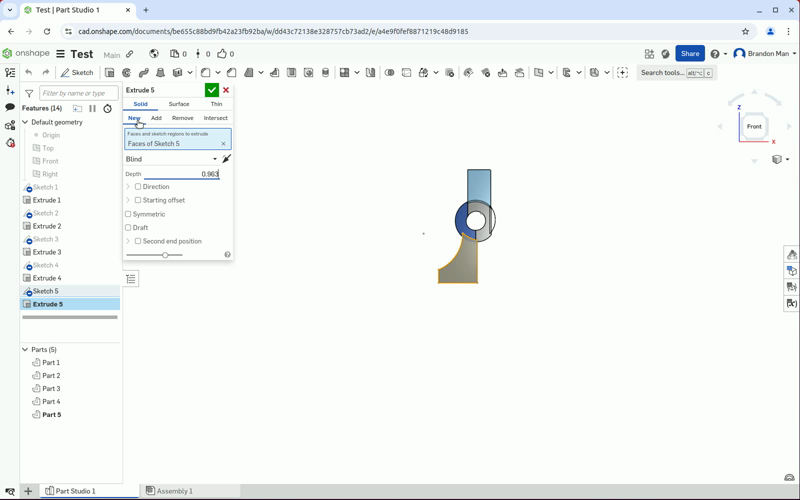
key(enter)
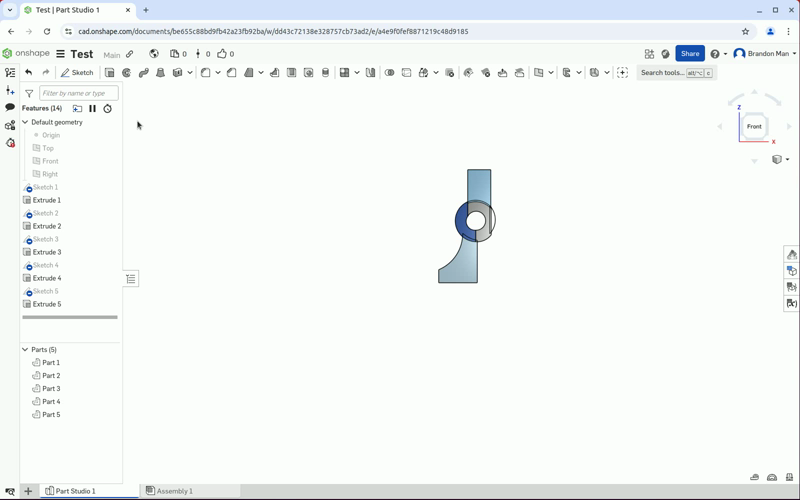
key(shift+h)
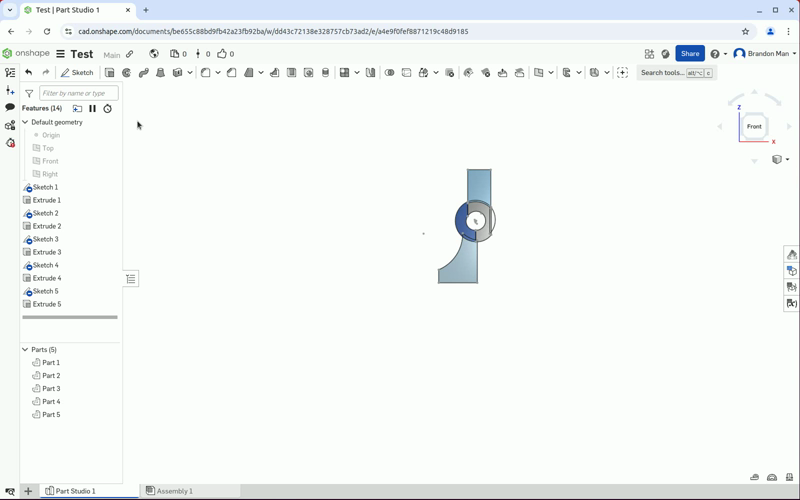
key(shift+h)
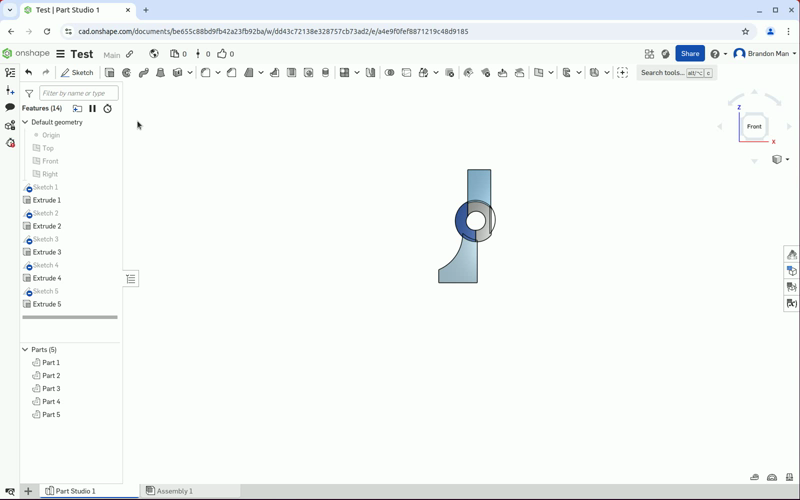
mouse_move(73, 189)
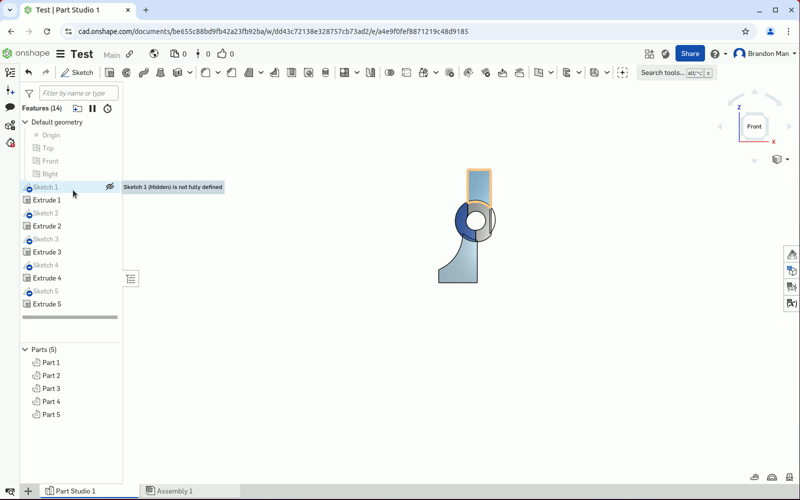
click(73, 189)
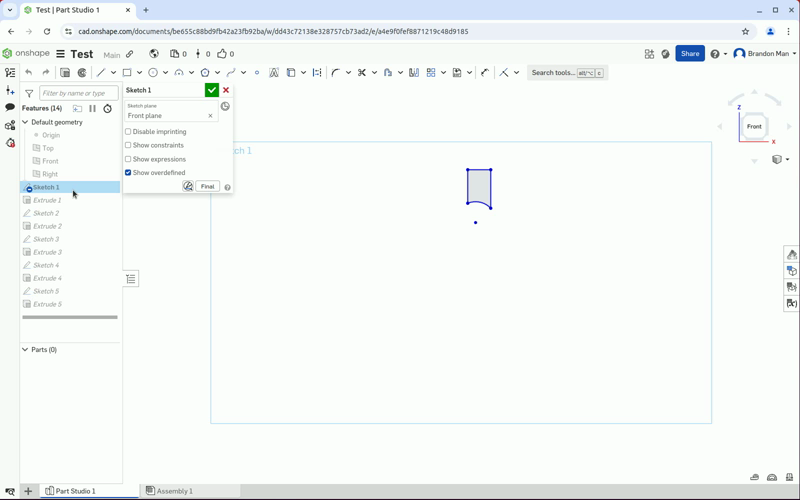
mouse_move(229, 92)
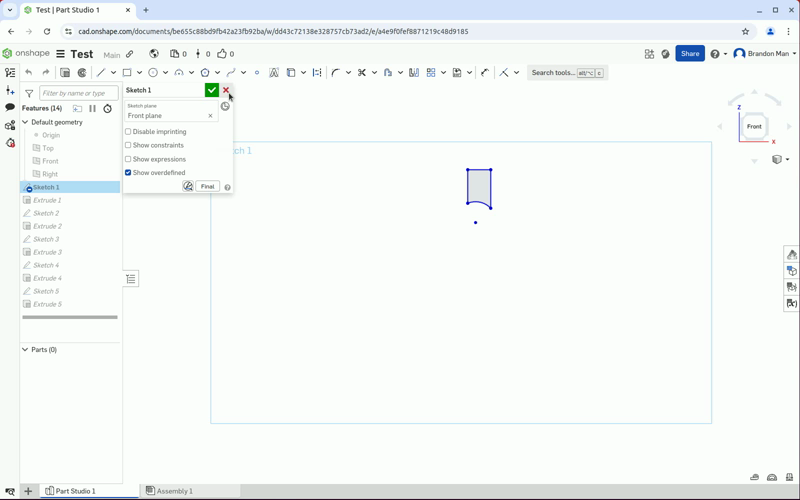
click(229, 92)
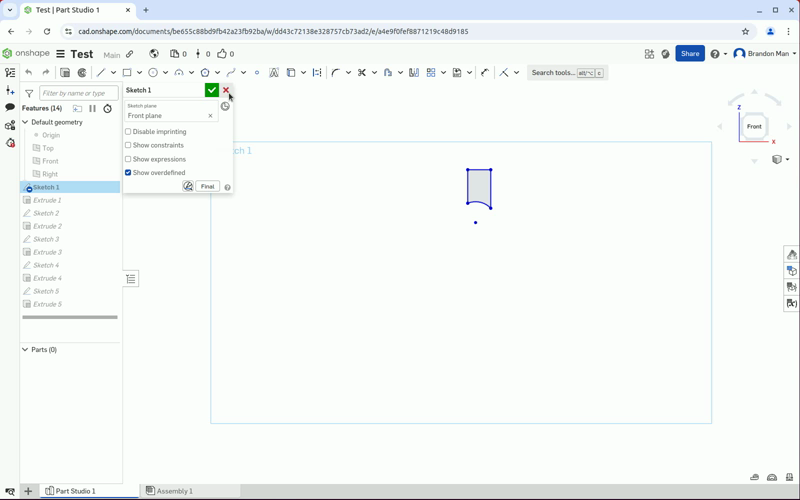
key(shift+s)
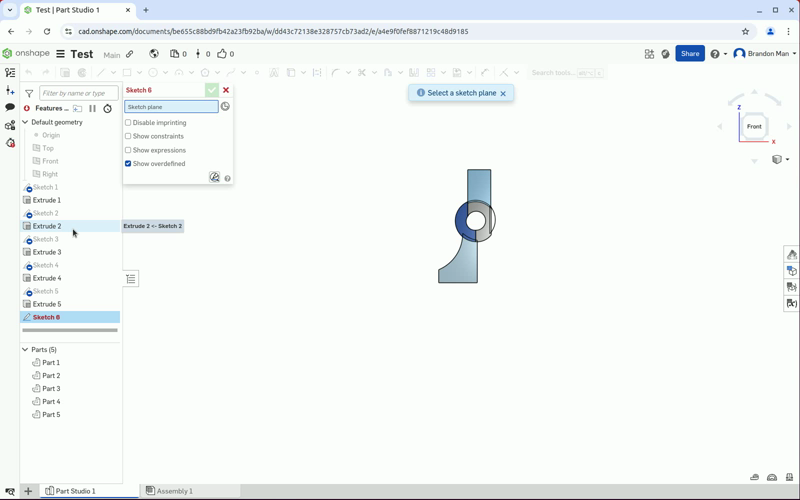
scroll(3)
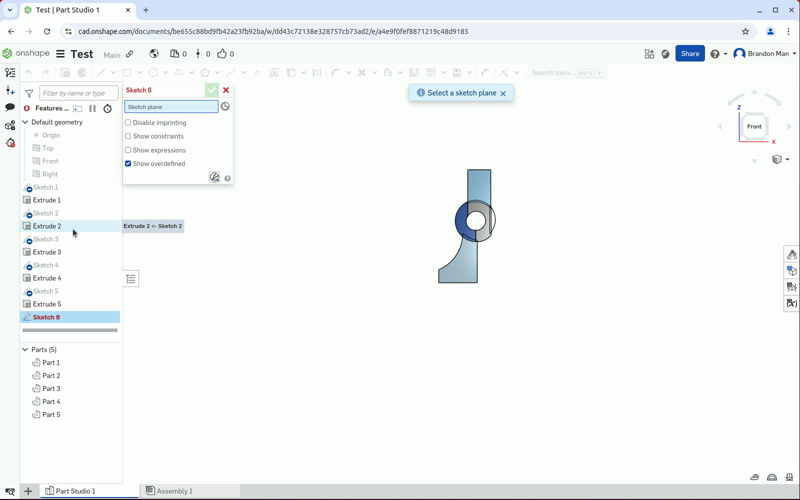
mouse_move(73, 163)
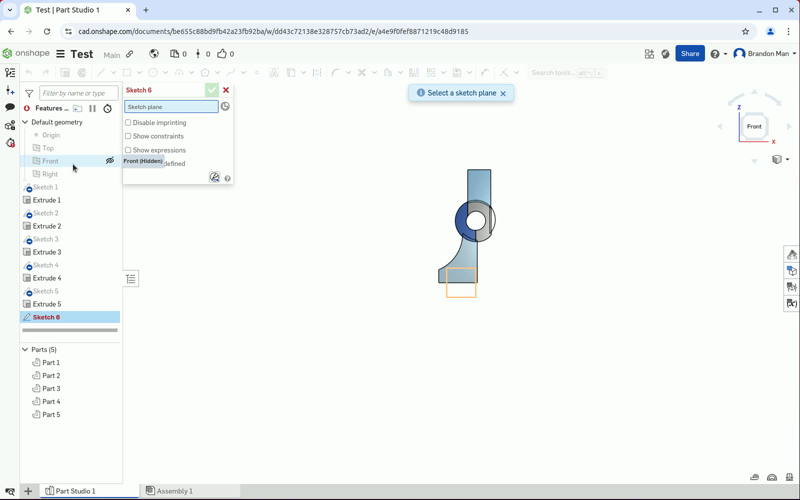
click(73, 163)
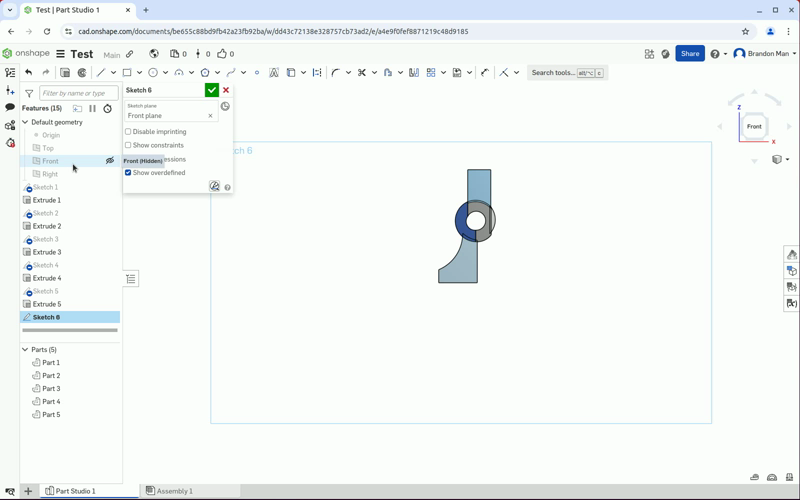
mouse_move(73, 352)
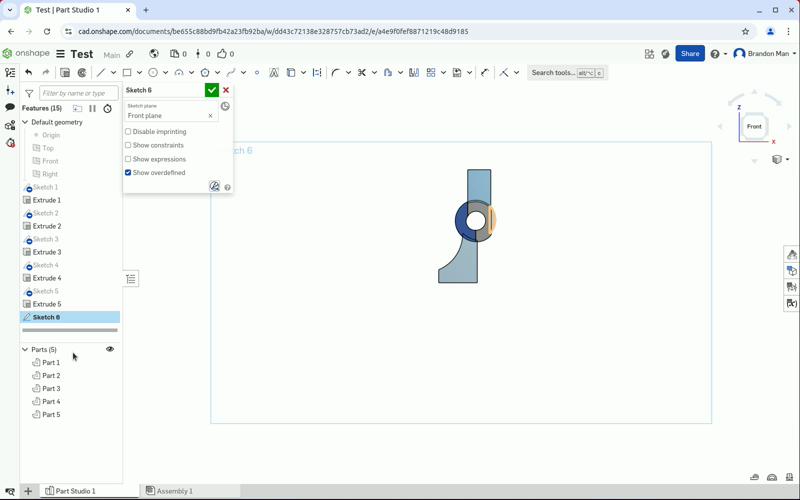
key(y)
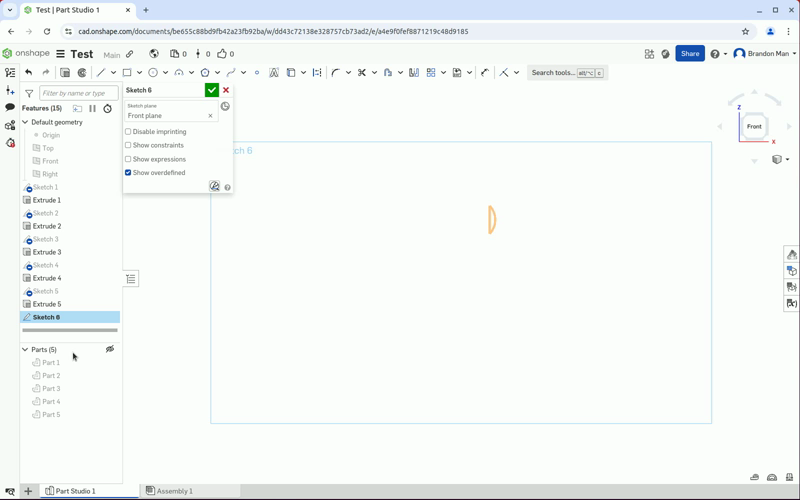
key(l)
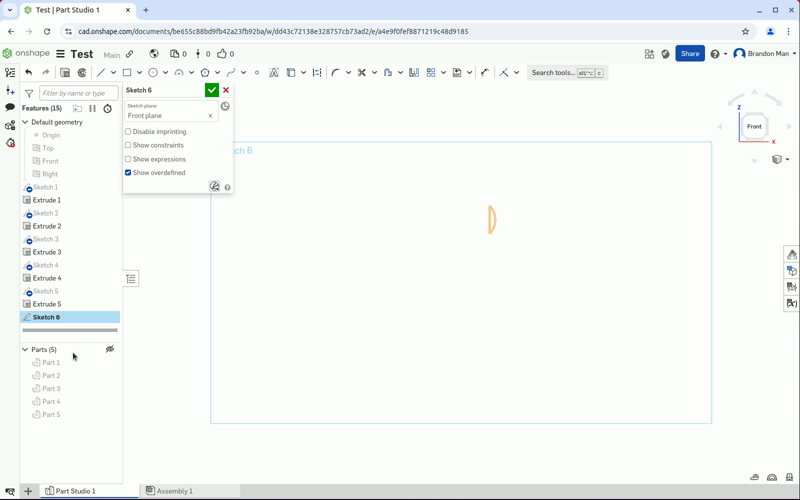
key_down(shift)
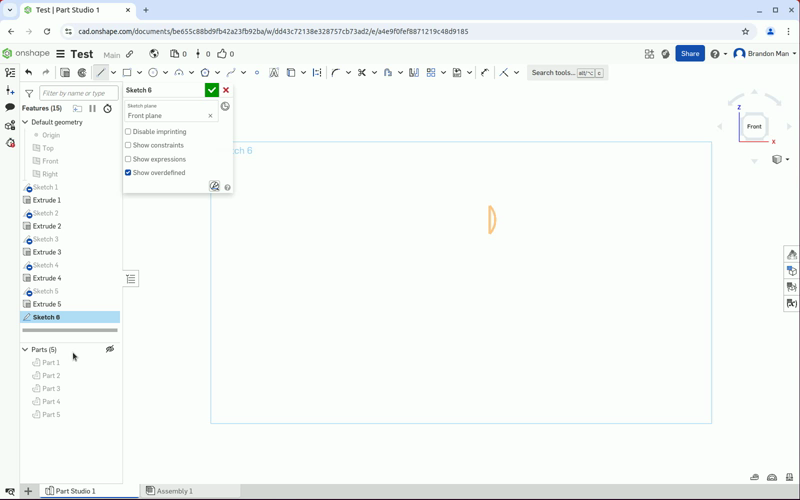
mouse_move(476, 282)
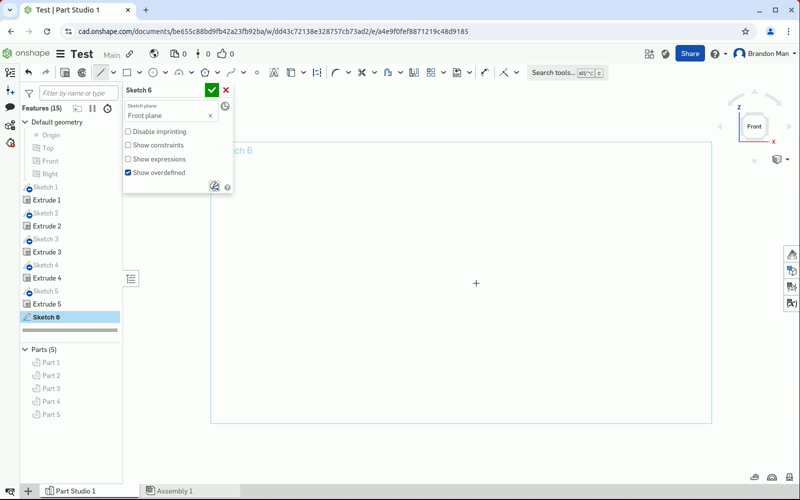
click(476, 282)
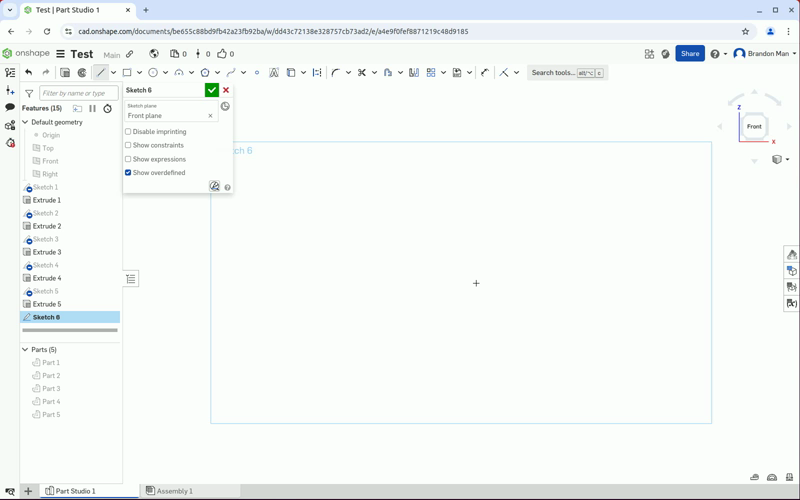
key_up(shift)
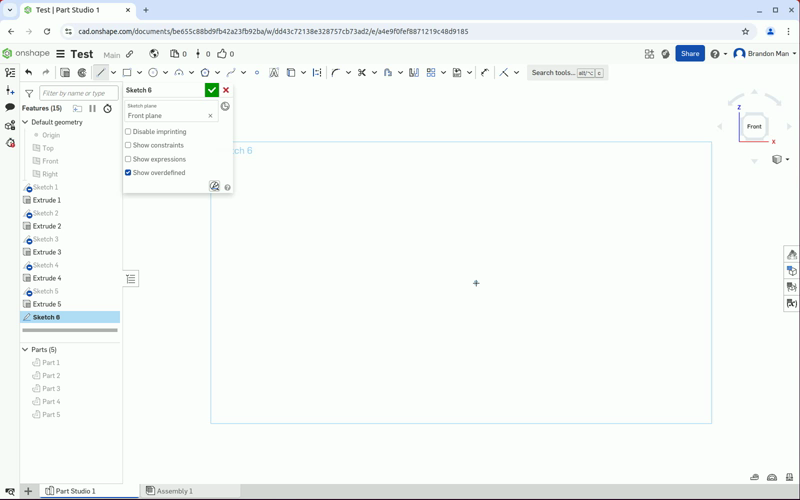
key_down(shift)
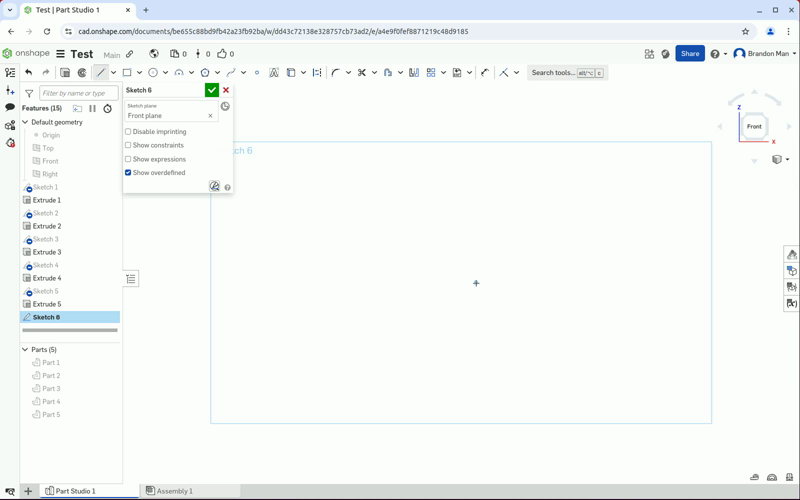
mouse_move(506, 282)
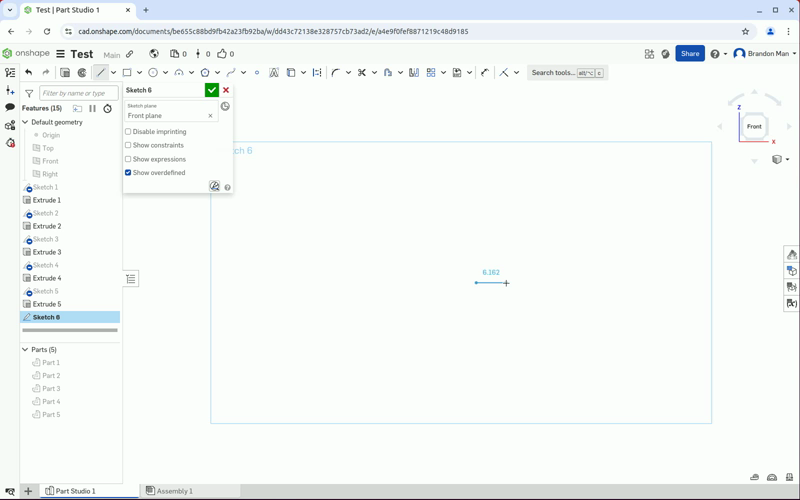
mouse_move(490, 282)
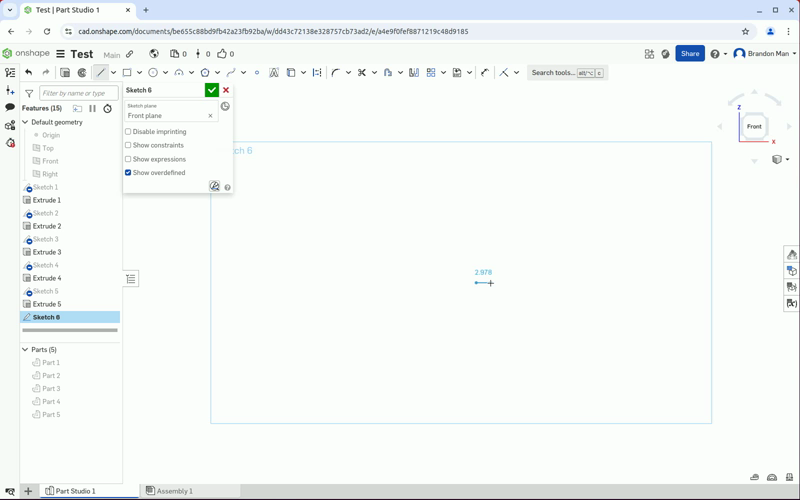
click(490, 282)
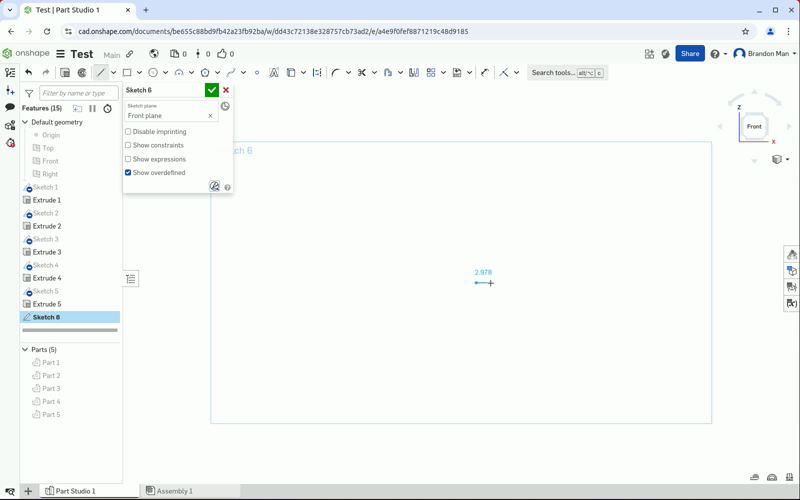
key_up(shift)
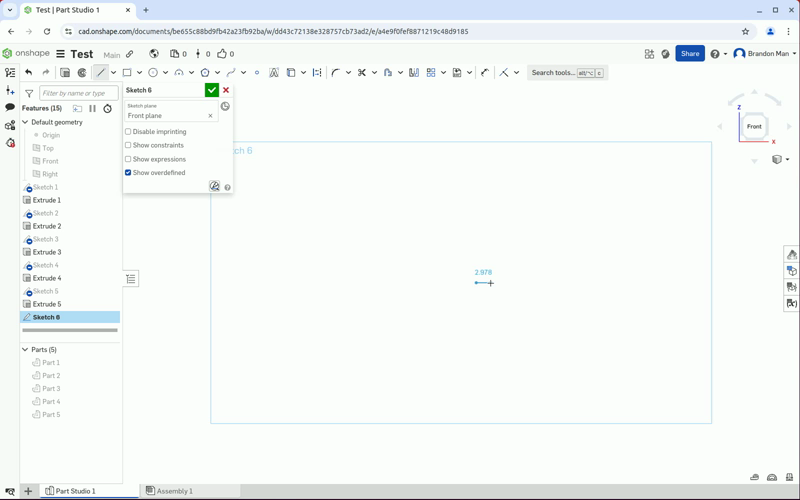
key_down(shift)
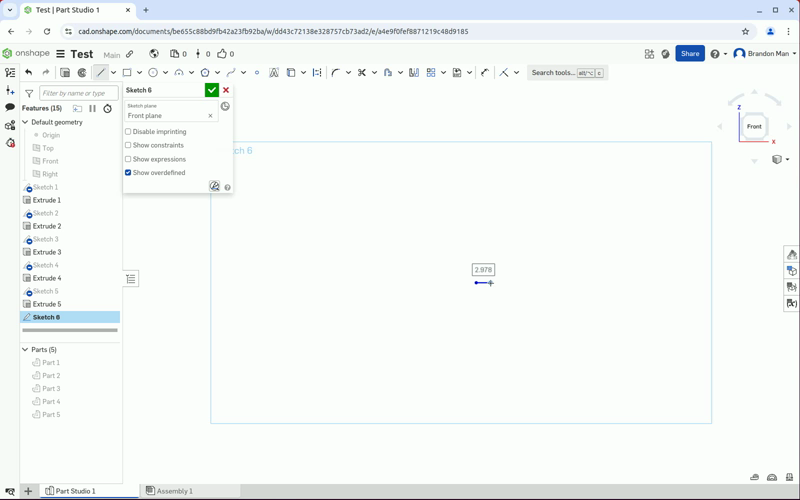
mouse_move(520, 282)
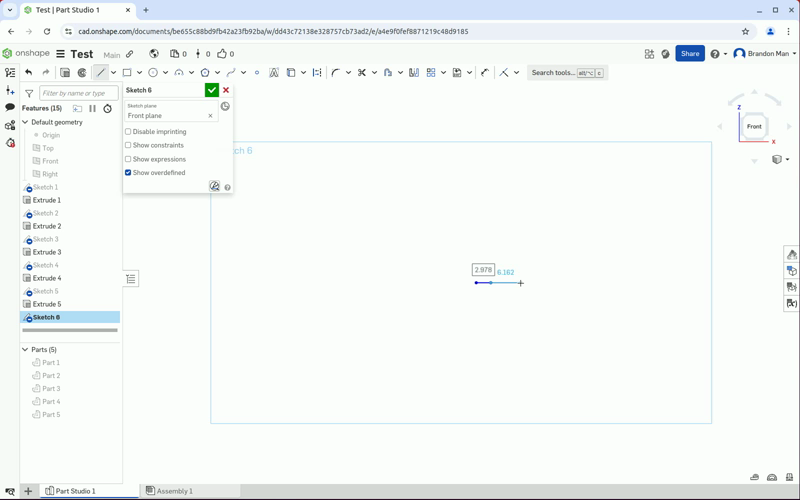
mouse_move(490, 233)
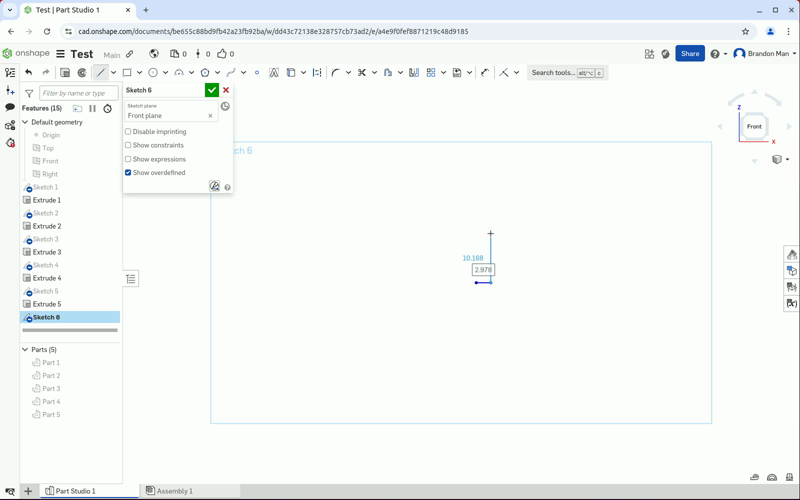
click(490, 233)
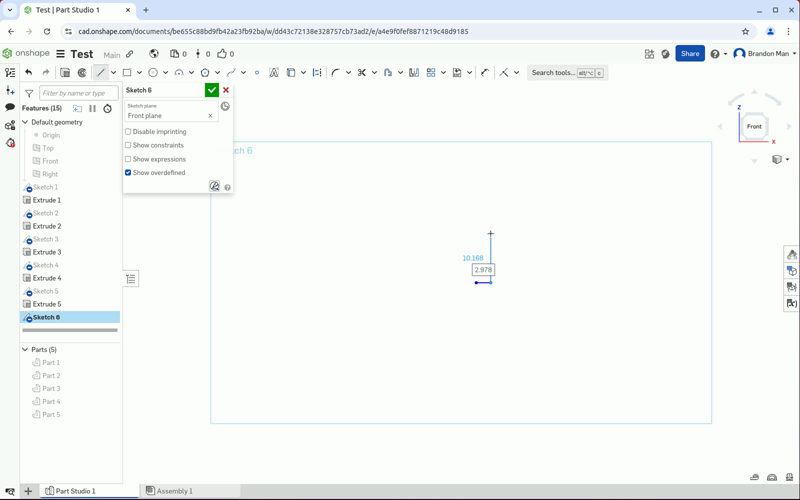
key_up(shift)
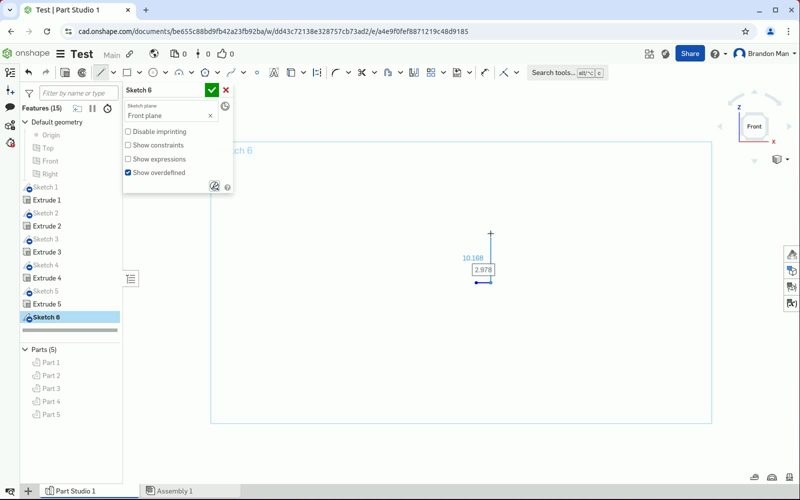
key(esc)
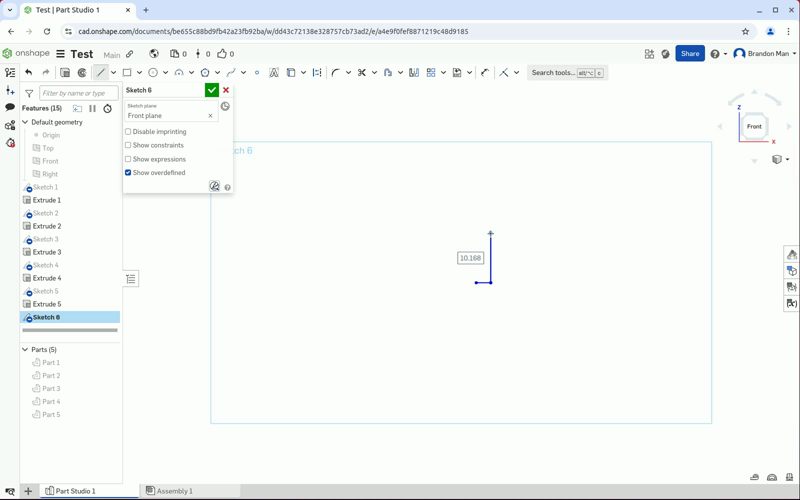
key(a)
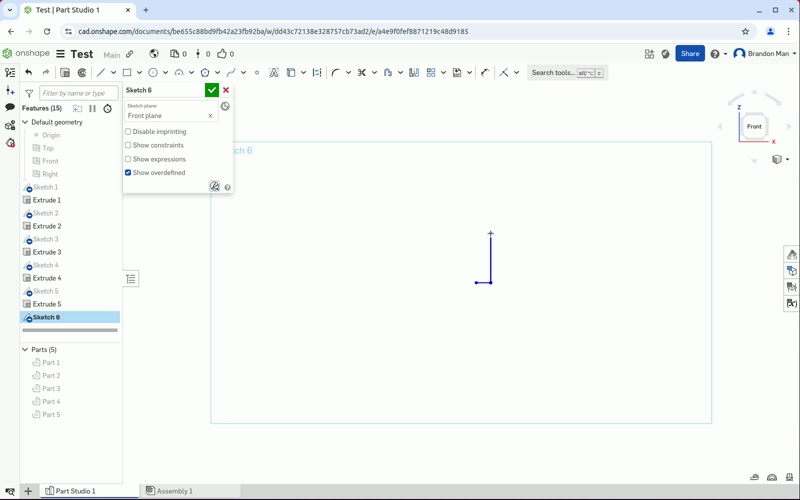
mouse_move(490, 233)
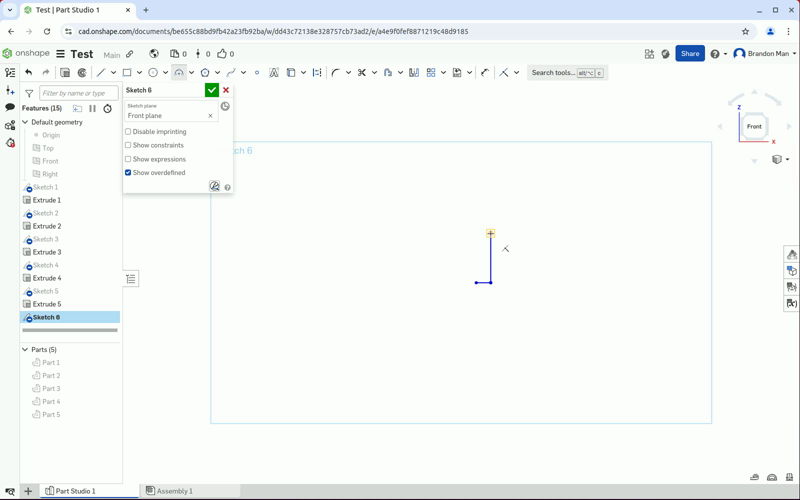
click(490, 233)
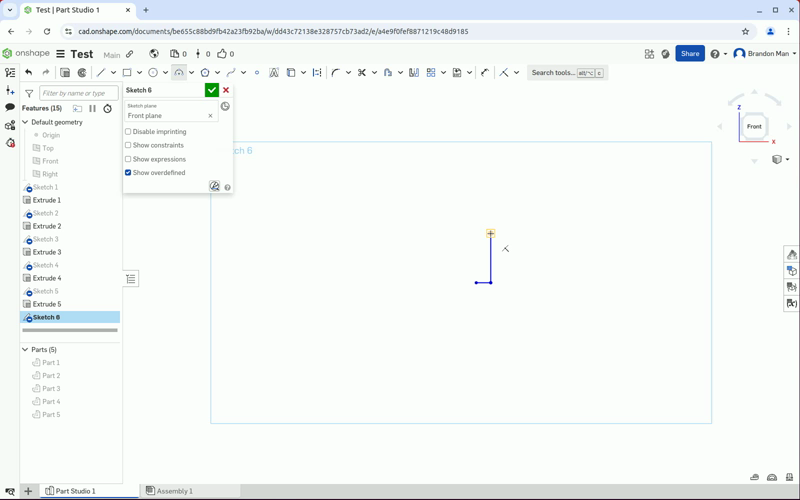
key_down(shift)
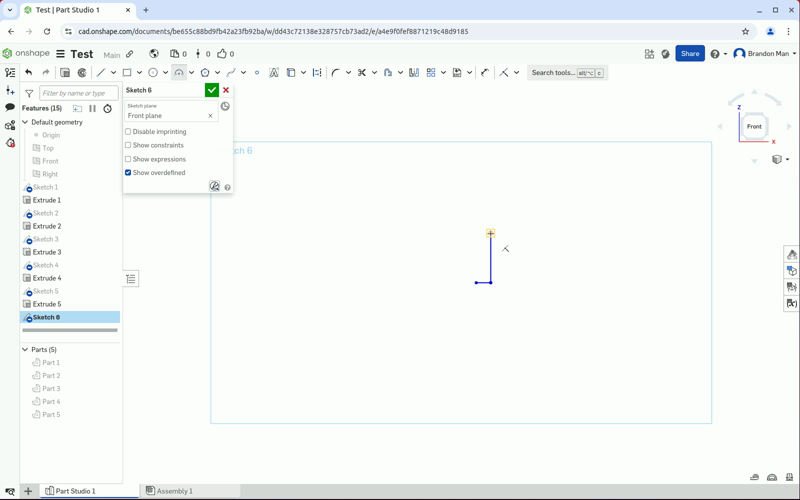
mouse_move(476, 240)
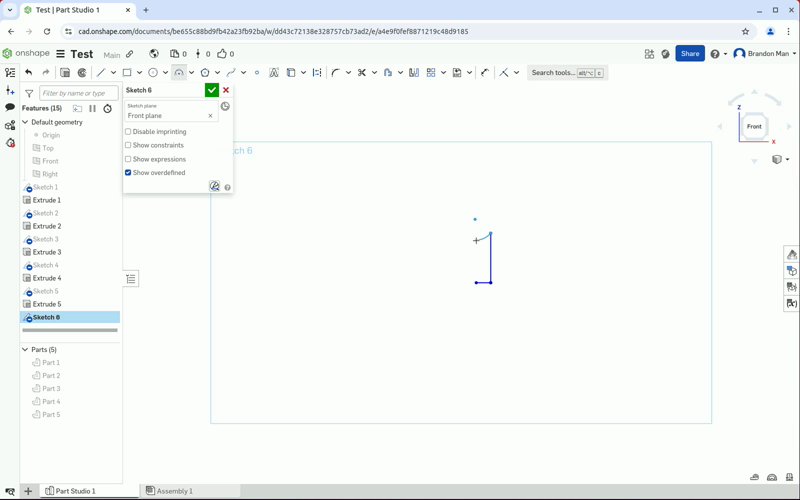
click(476, 240)
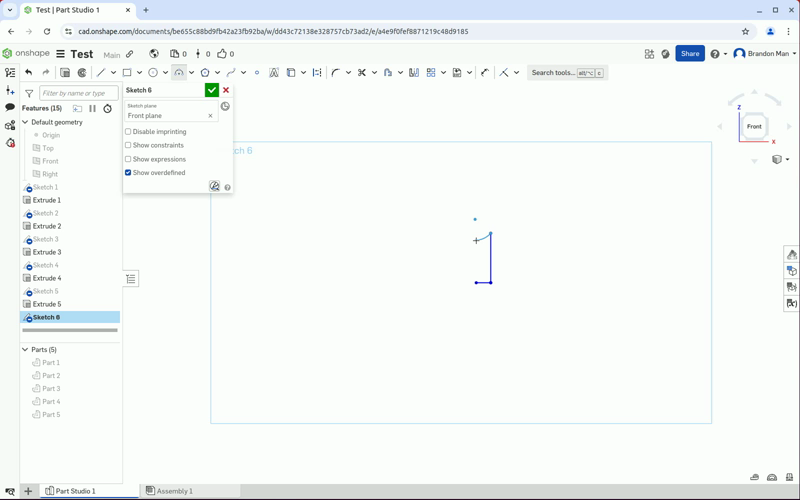
mouse_move(484, 237)
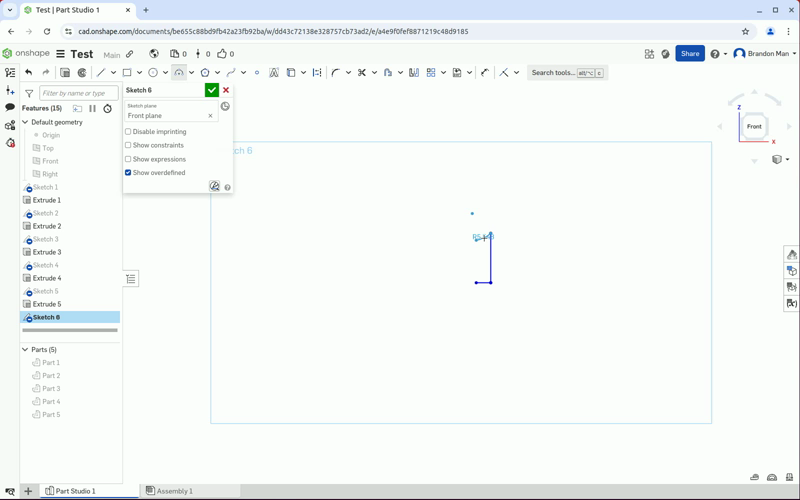
click(484, 237)
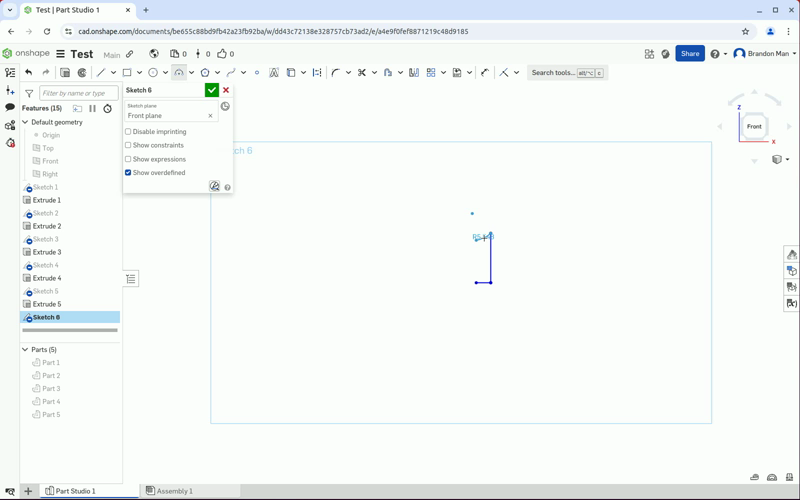
key_up(shift)
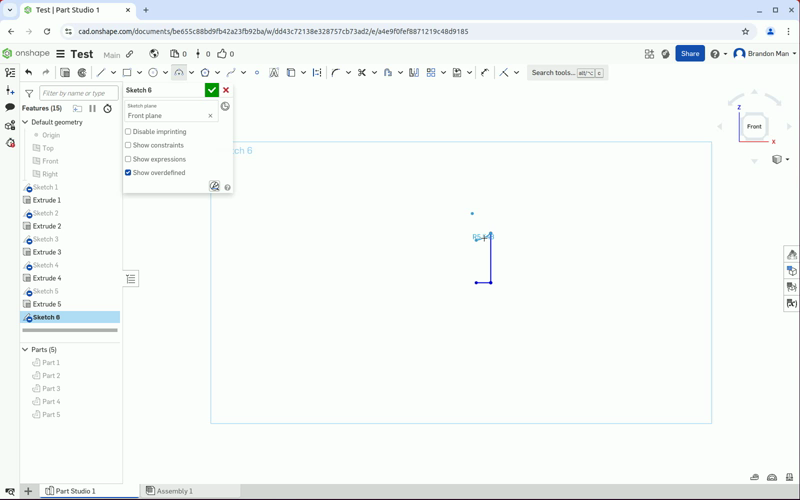
key(esc)
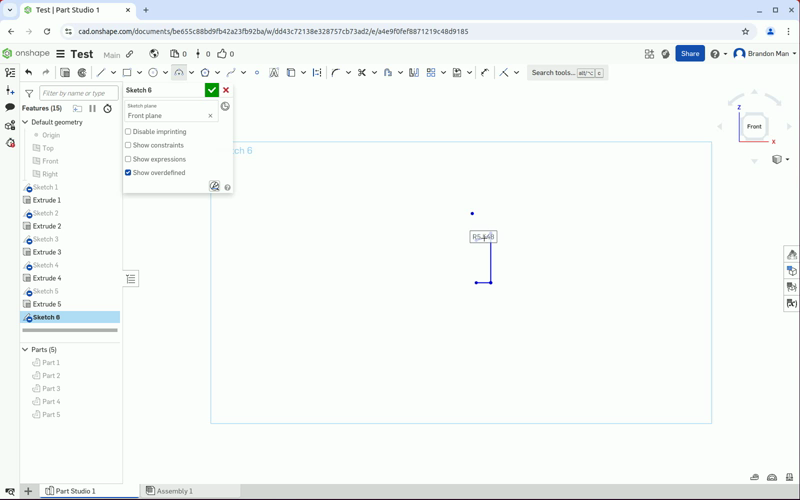
key(l)
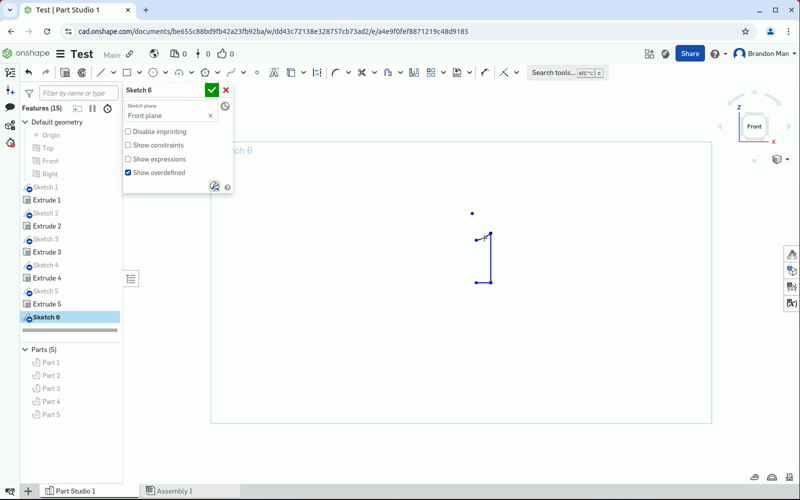
mouse_move(476, 240)
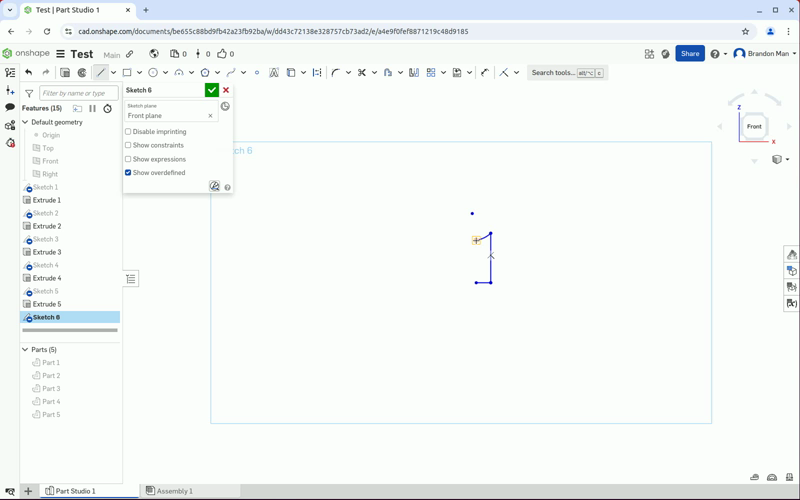
click(476, 240)
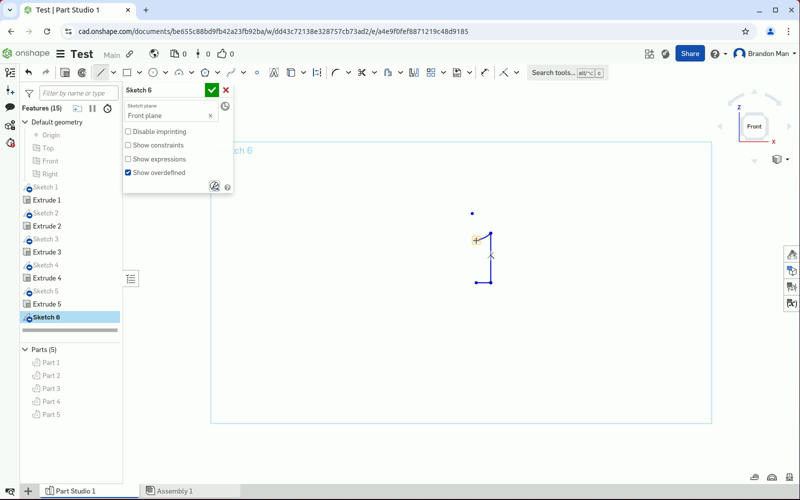
mouse_move(506, 240)
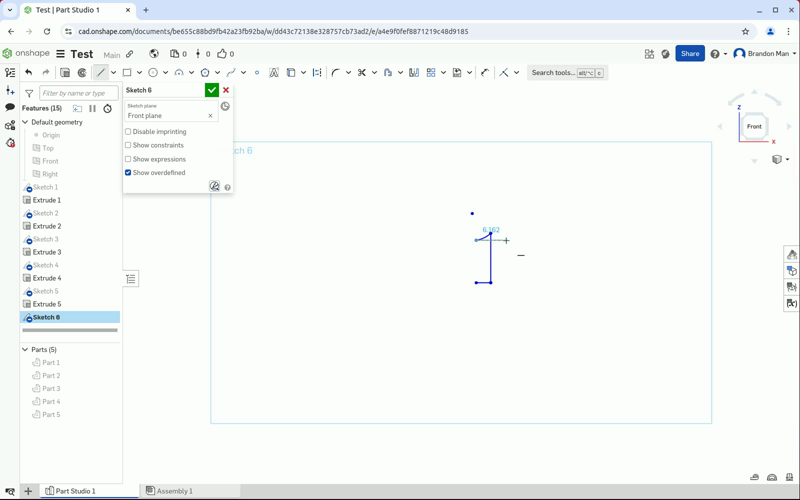
key_down(shift)
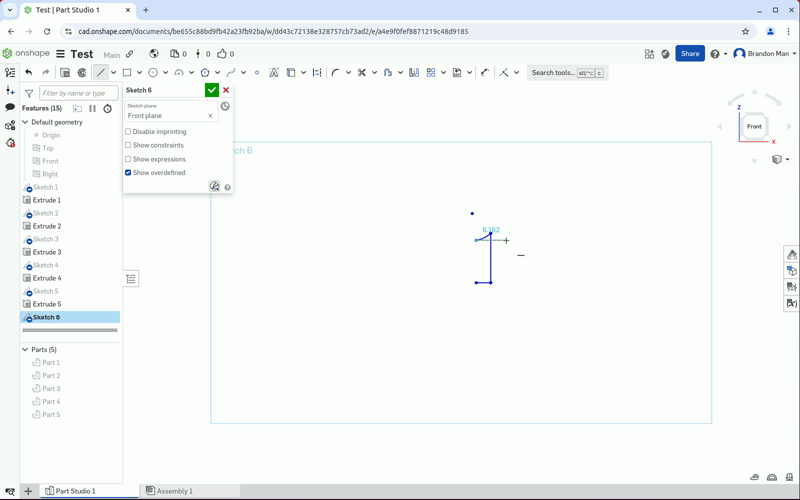
mouse_move(476, 282)
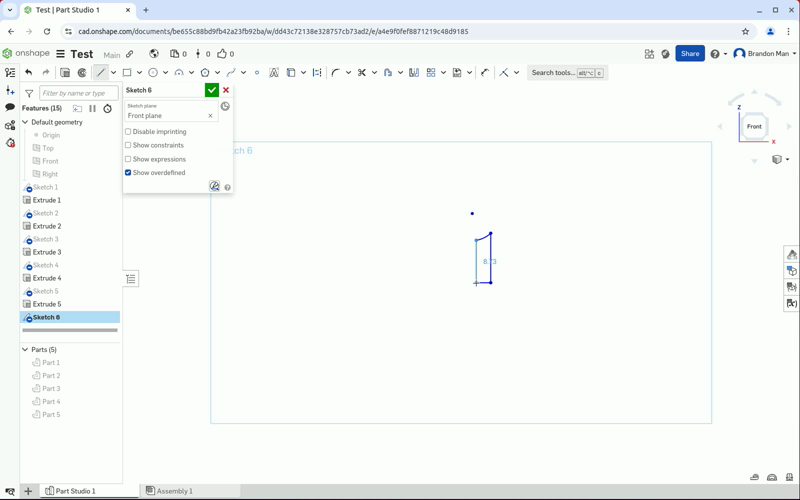
key_up(shift)
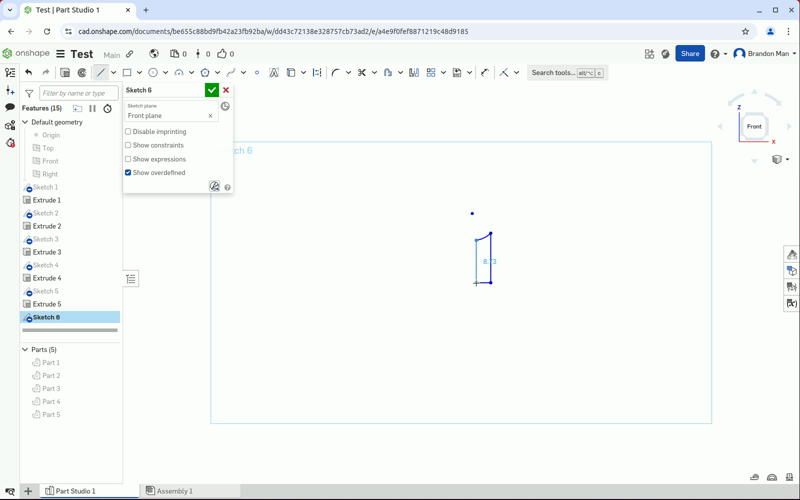
click(476, 282)
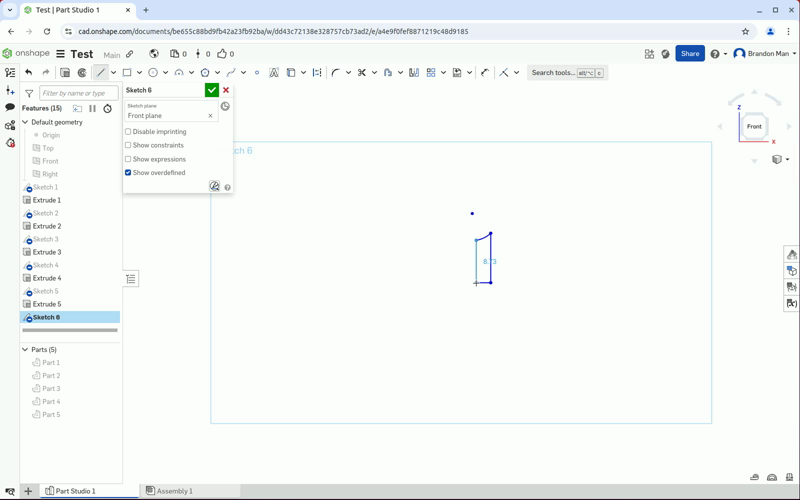
key(esc)
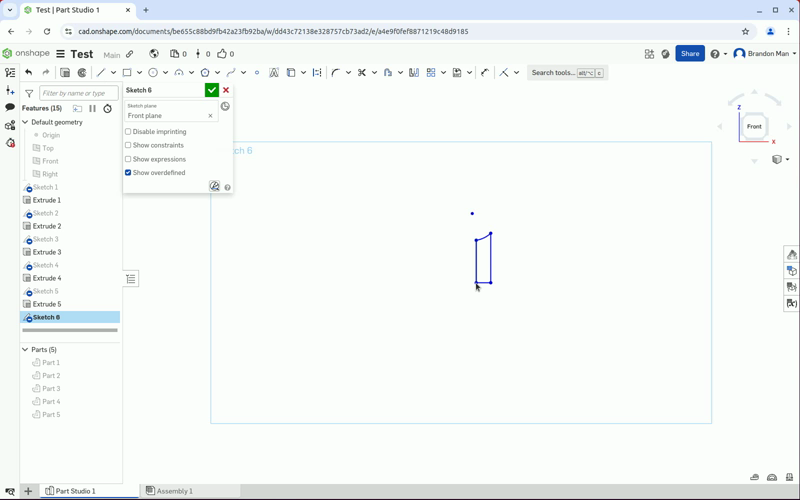
mouse_move(486, 280)
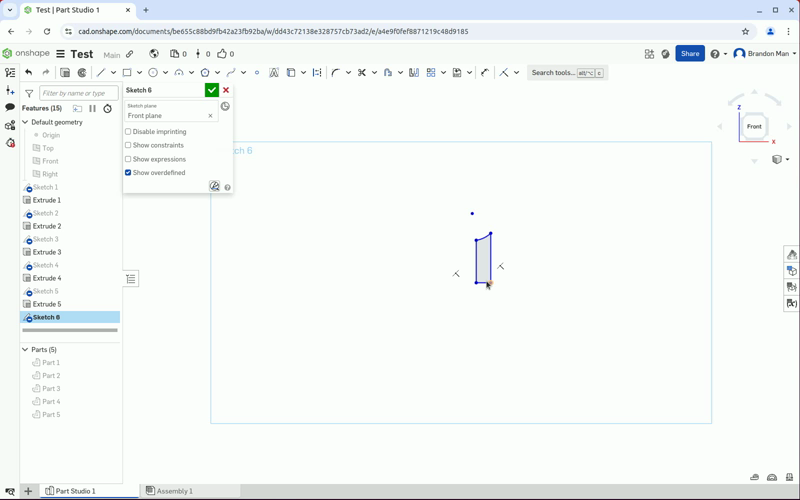
scroll(6)
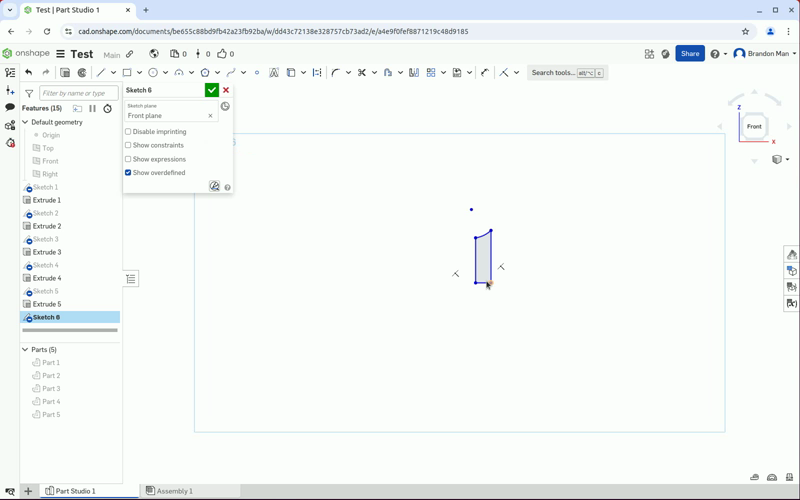
scroll(6)
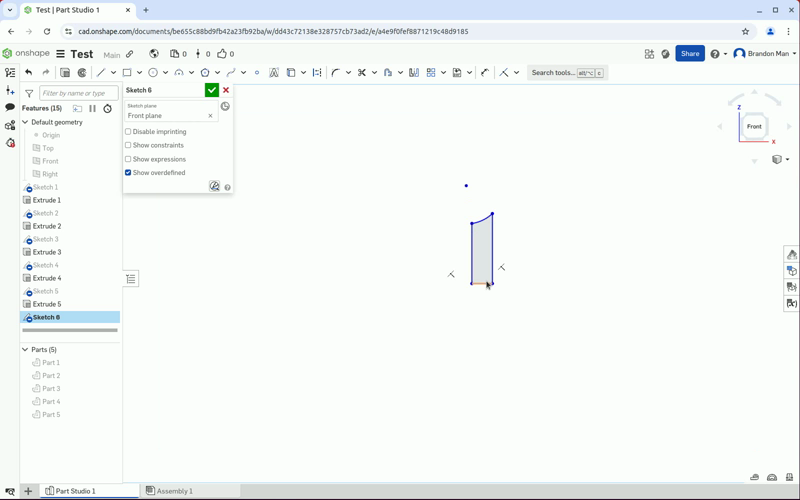
scroll(6)
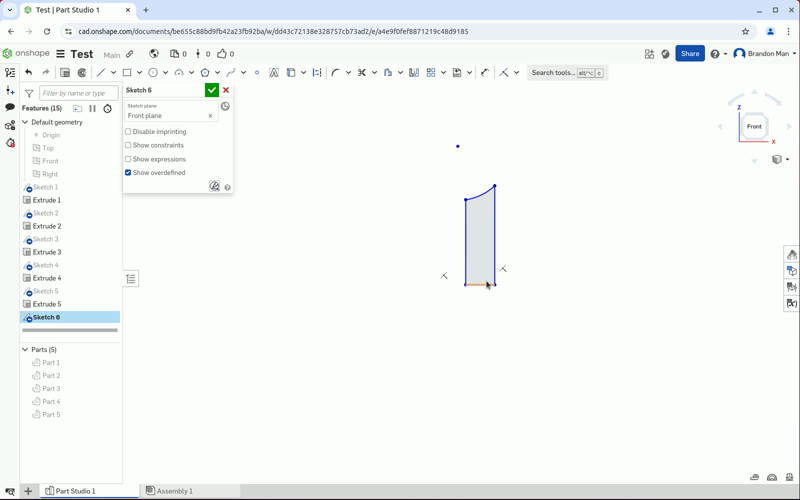
scroll(6)
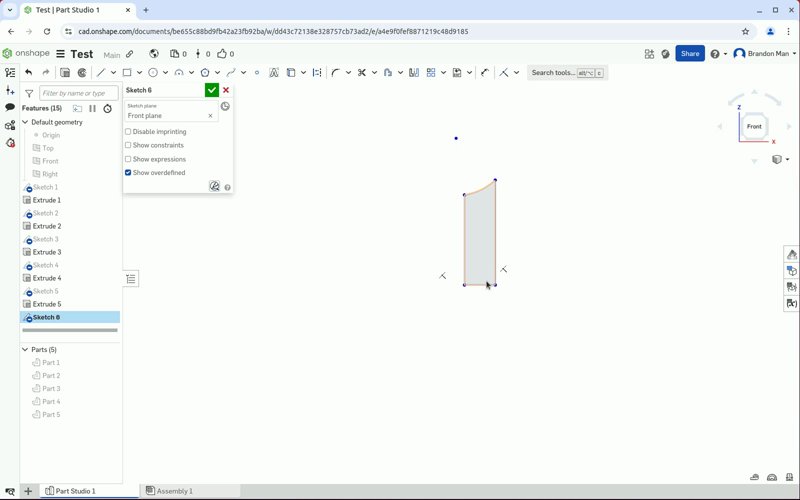
scroll(6)
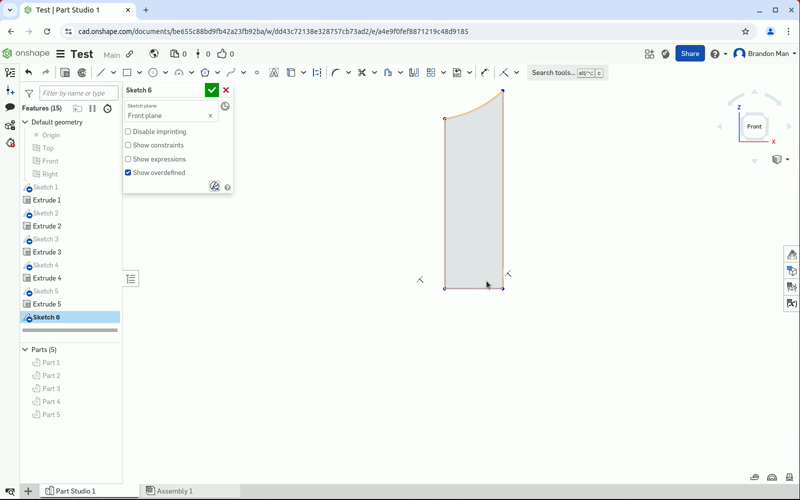
scroll(6)
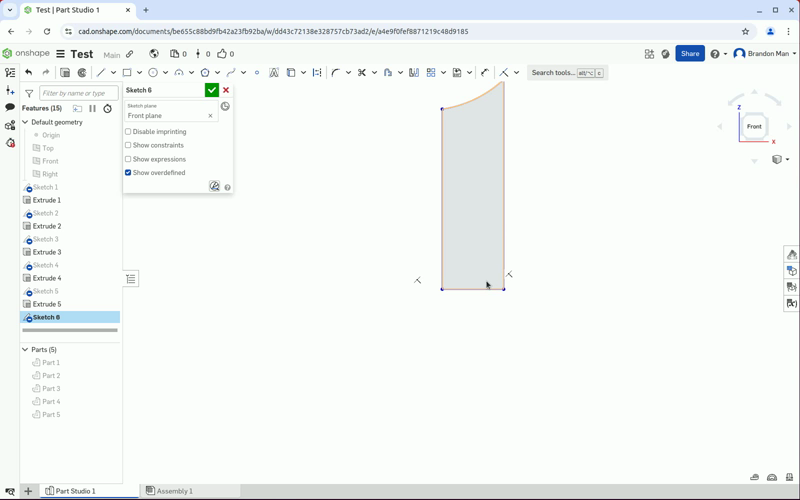
scroll(6)
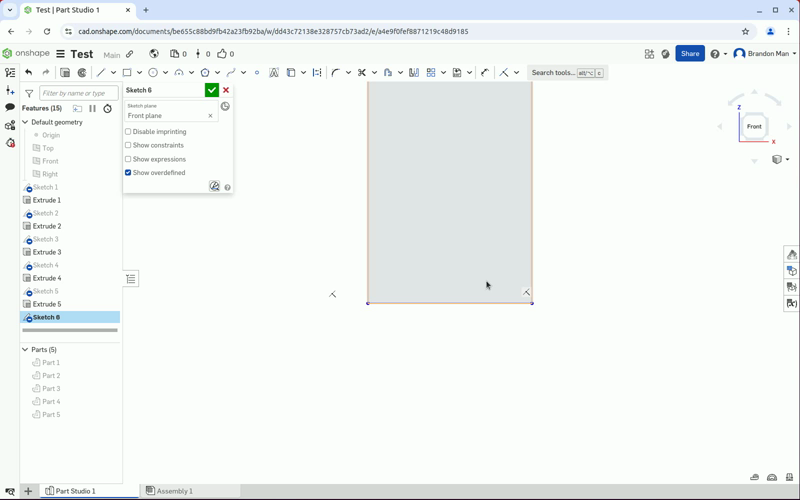
click(486, 280)
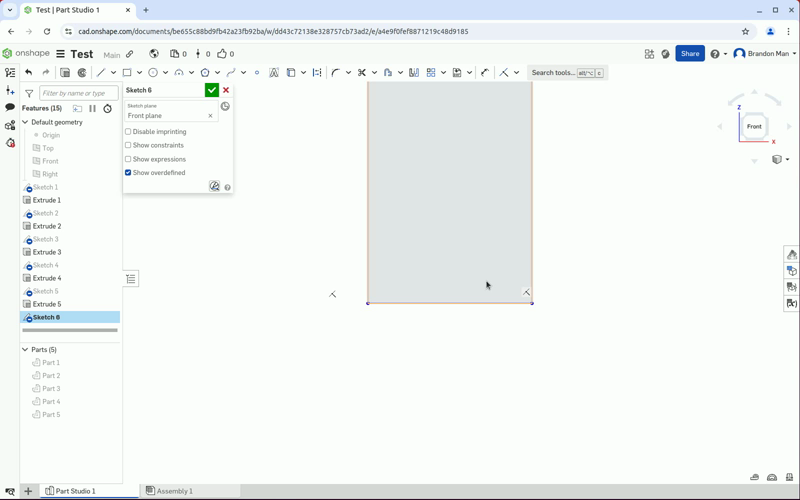
scroll(-6)
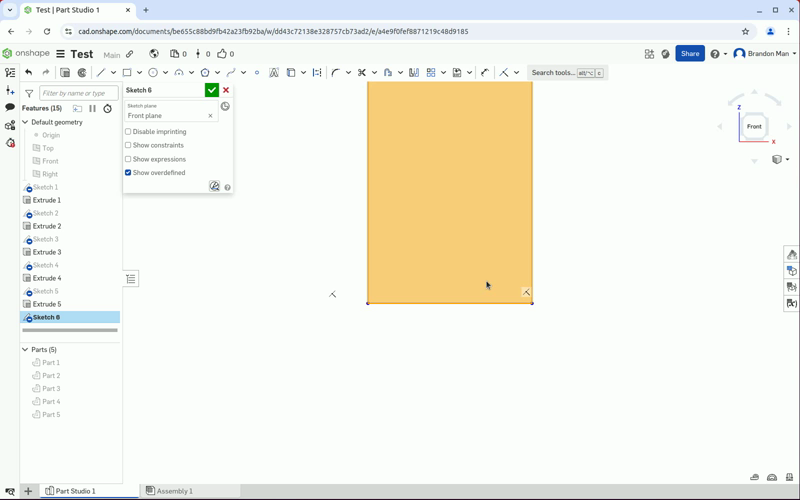
scroll(-6)
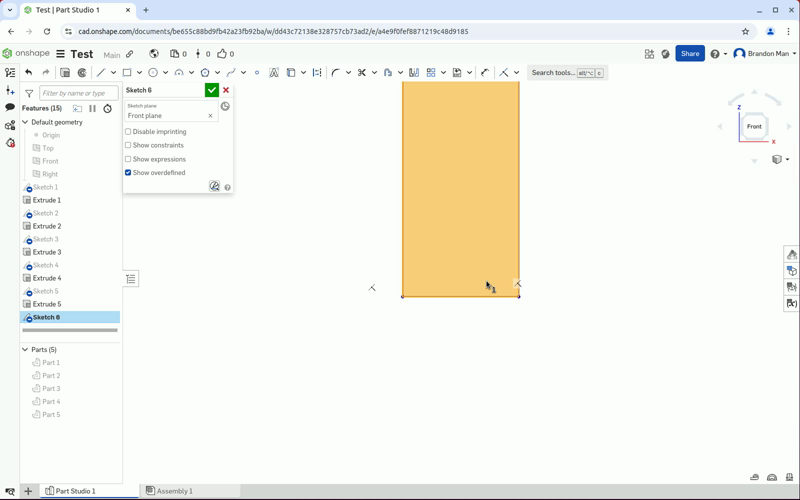
scroll(-6)
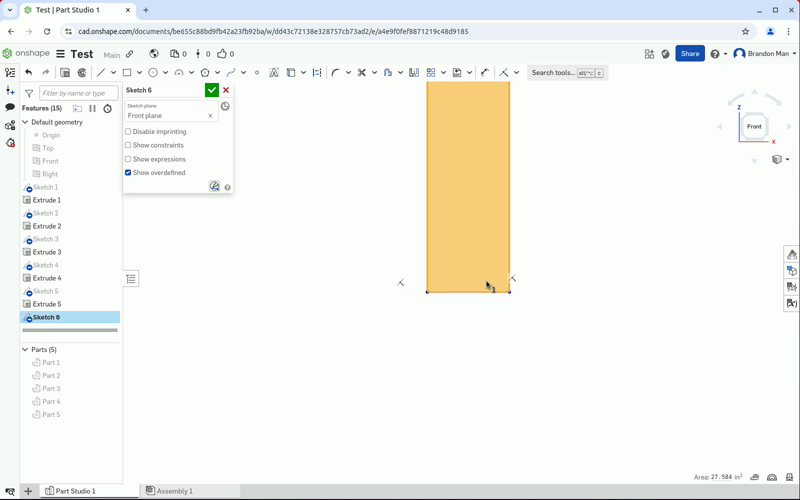
scroll(-6)
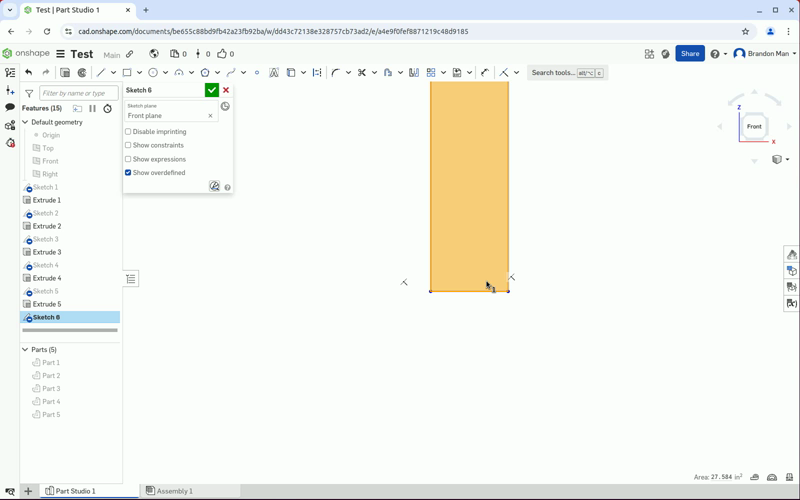
scroll(-6)
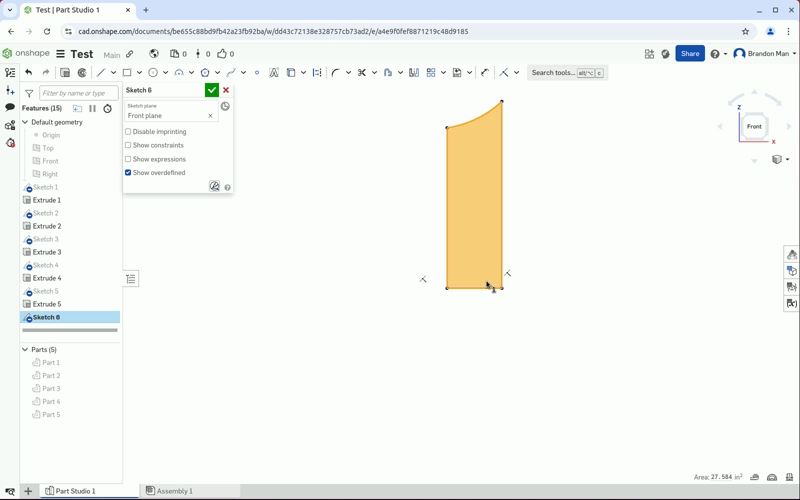
scroll(-6)
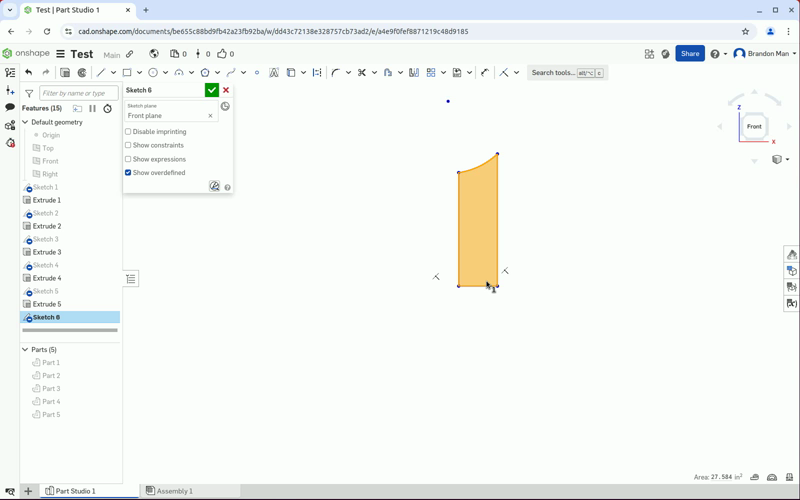
scroll(-6)
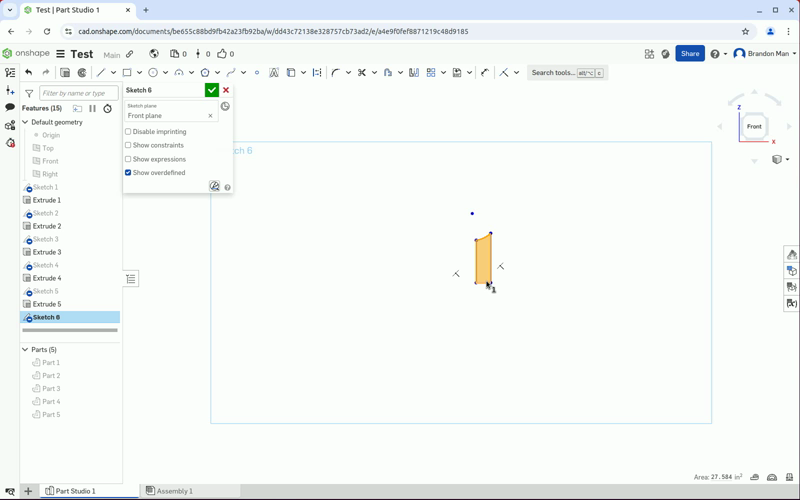
mouse_move(73, 352)
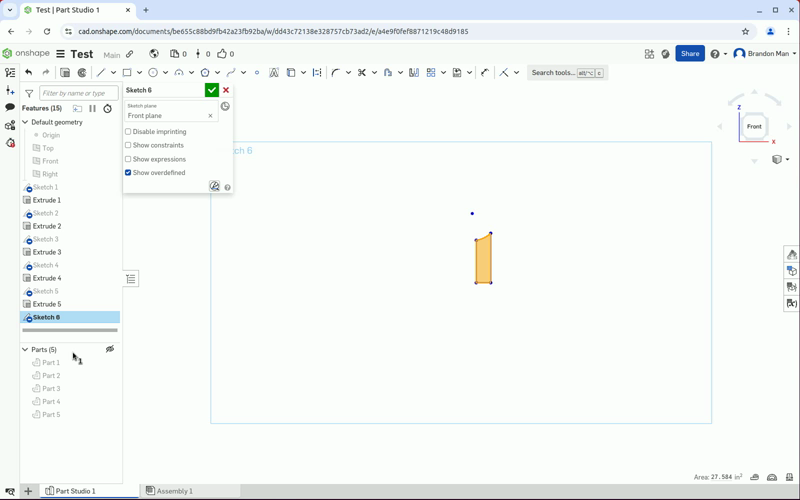
key(shift+y)
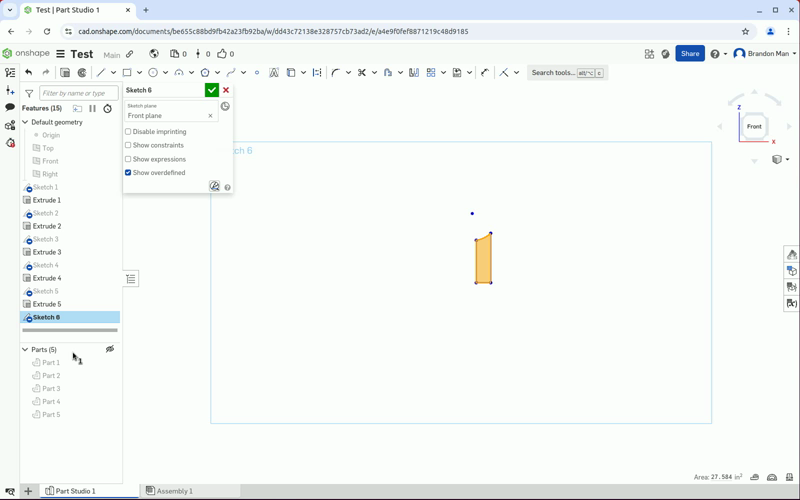
key(shift+e)
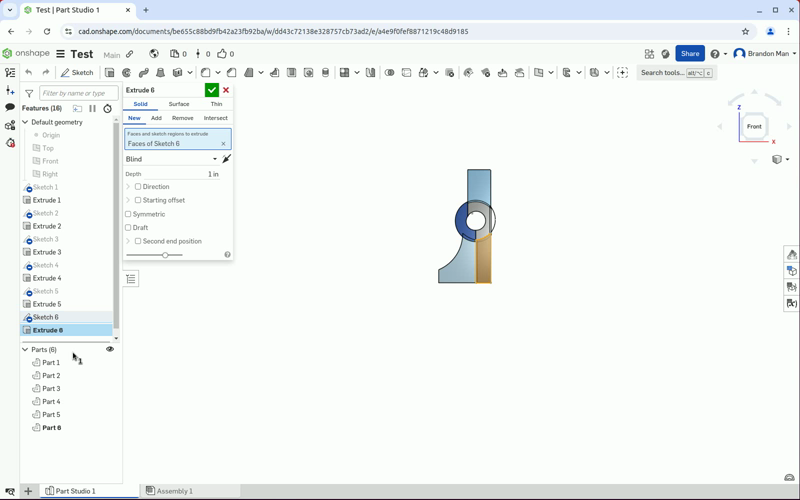
mouse_move(143, 106)
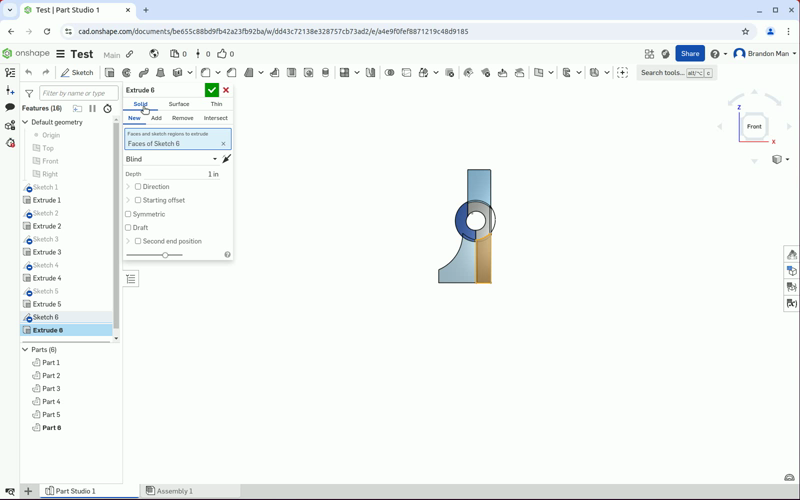
click(143, 106)
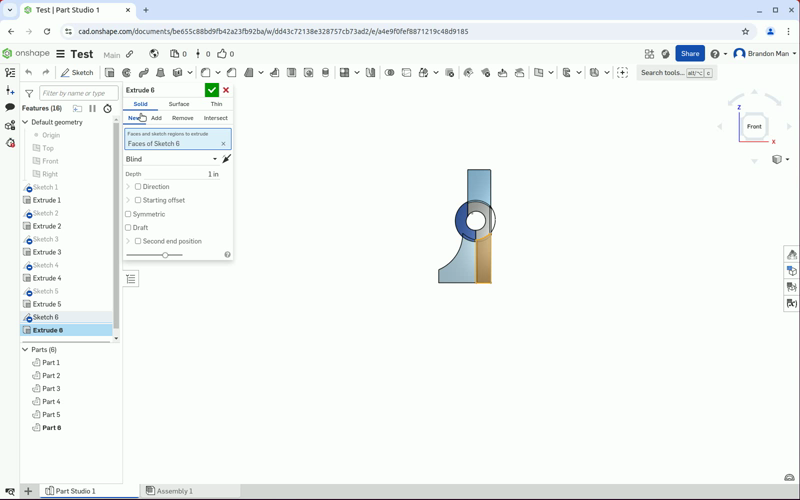
mouse_move(137, 120)
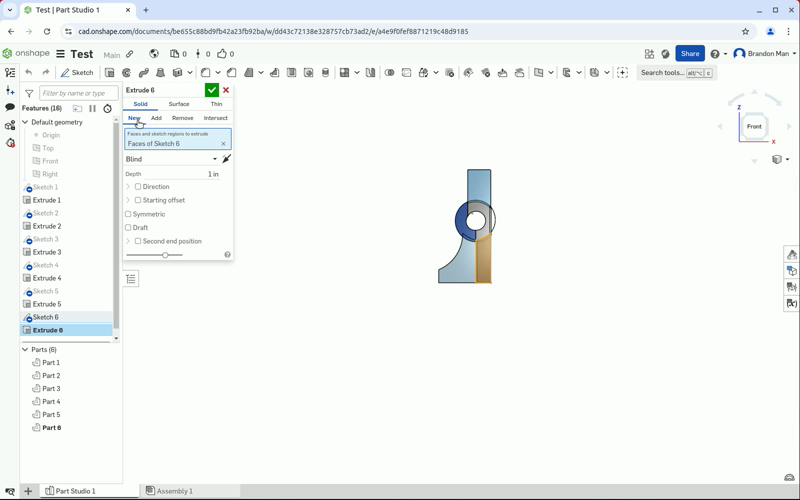
click(137, 120)
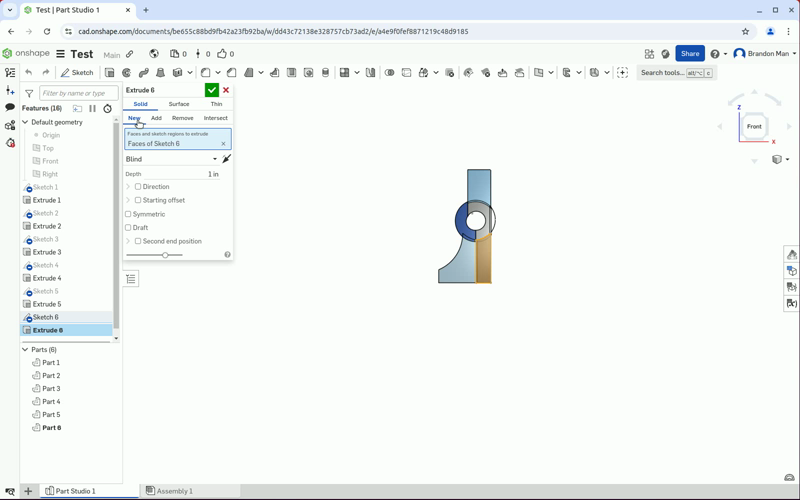
key(tab, 4)
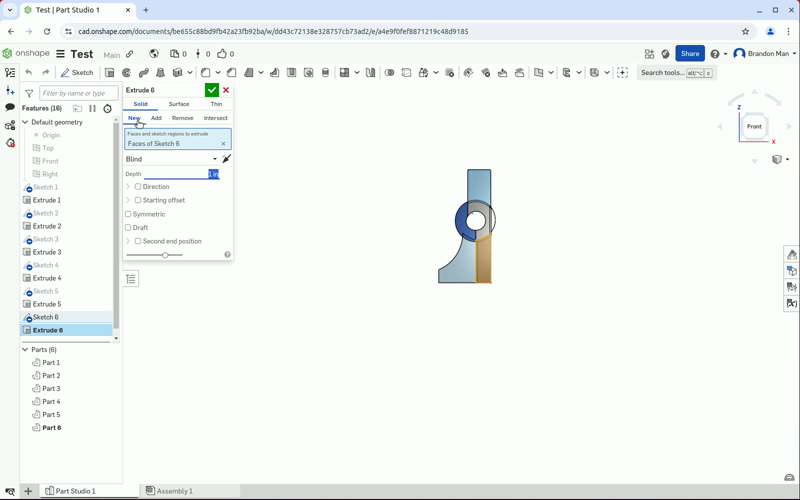
text(0.963)
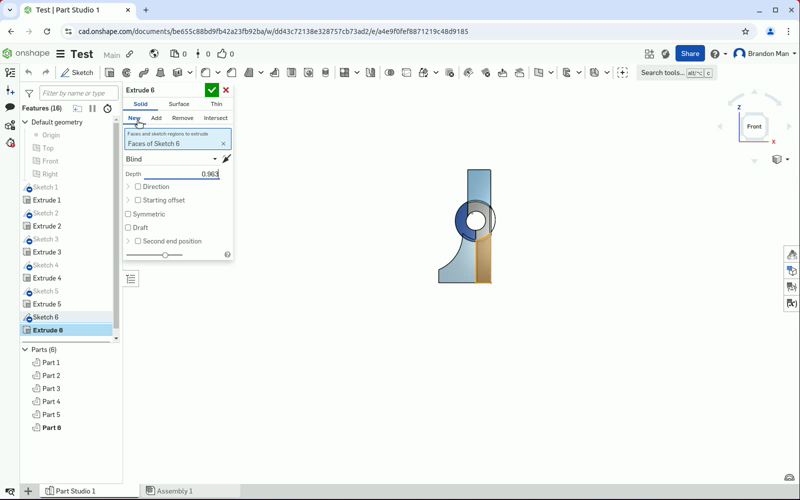
key(enter)
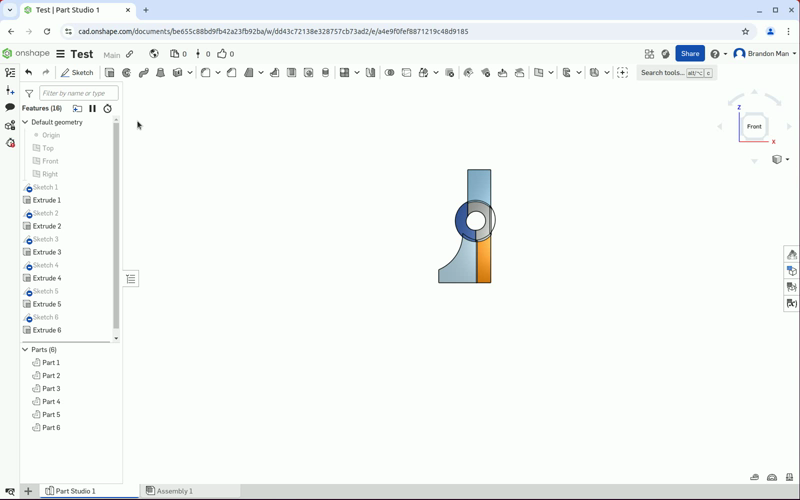
key(shift+h)
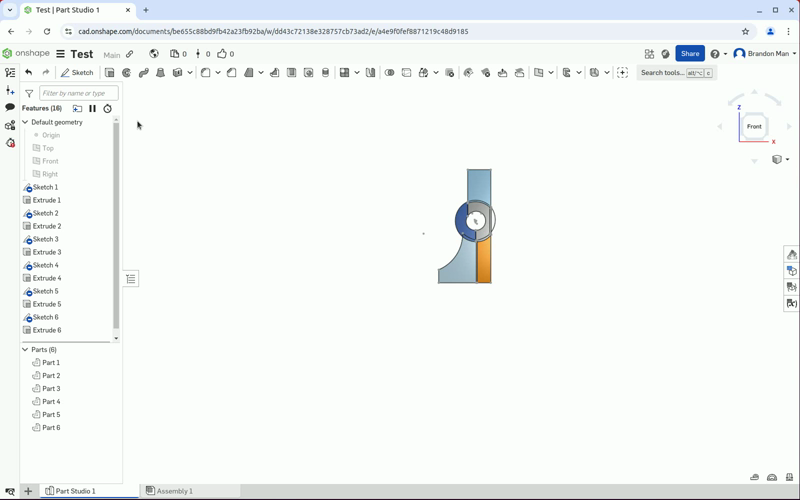
key(shift+h)
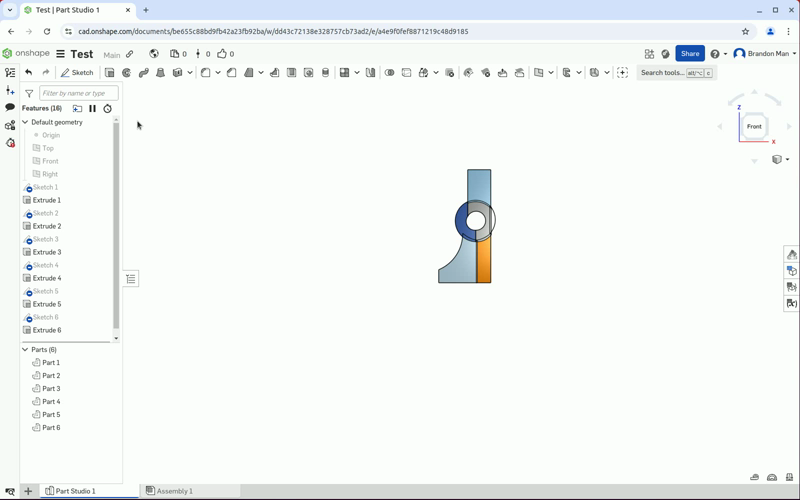
mouse_move(69, 189)
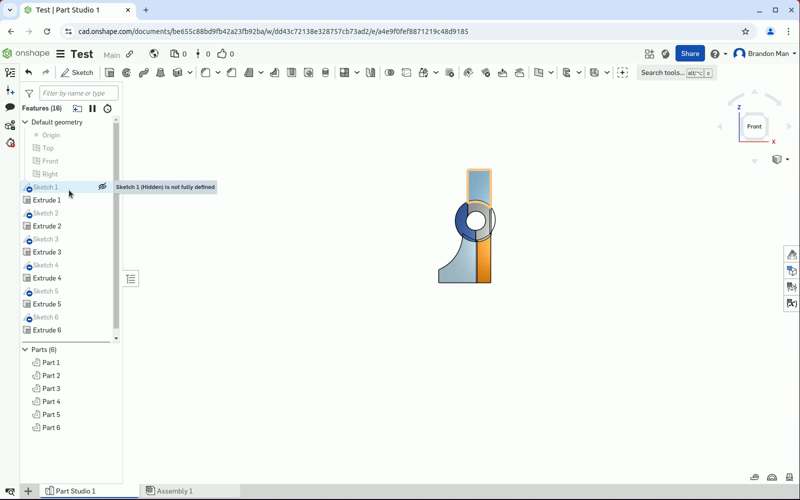
click(69, 189)
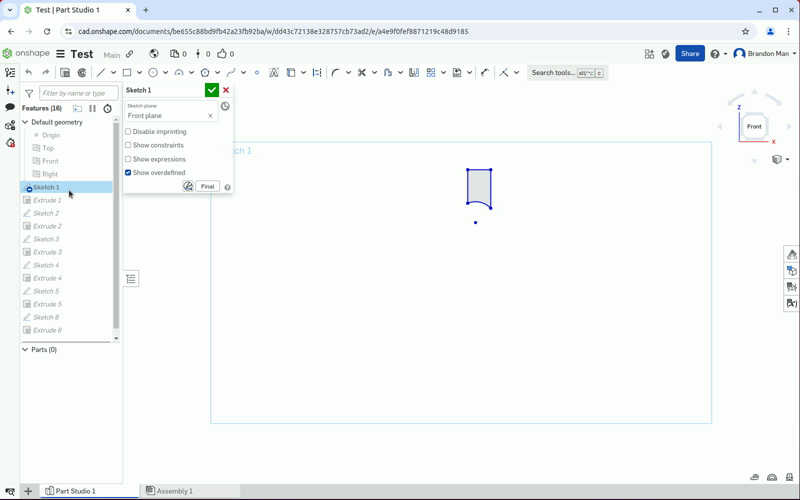
mouse_move(229, 92)
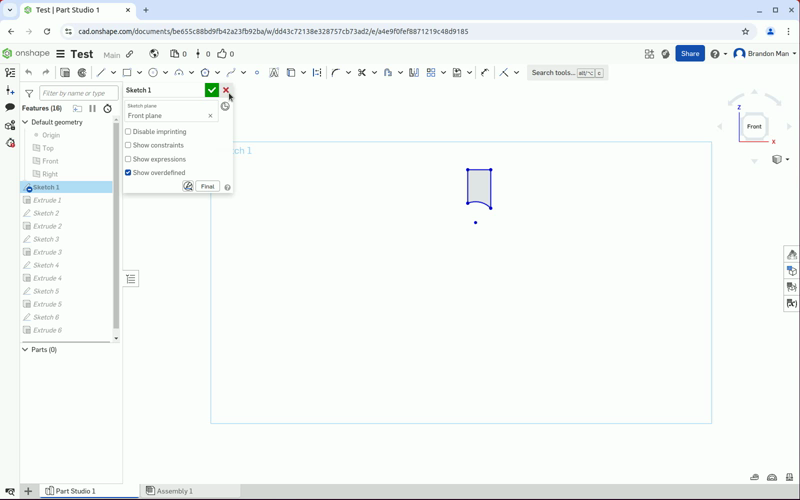
click(229, 92)
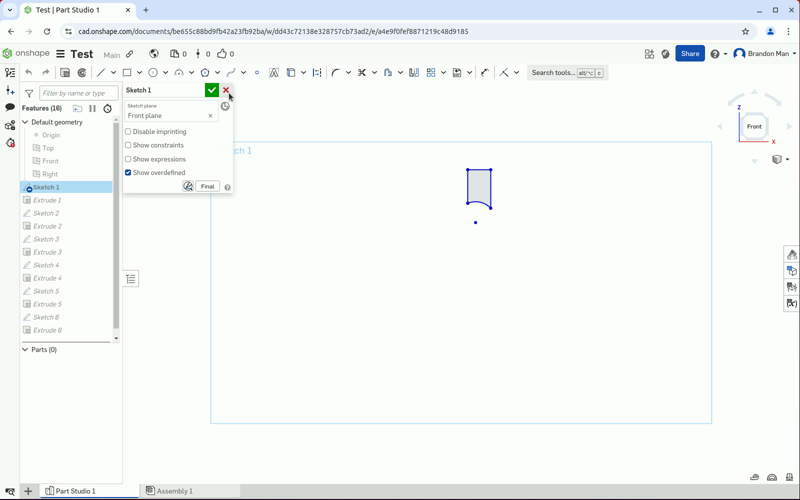
key(shift+s)
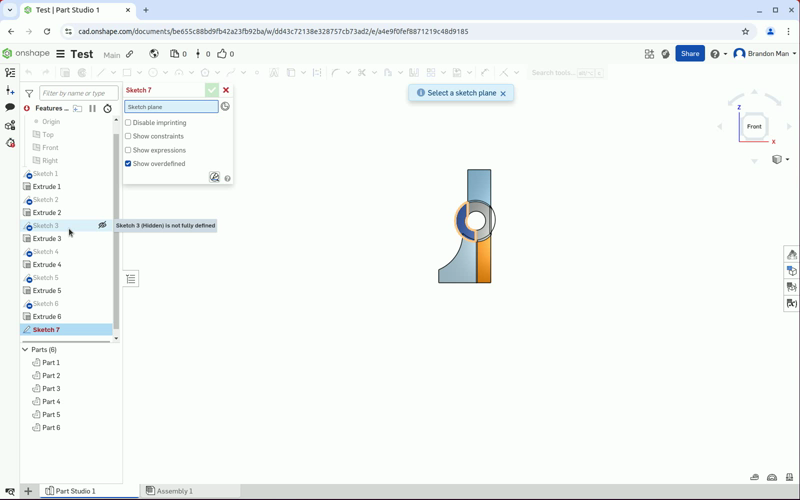
scroll(3)
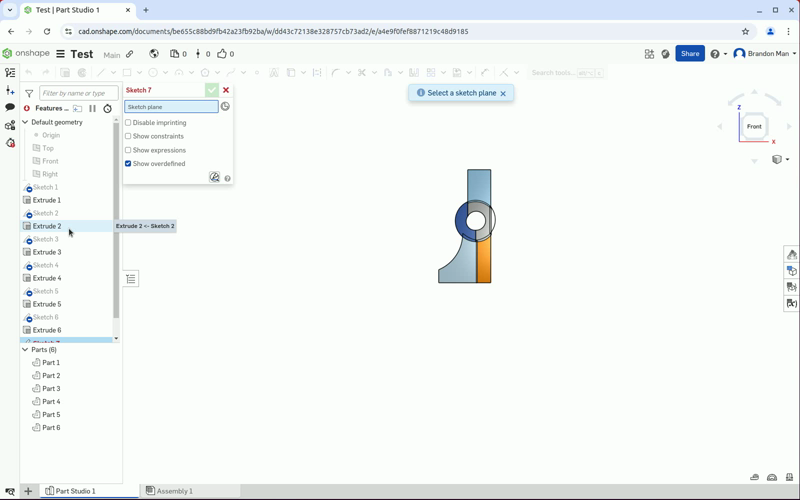
mouse_move(69, 163)
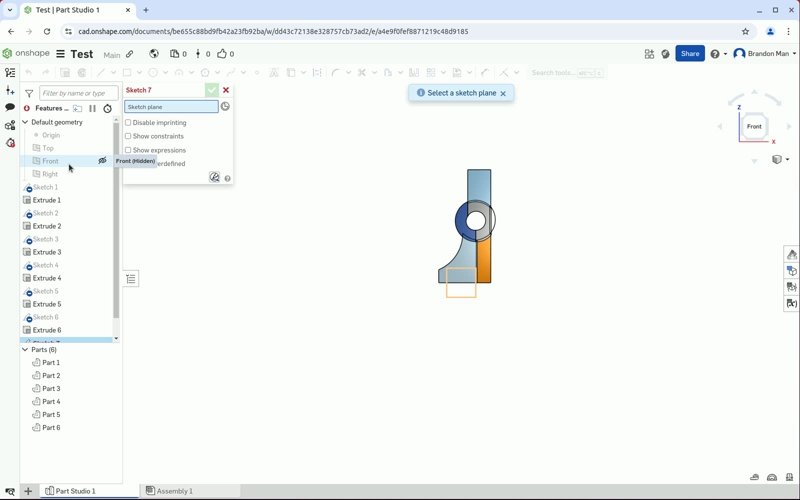
click(69, 163)
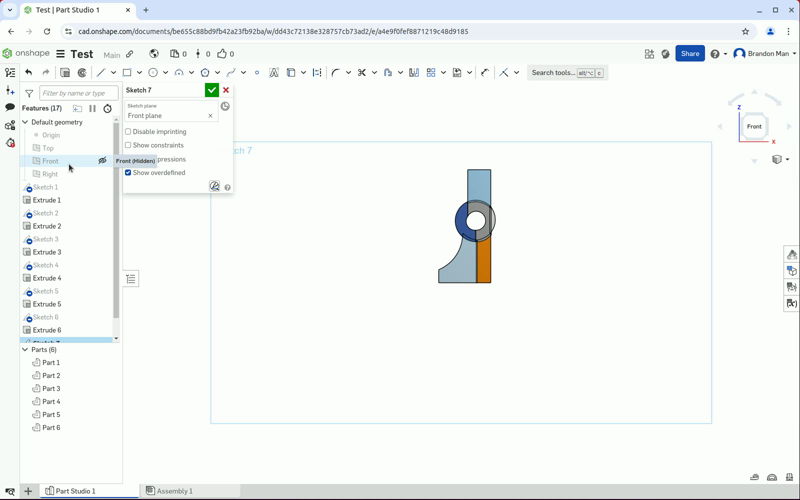
mouse_move(73, 352)
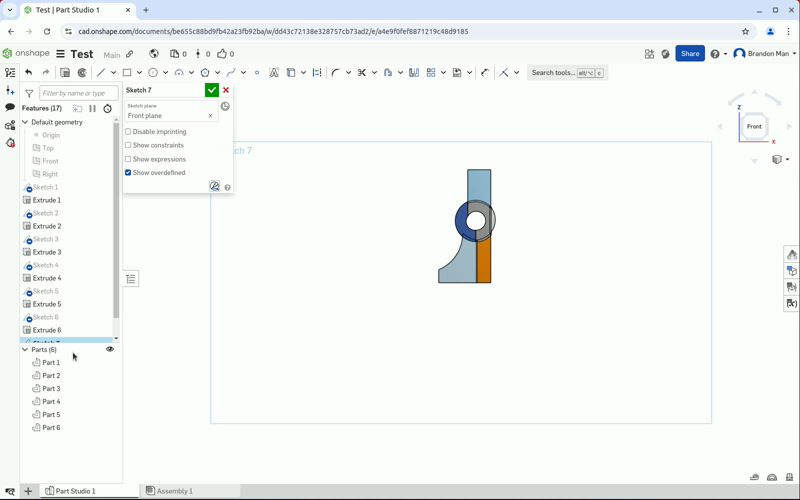
key(y)
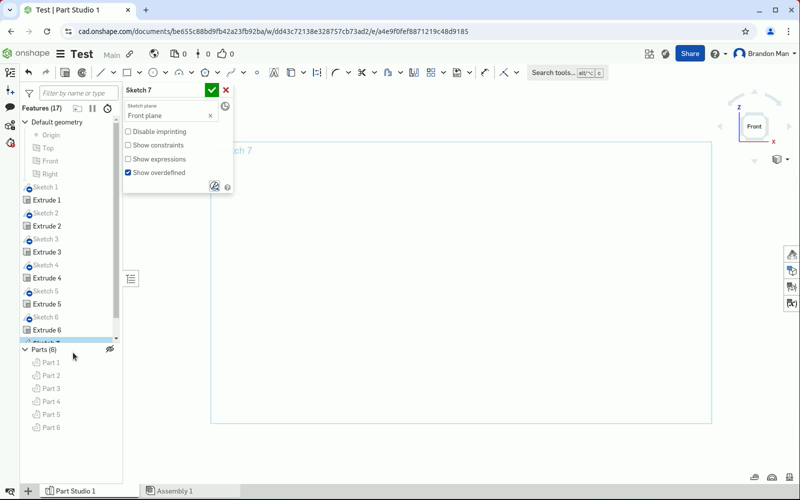
key(l)
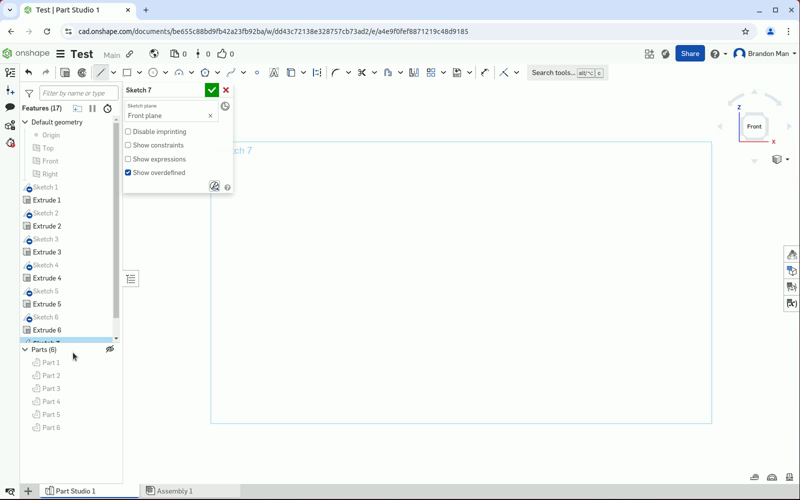
key_down(shift)
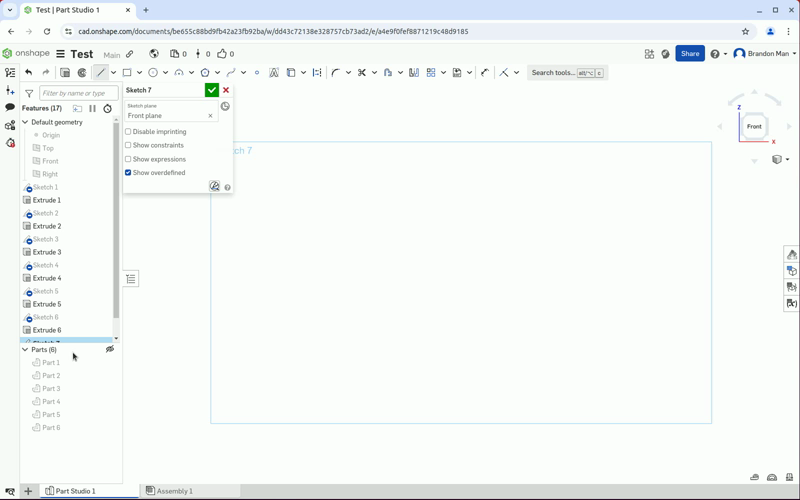
mouse_move(489, 282)
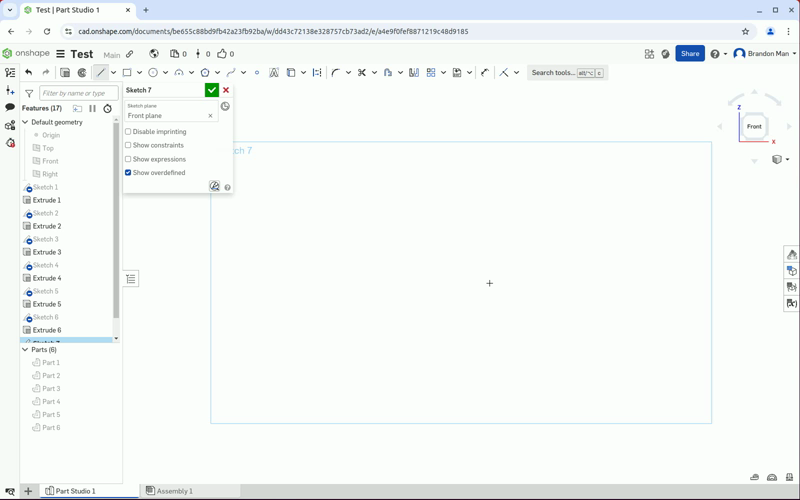
click(489, 282)
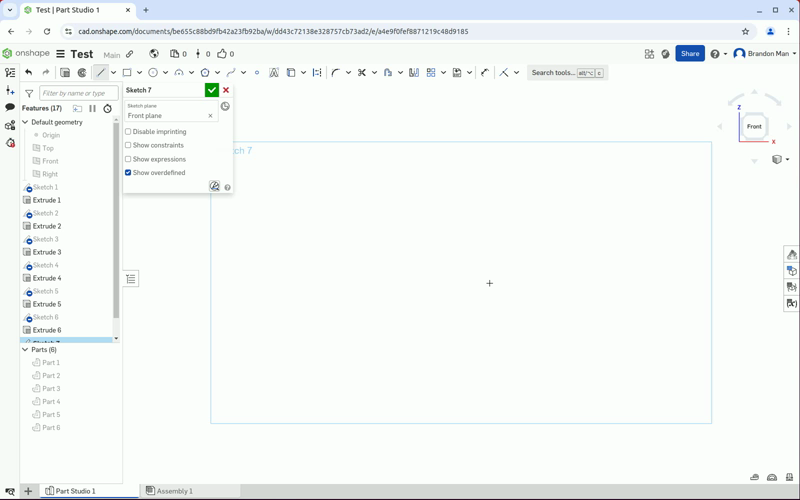
key_up(shift)
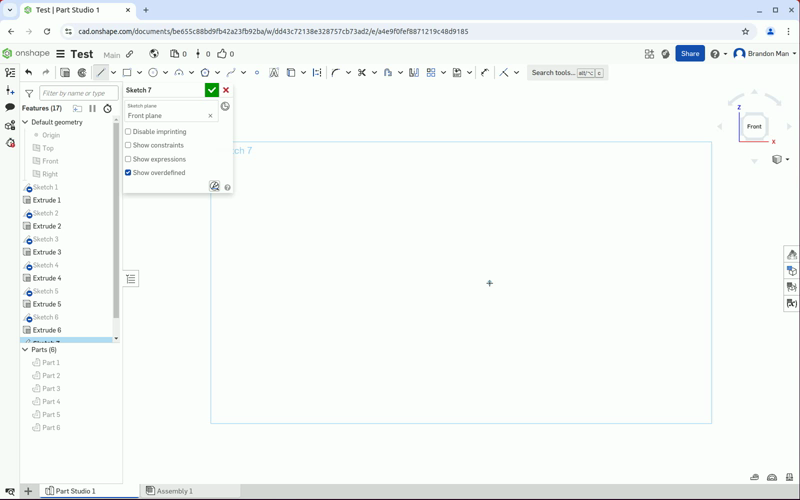
key_down(shift)
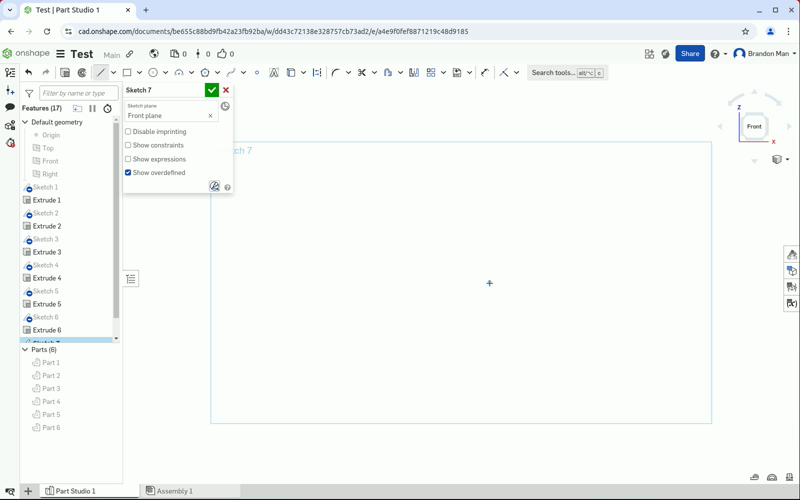
mouse_move(519, 282)
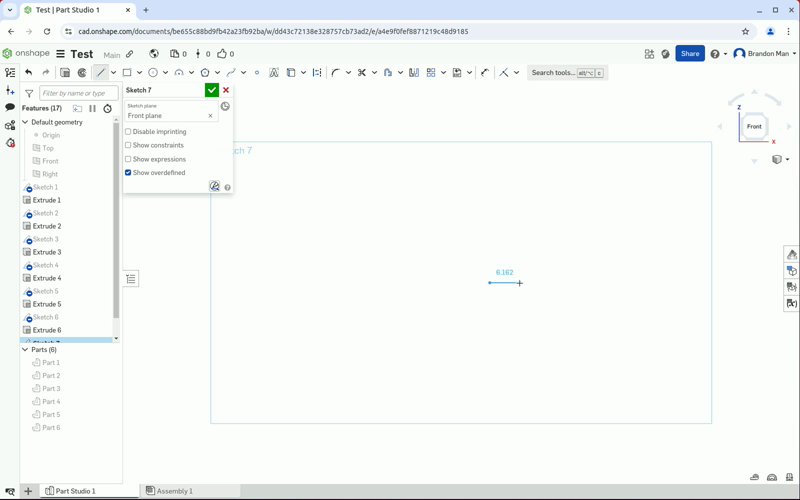
mouse_move(514, 282)
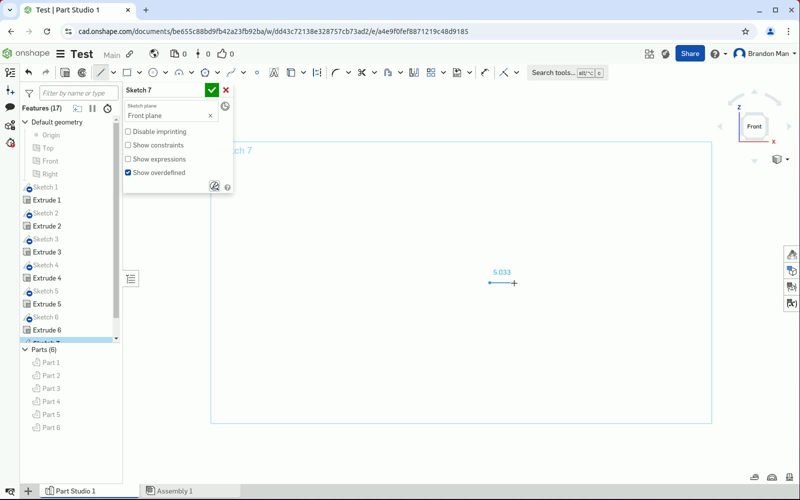
click(514, 282)
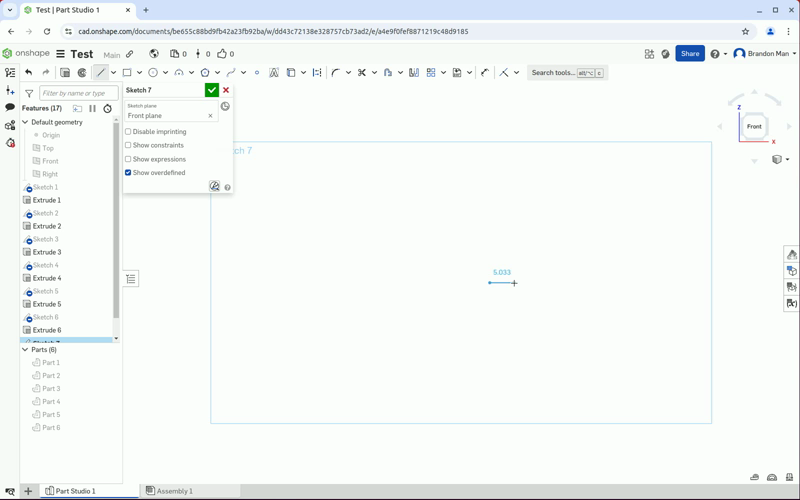
key_up(shift)
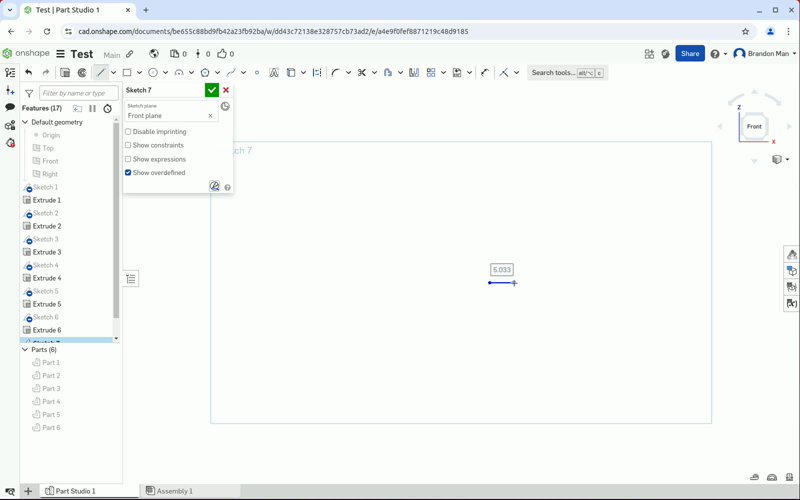
key_down(shift)
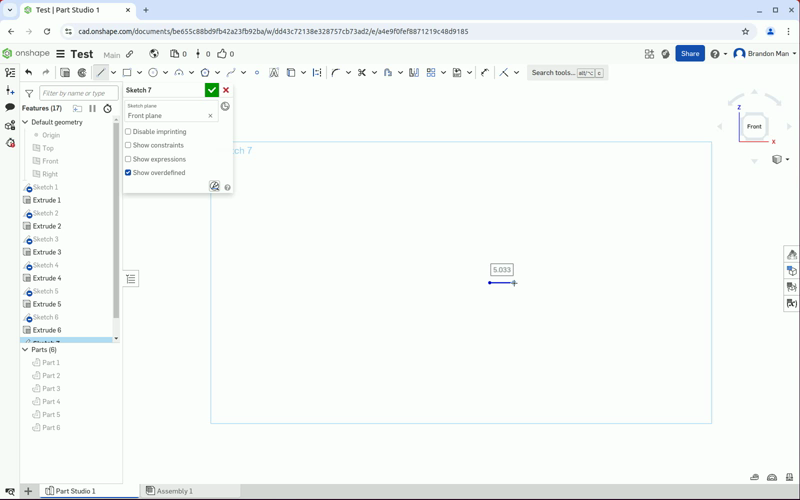
mouse_move(544, 282)
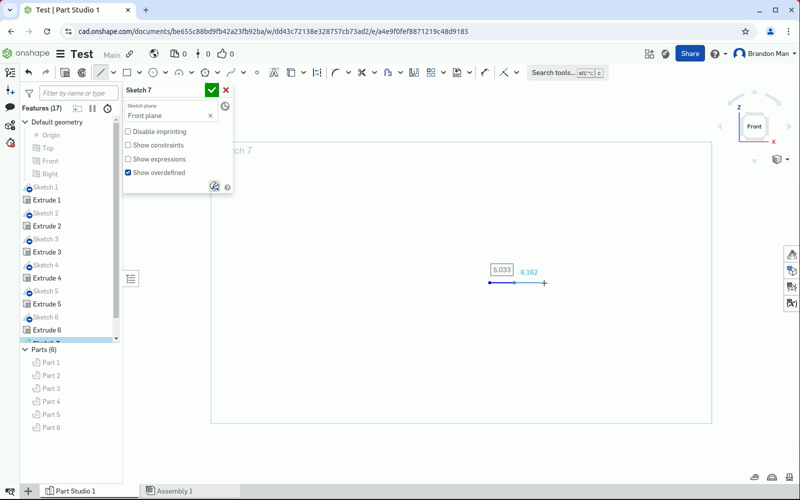
mouse_move(514, 269)
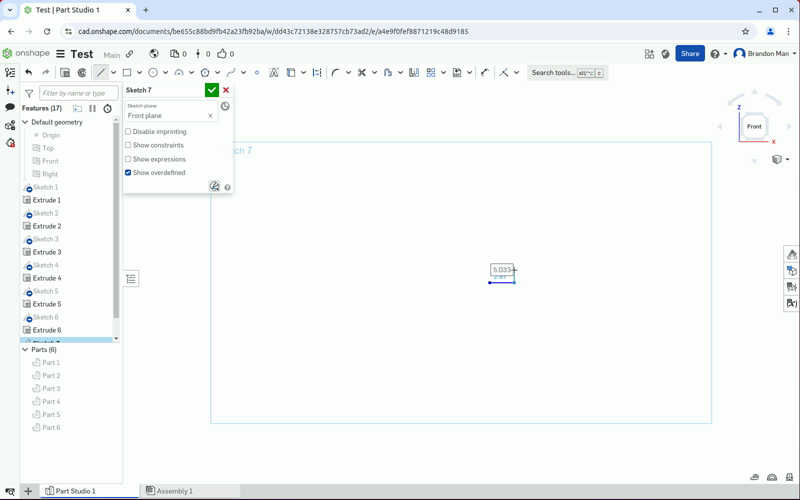
click(514, 269)
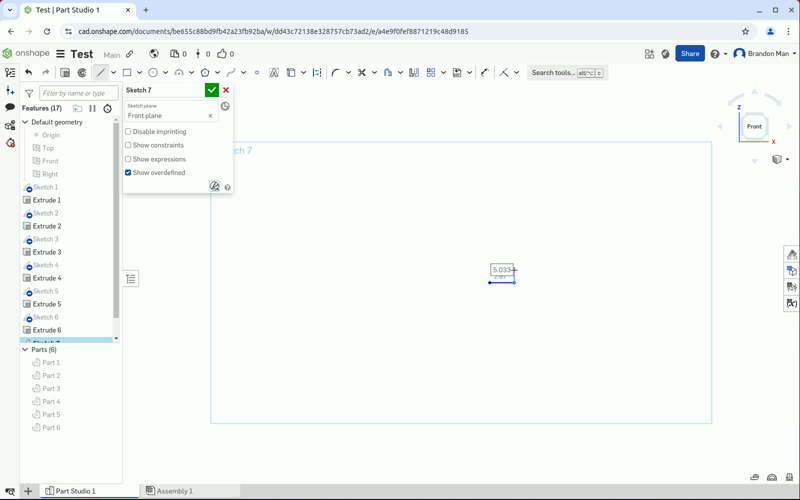
key_up(shift)
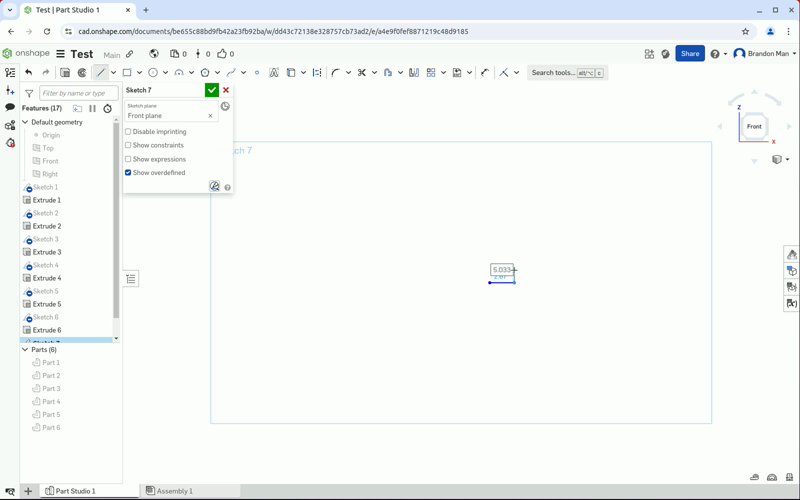
key(esc)
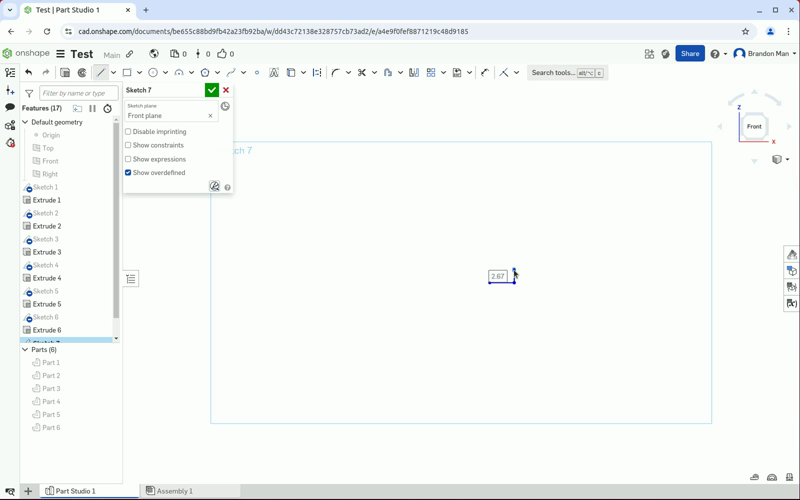
key(a)
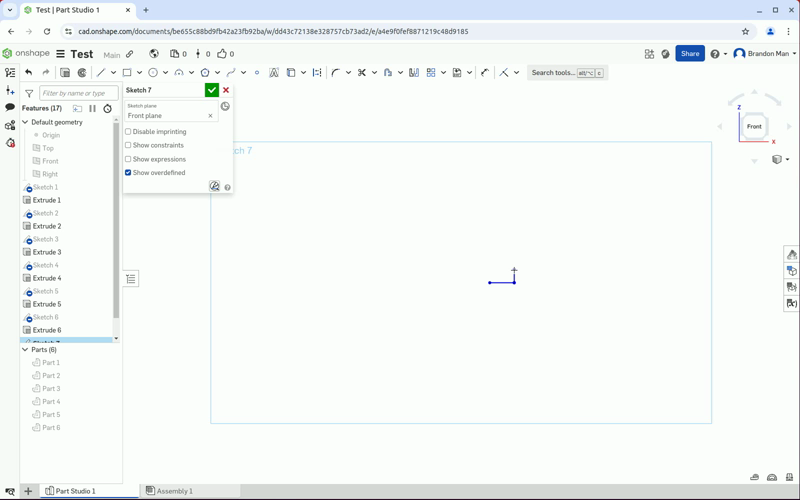
mouse_move(514, 269)
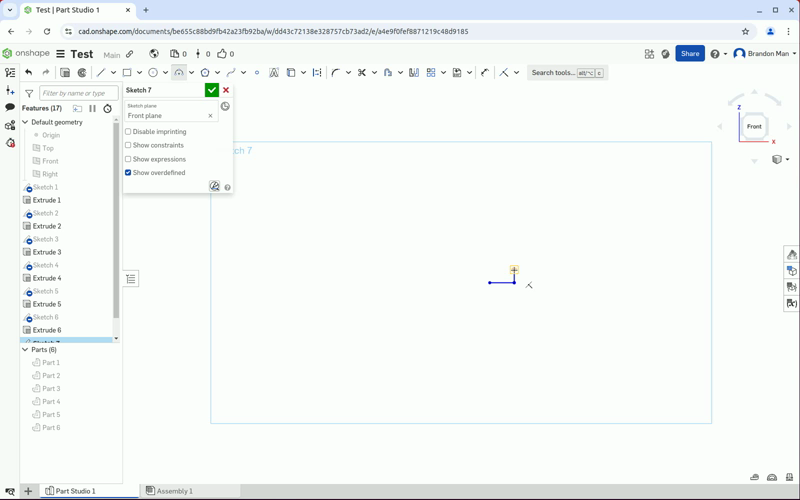
click(514, 269)
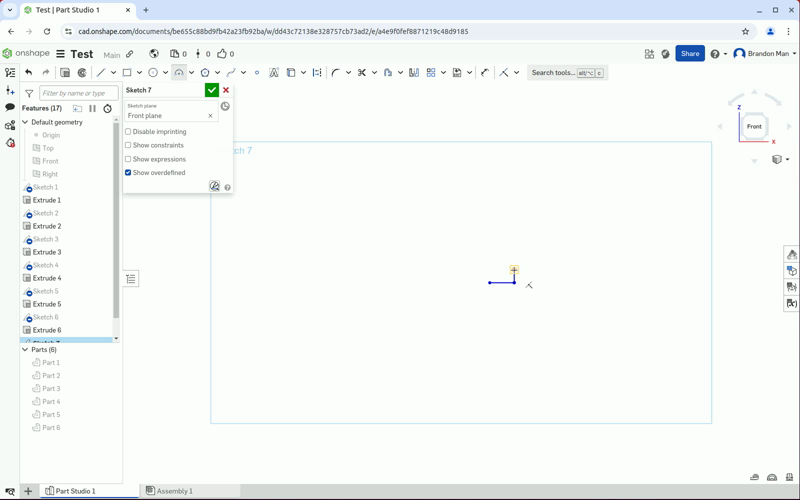
key_down(shift)
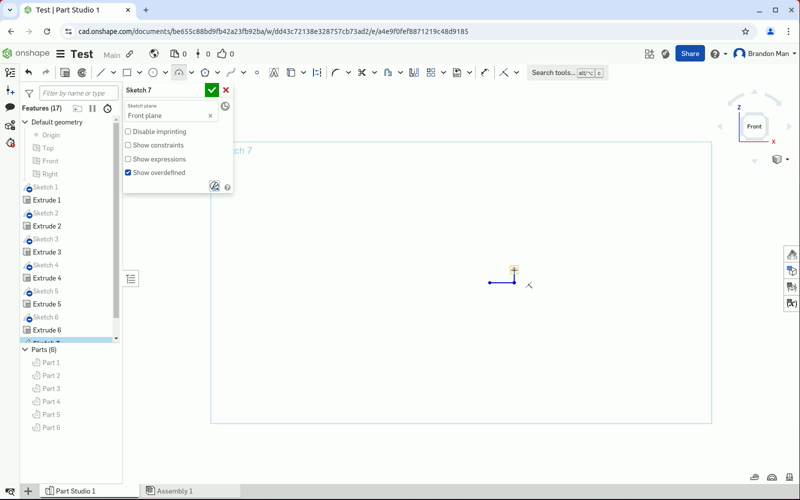
mouse_move(489, 233)
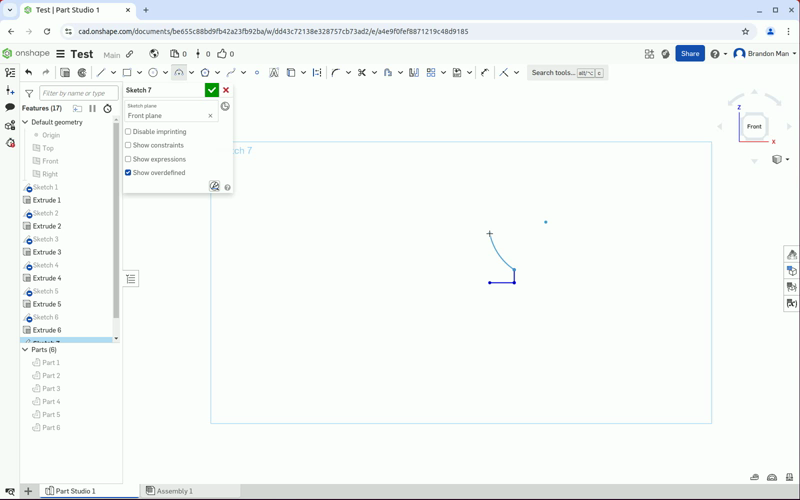
click(489, 233)
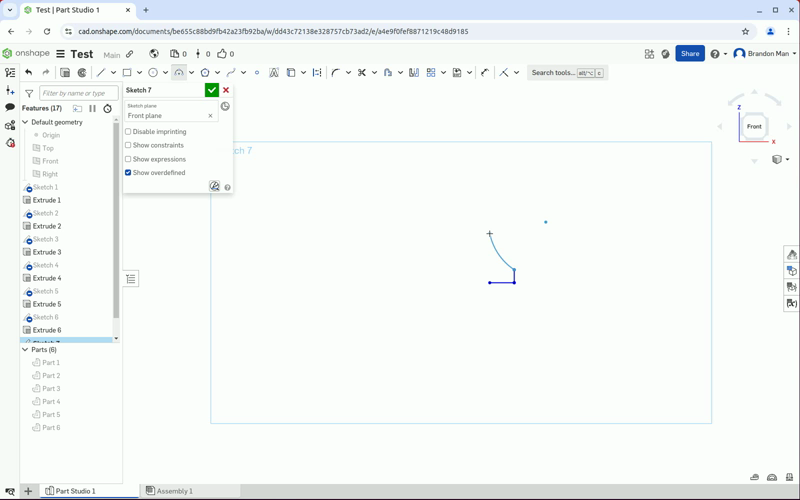
mouse_move(496, 255)
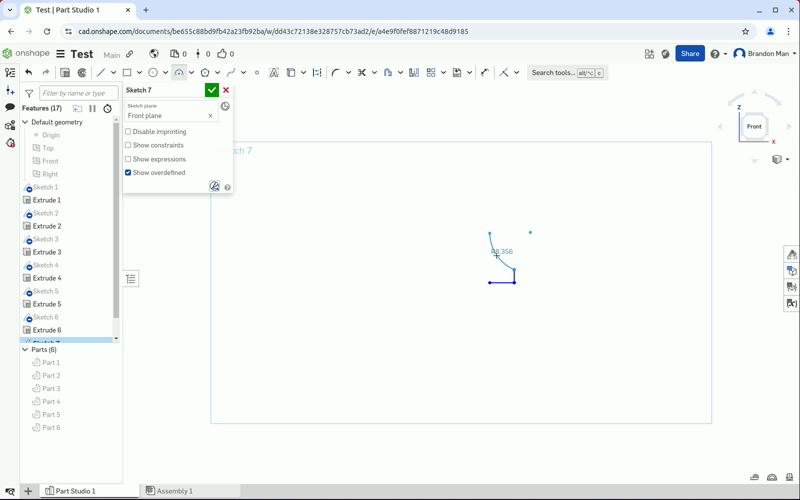
click(496, 255)
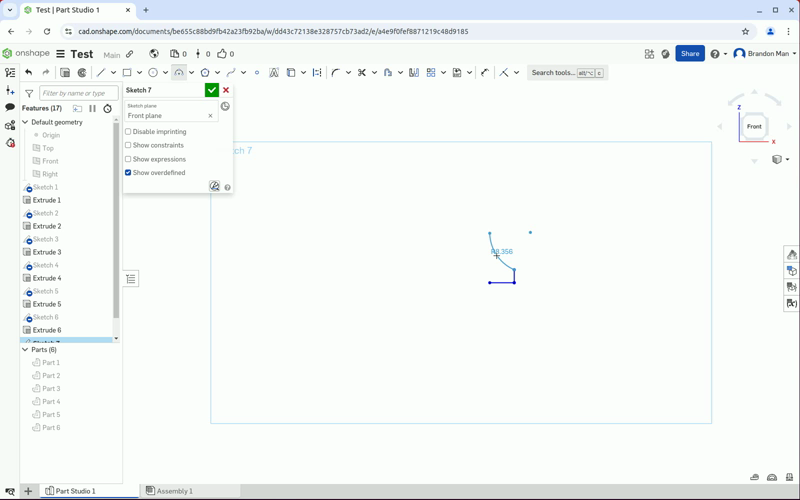
key_up(shift)
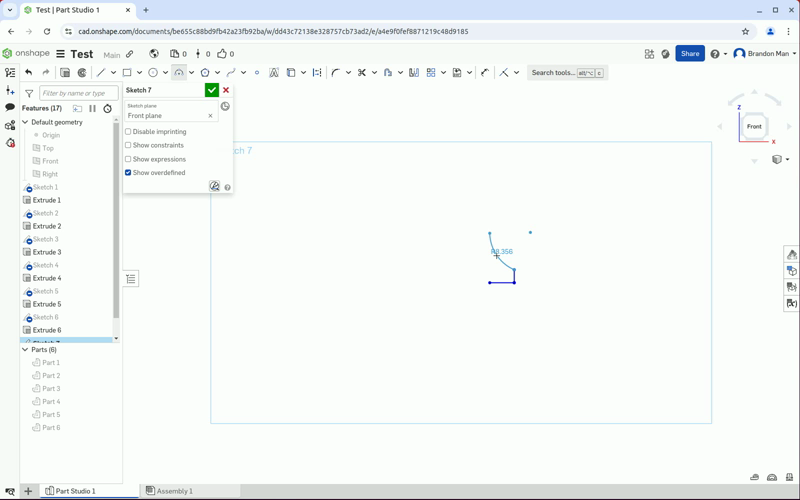
key(esc)
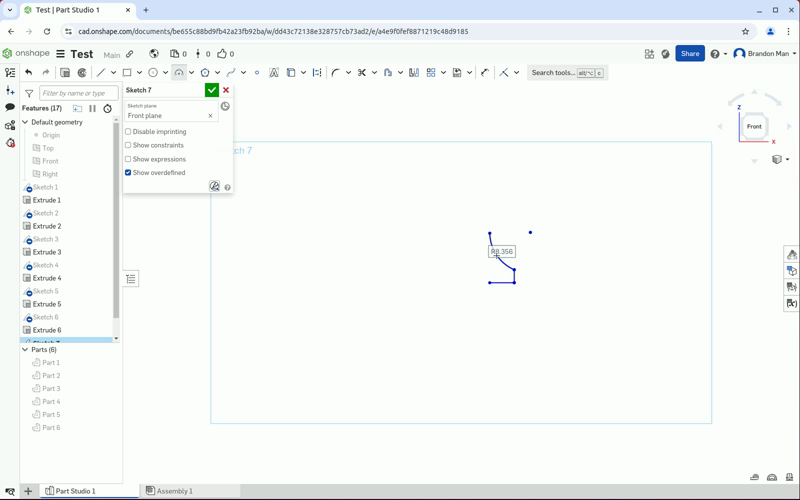
key(l)
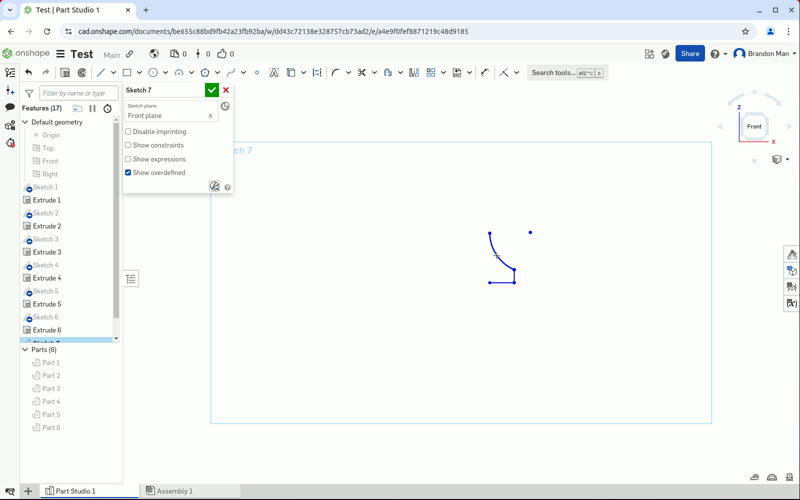
mouse_move(489, 233)
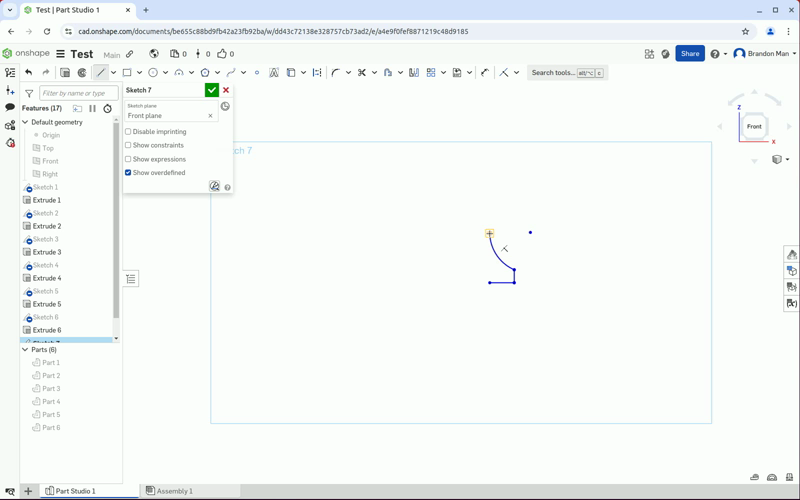
click(489, 233)
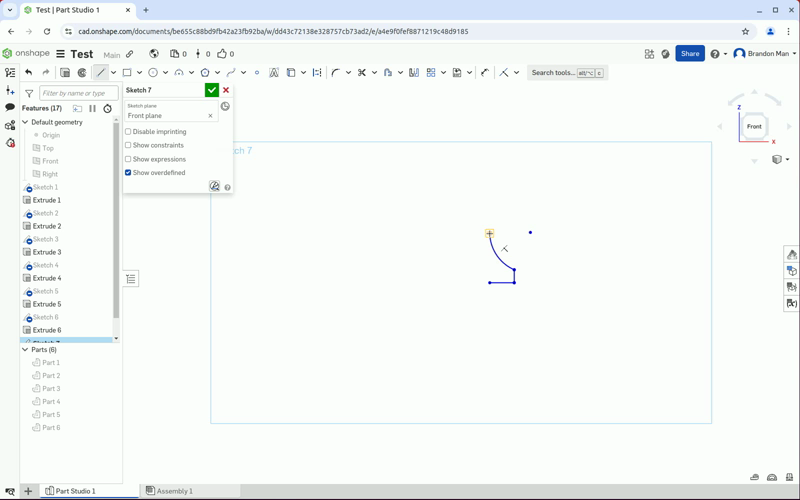
mouse_move(519, 233)
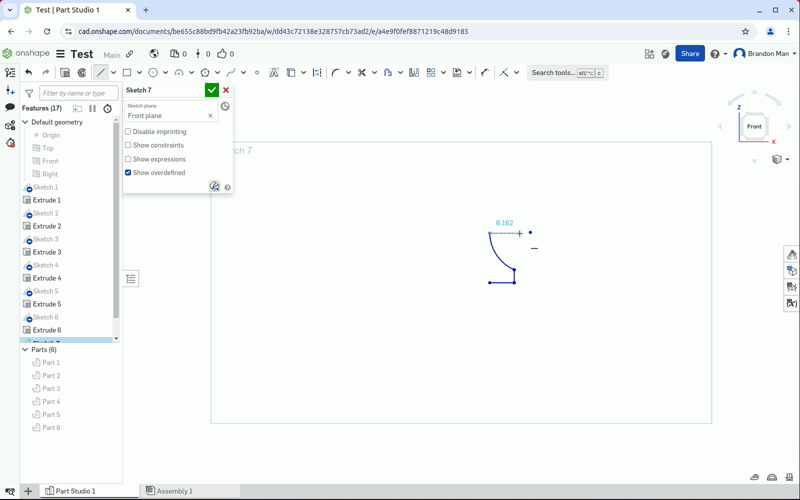
key_down(shift)
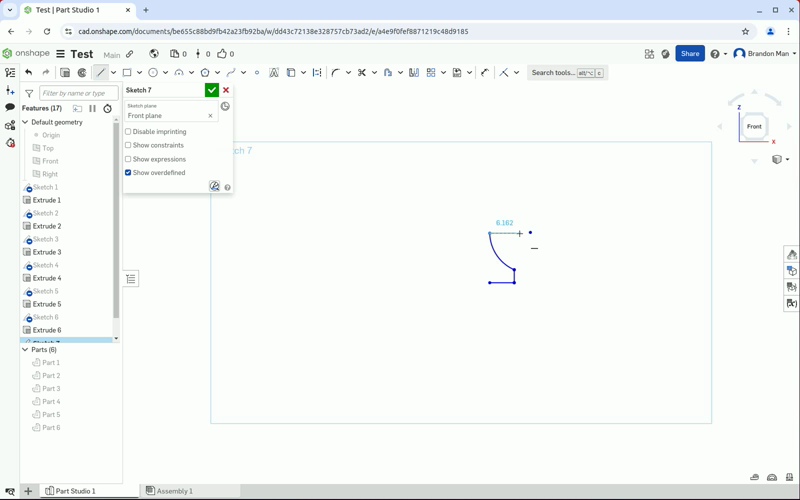
mouse_move(489, 282)
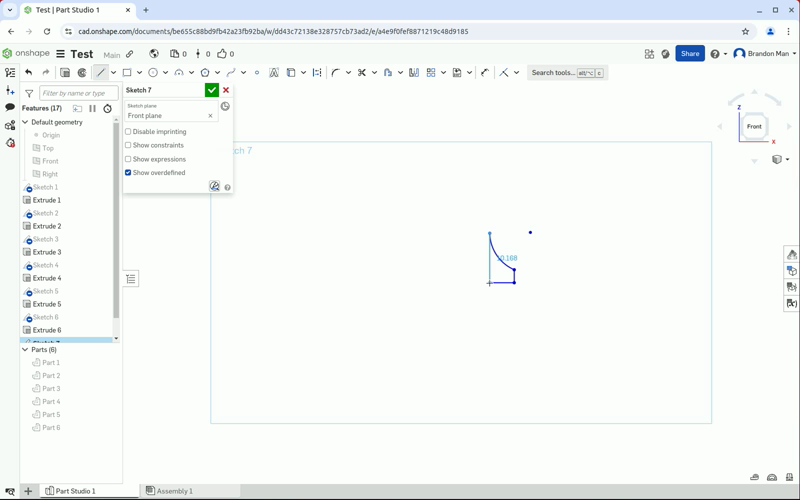
key_up(shift)
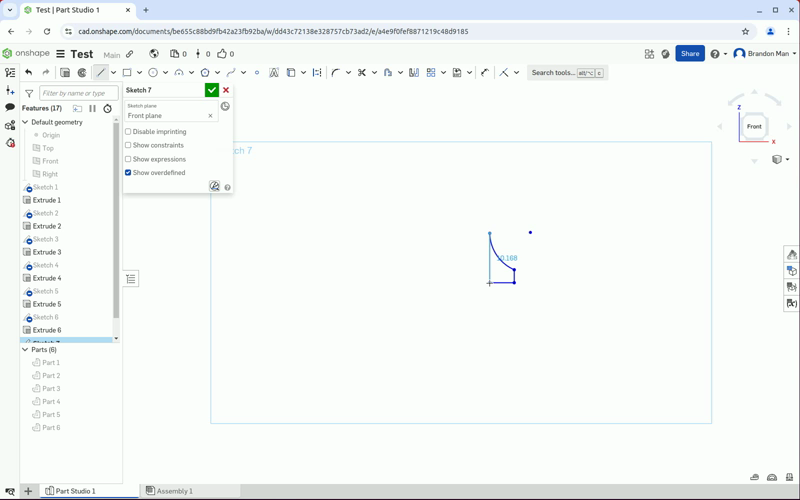
click(489, 282)
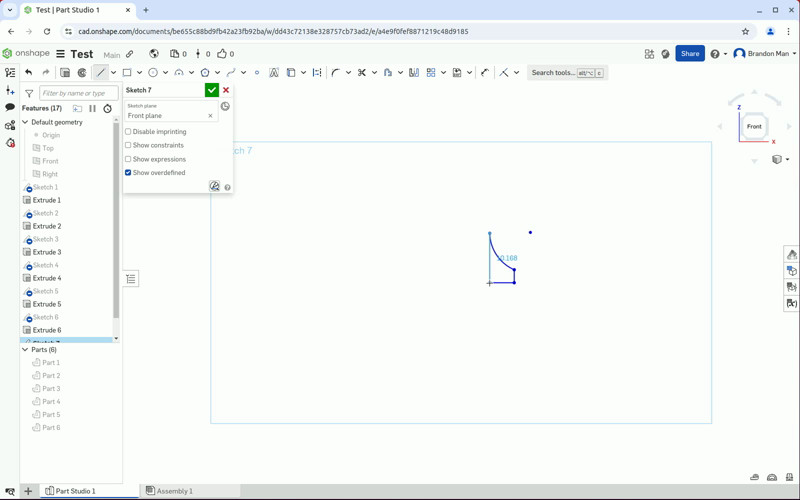
key(esc)
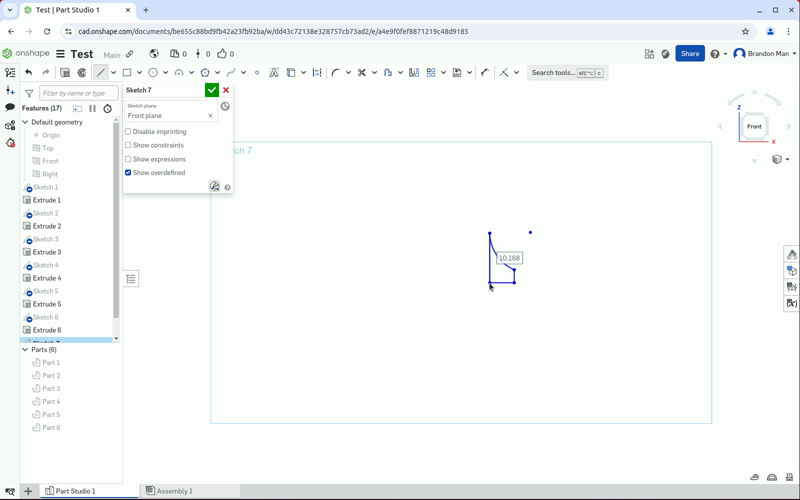
mouse_move(497, 267)
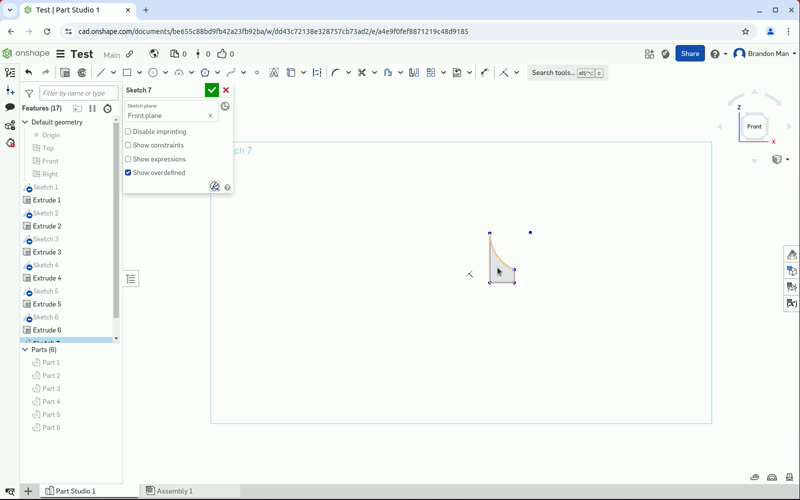
scroll(6)
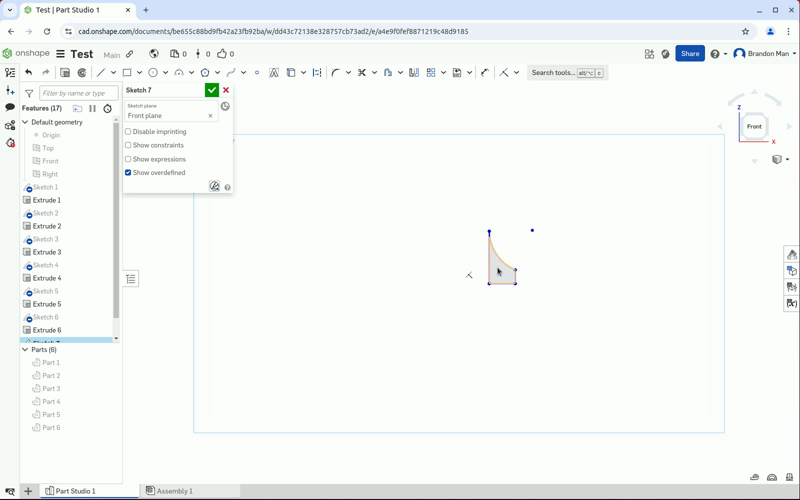
scroll(6)
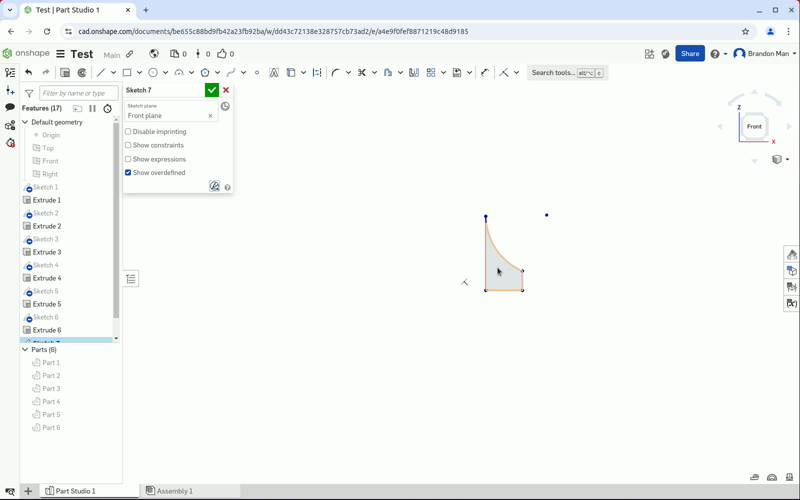
scroll(6)
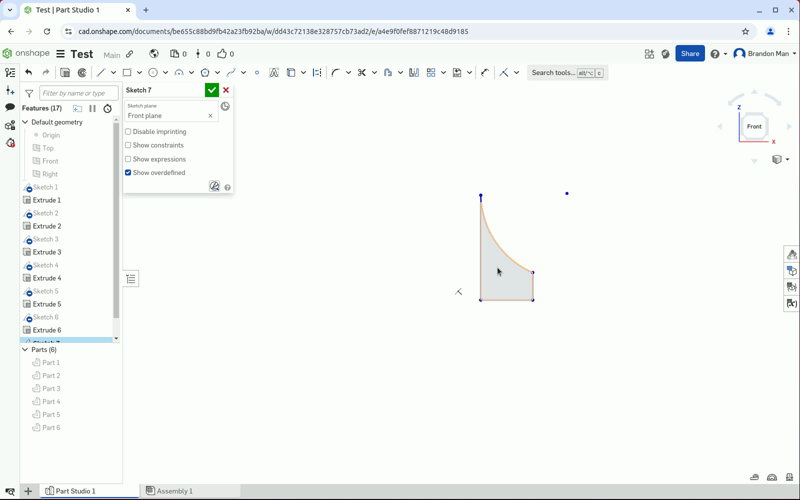
scroll(6)
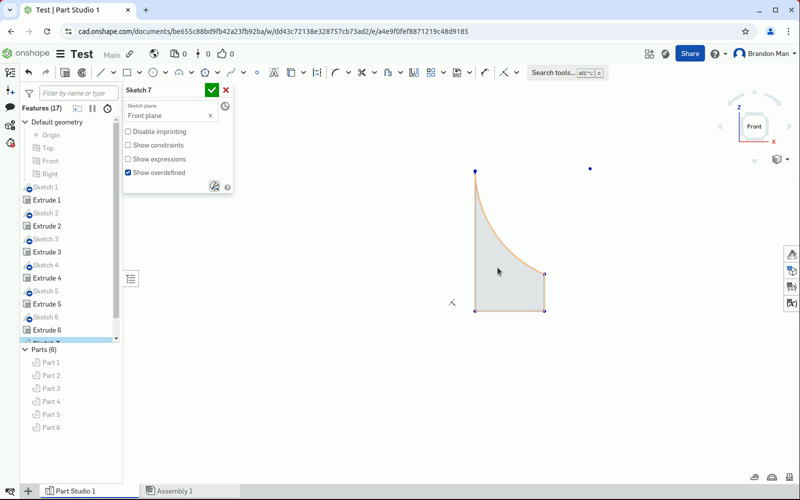
scroll(6)
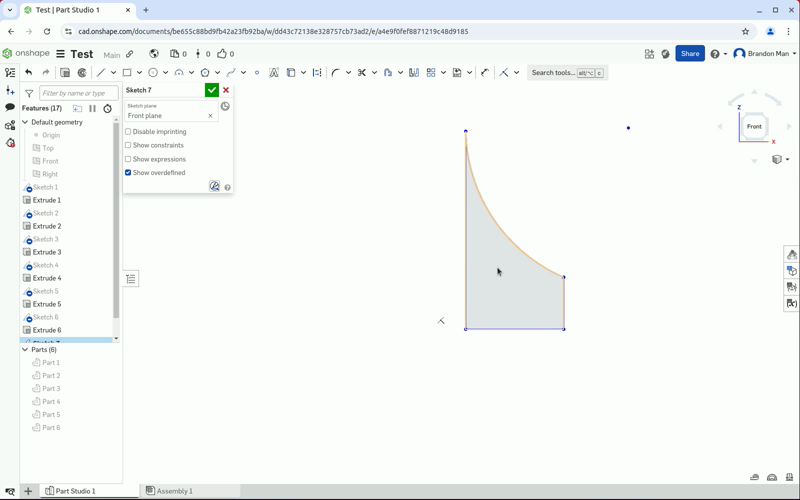
scroll(6)
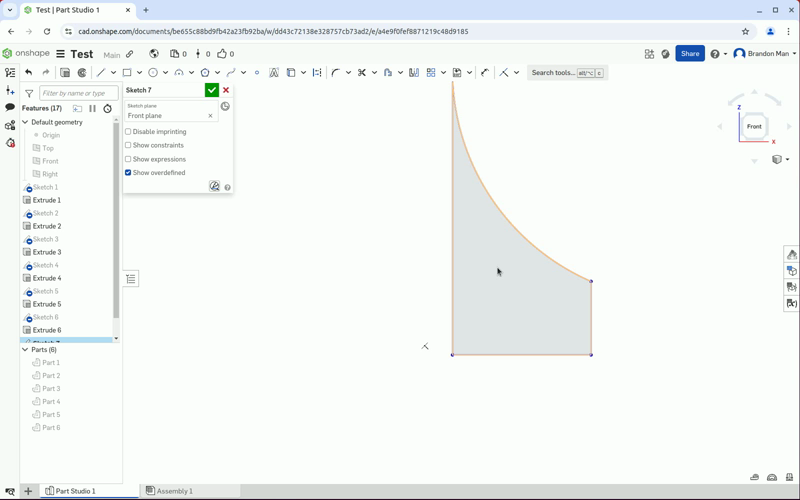
scroll(6)
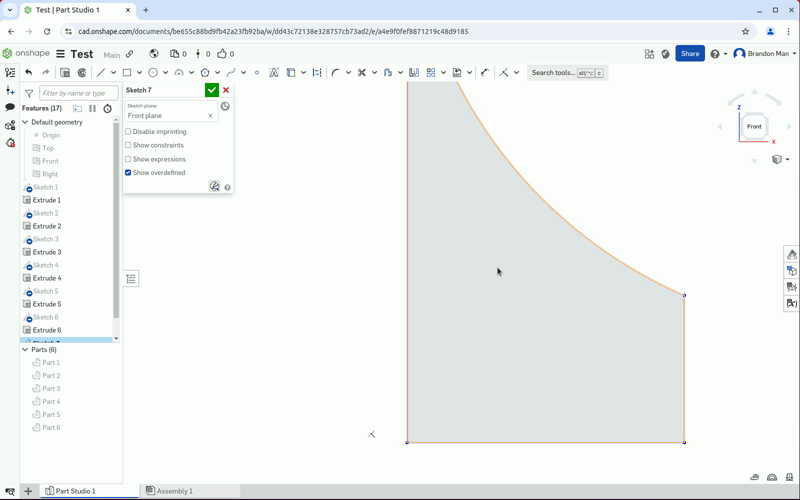
click(497, 267)
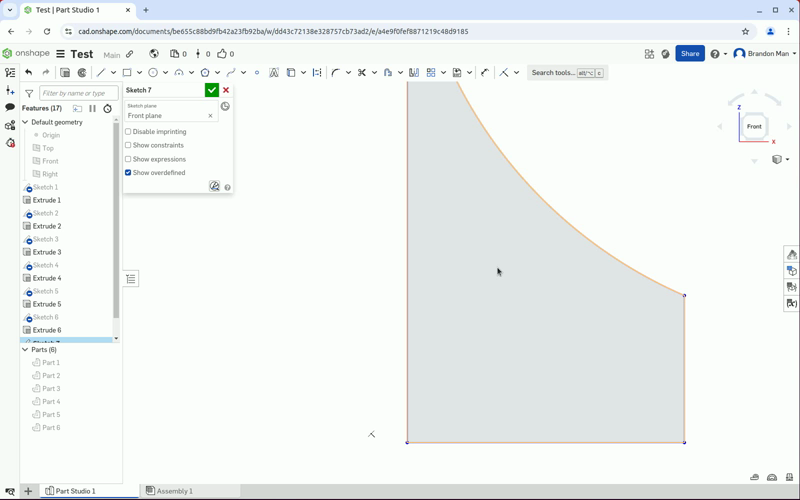
scroll(-6)
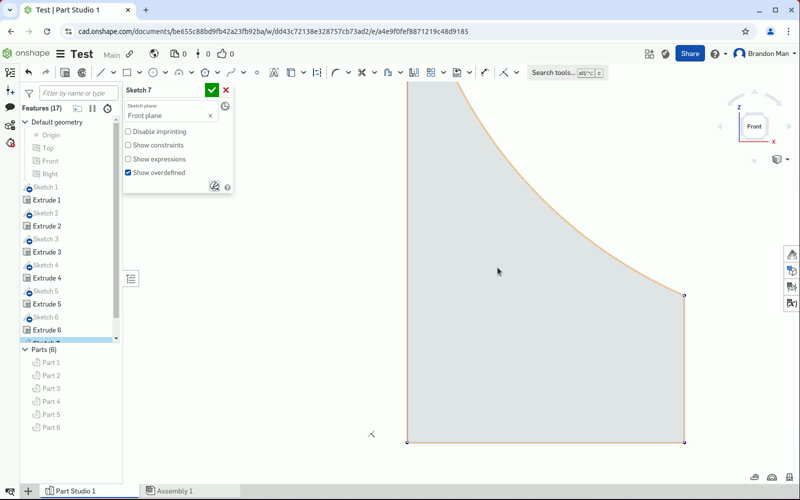
scroll(-6)
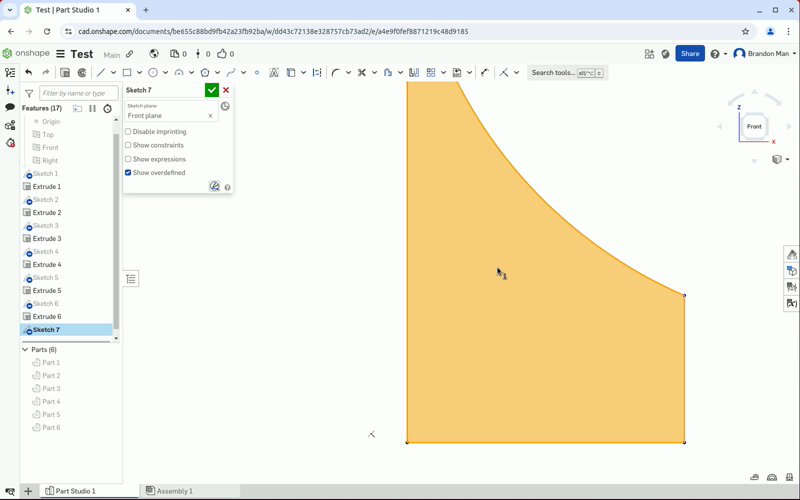
scroll(-6)
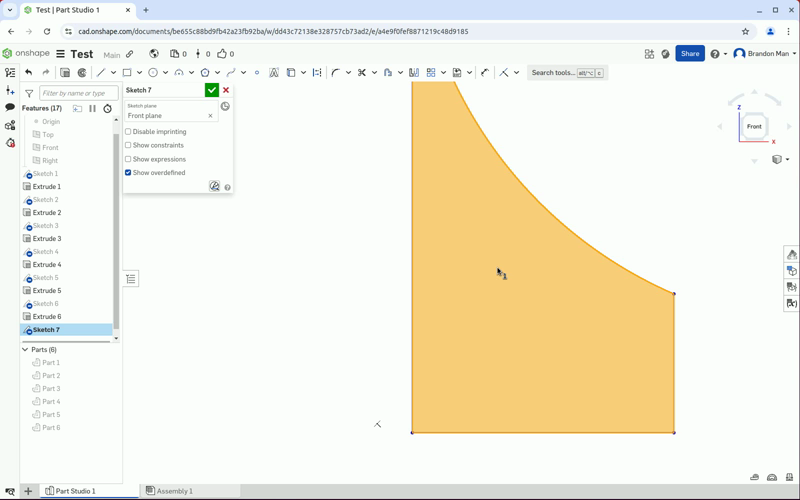
scroll(-6)
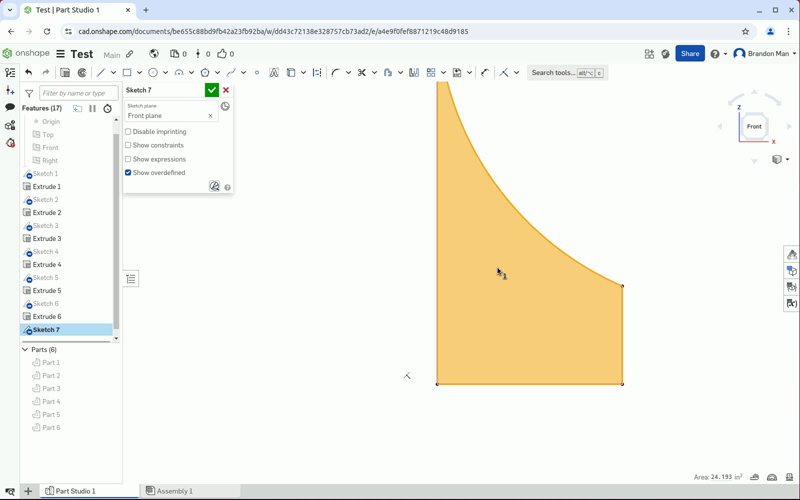
scroll(-6)
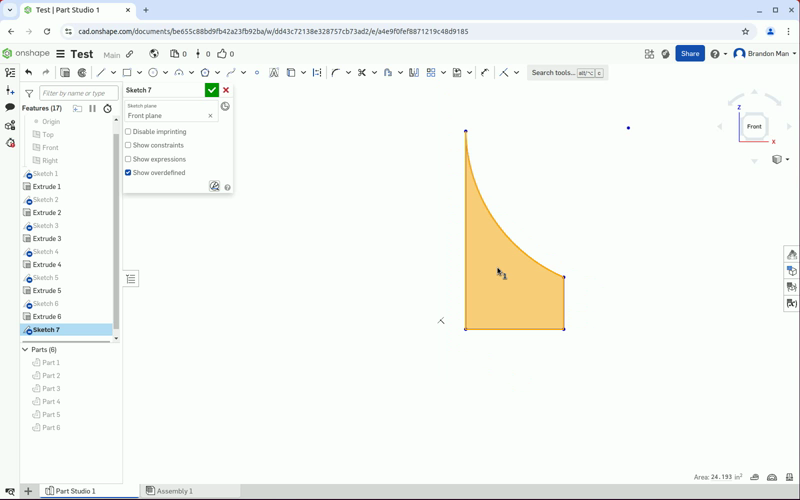
scroll(-6)
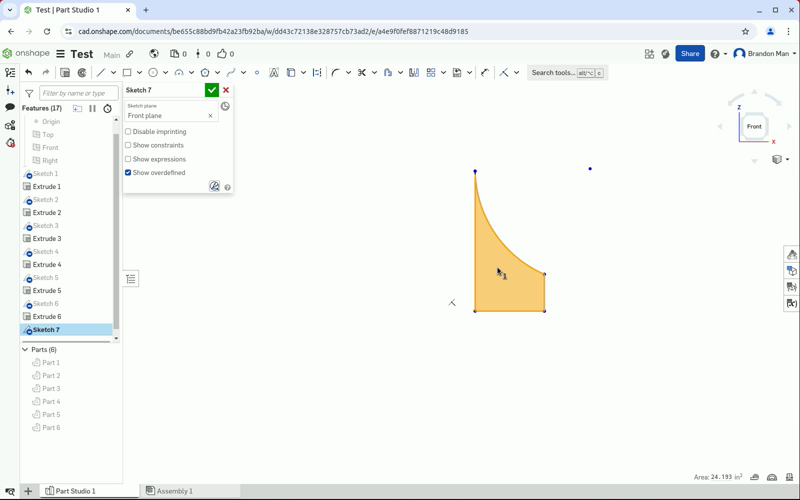
scroll(-6)
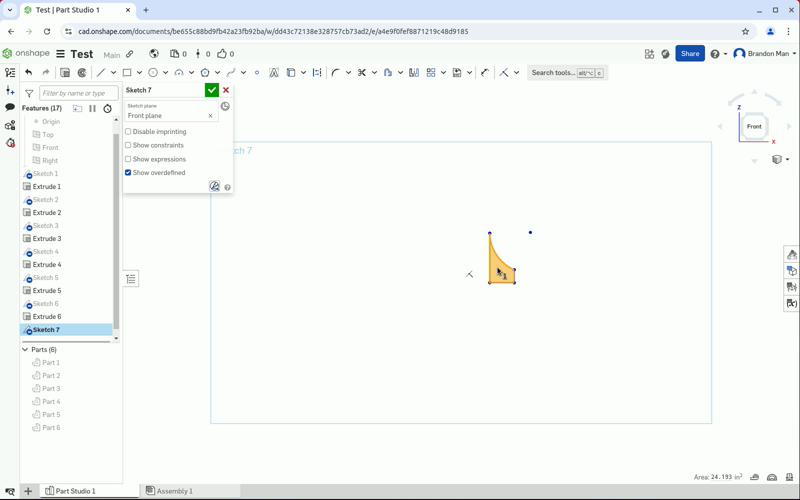
mouse_move(73, 352)
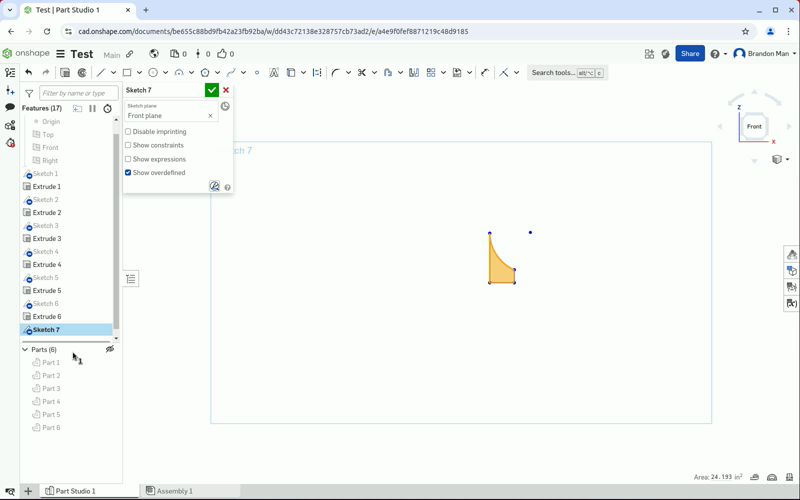
key(shift+y)
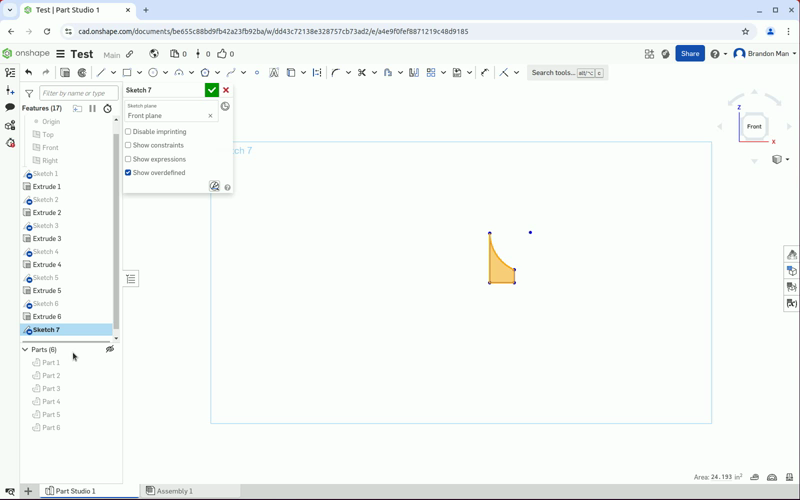
key(shift+e)
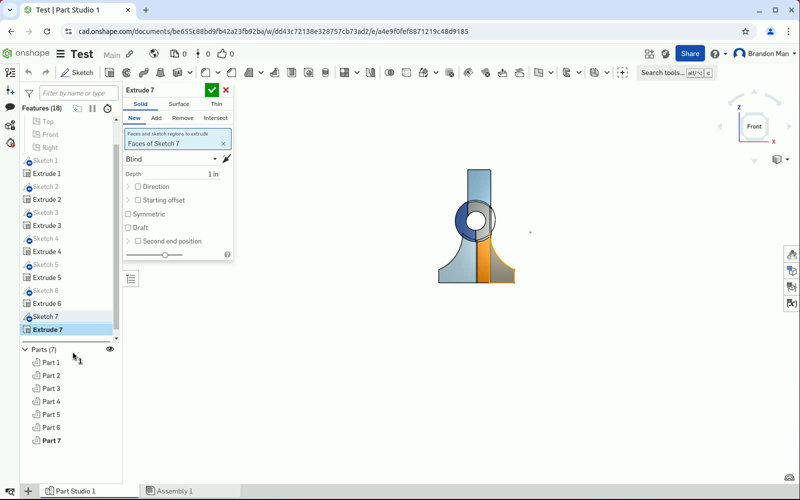
mouse_move(143, 106)
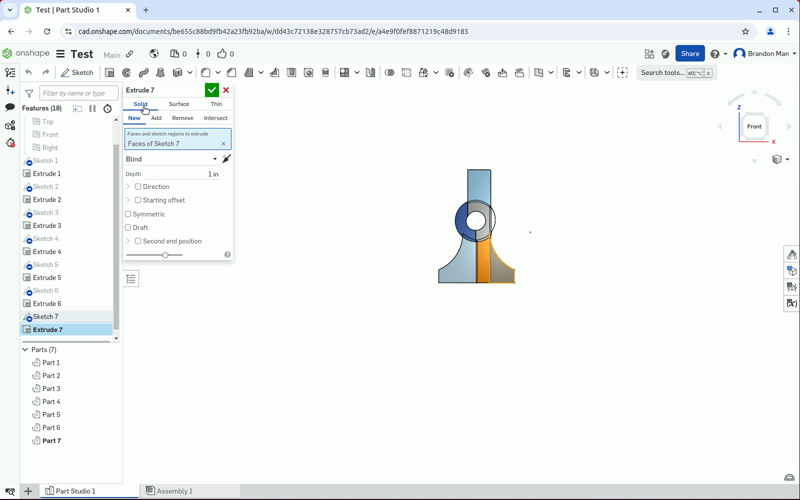
click(143, 106)
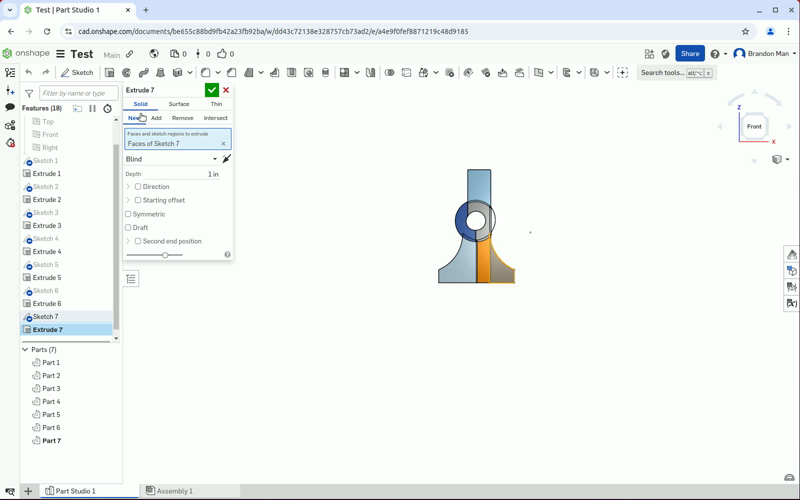
mouse_move(137, 120)
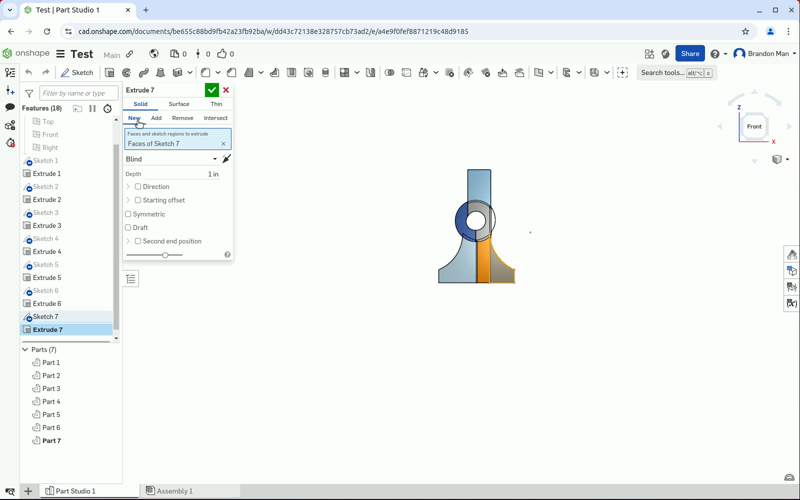
click(137, 120)
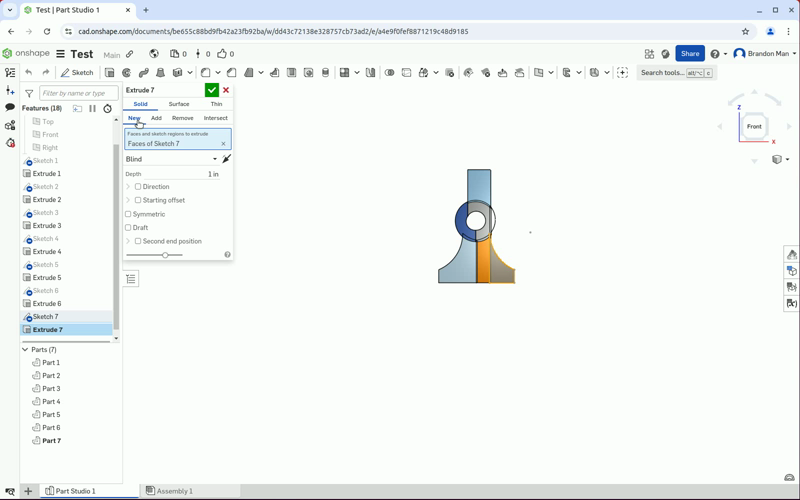
key(tab, 4)
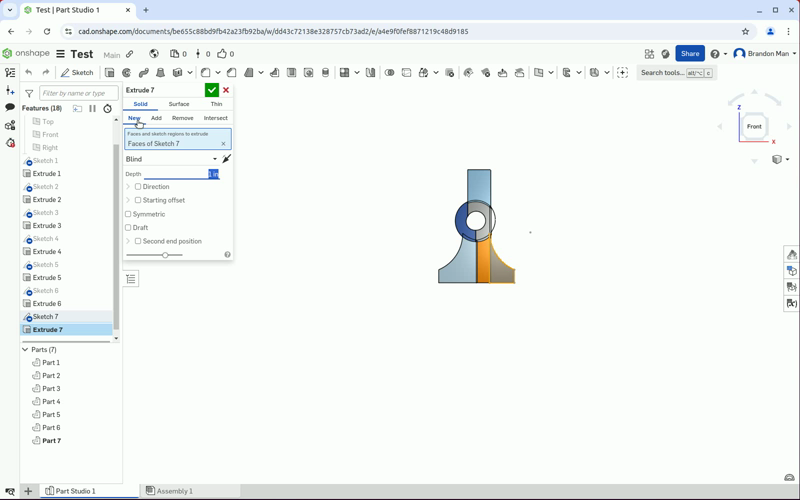
text(0.963)
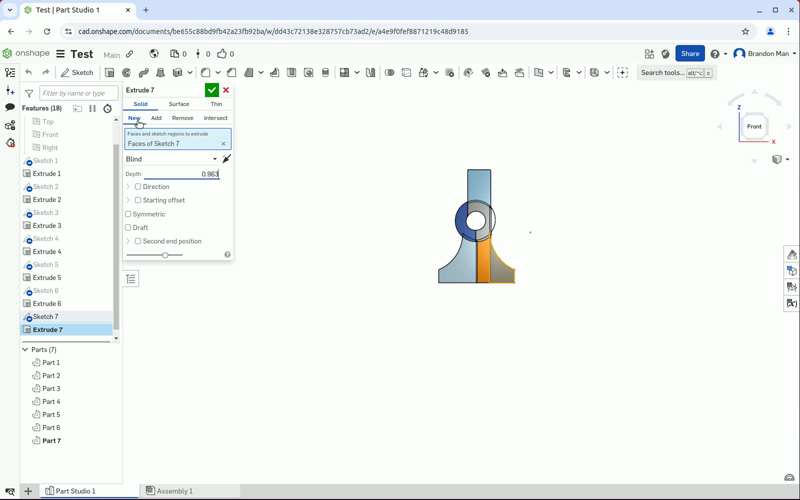
key(enter)
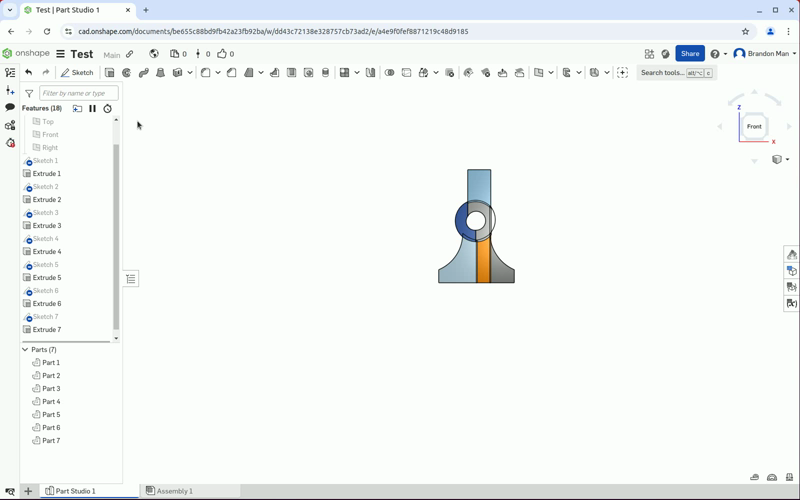
key(shift+h)
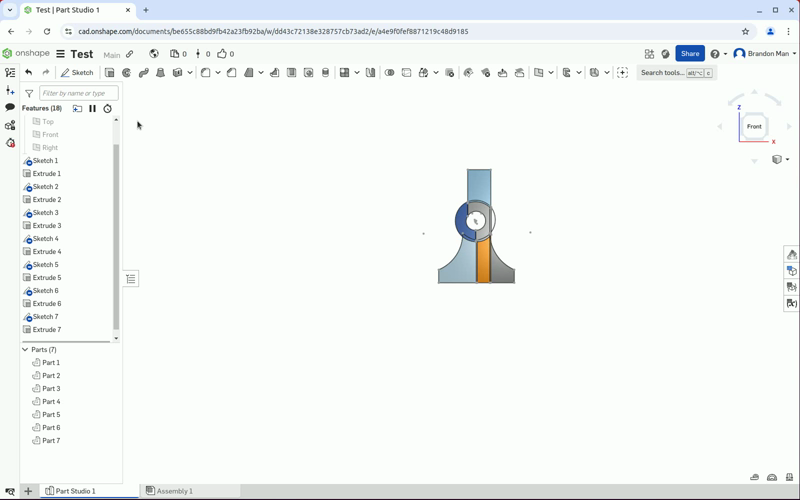
key(shift+h)
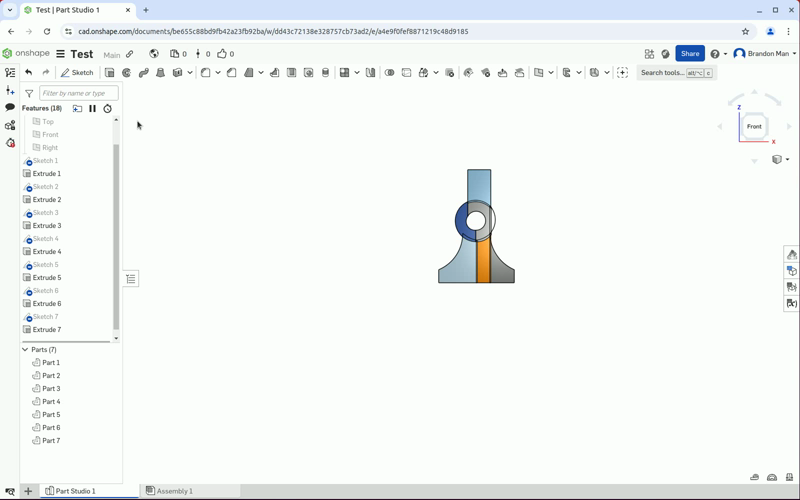
mouse_move(69, 163)
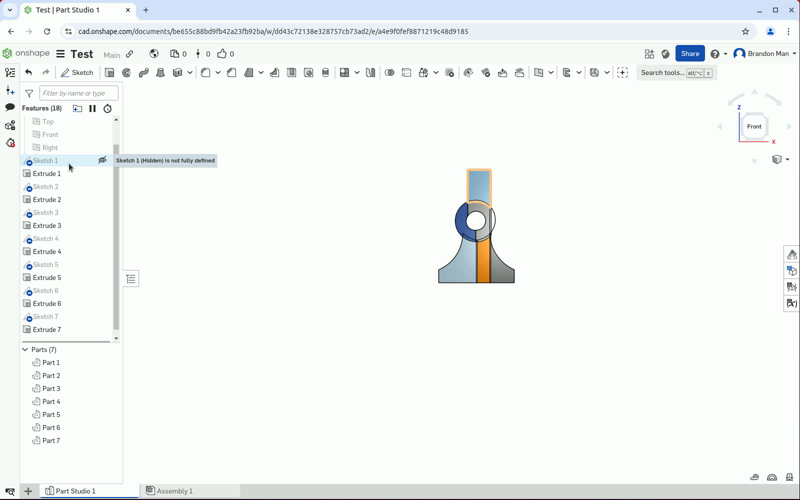
click(69, 163)
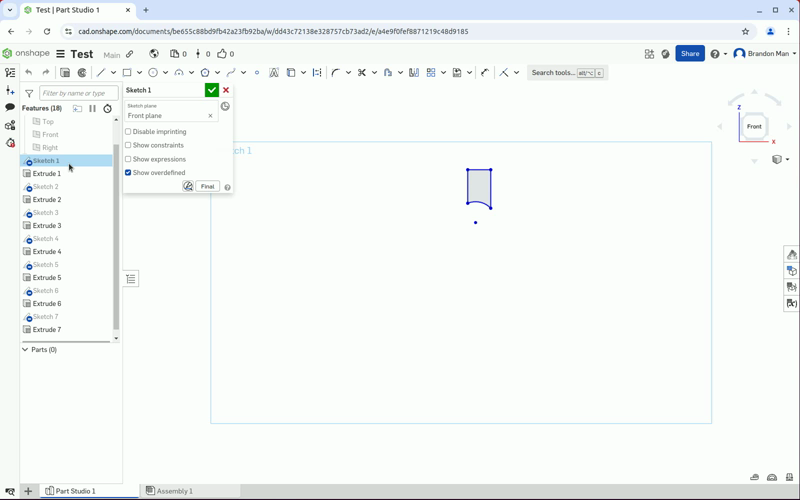
mouse_move(229, 92)
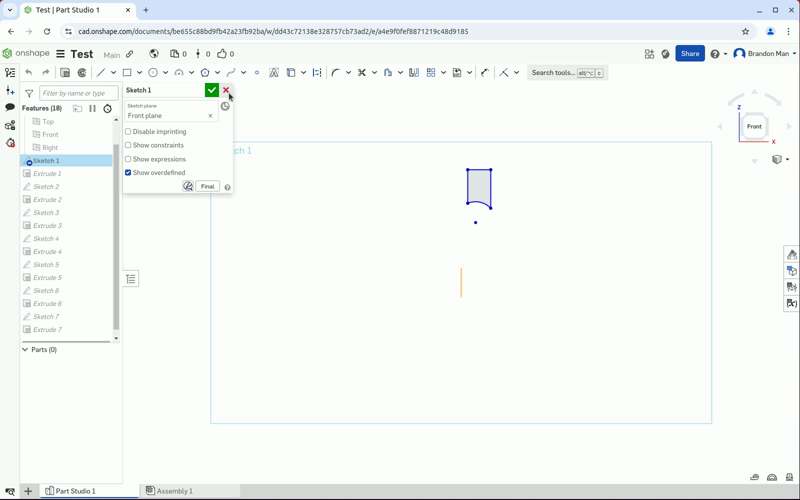
click(229, 92)
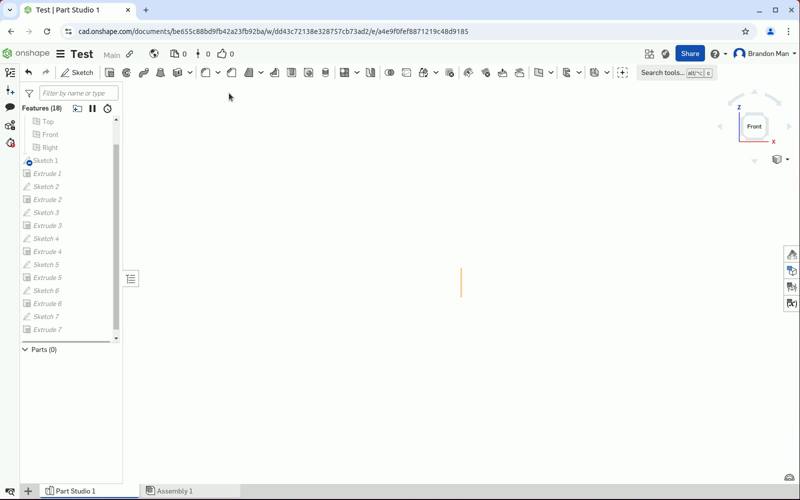
mouse_move(541, 75)
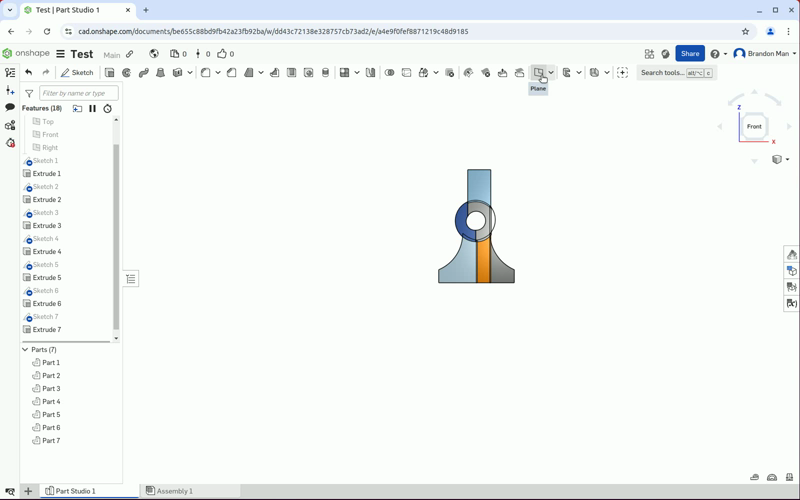
click(541, 75)
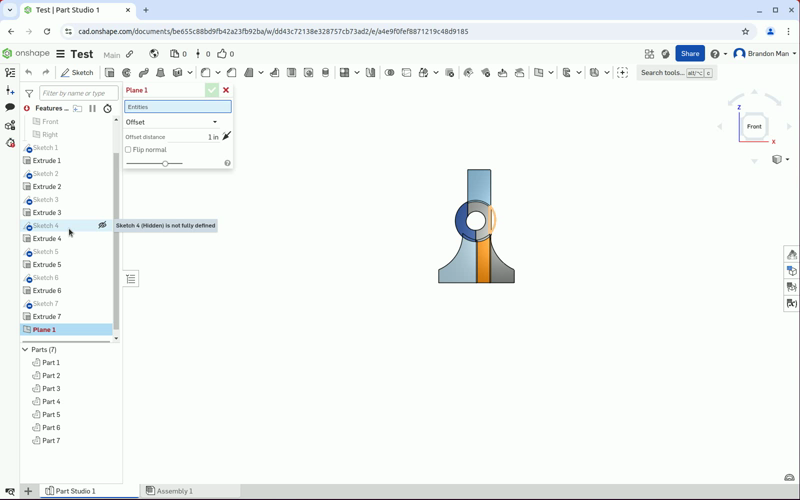
scroll(3)
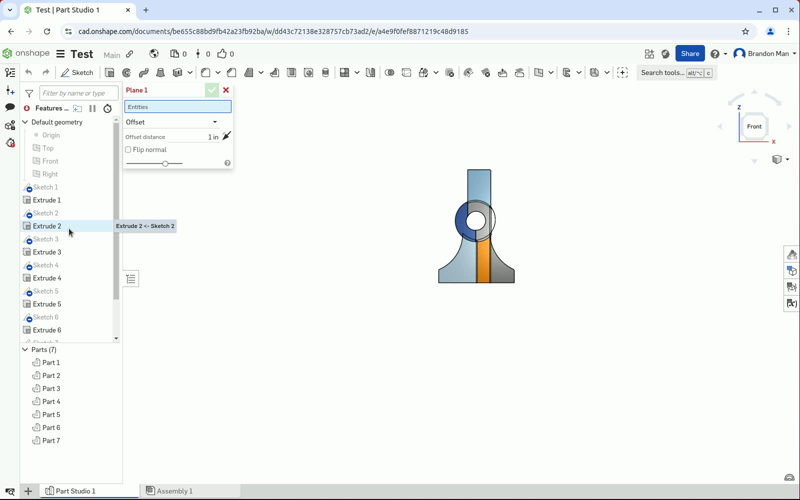
mouse_move(69, 163)
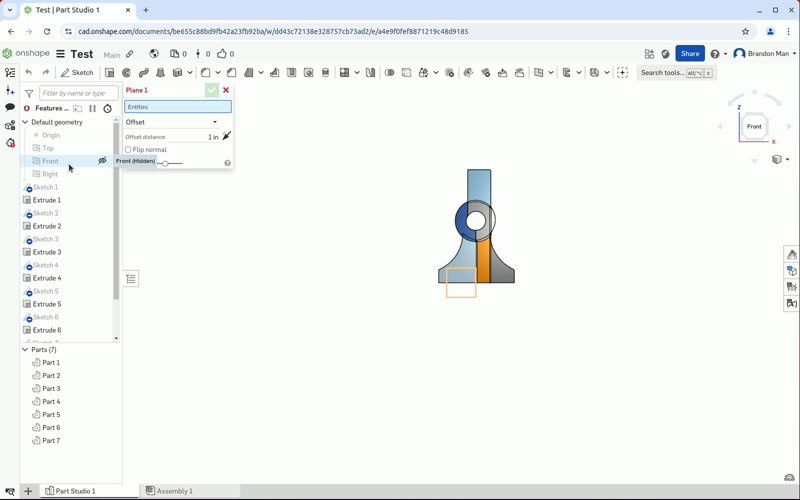
click(69, 163)
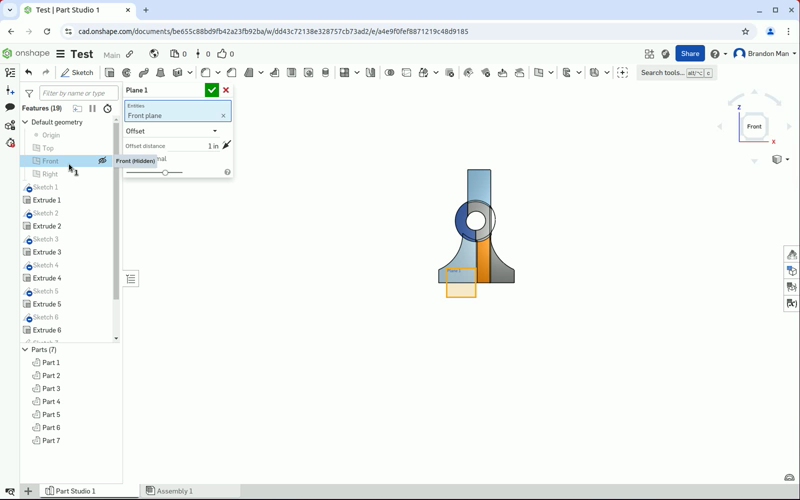
key(tab, 2)
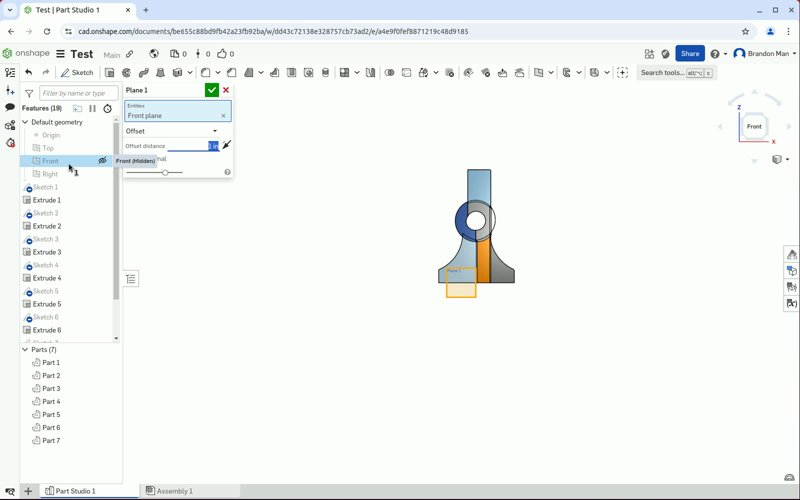
text(0.955)
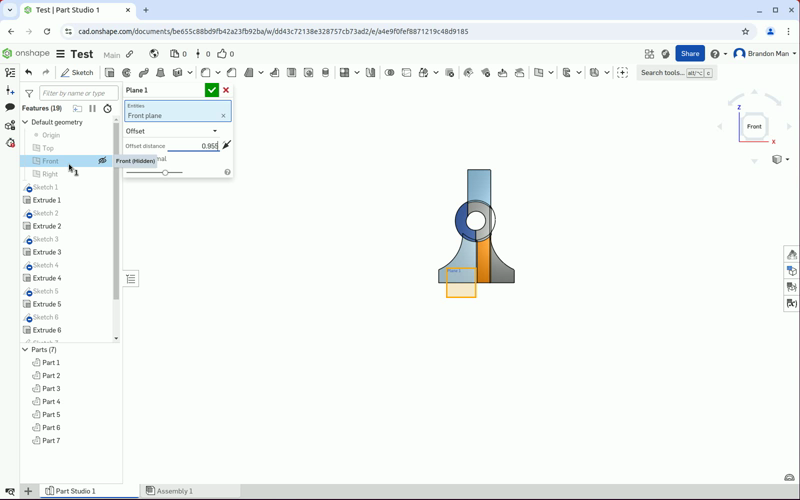
key(enter, 2)
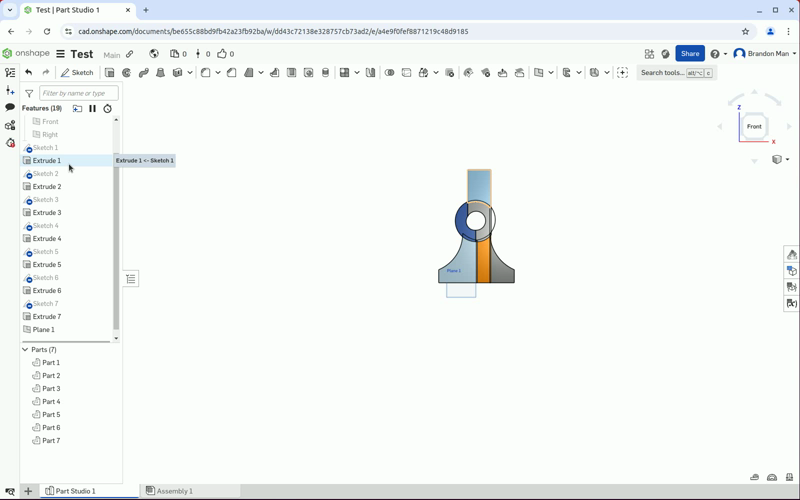
key(shift+s)
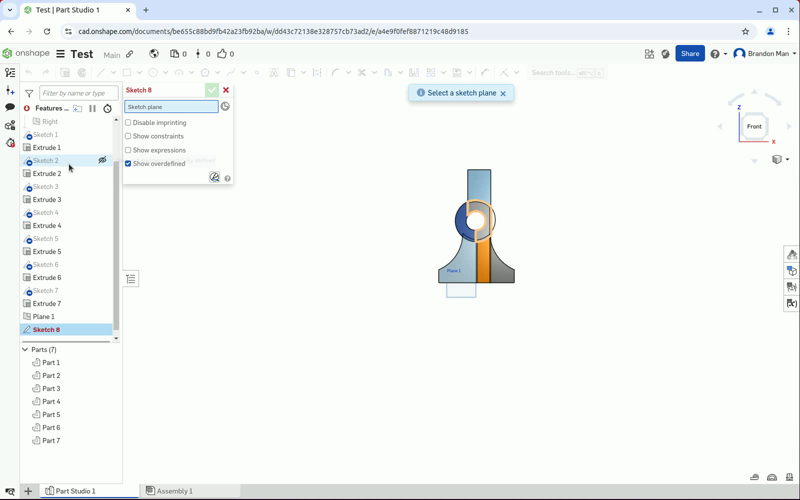
mouse_move(69, 319)
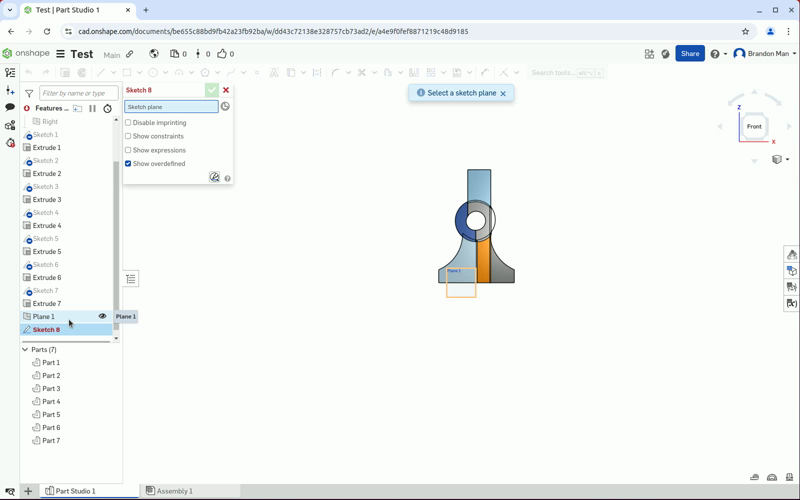
click(69, 319)
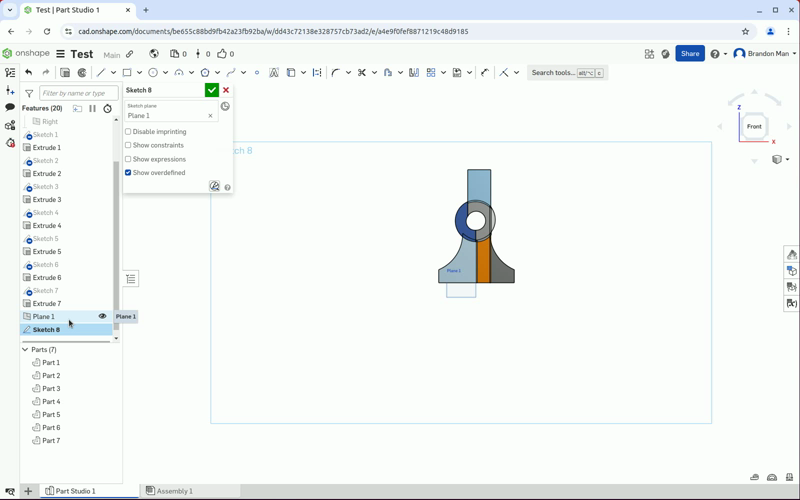
mouse_move(73, 352)
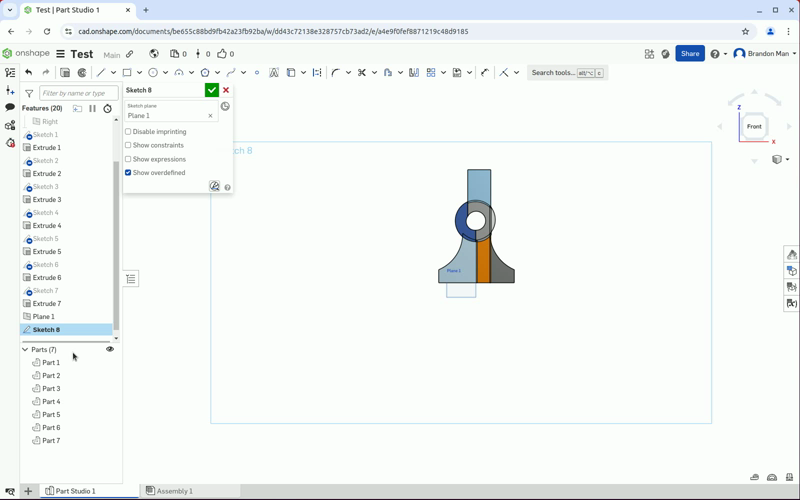
key(y)
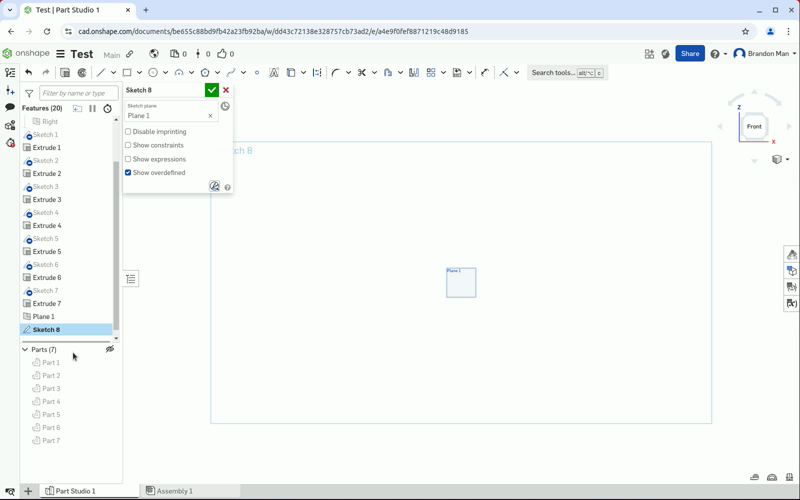
key(c)
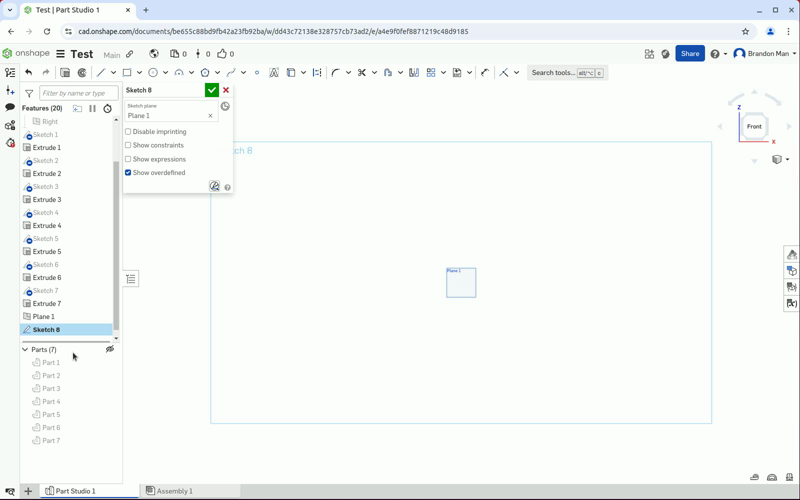
key_down(shift)
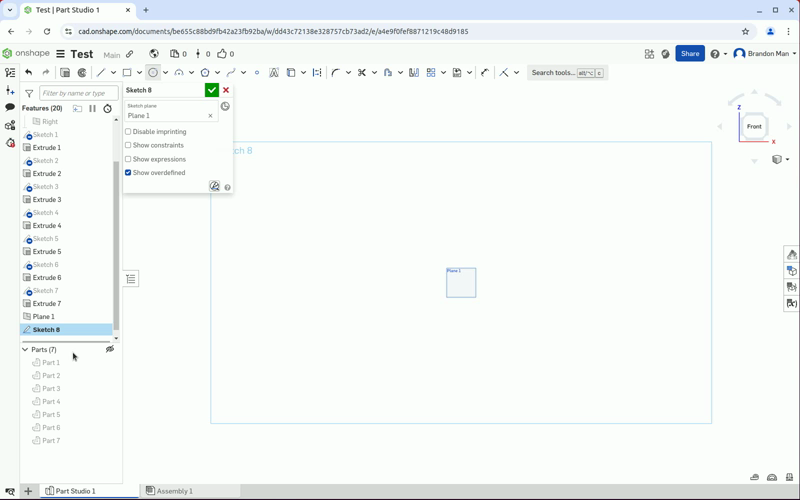
mouse_move(476, 220)
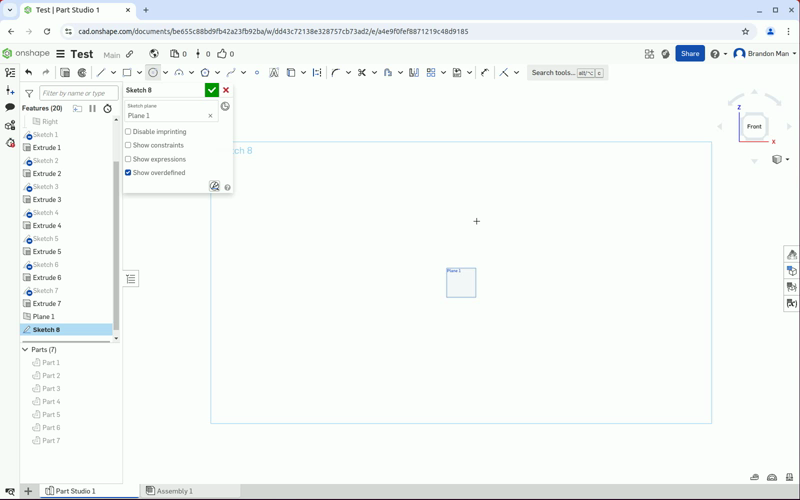
click(476, 220)
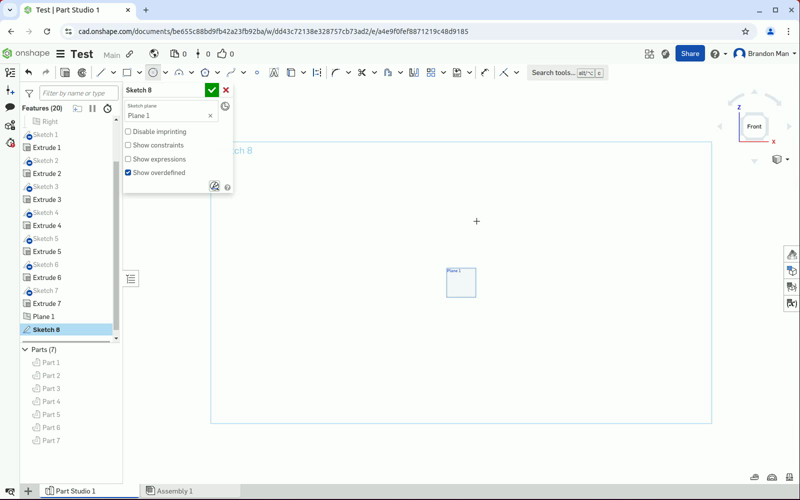
key_up(shift)
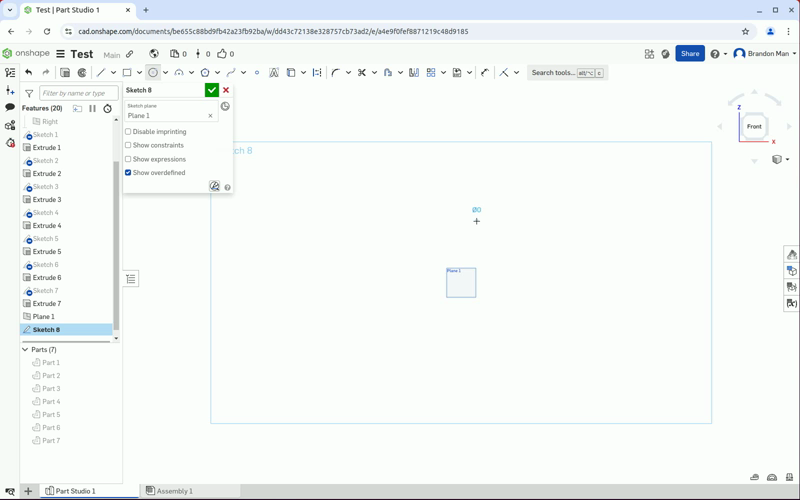
mouse_move(497, 220)
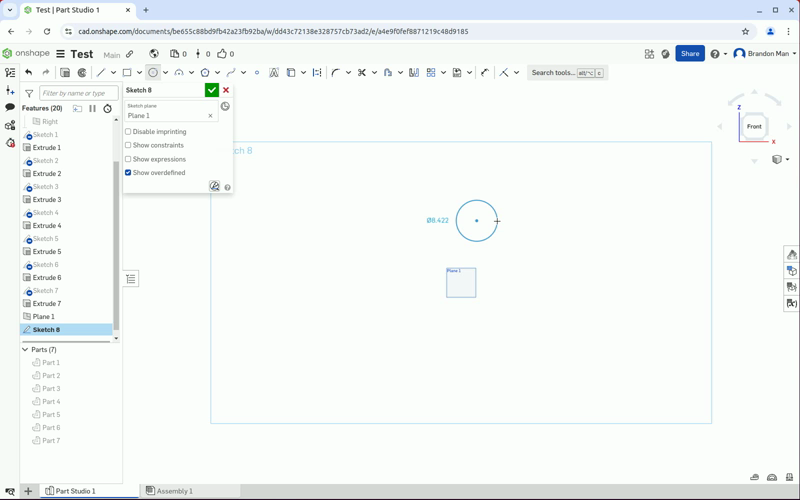
click(497, 220)
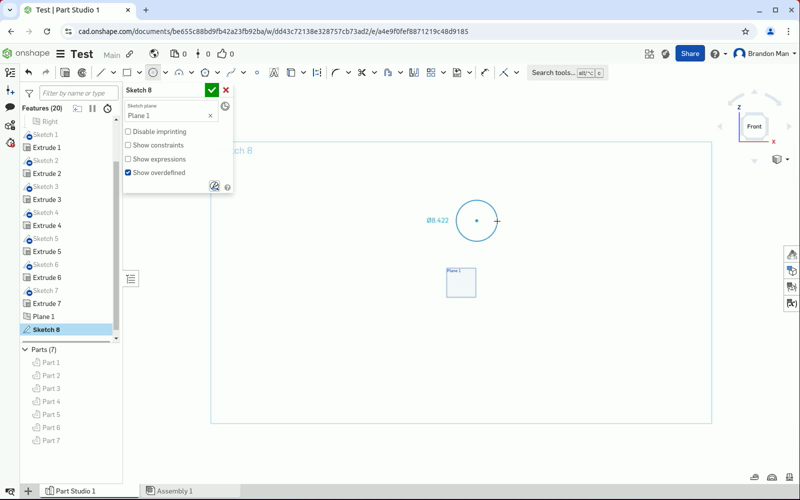
key(esc)
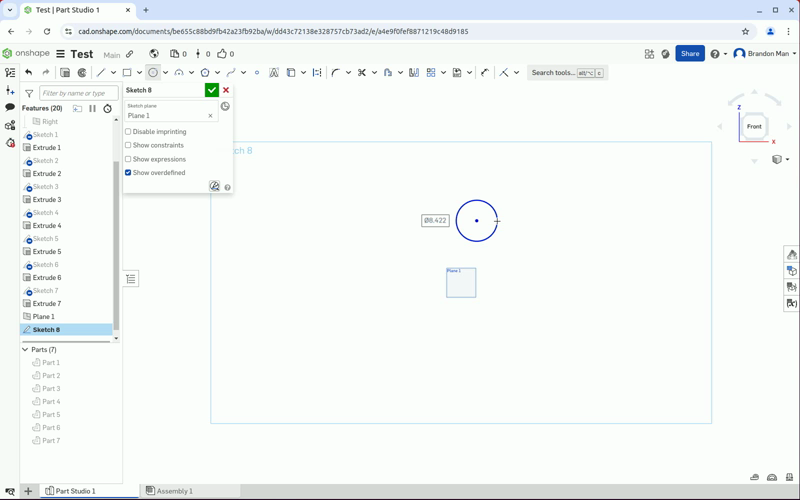
key(c)
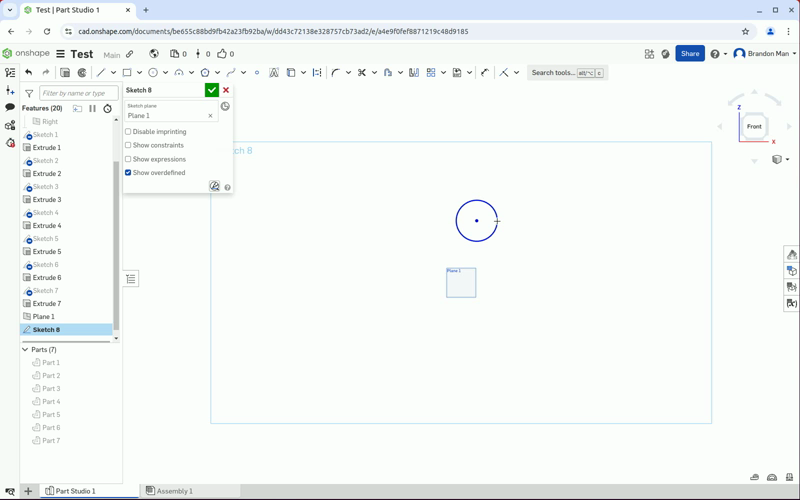
key_down(shift)
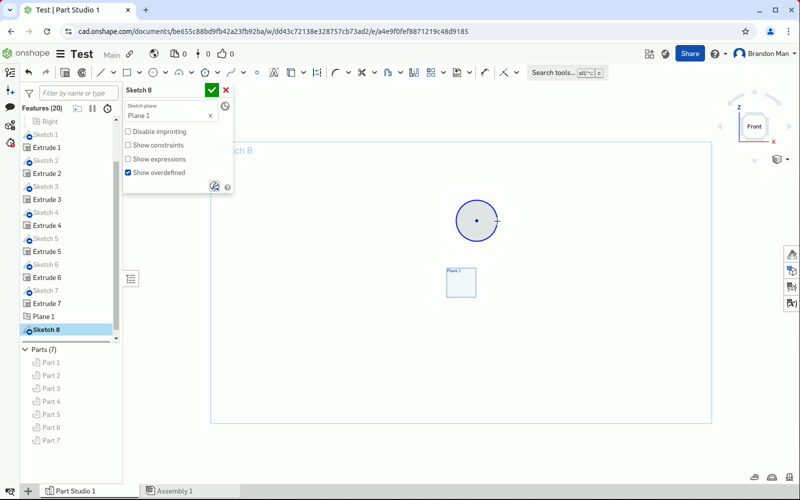
mouse_move(476, 220)
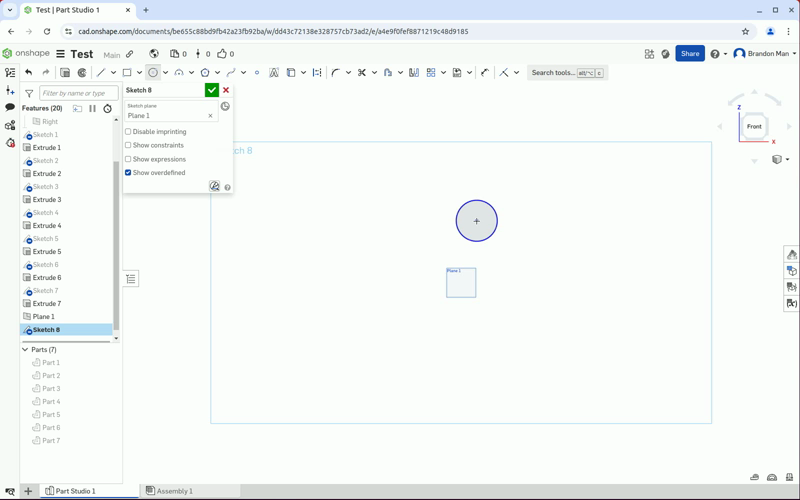
click(476, 220)
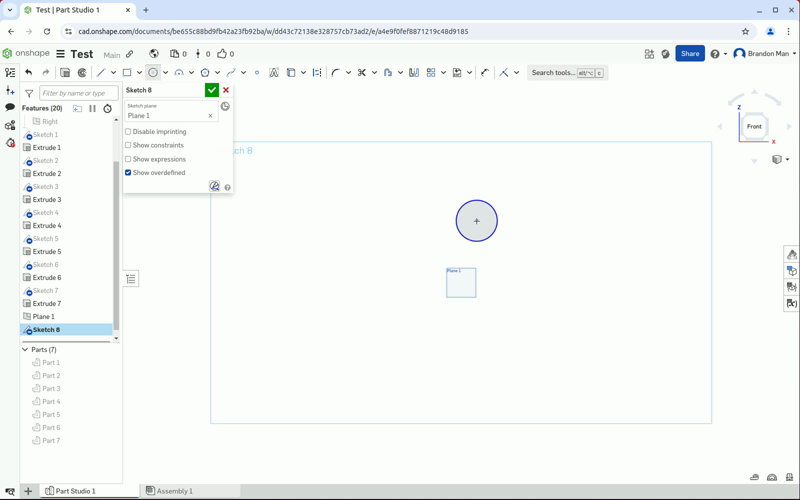
key_up(shift)
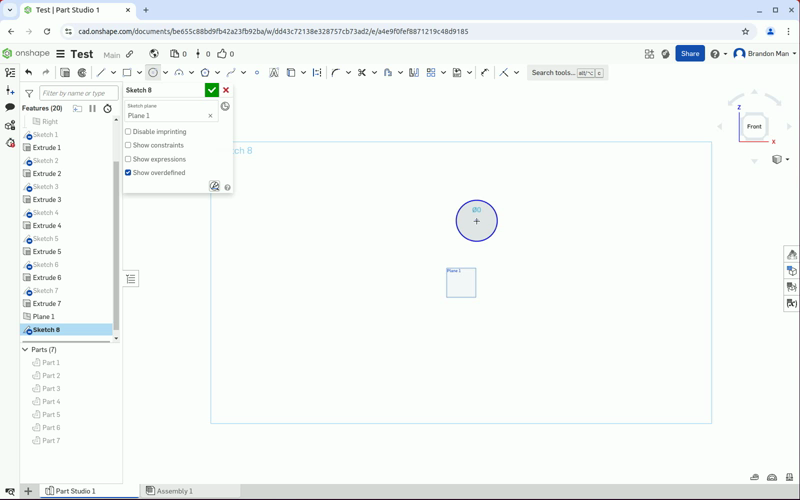
mouse_move(485, 220)
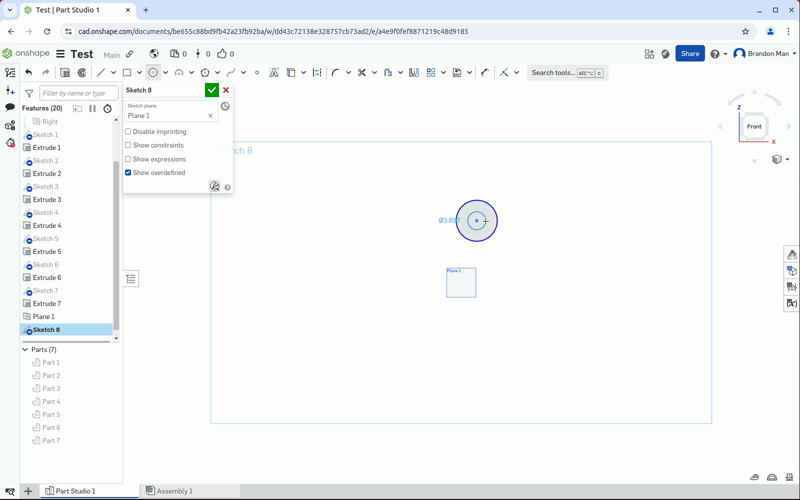
click(485, 220)
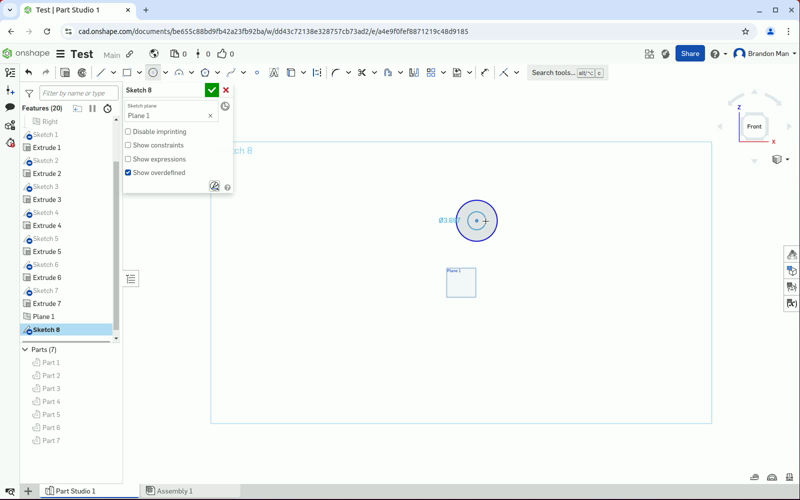
key(esc)
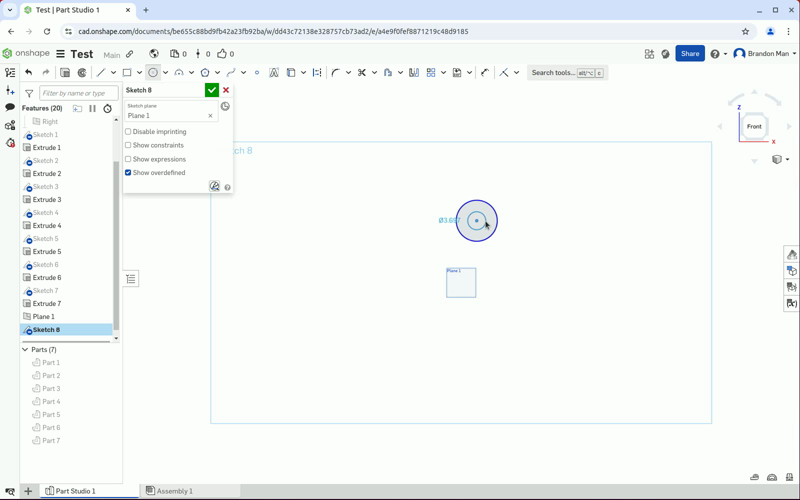
mouse_move(490, 215)
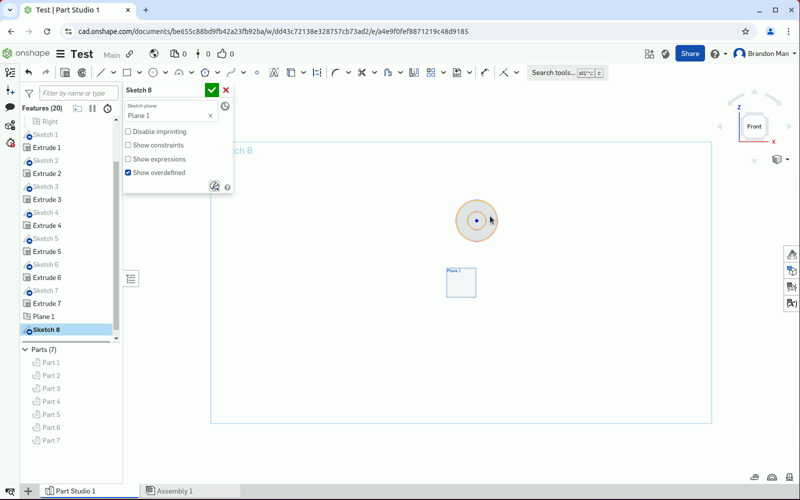
scroll(6)
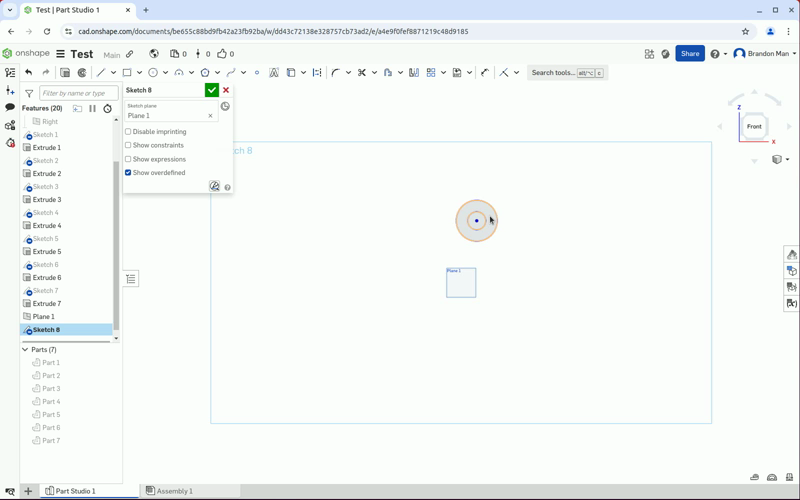
scroll(6)
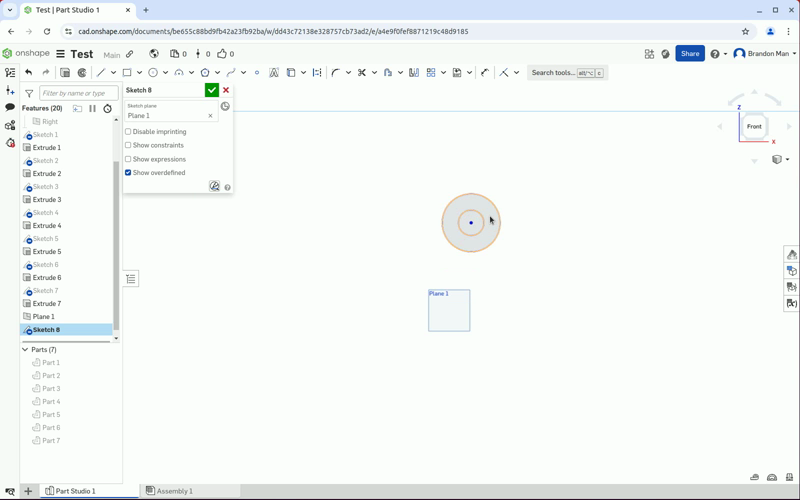
scroll(6)
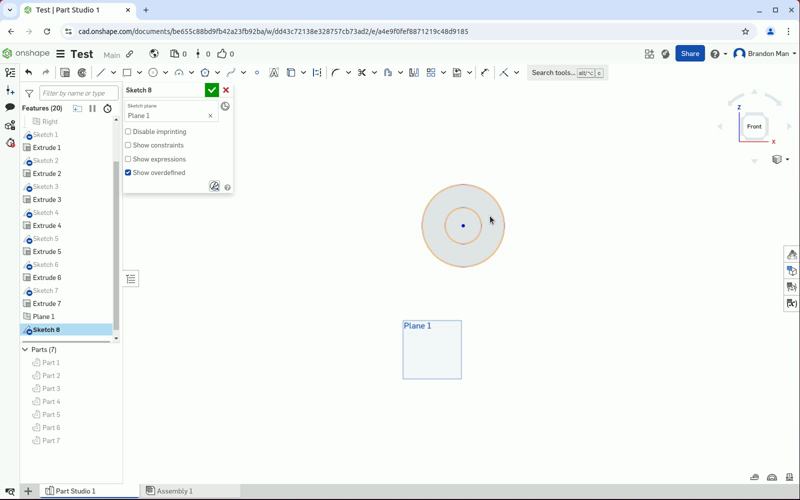
scroll(6)
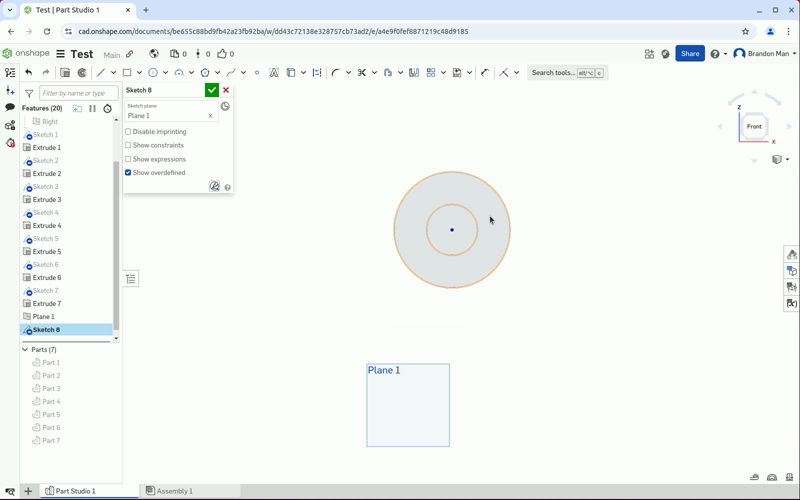
scroll(6)
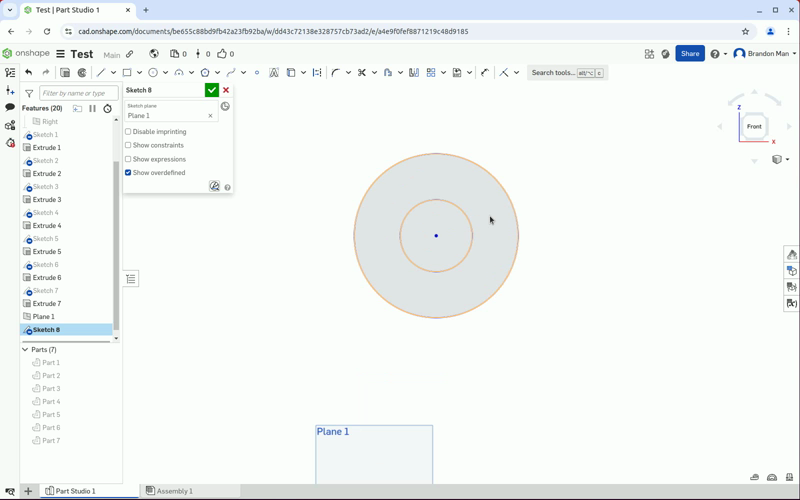
scroll(6)
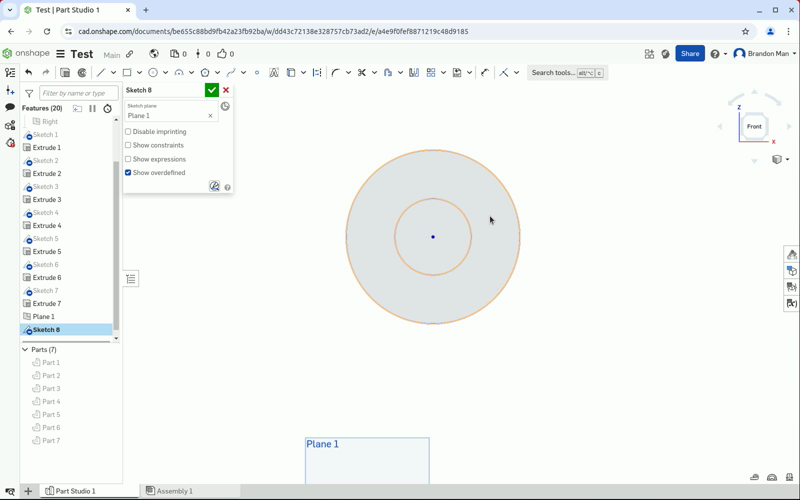
scroll(6)
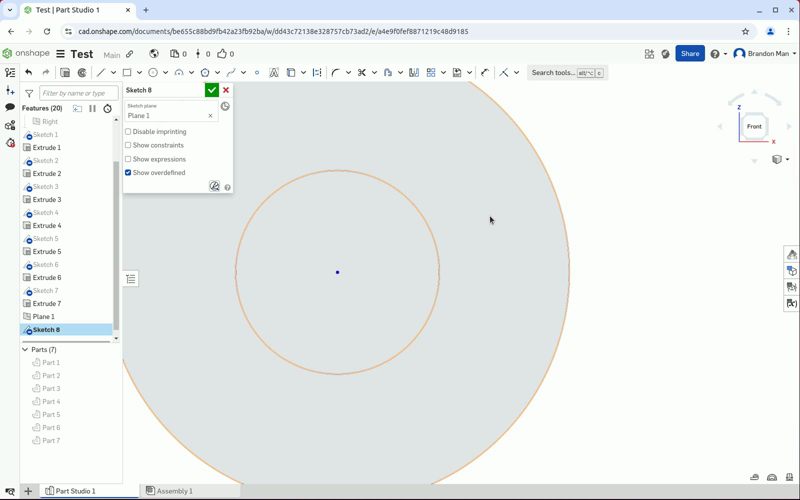
click(490, 215)
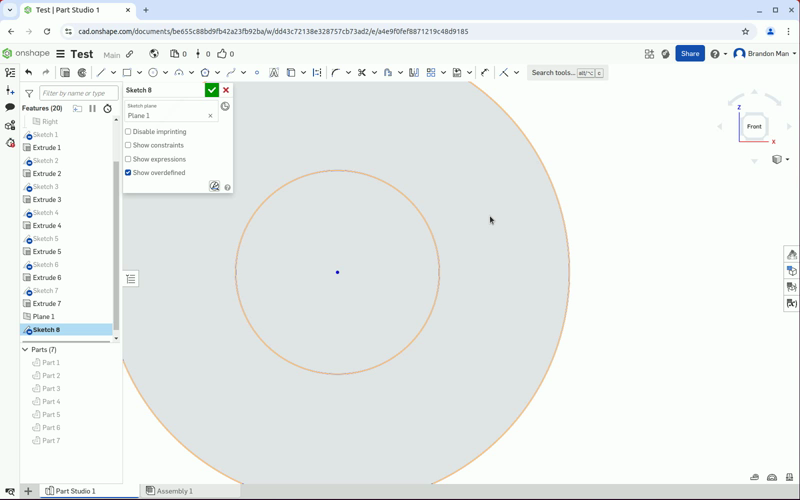
scroll(-6)
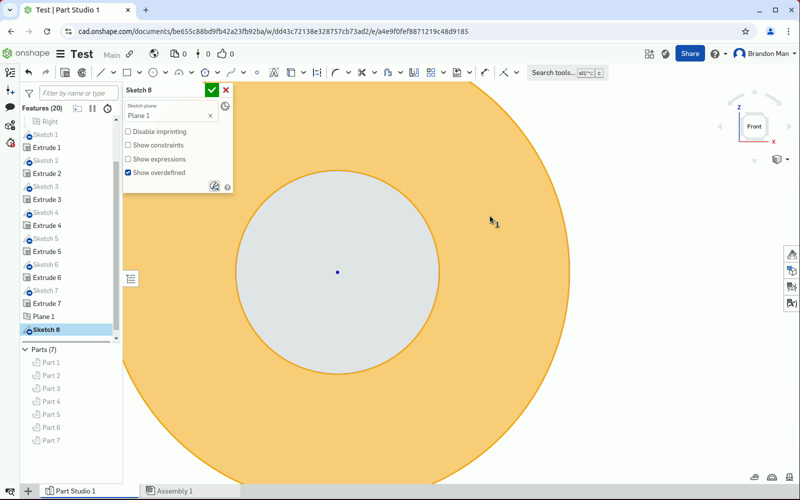
scroll(-6)
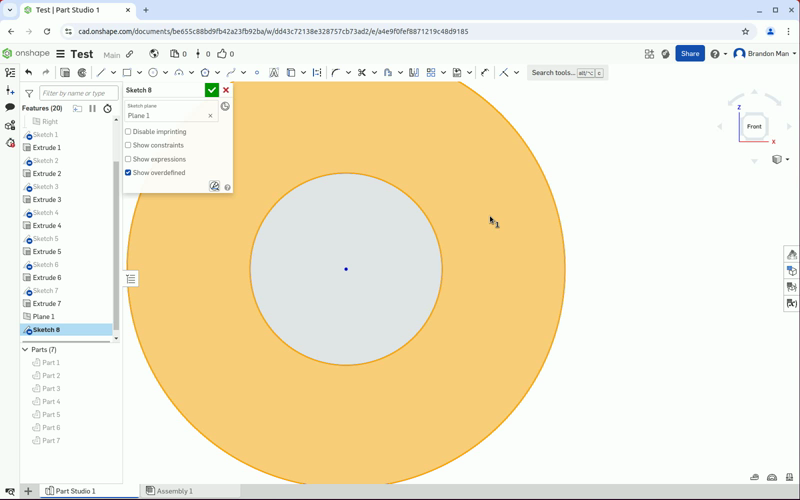
scroll(-6)
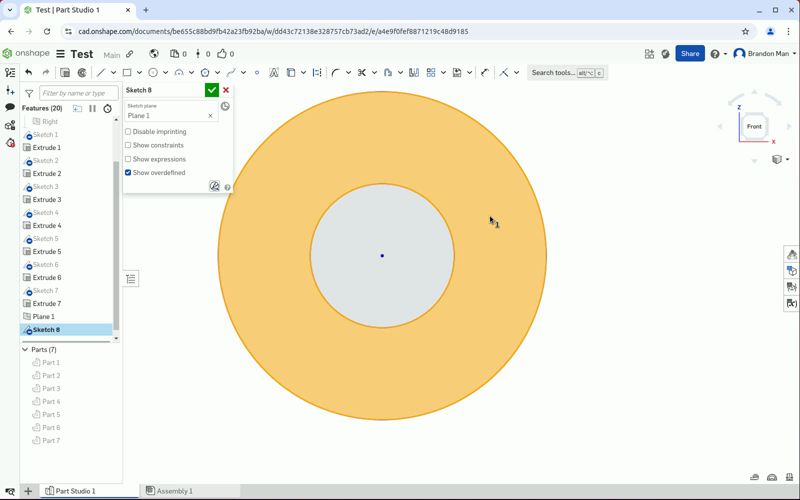
scroll(-6)
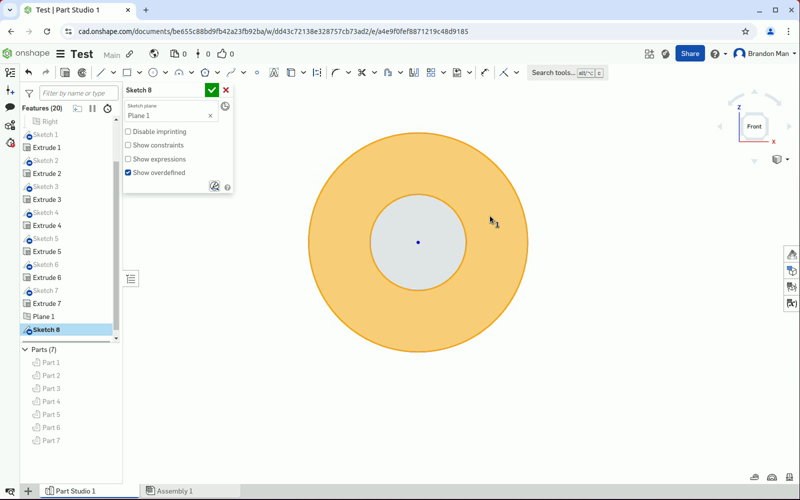
scroll(-6)
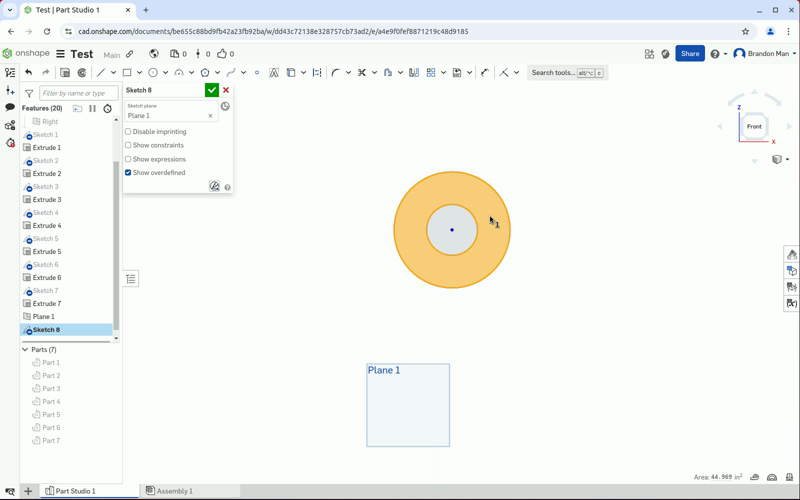
scroll(-6)
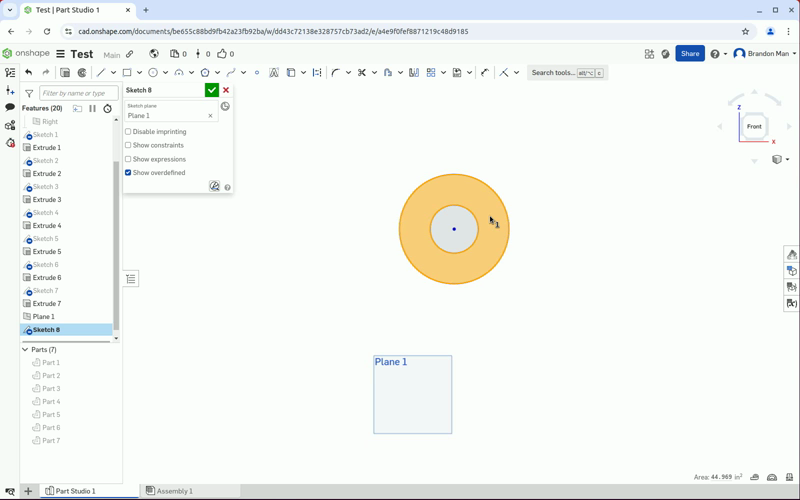
scroll(-6)
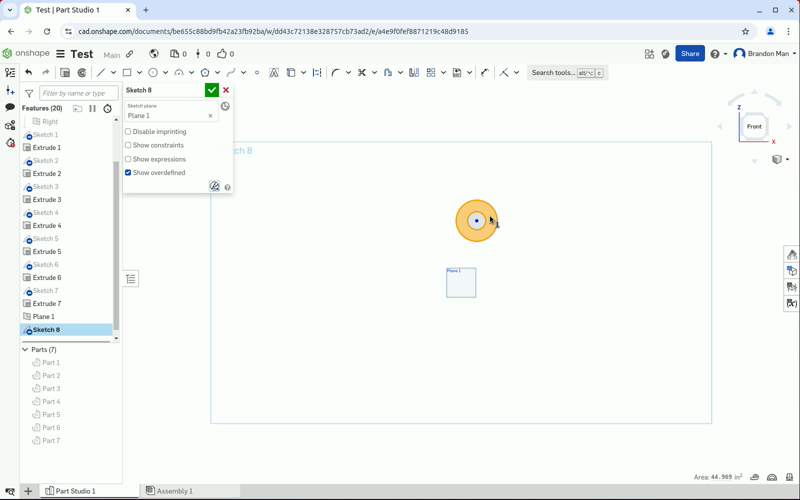
mouse_move(73, 352)
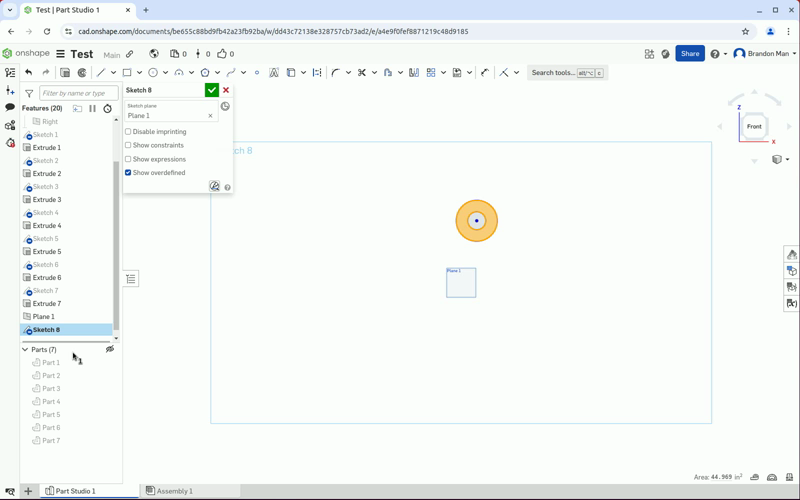
key(shift+y)
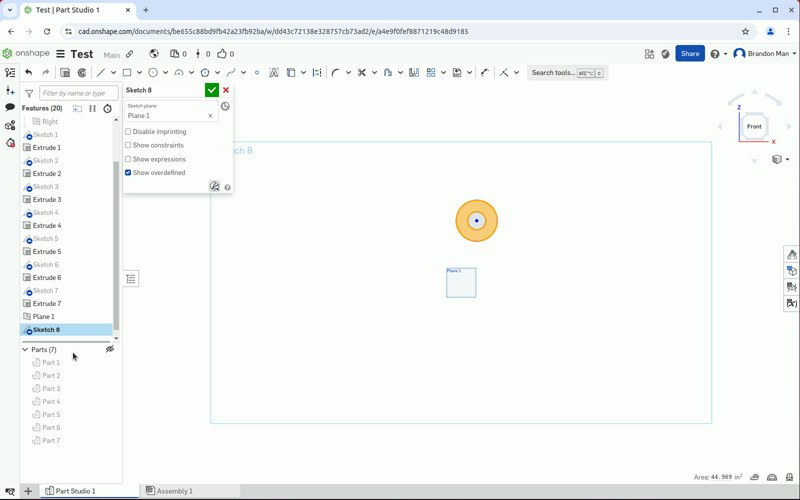
key(shift+e)
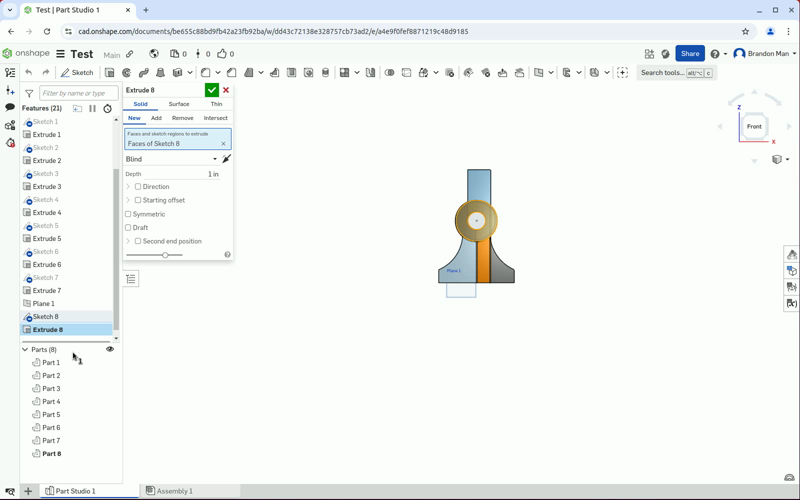
mouse_move(143, 106)
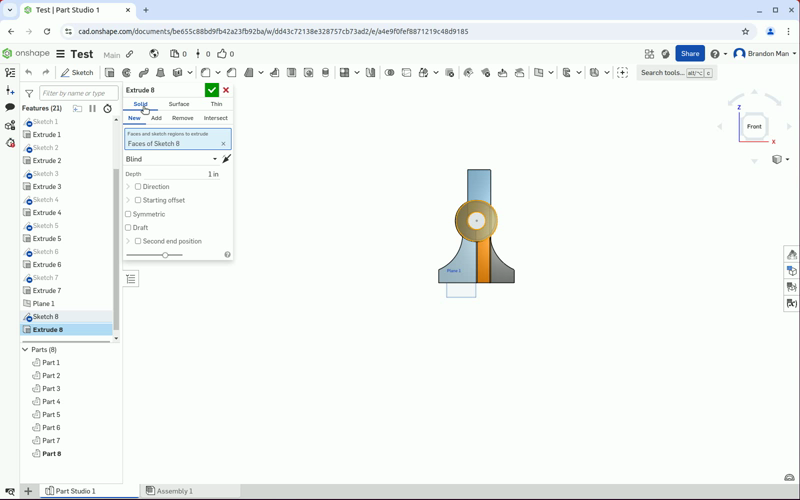
click(143, 106)
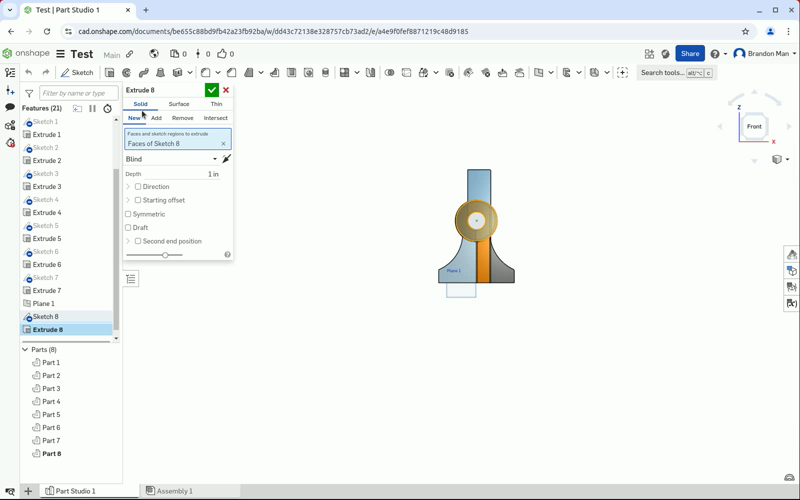
mouse_move(137, 120)
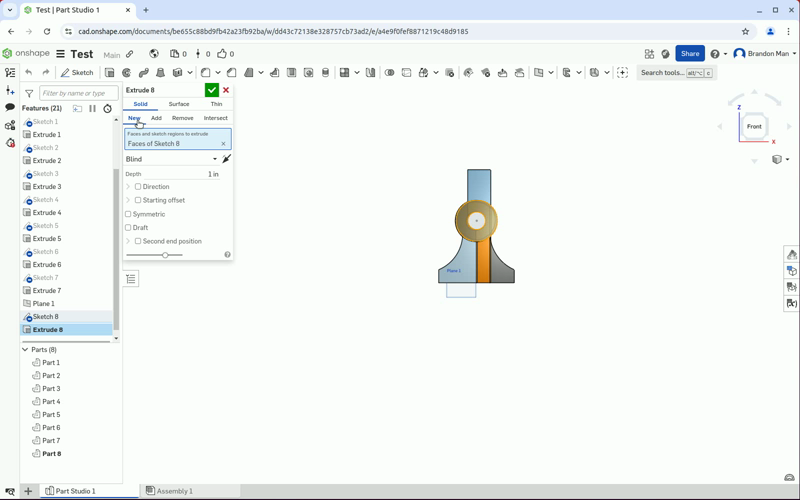
click(137, 120)
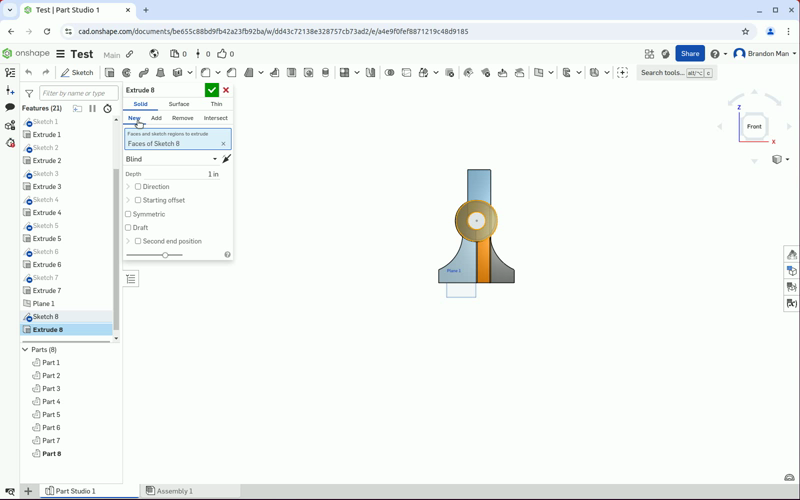
key(tab, 4)
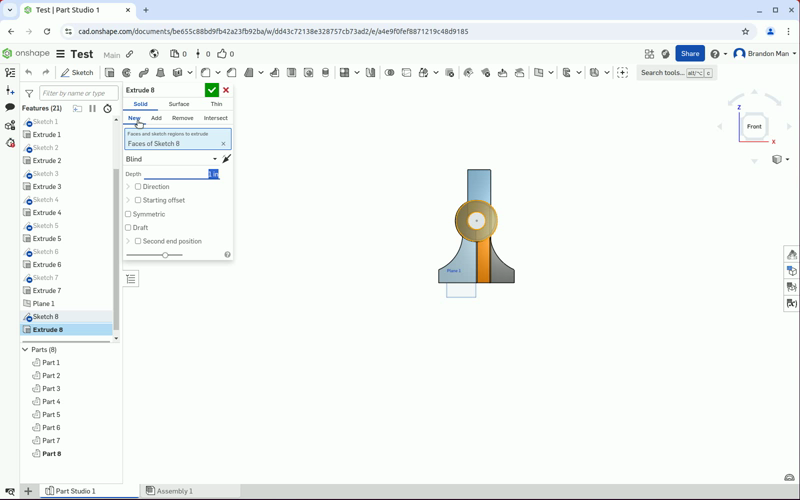
text(0.722)
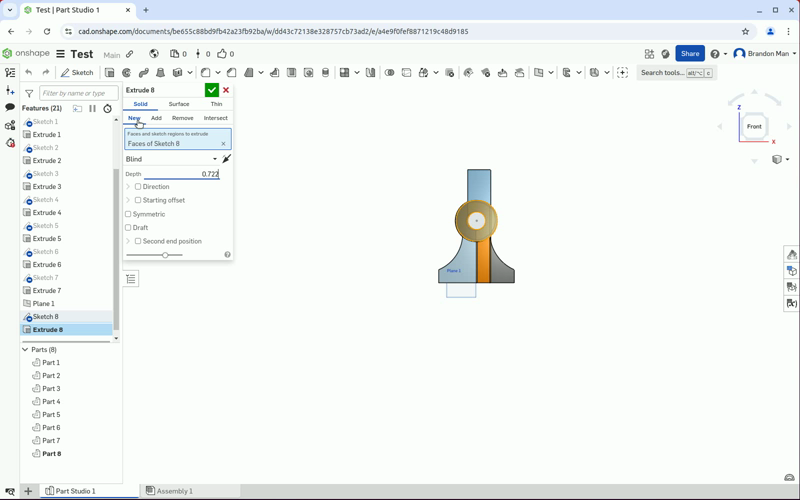
key(enter)
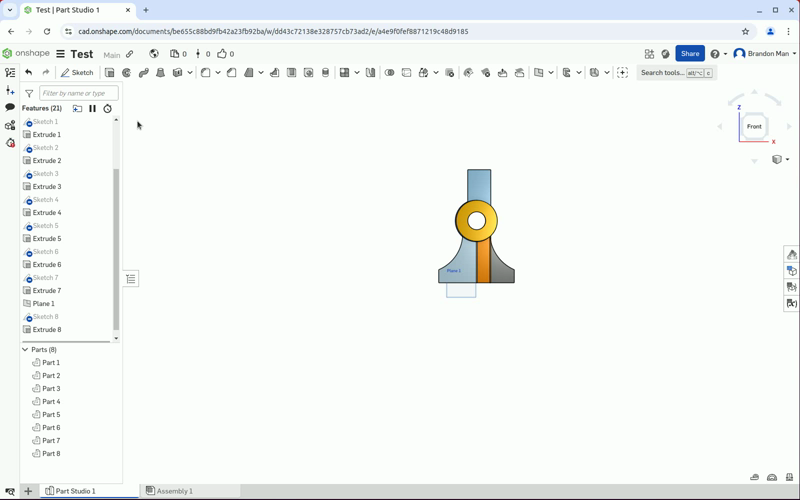
key(shift+h)
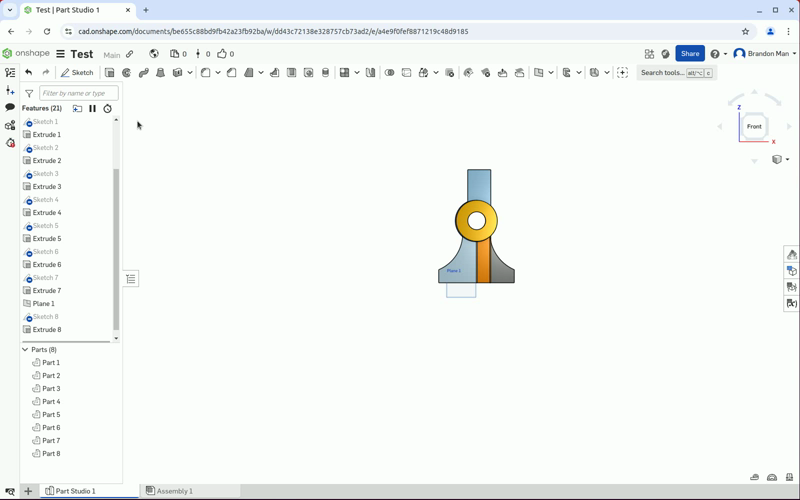
key(shift+h)
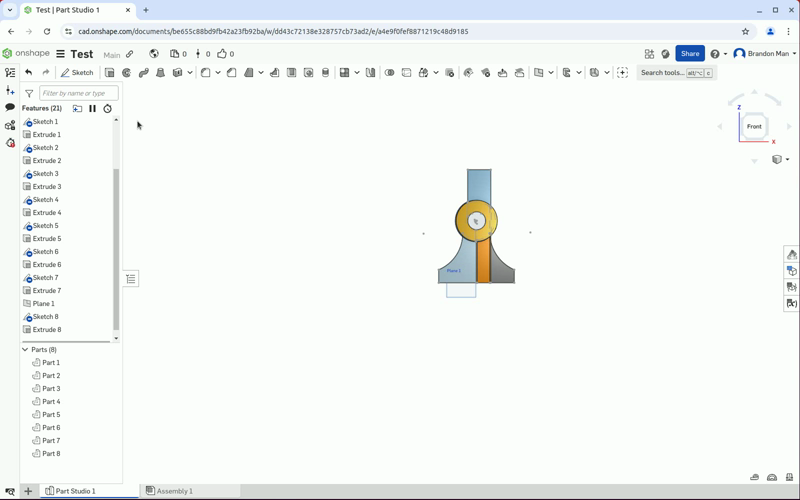
key(shift+7)
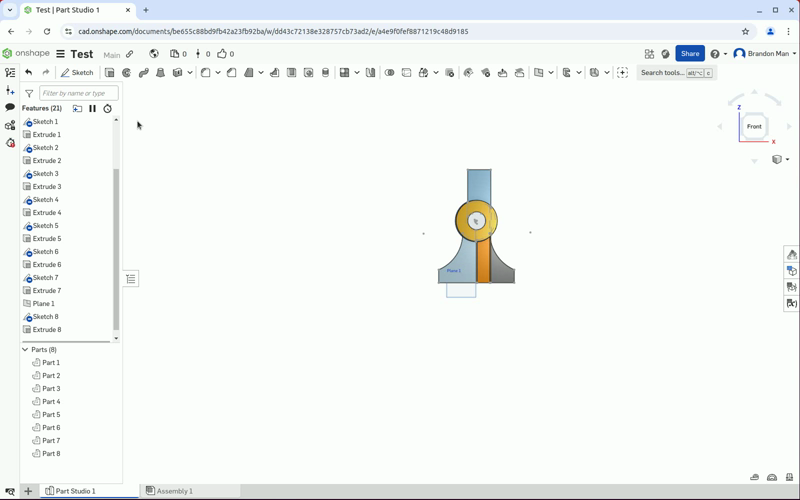
key(left, 2)
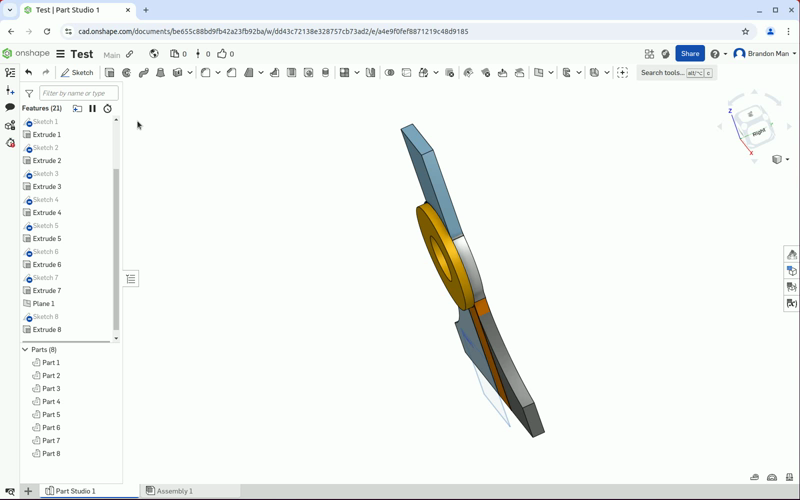
key(down, 2)
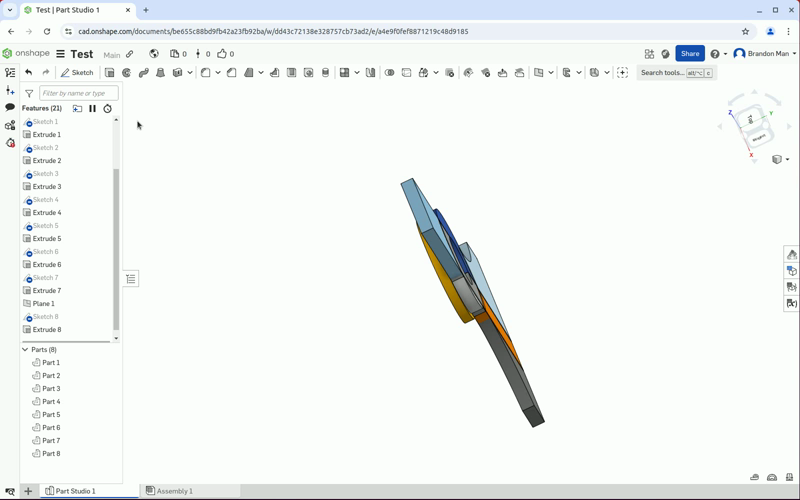
key(up, 2)
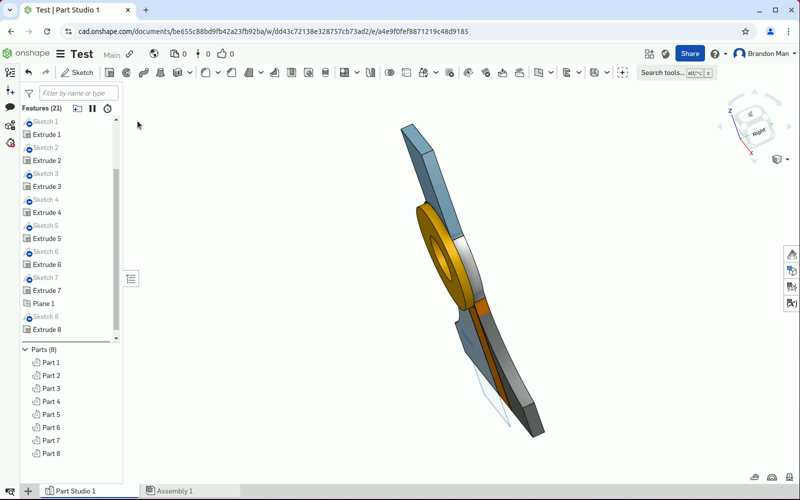
key(right, 2)
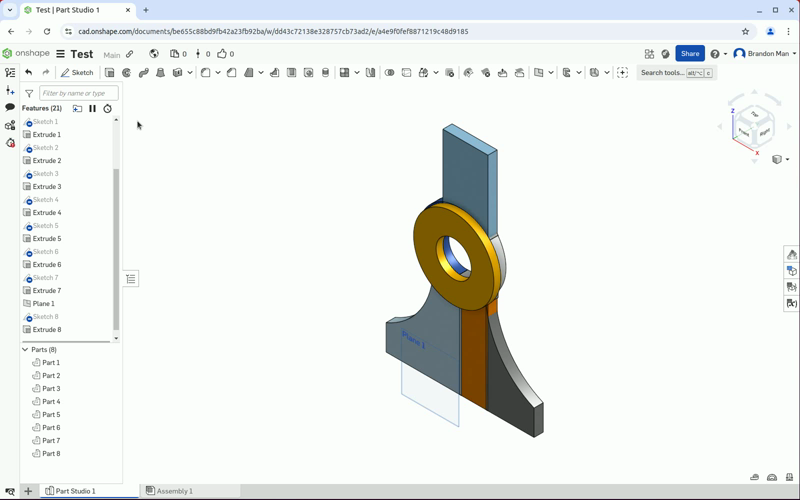
mouse_move(69, 124)
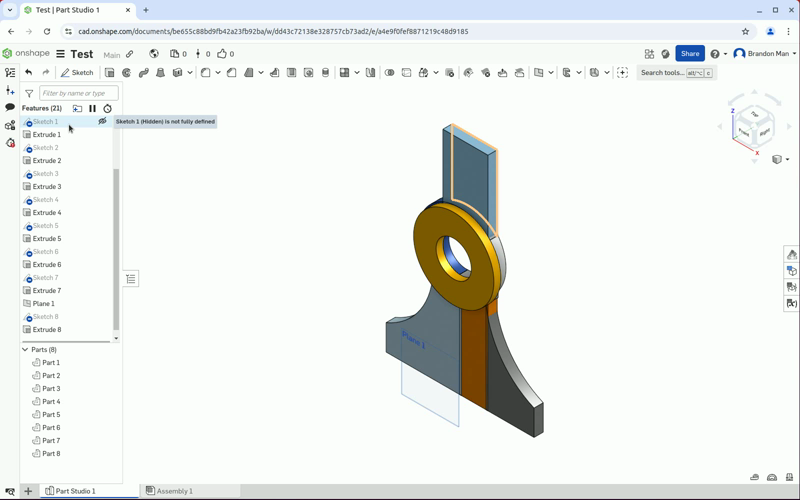
click(69, 124)